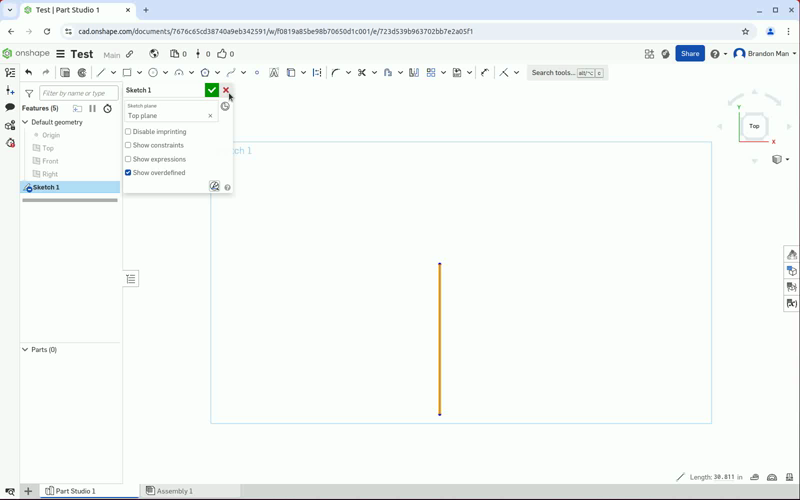
key(shift+h)
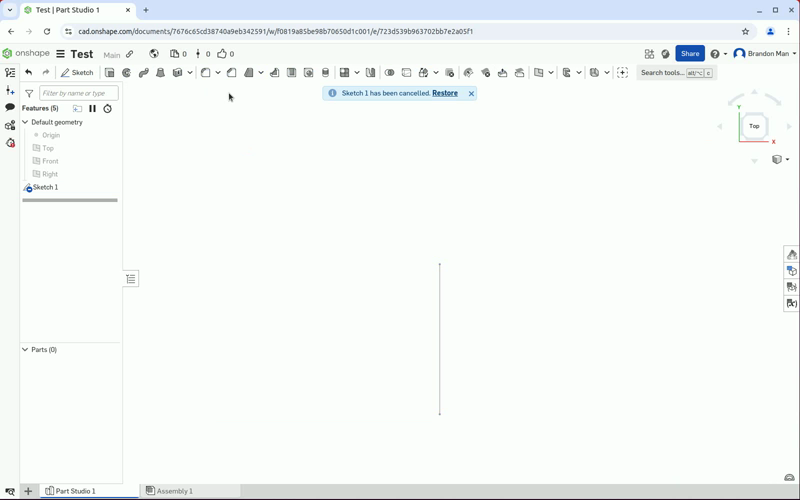
key(shift+s)
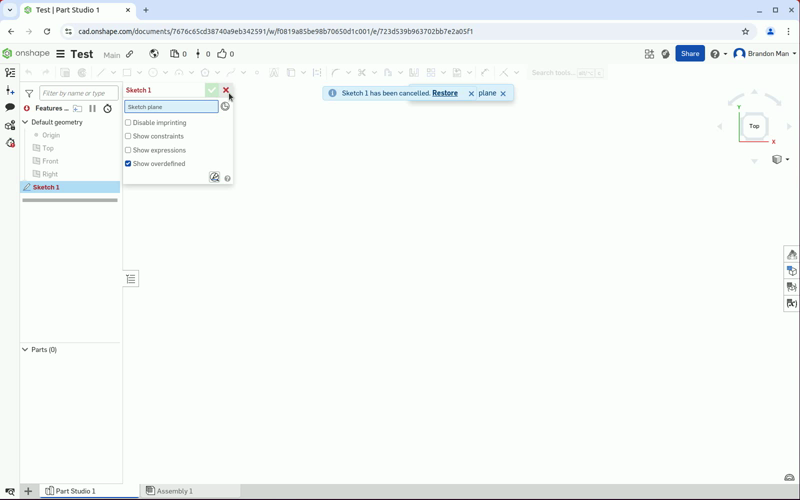
mouse_move(73, 150)
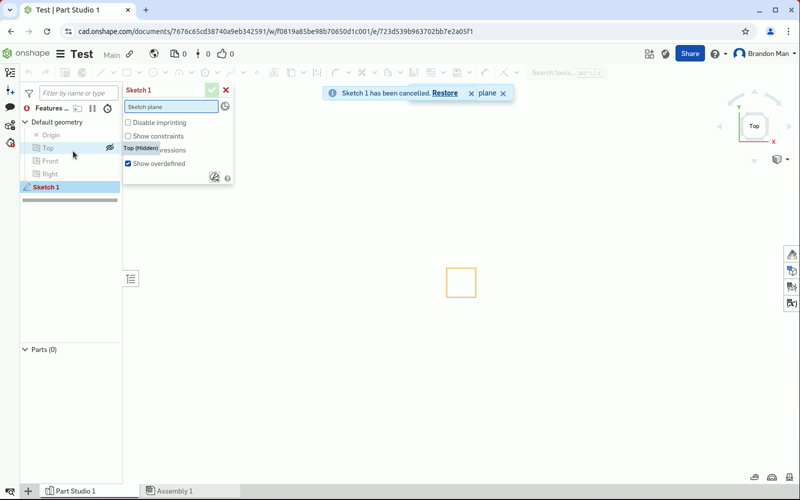
click(73, 150)
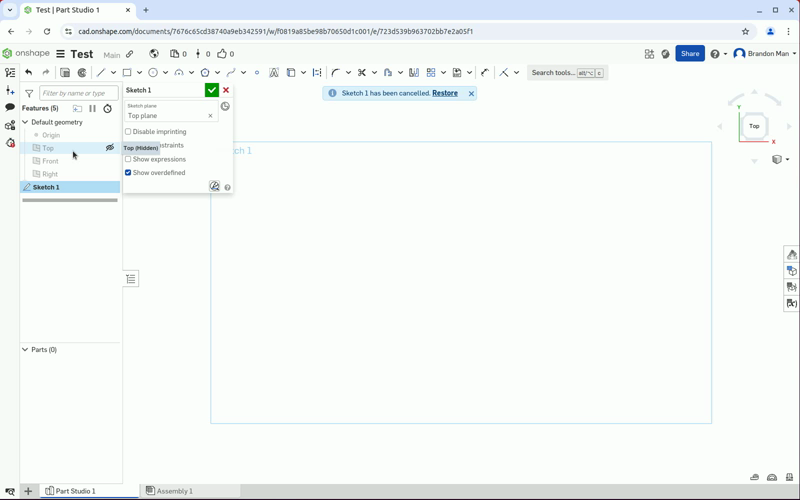
mouse_move(73, 352)
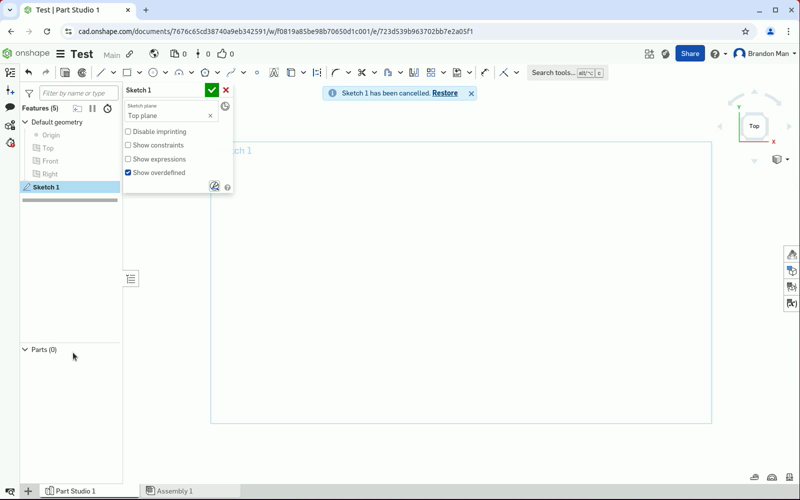
key(y)
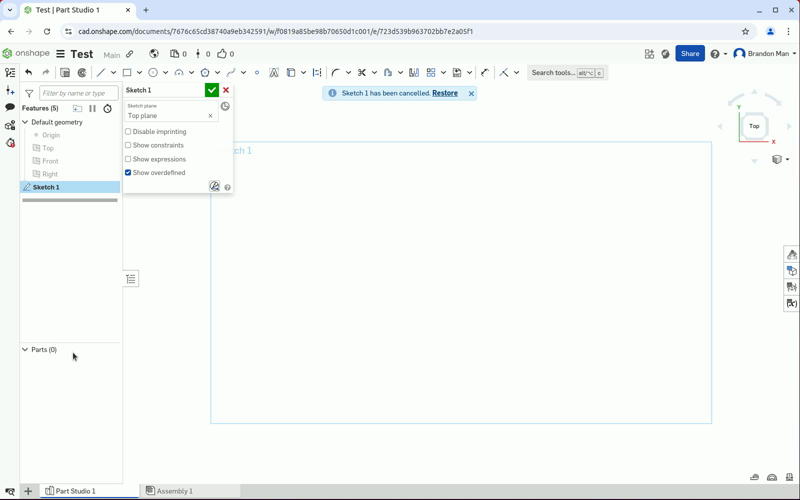
key(a)
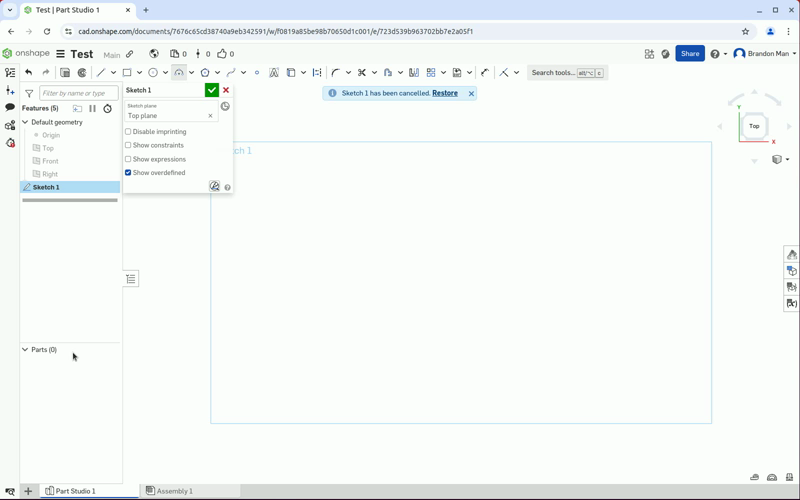
key_down(shift)
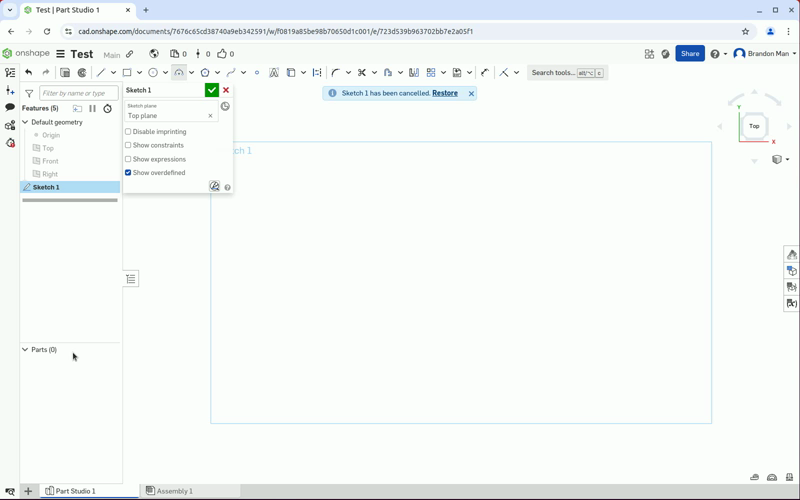
mouse_move(348, 354)
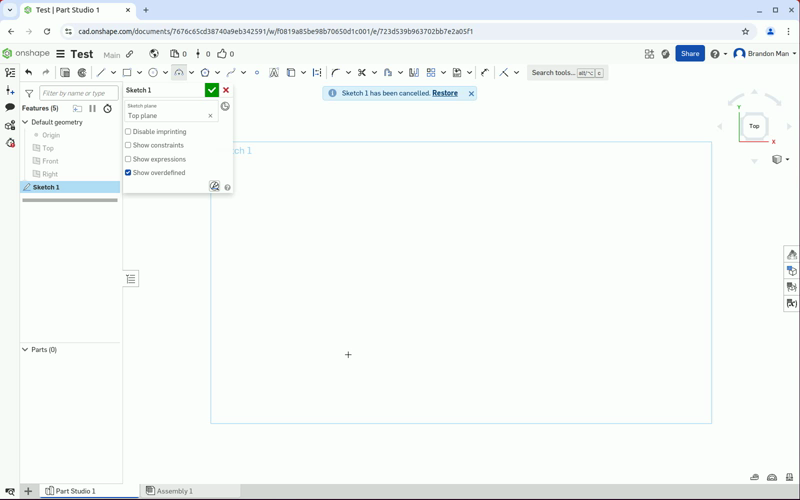
click(348, 354)
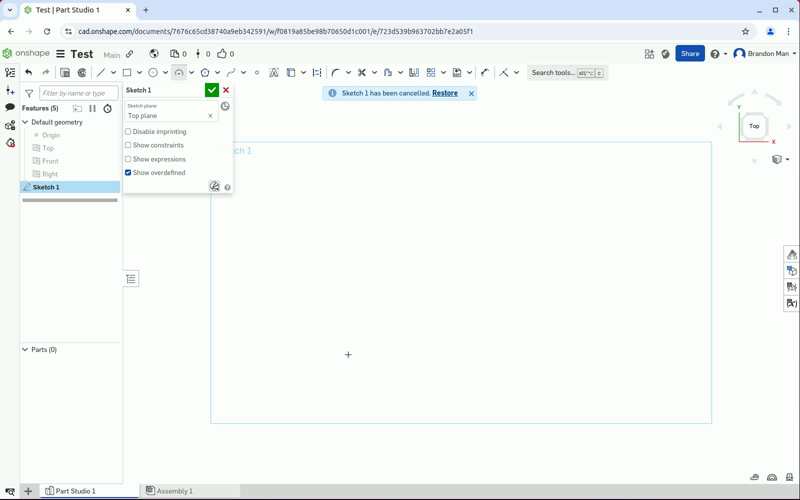
key_up(shift)
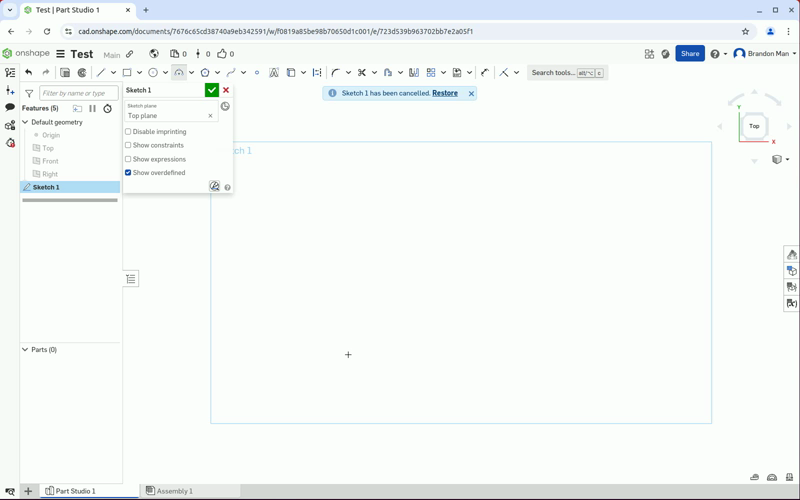
key_down(shift)
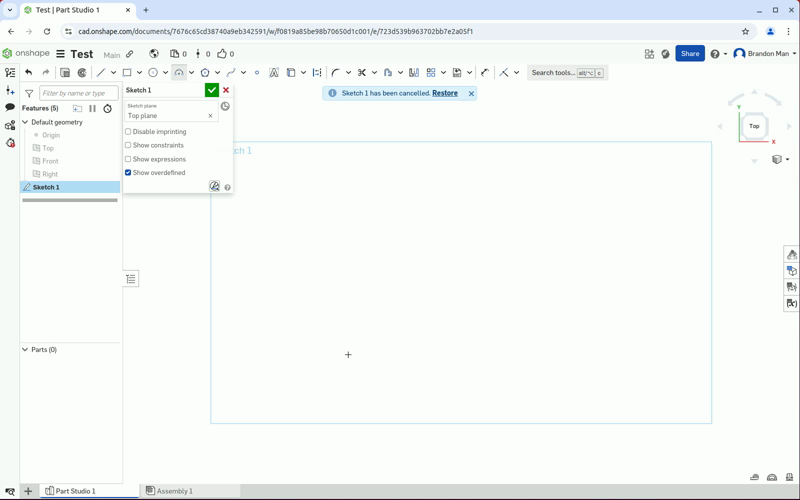
mouse_move(374, 380)
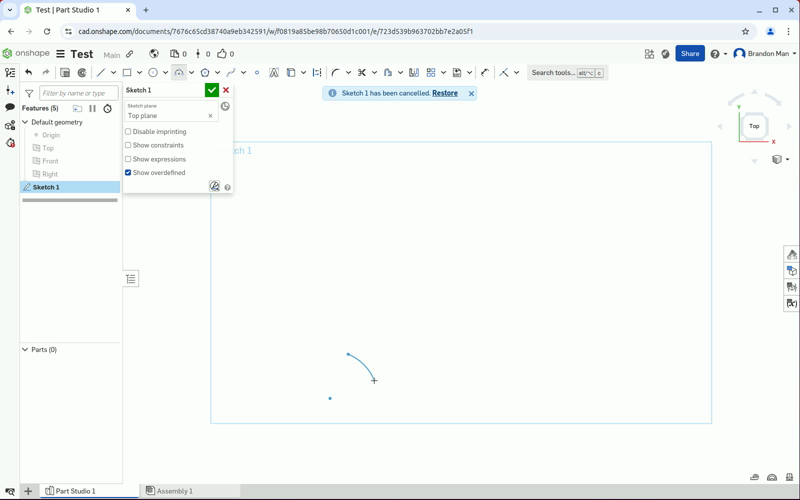
click(374, 380)
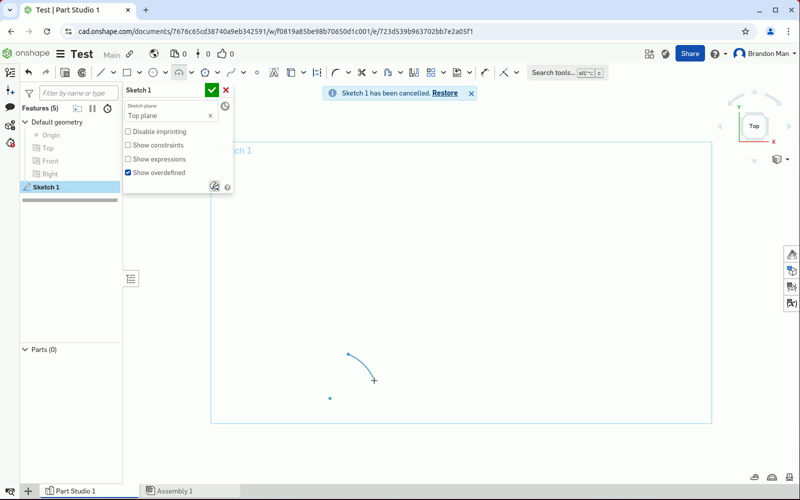
mouse_move(355, 372)
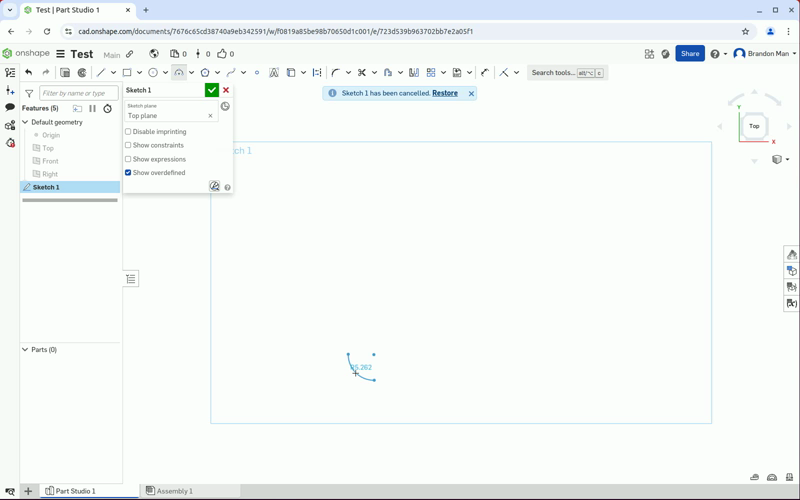
click(355, 372)
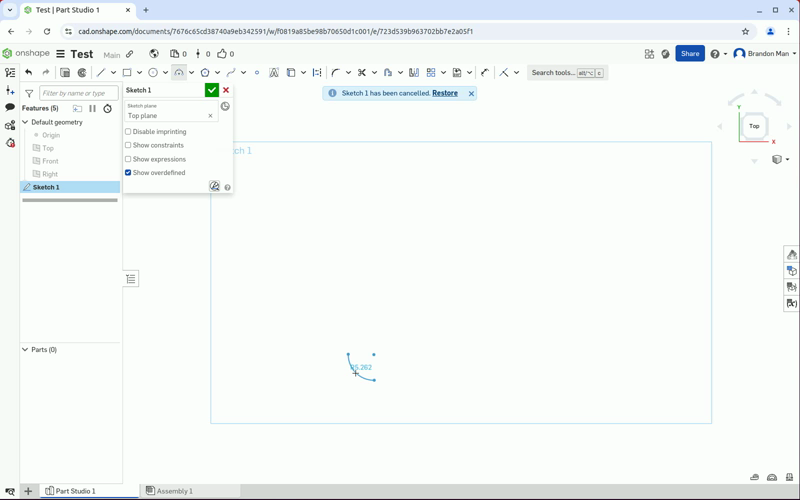
key_up(shift)
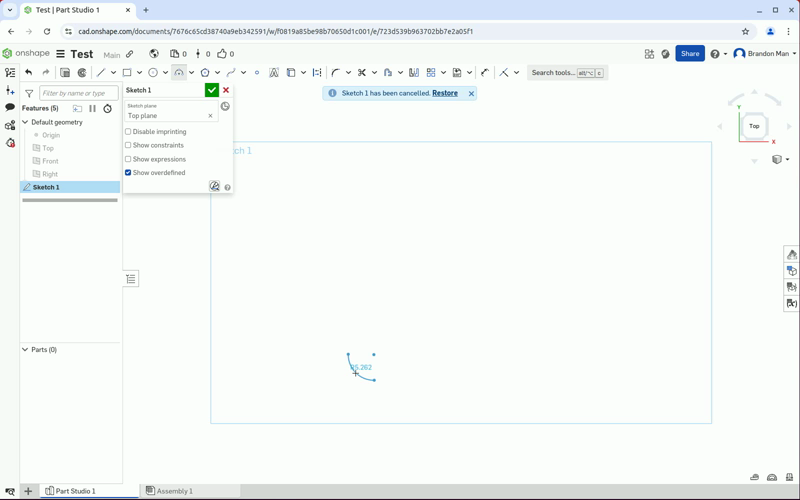
key(esc)
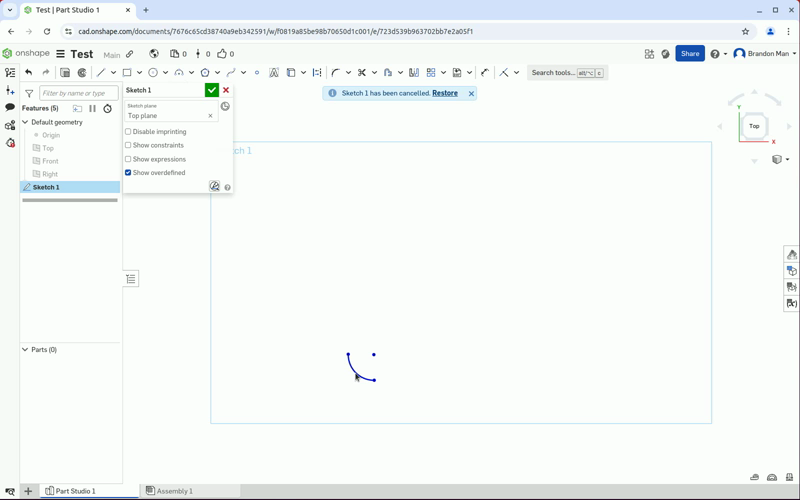
key(l)
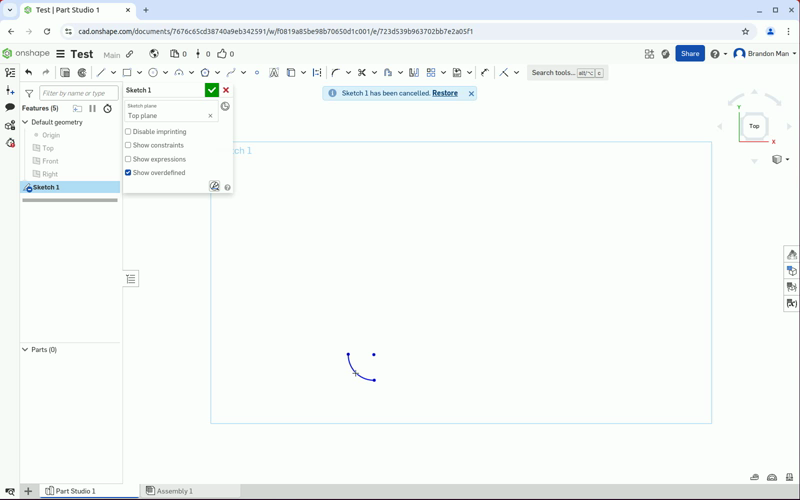
mouse_move(374, 380)
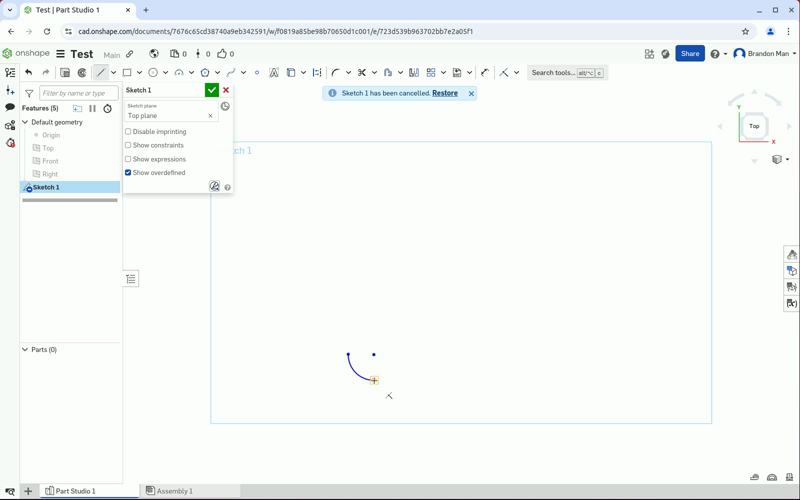
click(374, 380)
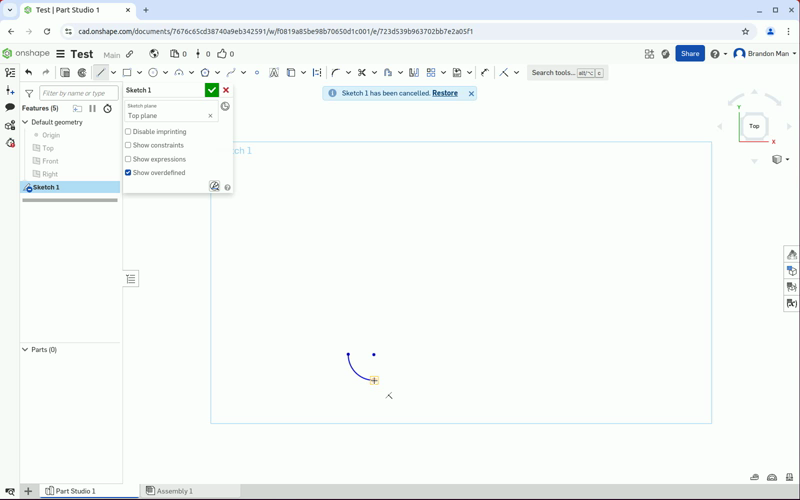
key_down(shift)
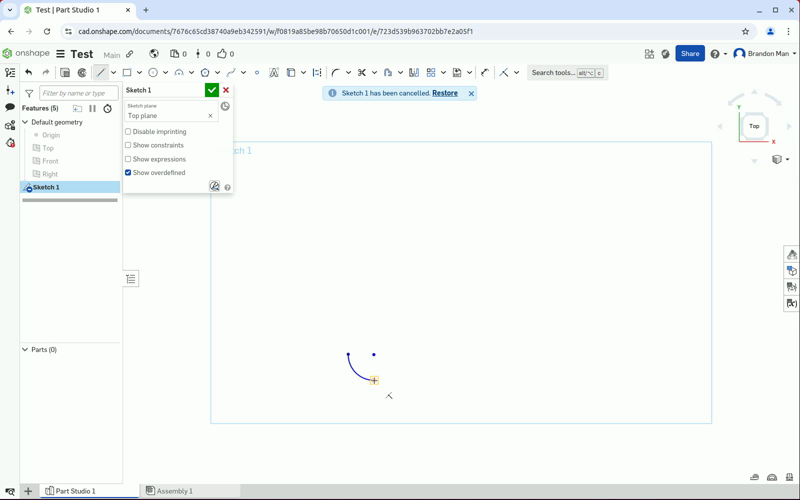
mouse_move(546, 380)
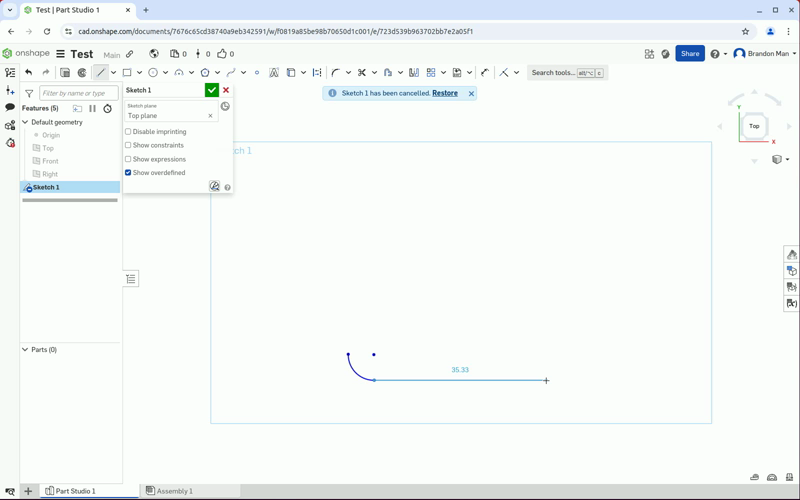
click(546, 380)
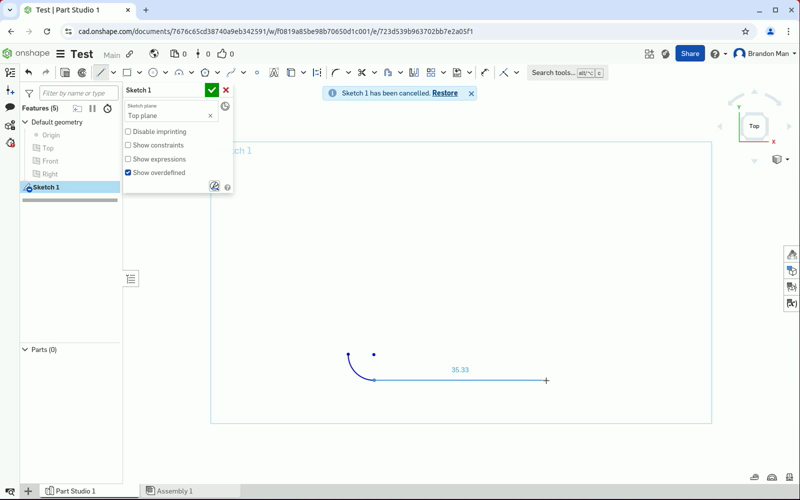
key_up(shift)
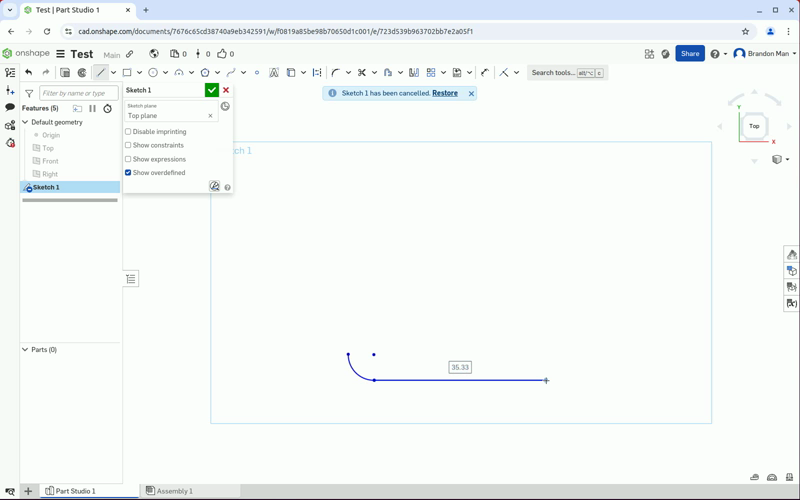
key(esc)
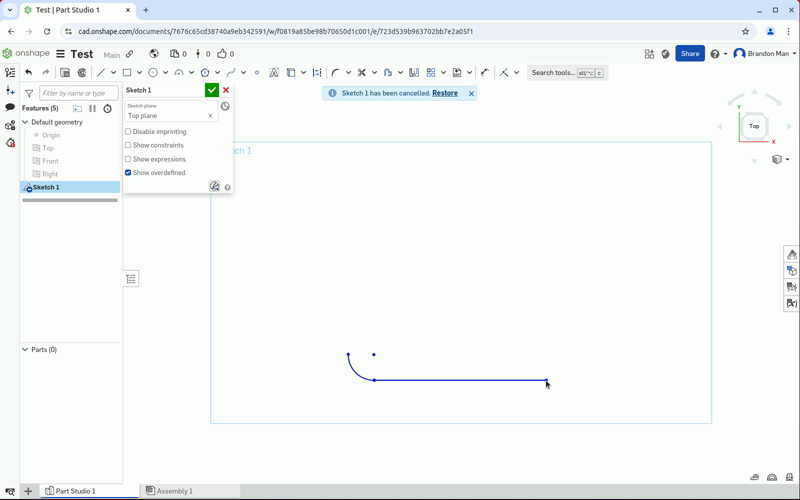
key(a)
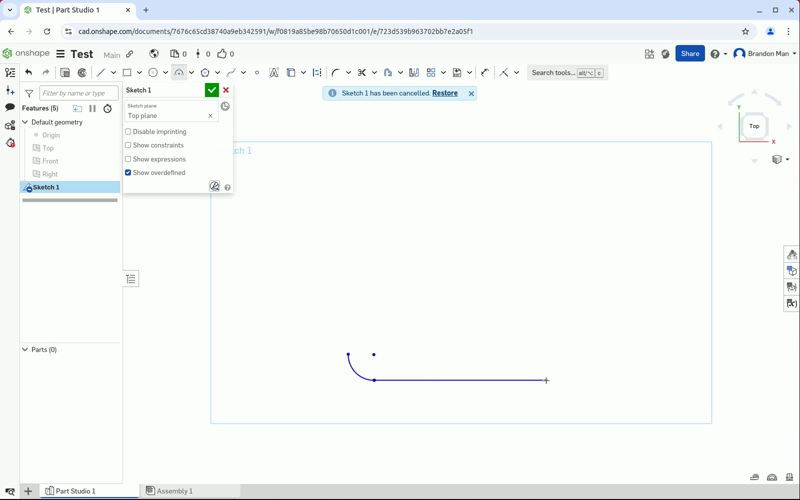
mouse_move(546, 380)
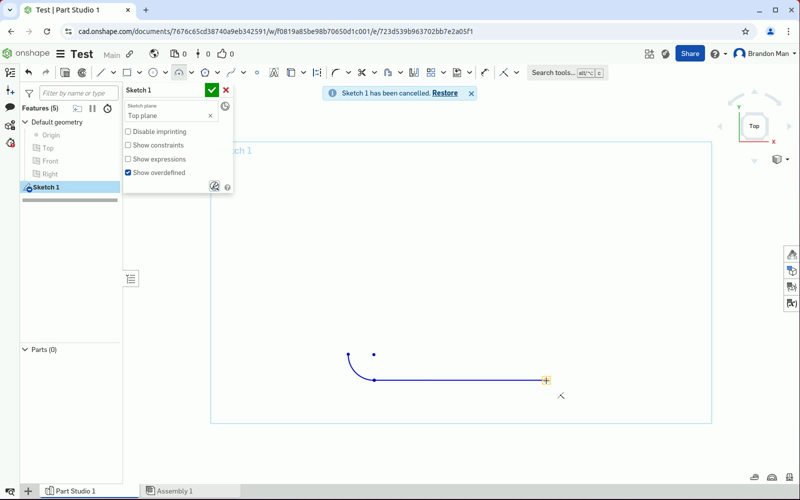
click(546, 380)
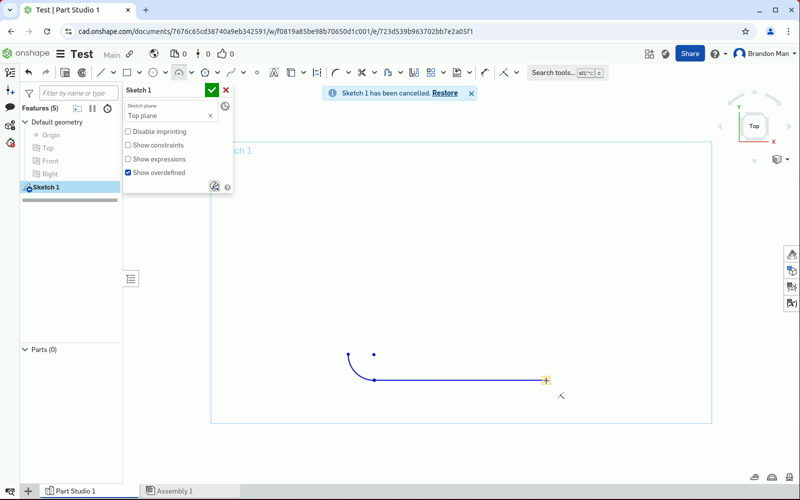
key_down(shift)
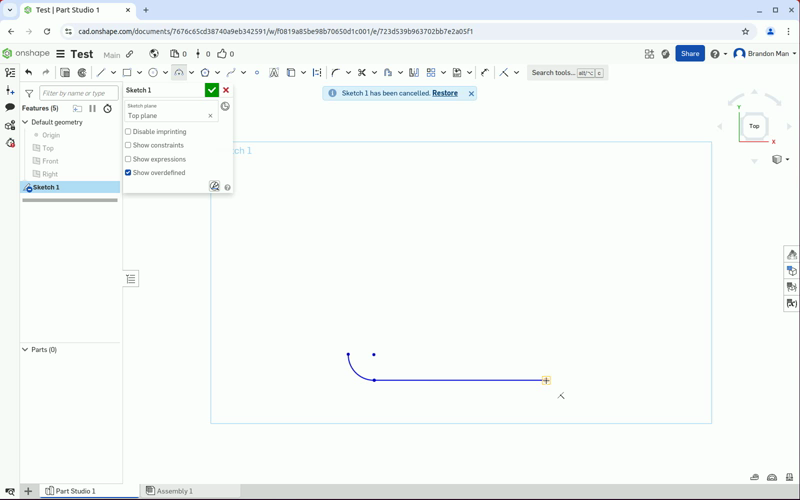
mouse_move(572, 354)
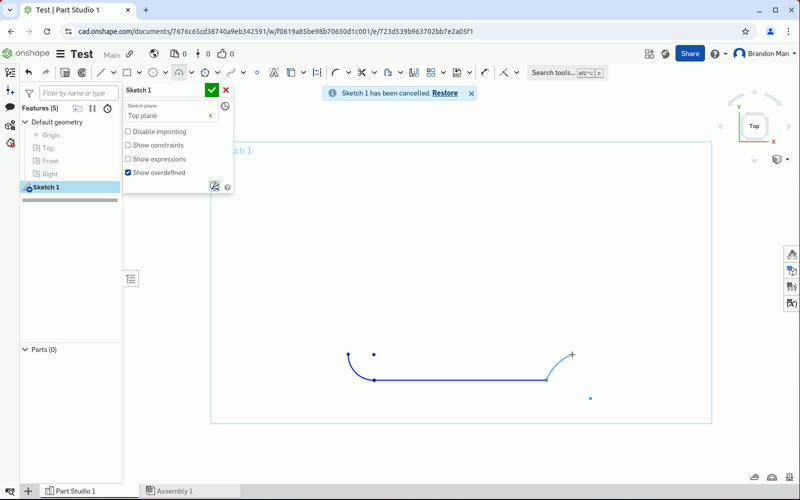
click(572, 354)
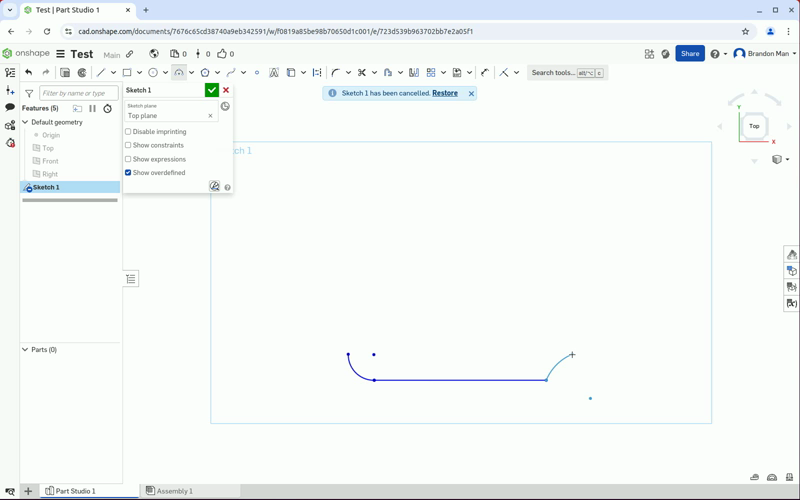
mouse_move(564, 372)
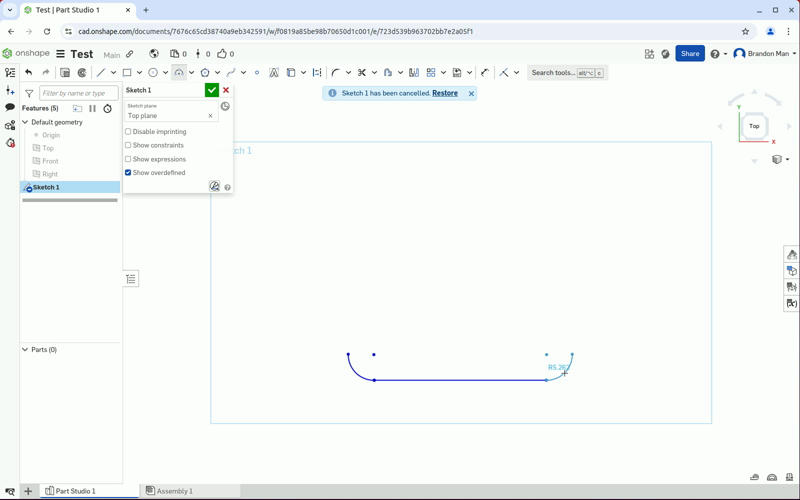
click(564, 372)
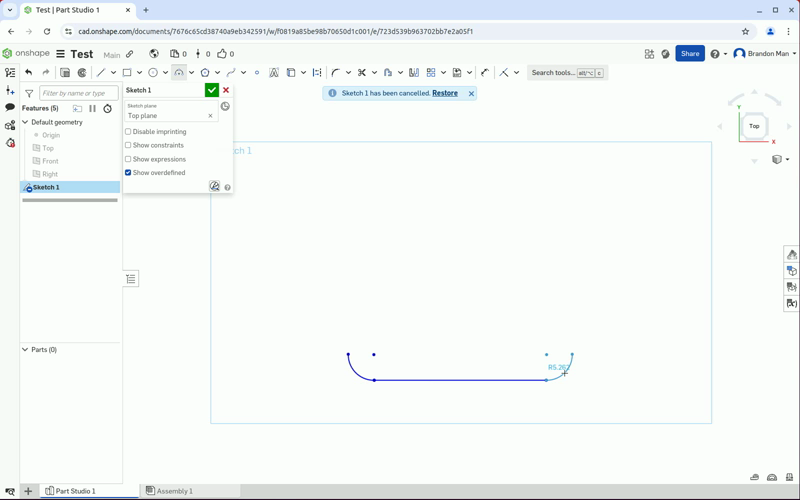
key_up(shift)
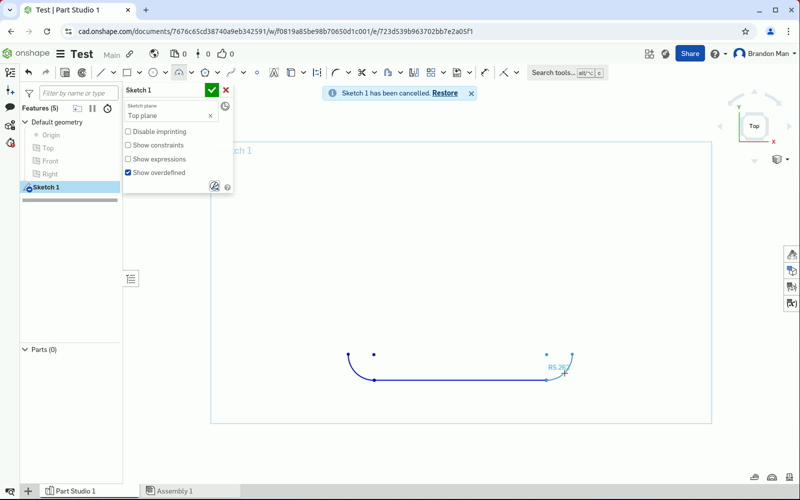
key(esc)
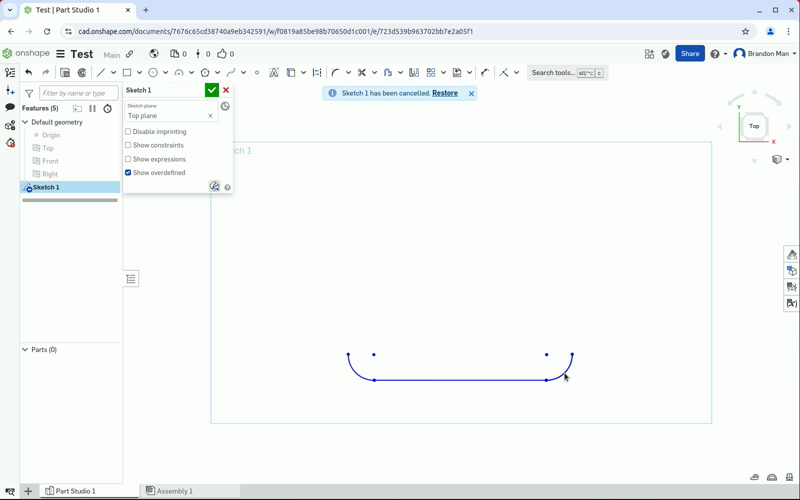
key(l)
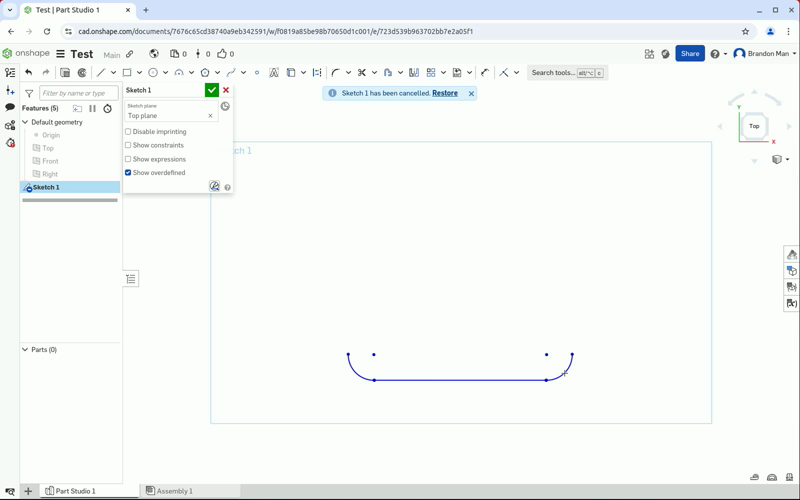
mouse_move(572, 354)
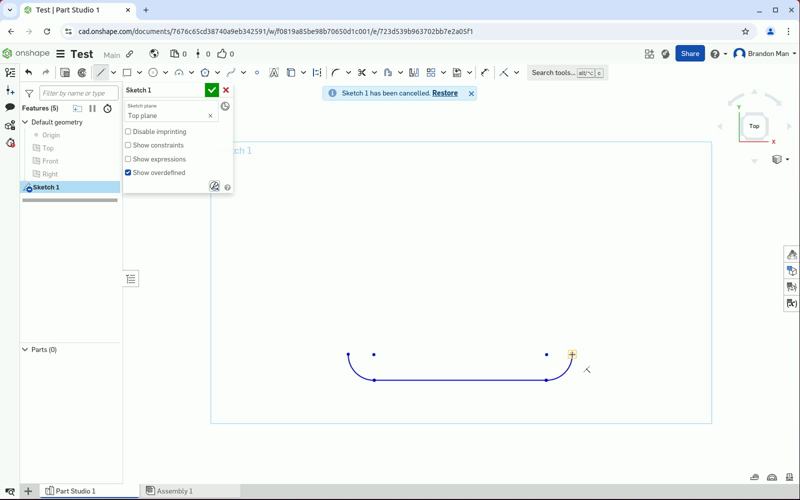
click(572, 354)
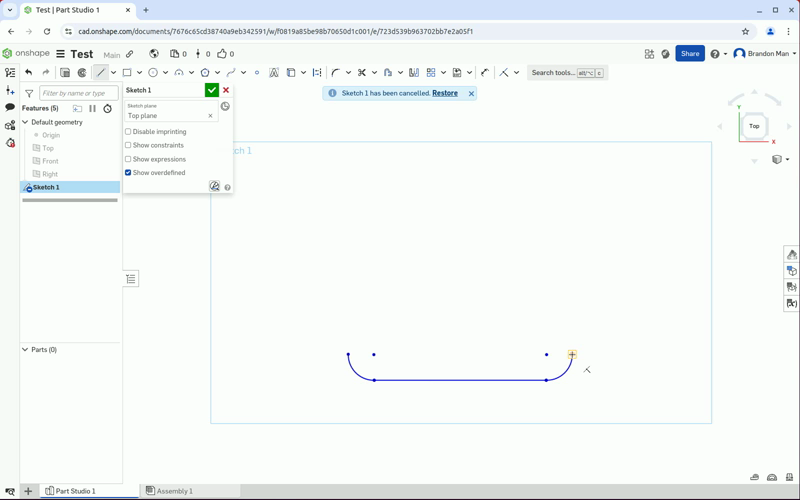
key_down(shift)
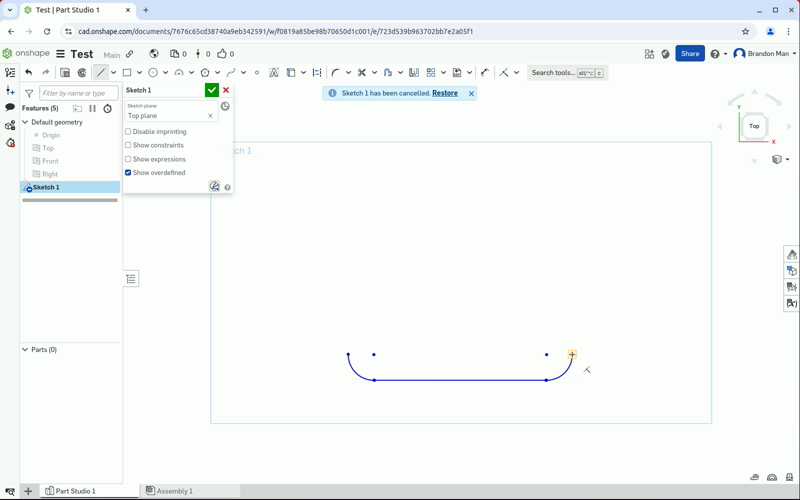
mouse_move(572, 213)
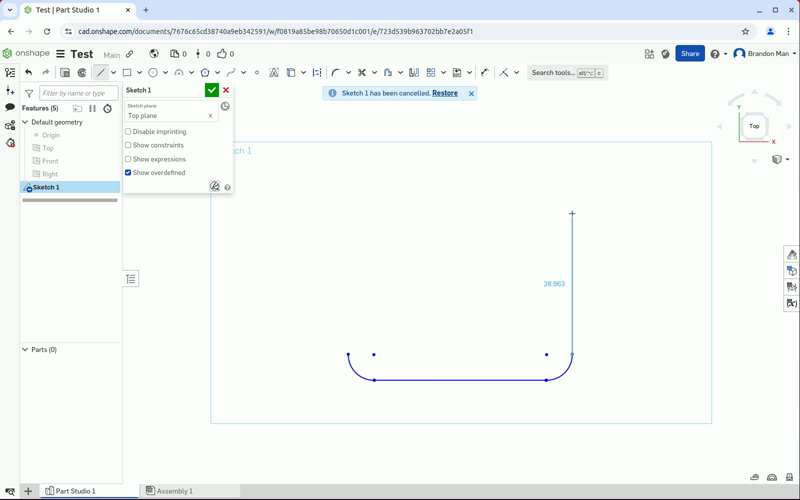
click(572, 213)
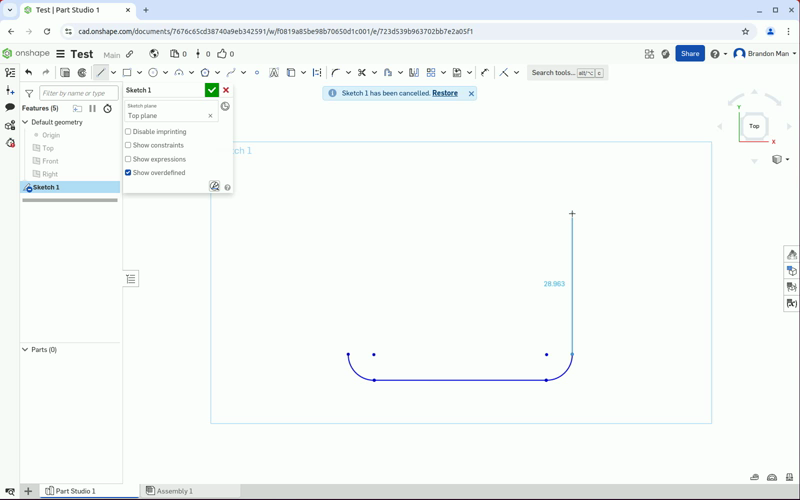
key_up(shift)
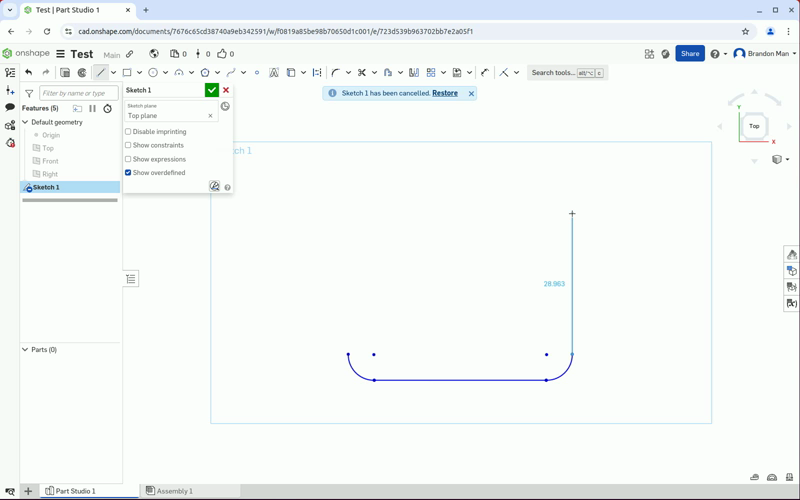
key(esc)
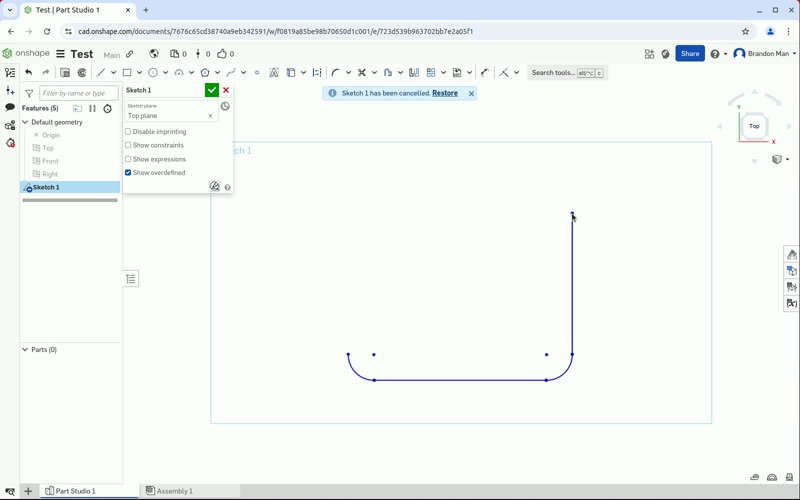
key(a)
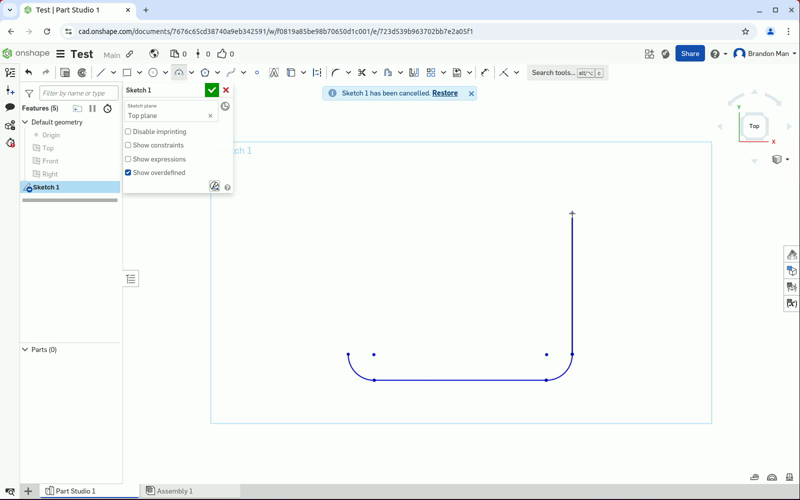
mouse_move(572, 213)
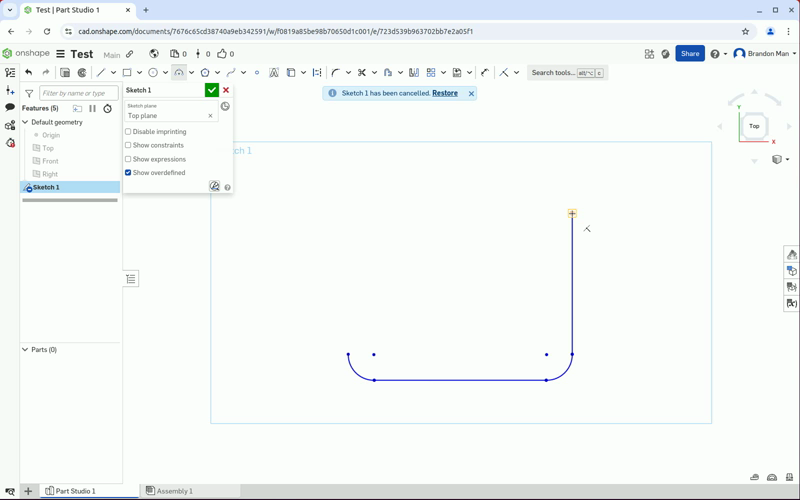
click(572, 213)
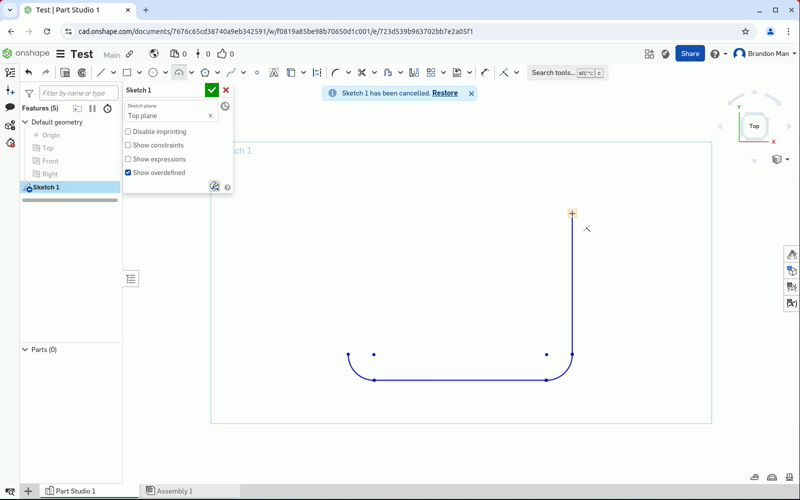
key_down(shift)
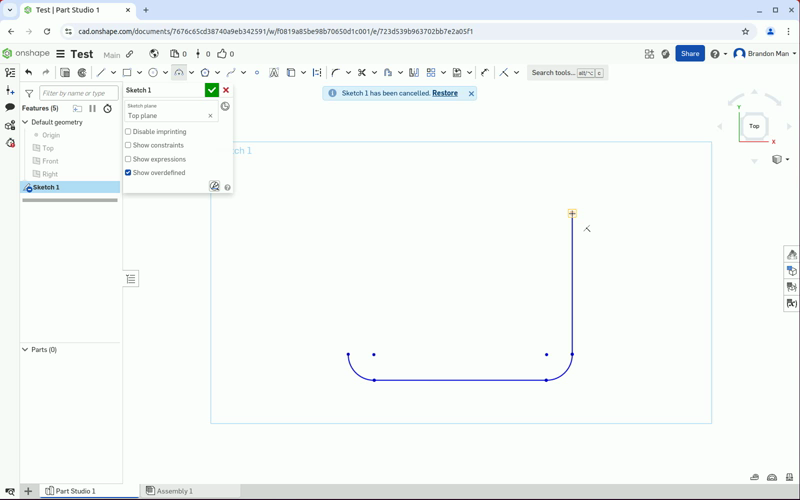
mouse_move(546, 187)
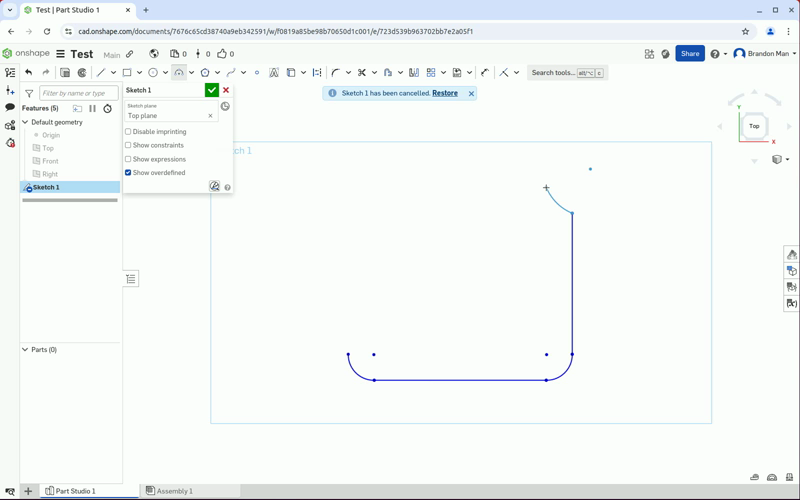
click(546, 187)
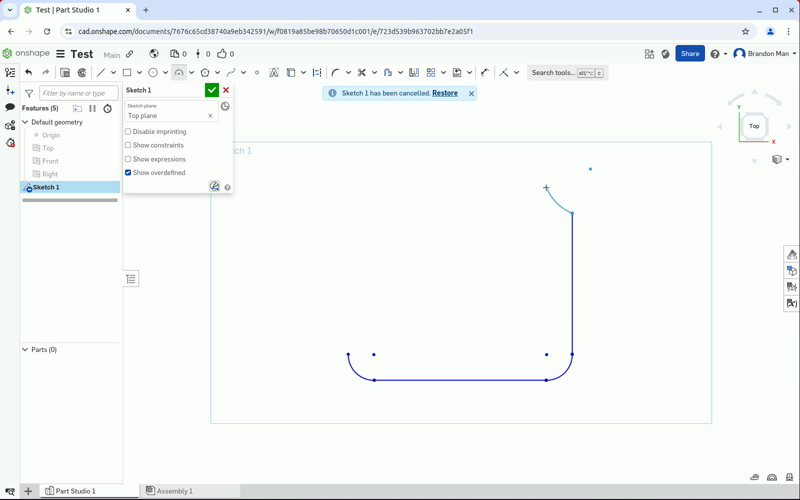
mouse_move(564, 194)
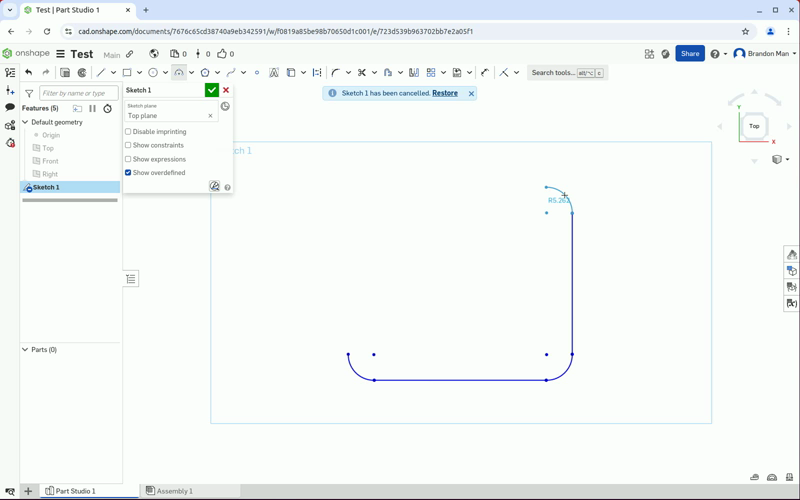
click(564, 194)
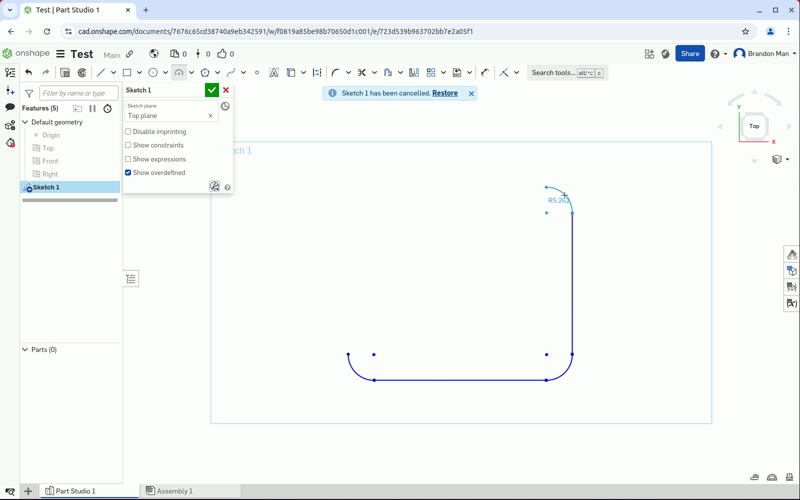
key_up(shift)
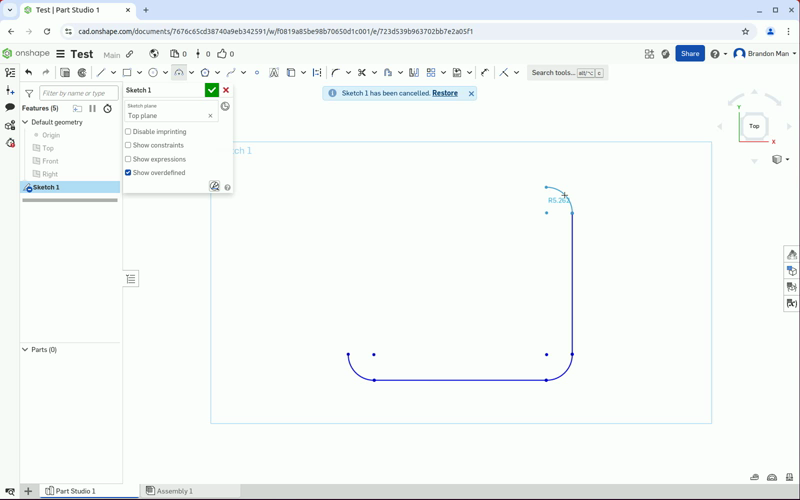
key(esc)
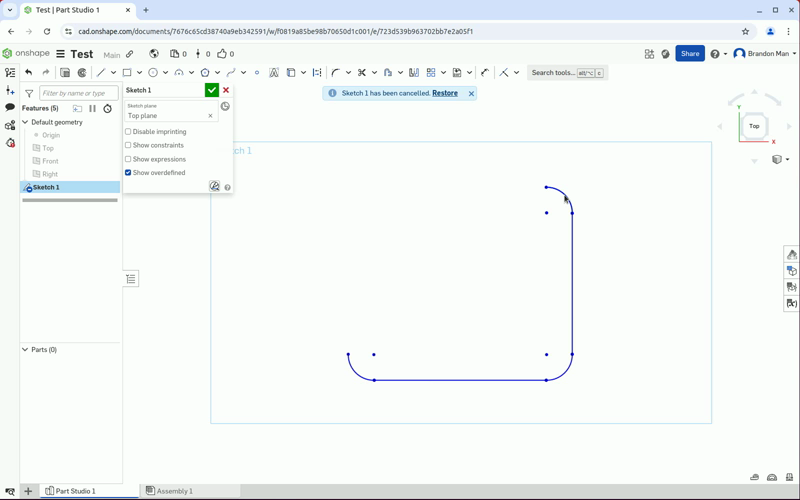
key(l)
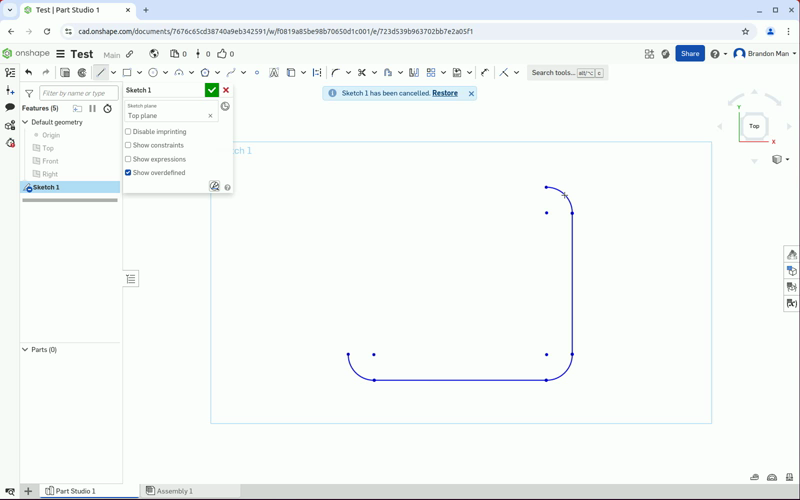
mouse_move(546, 187)
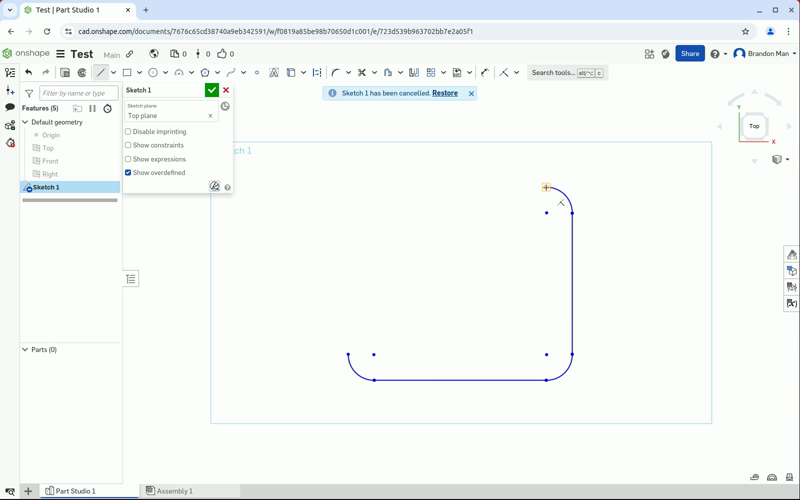
click(546, 187)
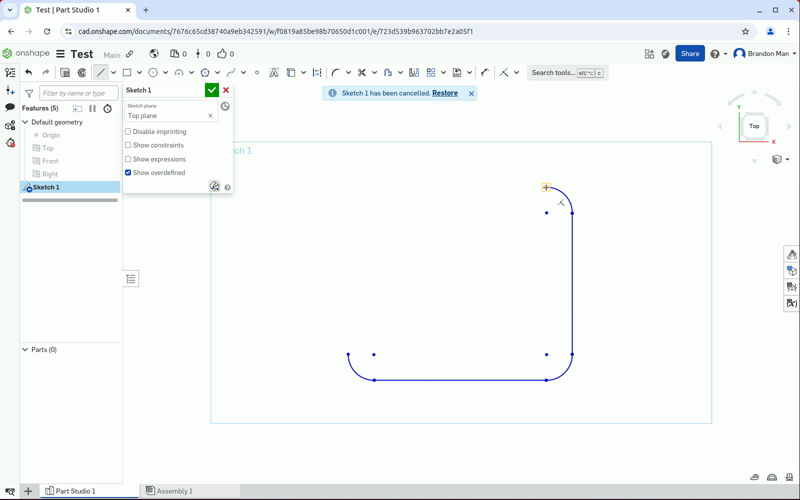
key_down(shift)
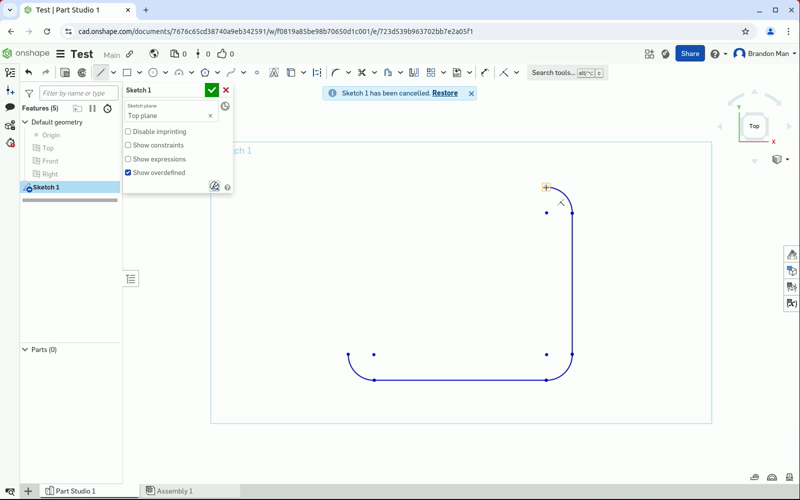
mouse_move(374, 187)
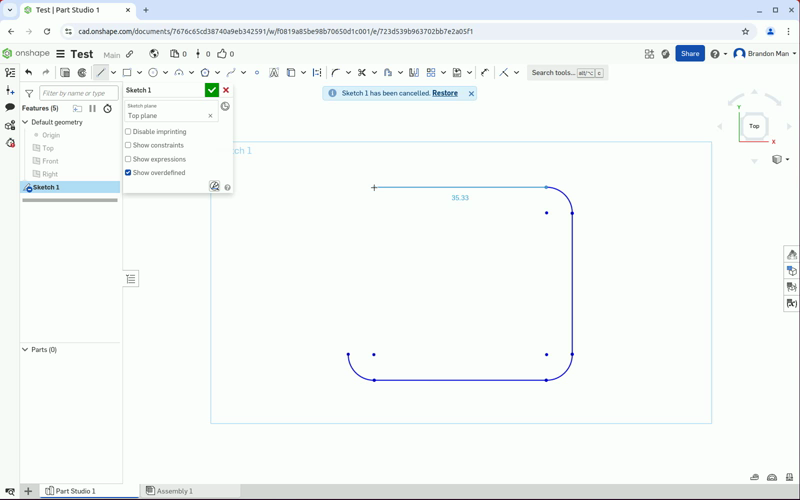
click(374, 187)
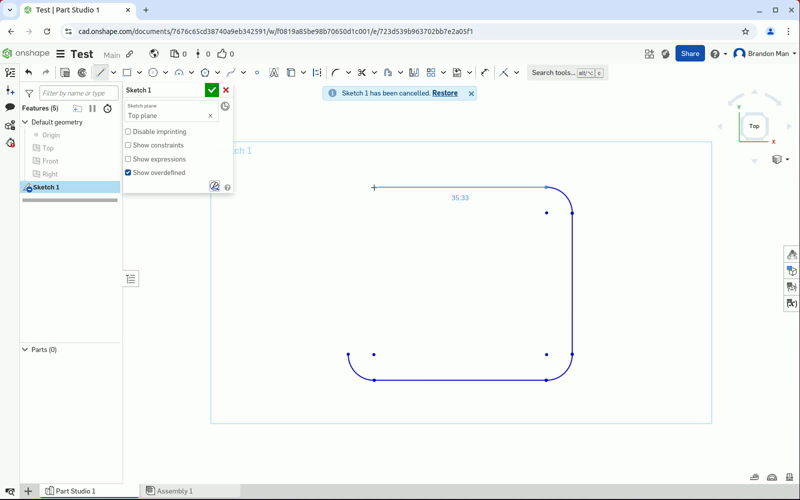
key_up(shift)
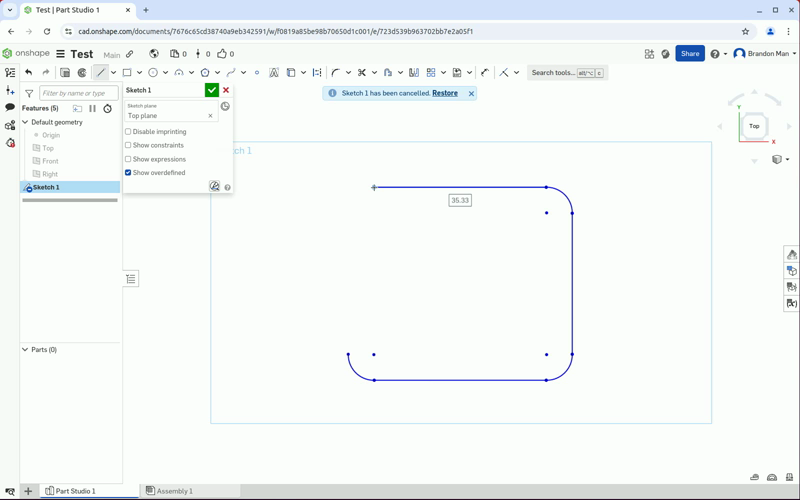
key(esc)
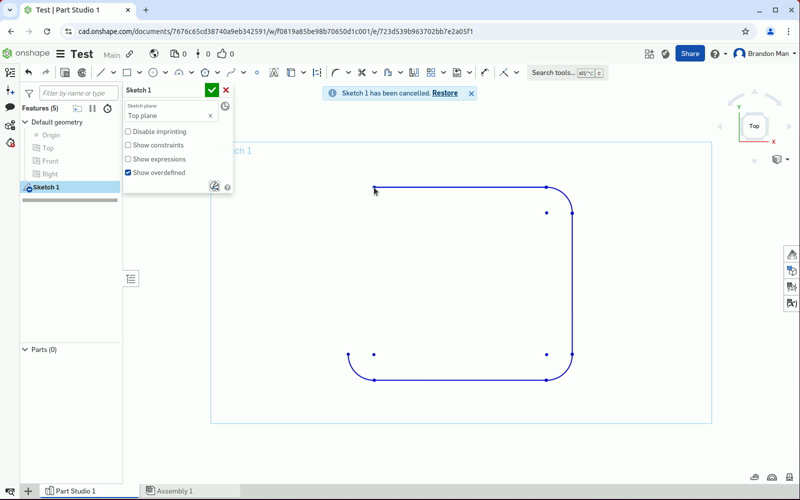
key(a)
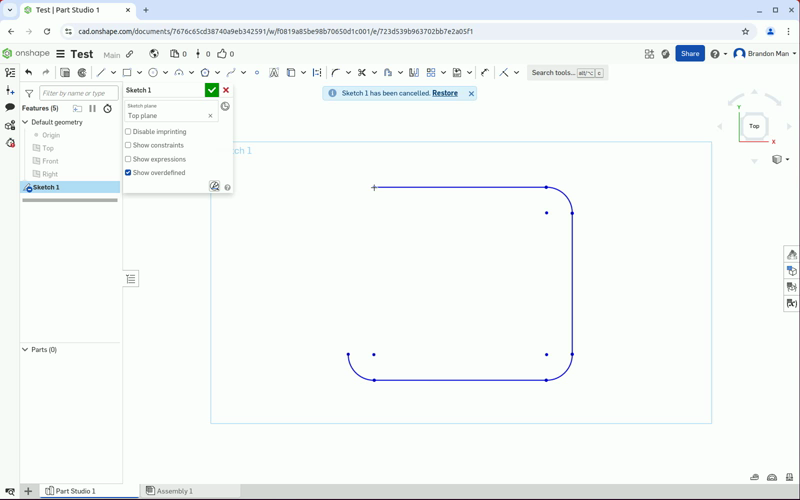
mouse_move(374, 187)
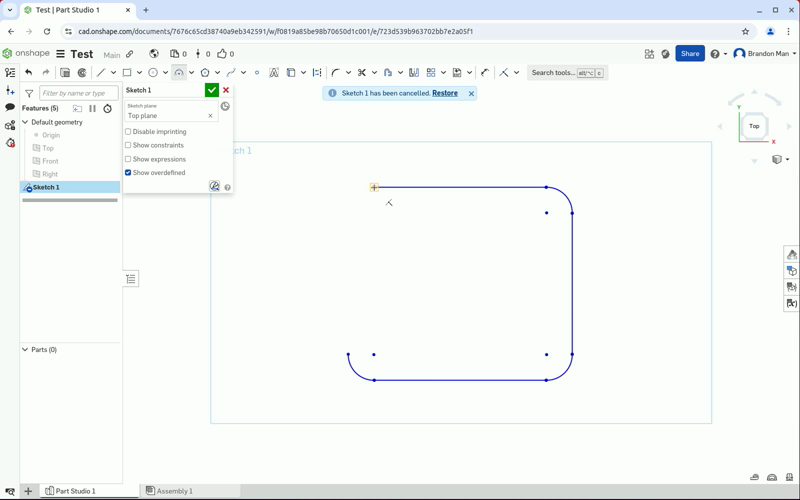
click(374, 187)
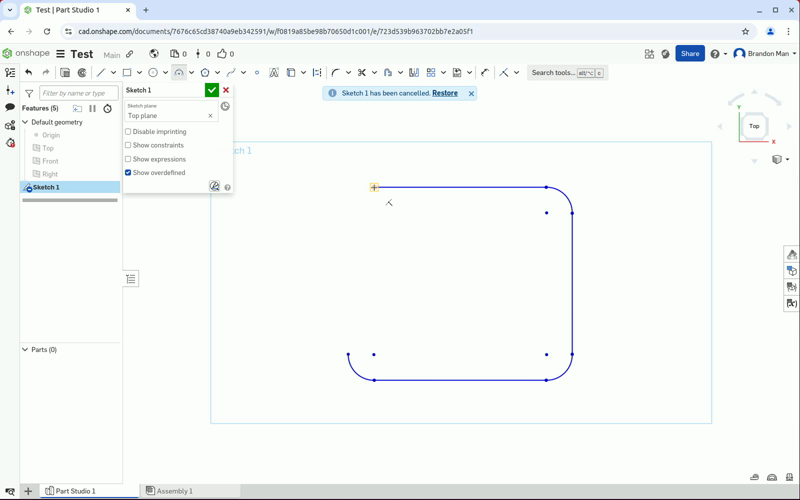
key_down(shift)
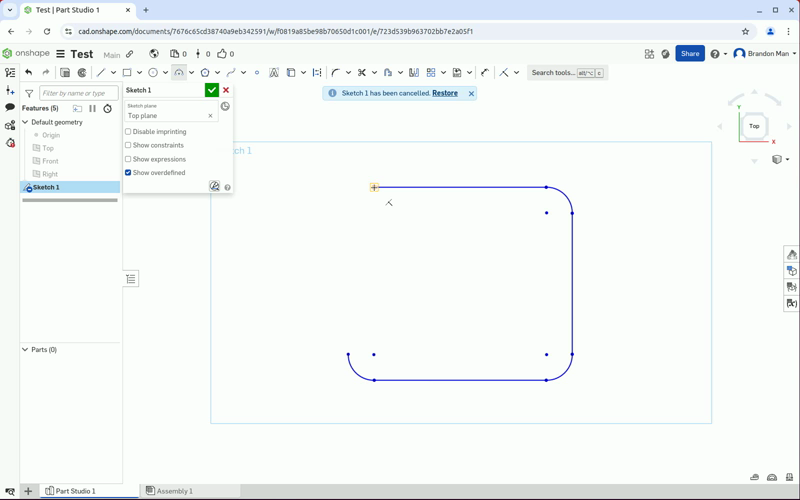
mouse_move(348, 213)
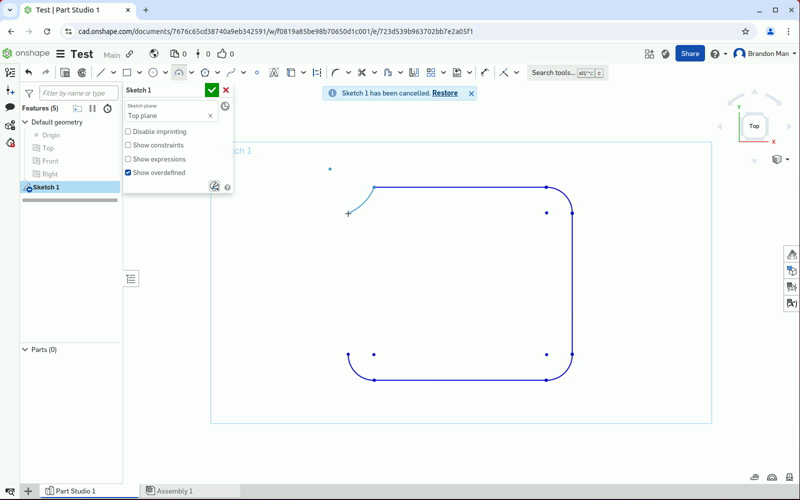
click(348, 213)
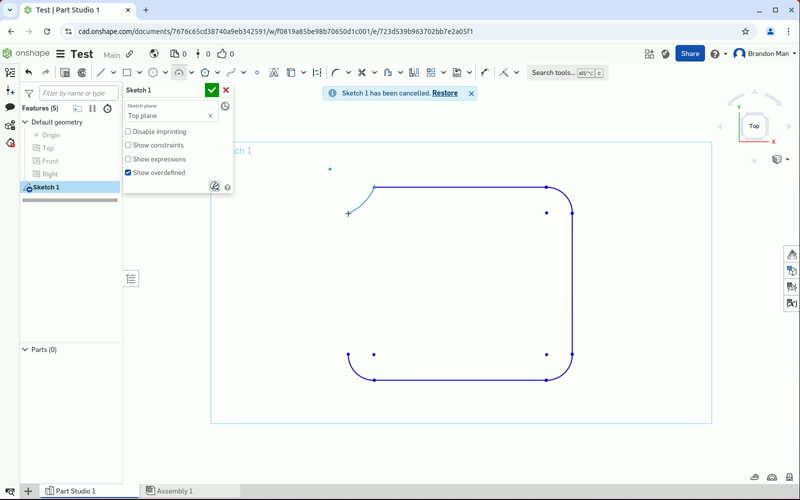
mouse_move(355, 194)
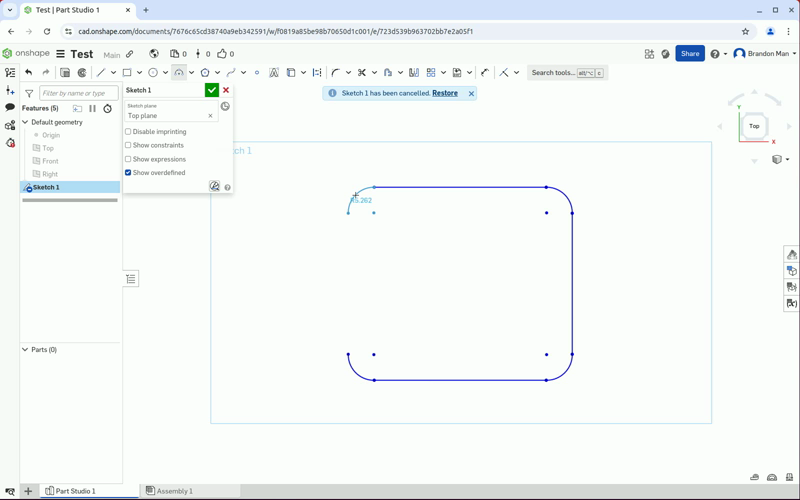
click(355, 194)
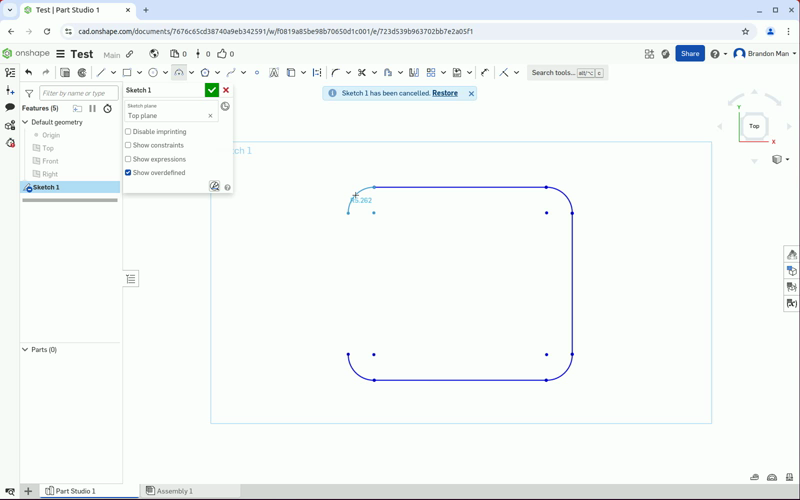
key_up(shift)
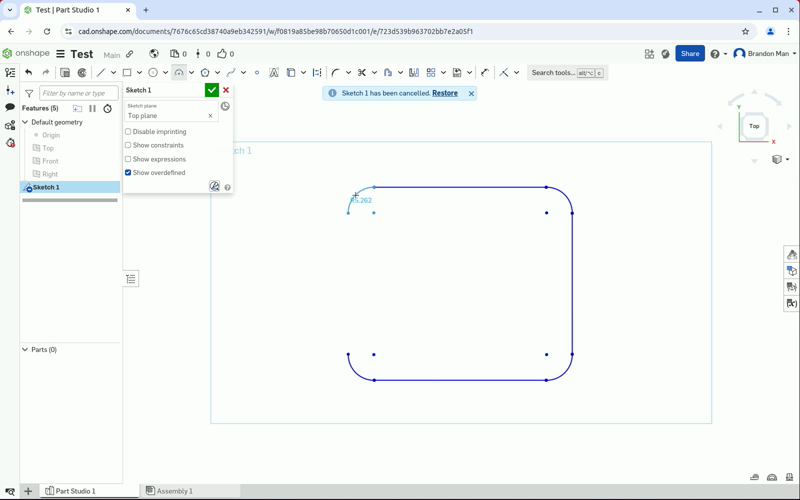
key(esc)
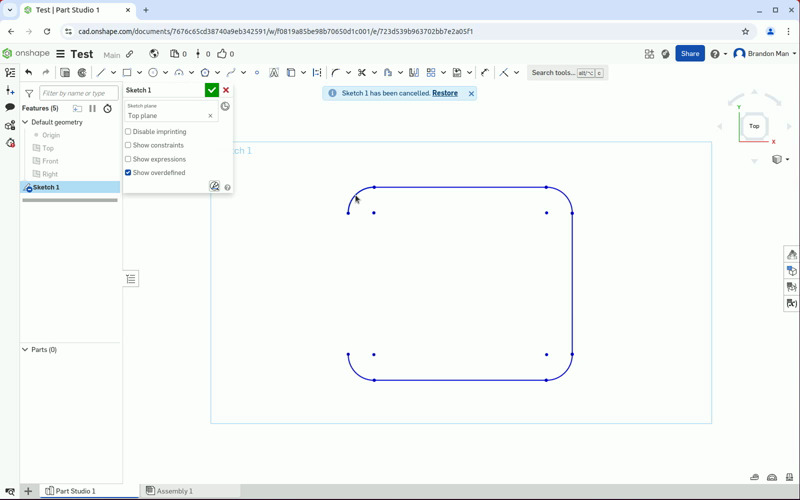
key(l)
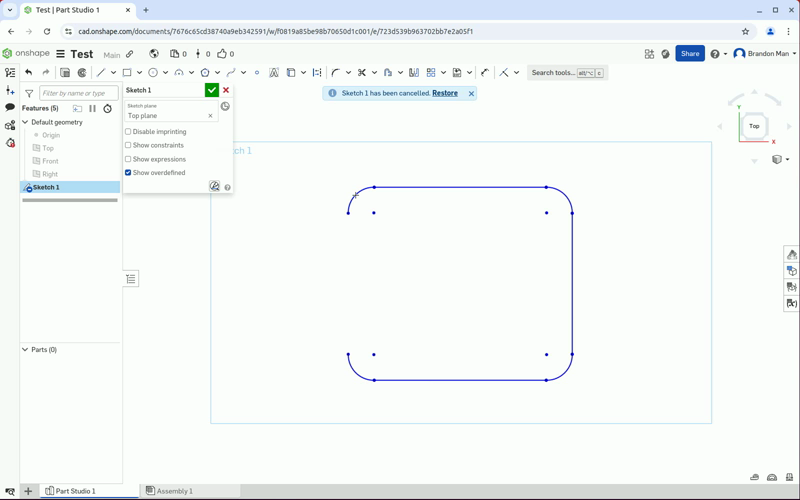
mouse_move(348, 213)
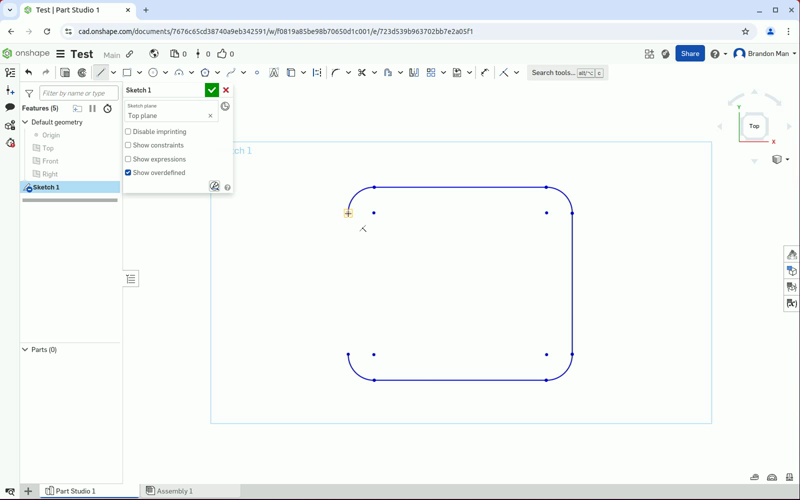
click(348, 213)
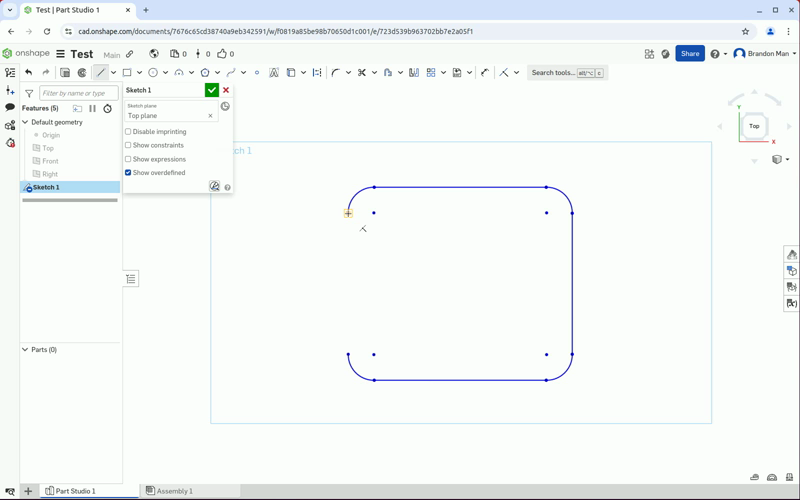
key_down(shift)
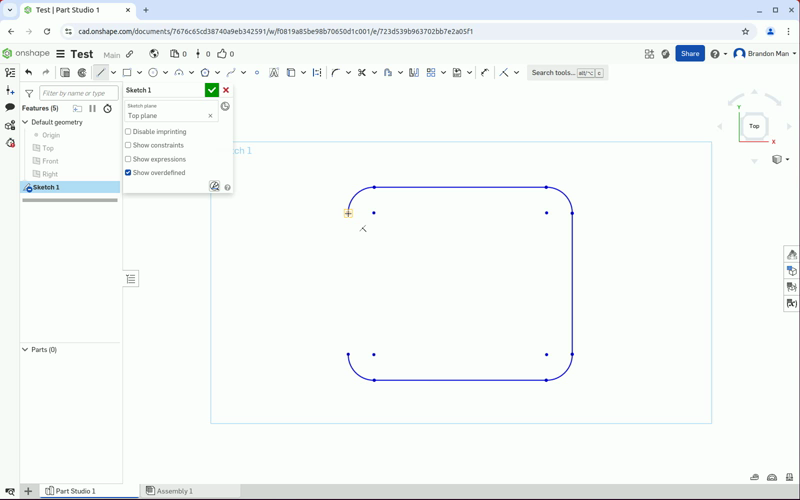
mouse_move(348, 354)
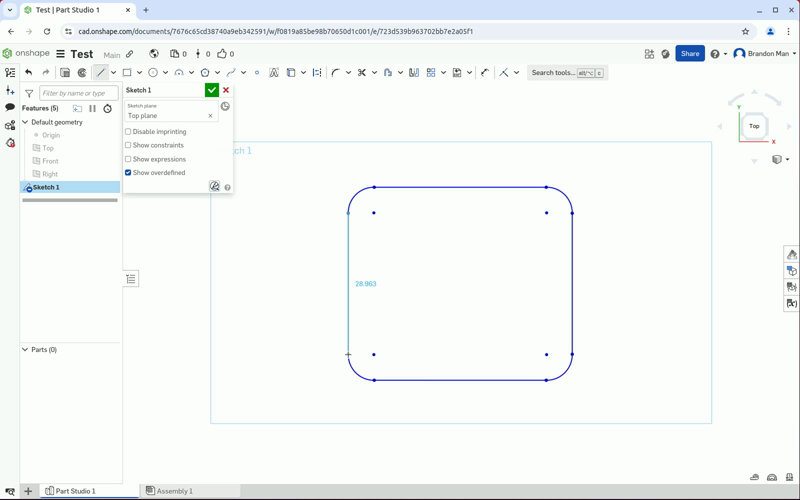
key_up(shift)
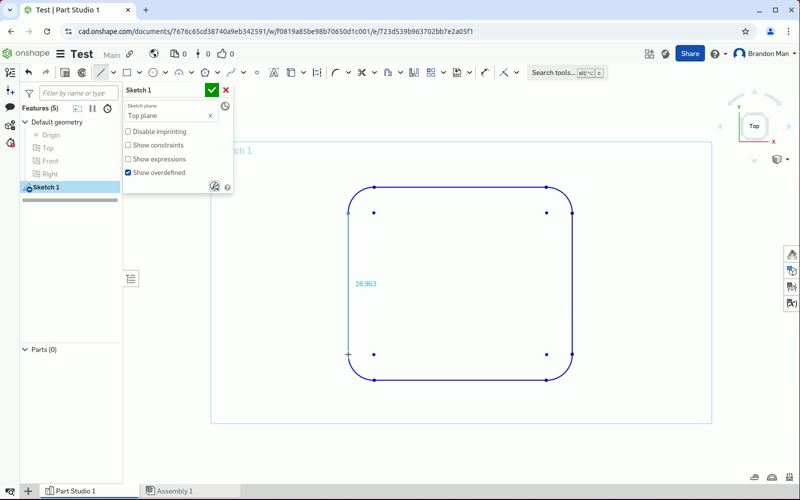
click(348, 354)
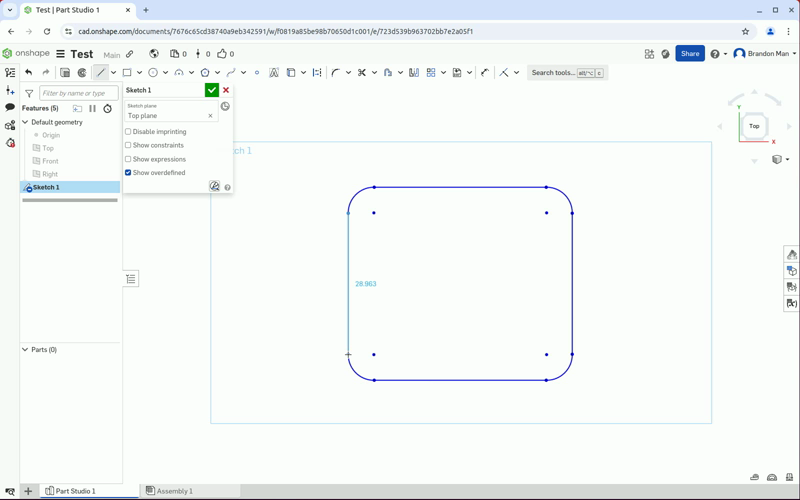
key(esc)
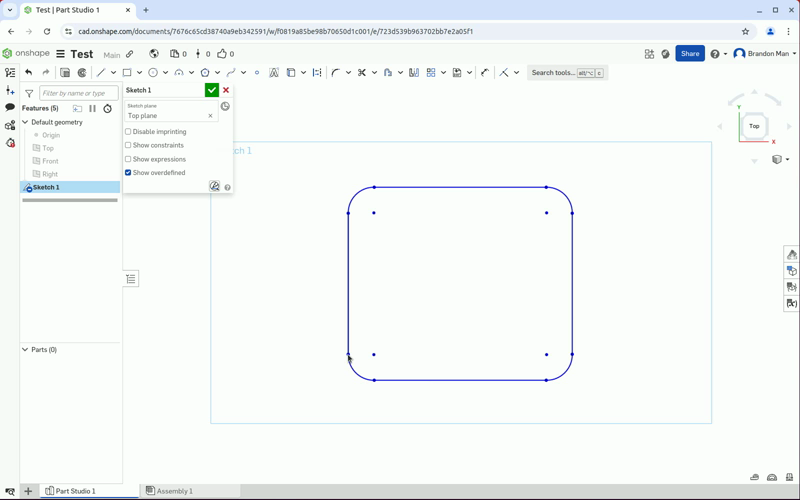
key(c)
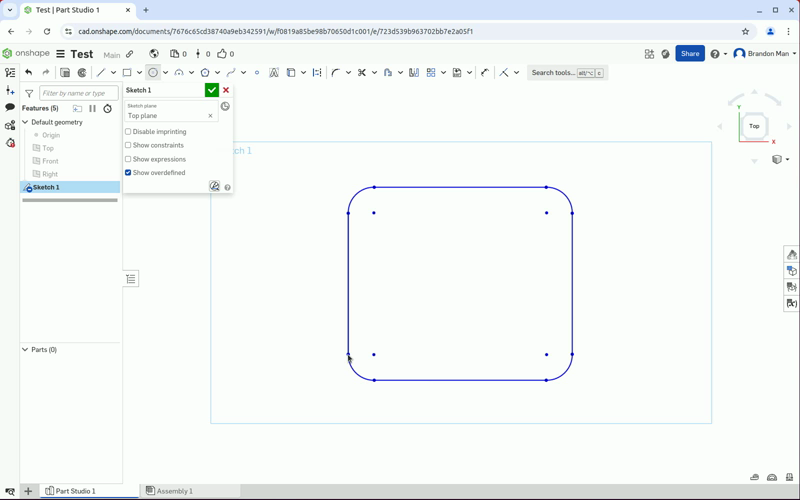
key_down(shift)
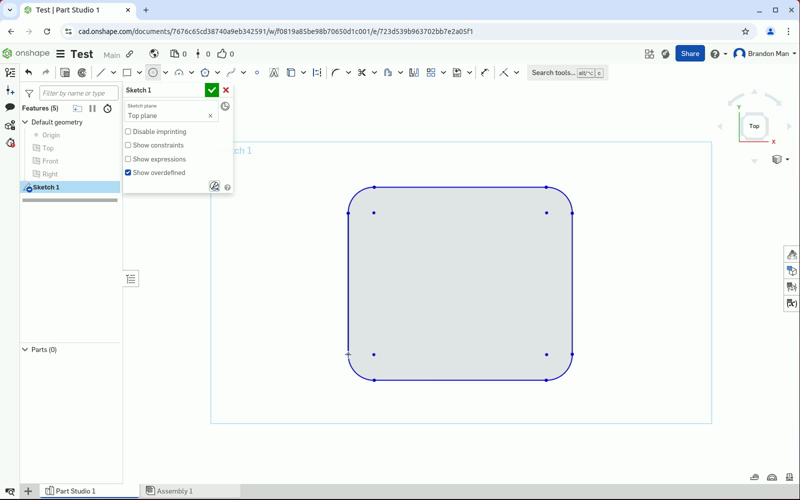
mouse_move(480, 283)
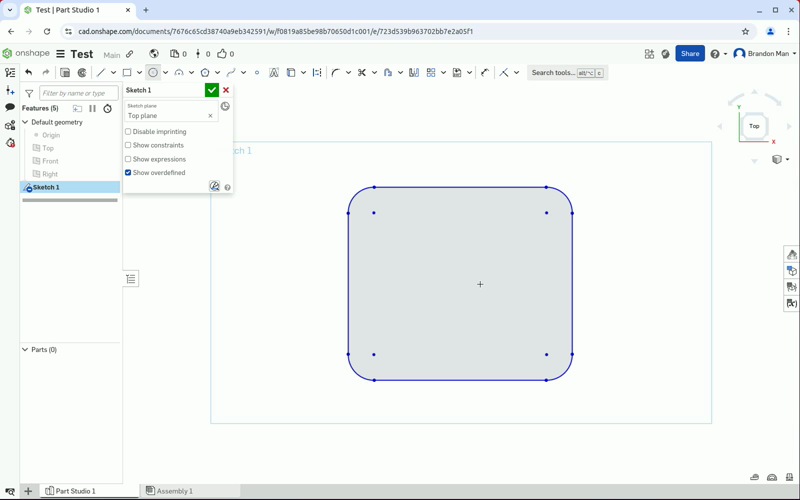
click(480, 283)
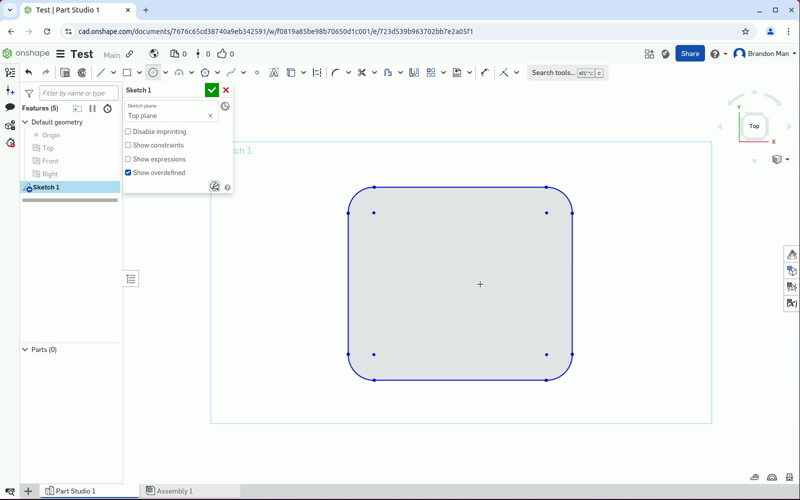
key_up(shift)
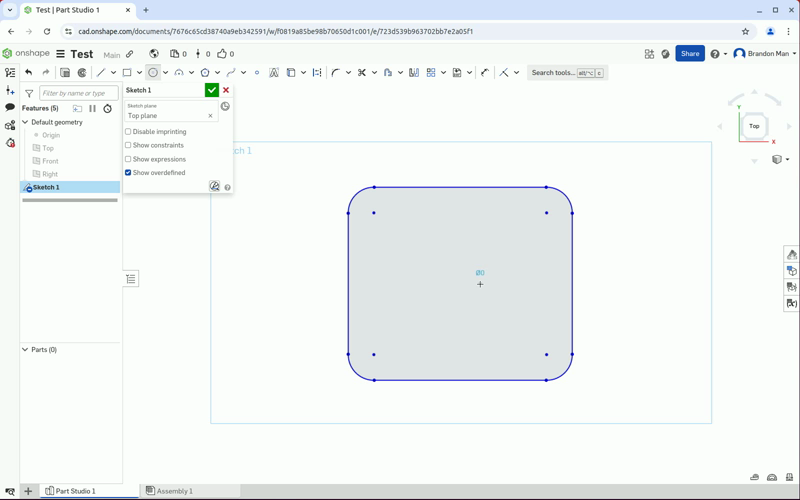
mouse_move(520, 283)
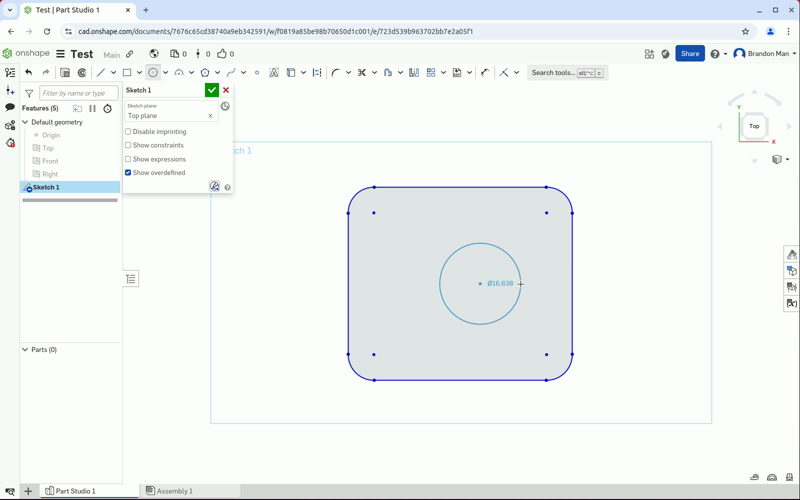
click(520, 283)
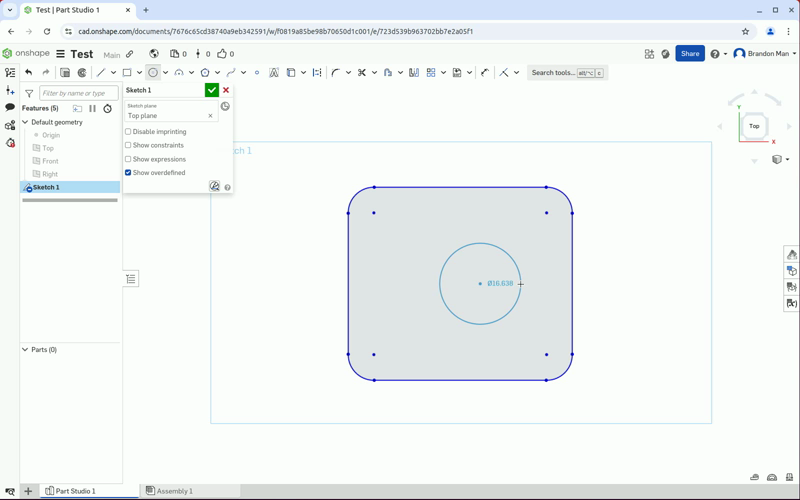
key(esc)
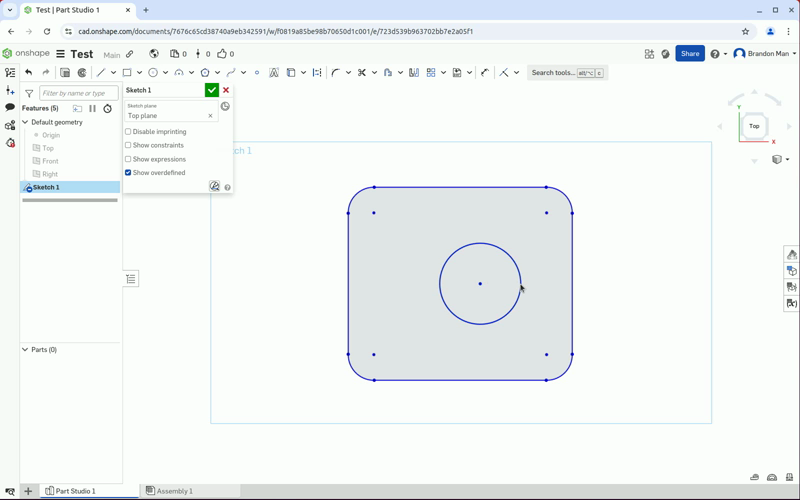
mouse_move(407, 329)
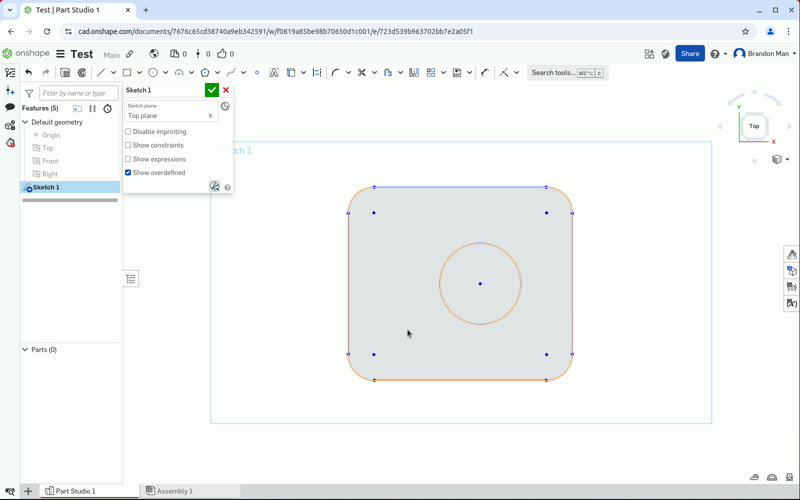
click(407, 329)
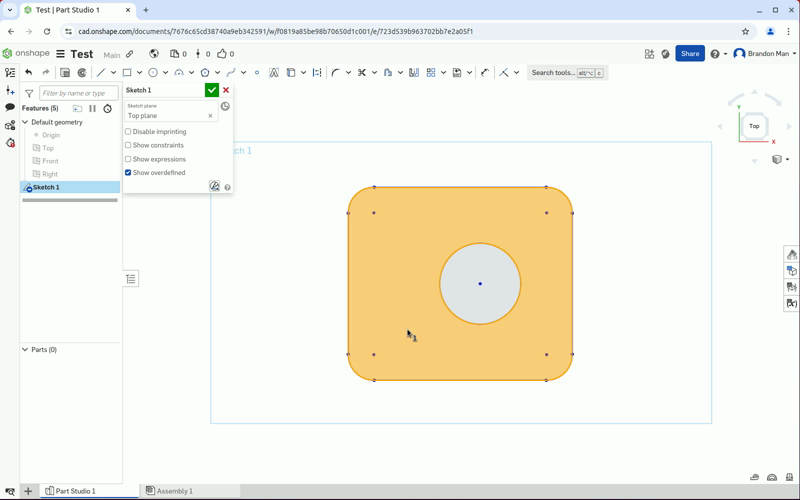
mouse_move(73, 352)
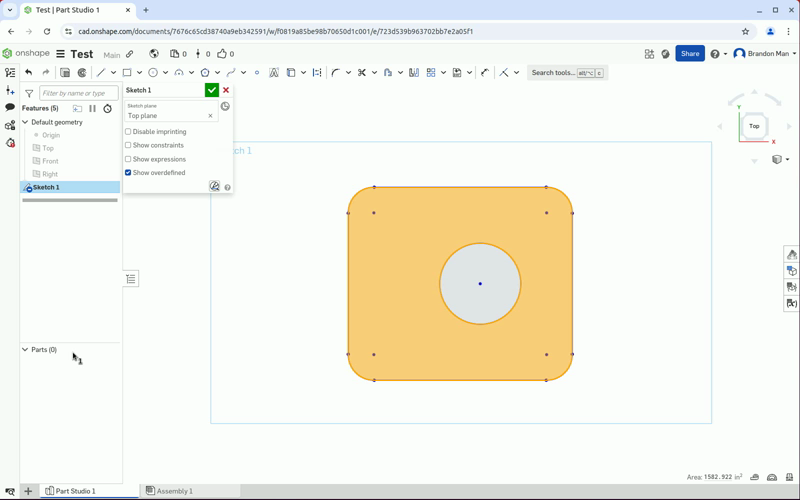
key(shift+y)
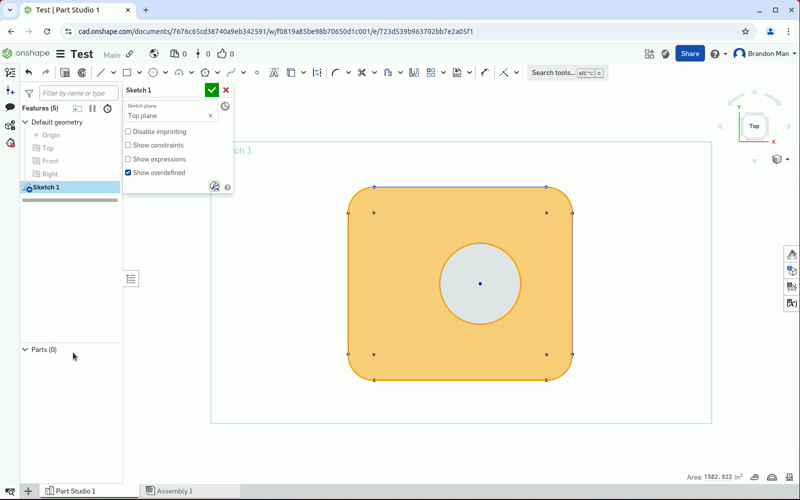
key(shift+e)
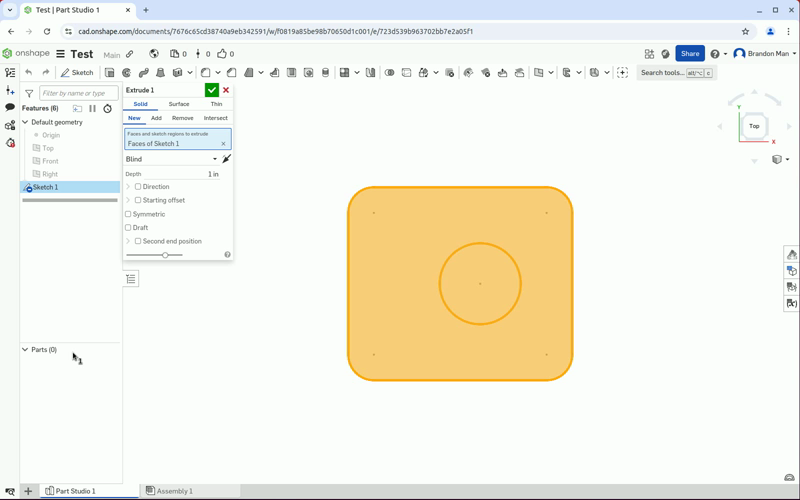
mouse_move(143, 106)
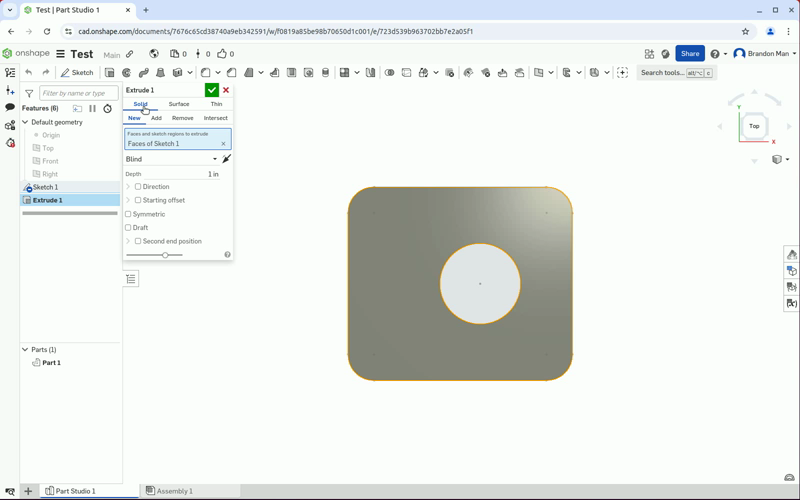
click(143, 106)
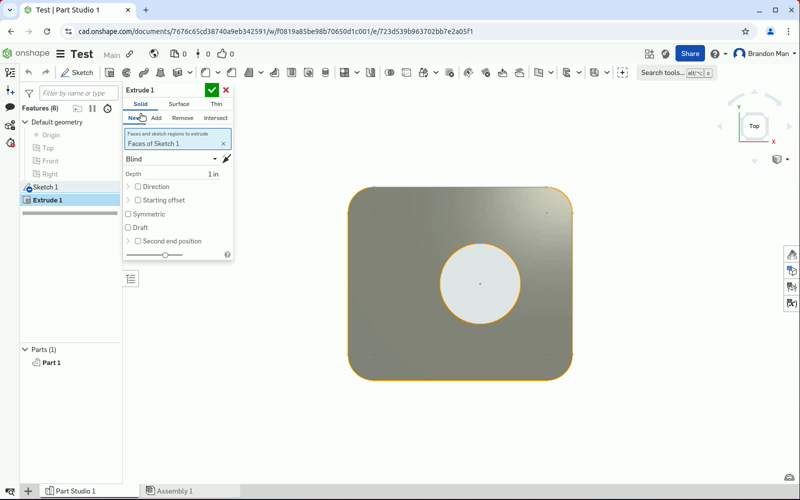
mouse_move(137, 120)
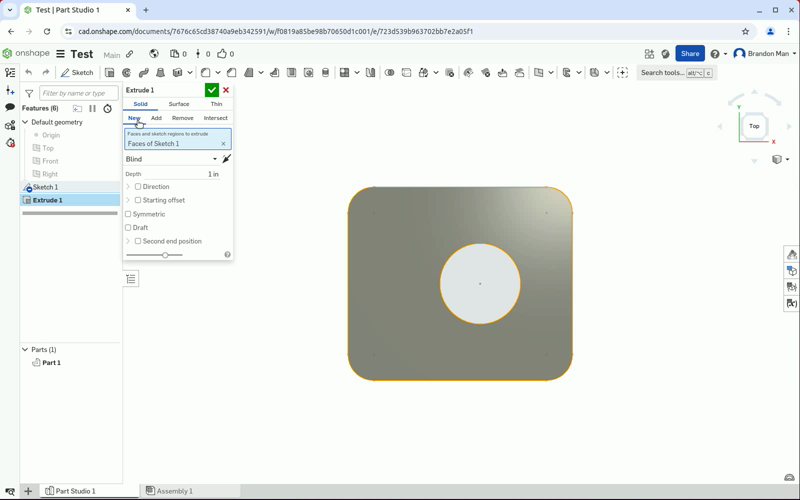
click(137, 120)
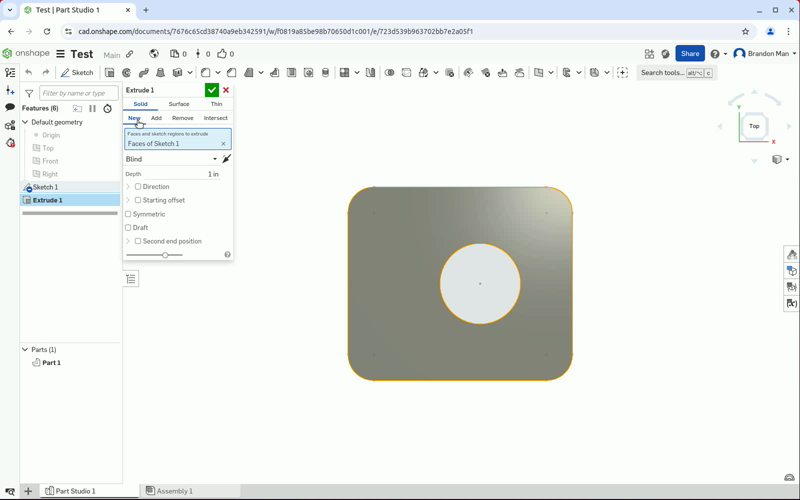
key(tab, 4)
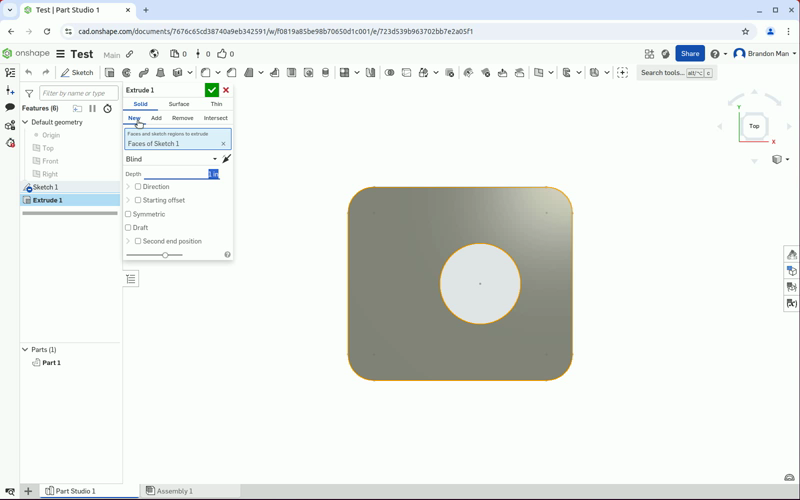
text(5.777)
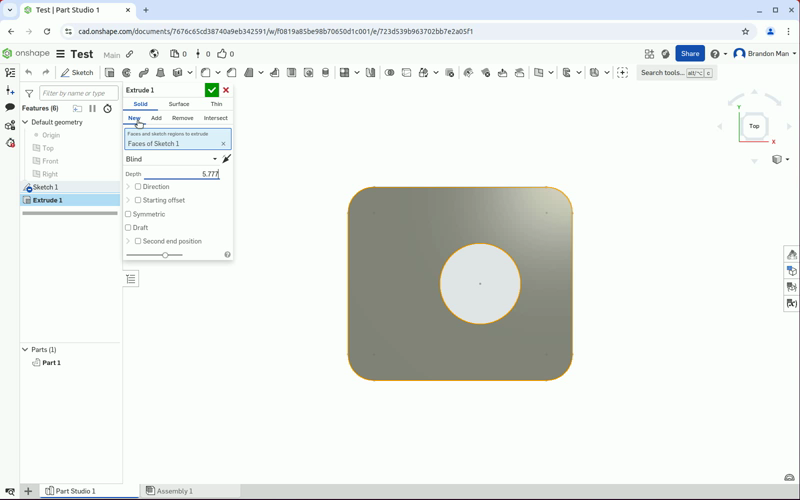
key(enter)
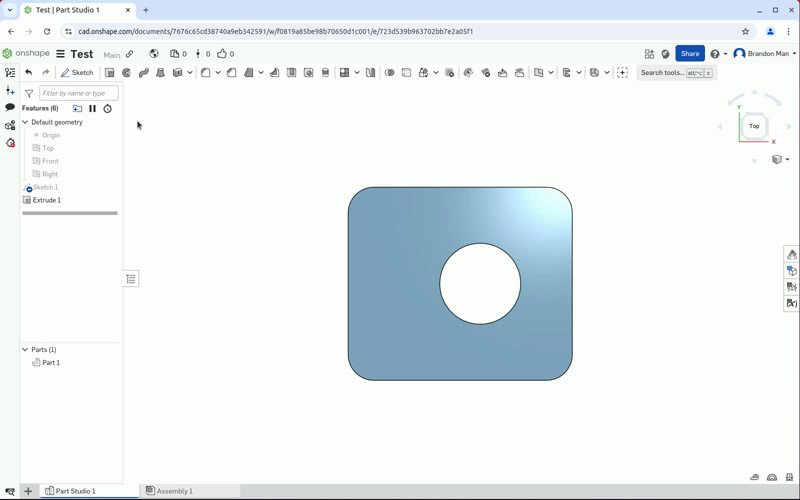
key(shift+h)
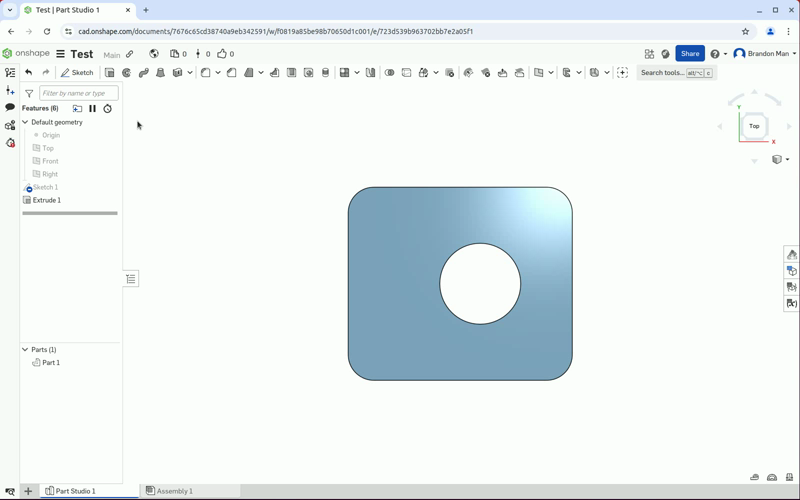
key(shift+h)
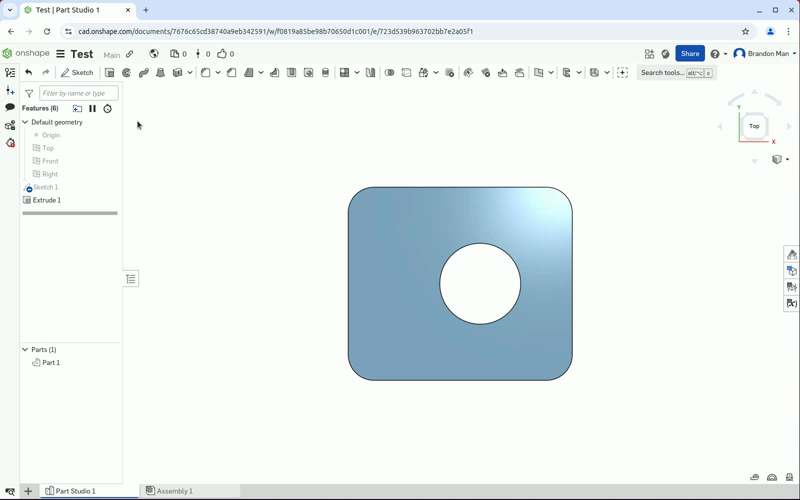
mouse_move(73, 189)
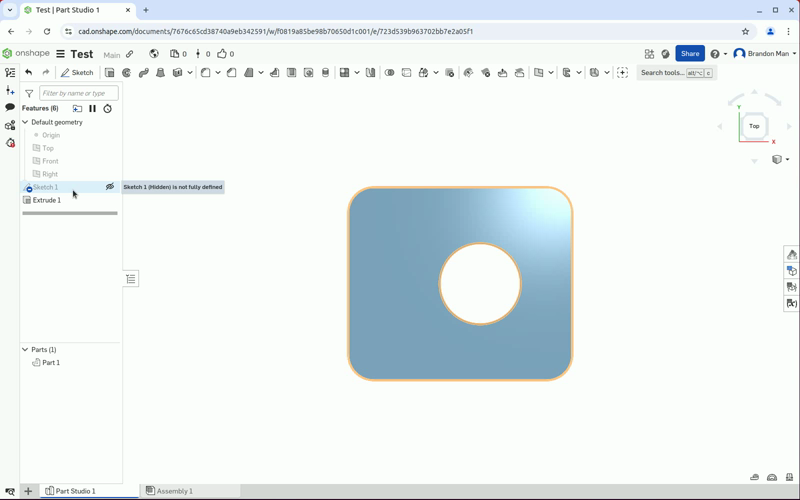
click(73, 189)
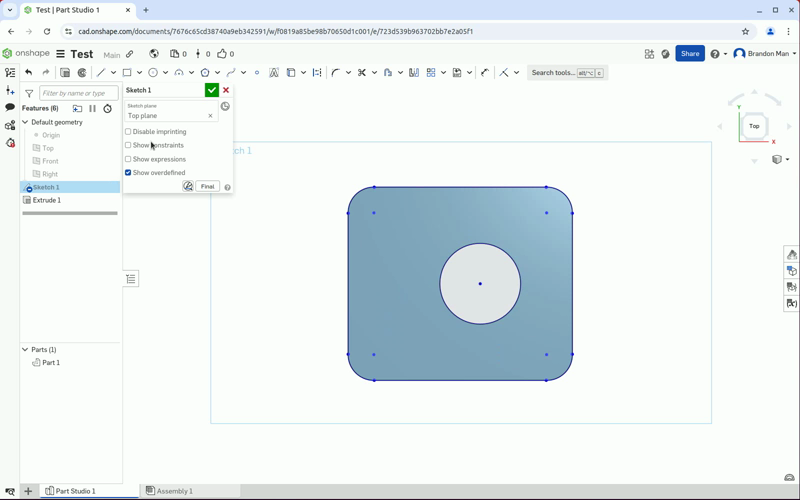
mouse_move(229, 92)
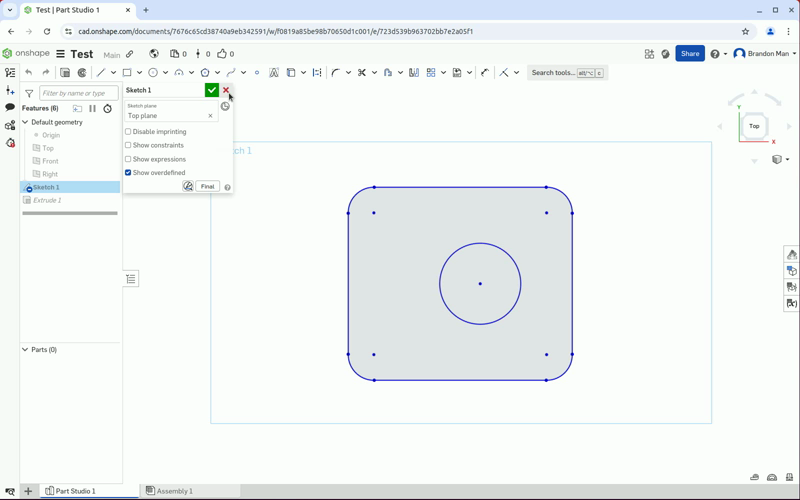
click(229, 92)
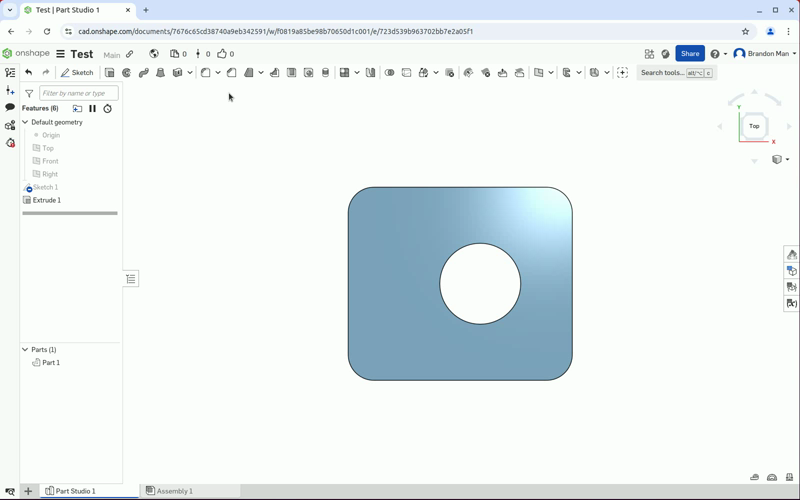
mouse_move(541, 75)
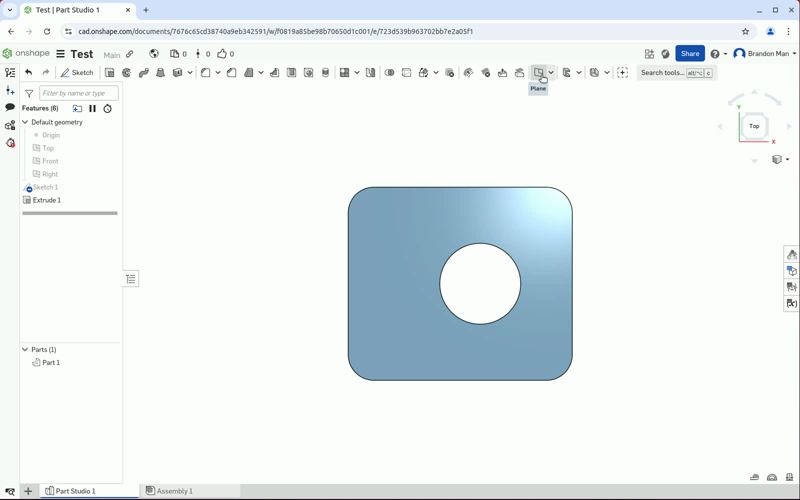
click(541, 75)
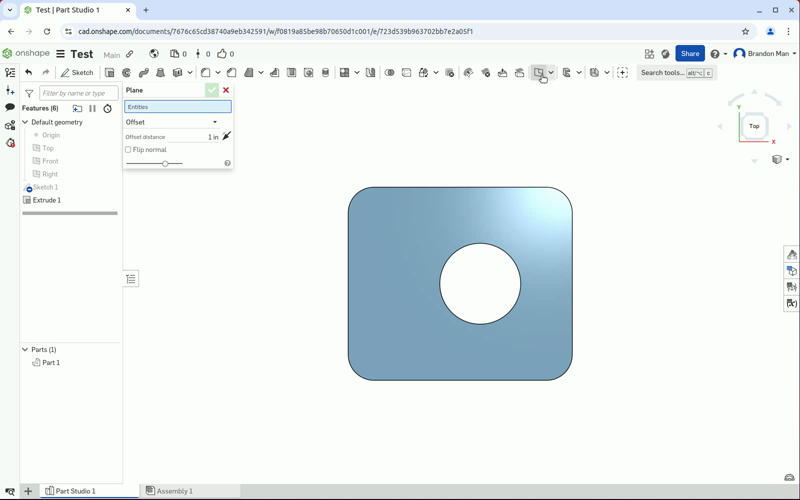
mouse_move(73, 150)
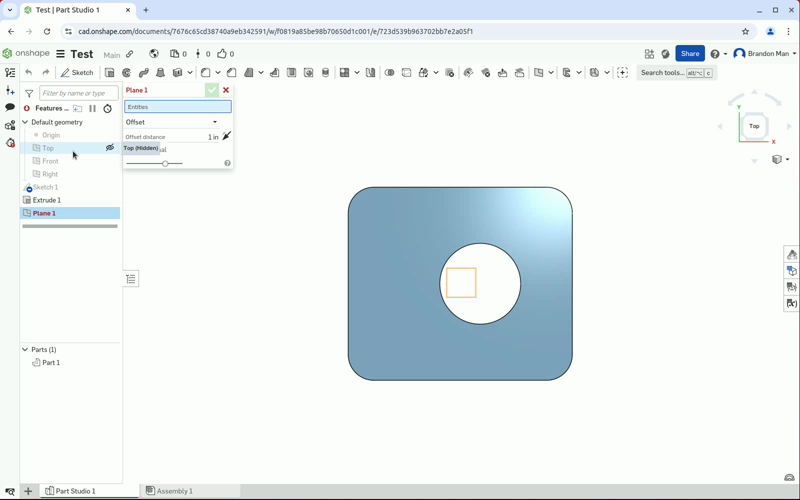
click(73, 150)
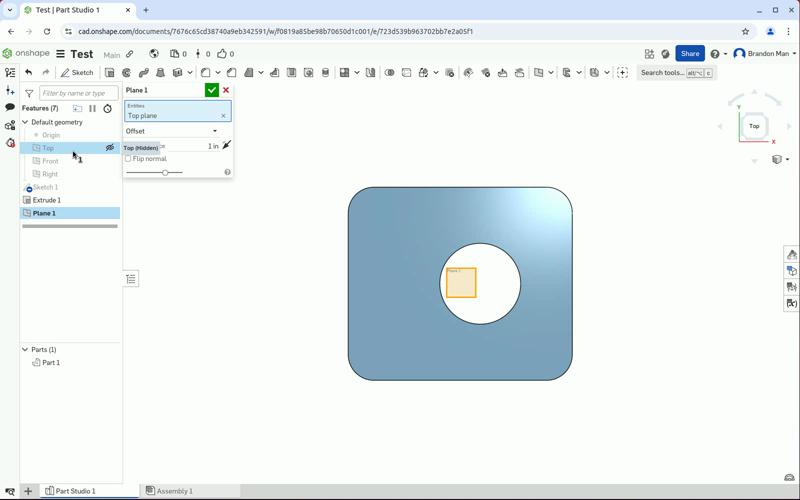
key(tab, 2)
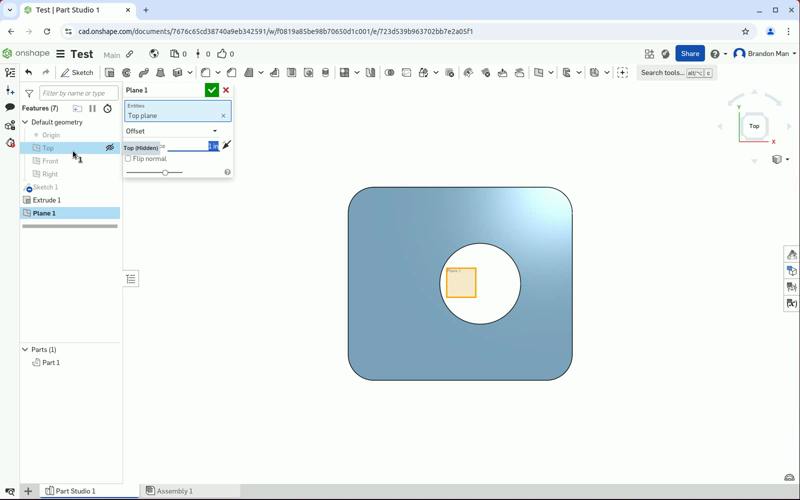
text(5.792)
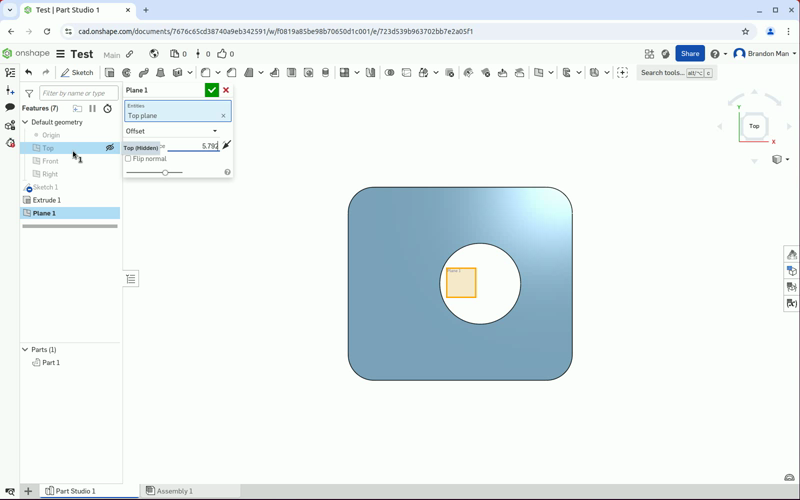
key(enter, 2)
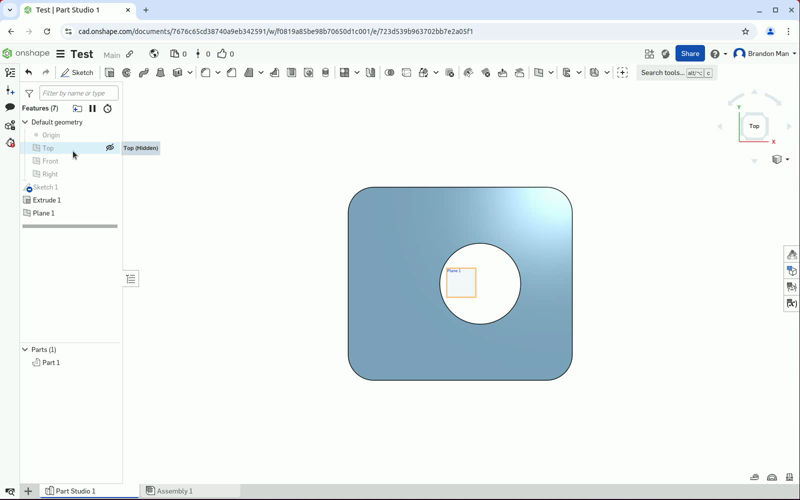
key(shift+s)
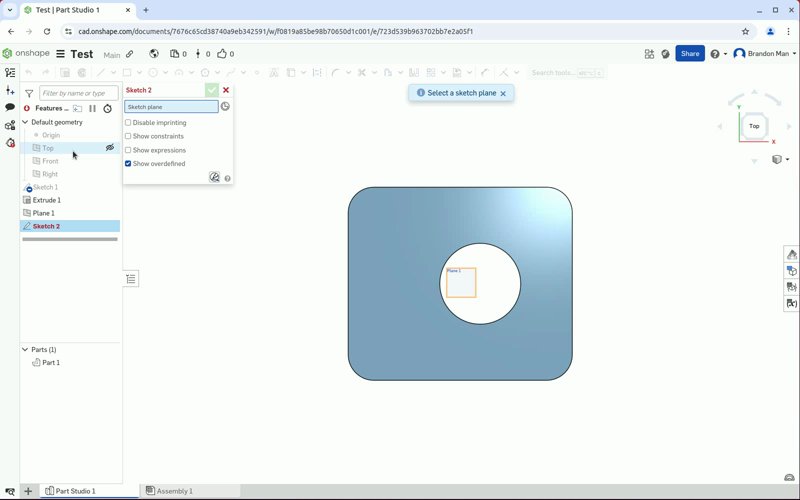
mouse_move(73, 215)
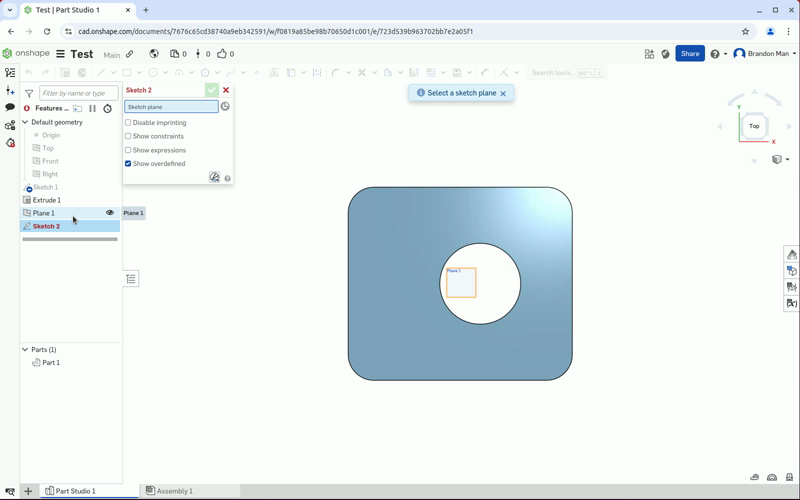
click(73, 215)
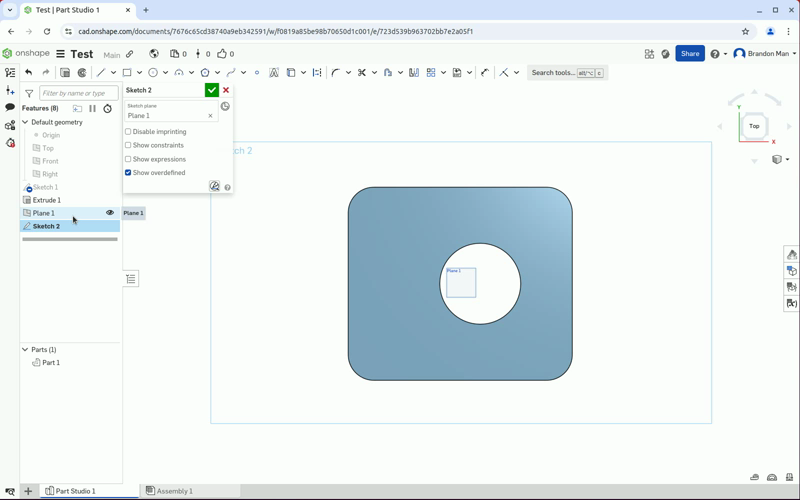
mouse_move(73, 352)
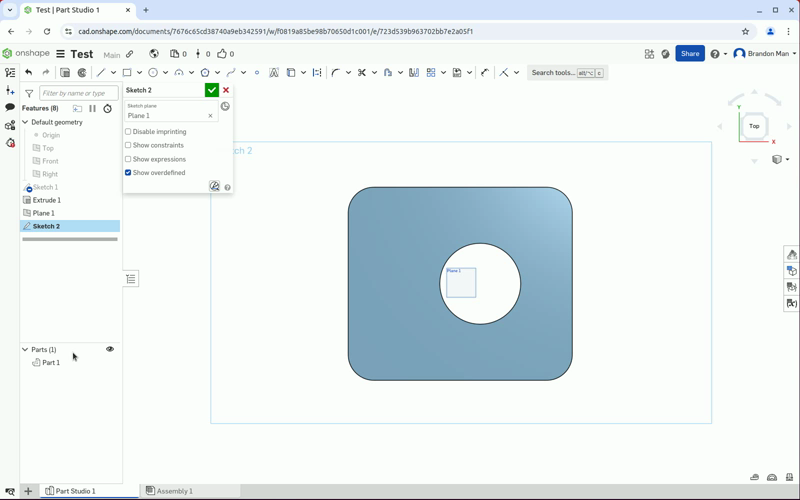
key(y)
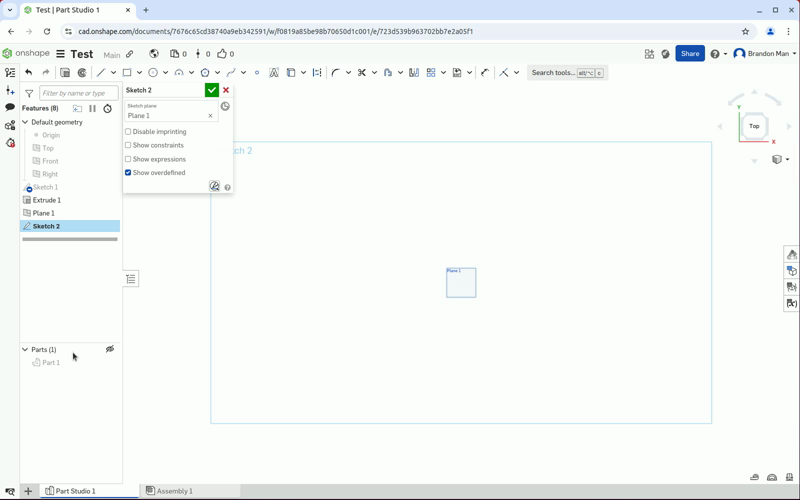
key(a)
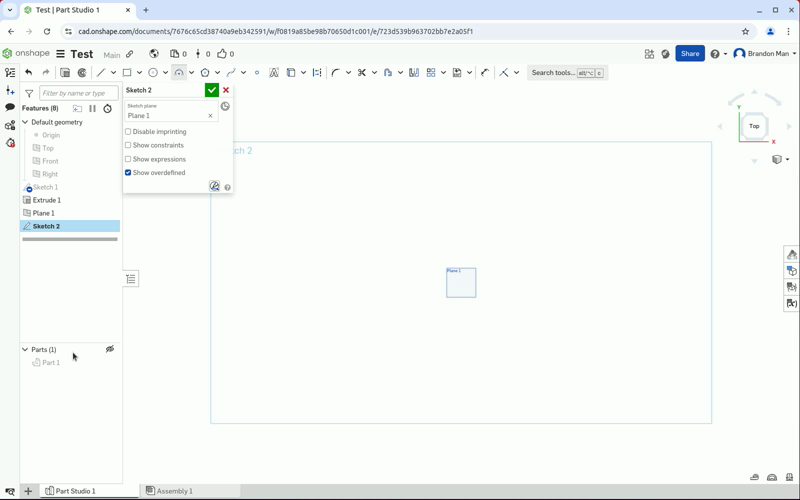
key_down(shift)
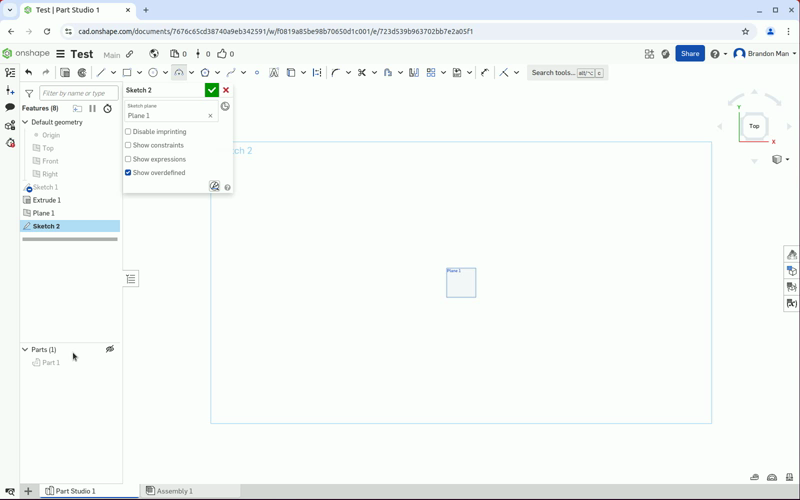
mouse_move(393, 199)
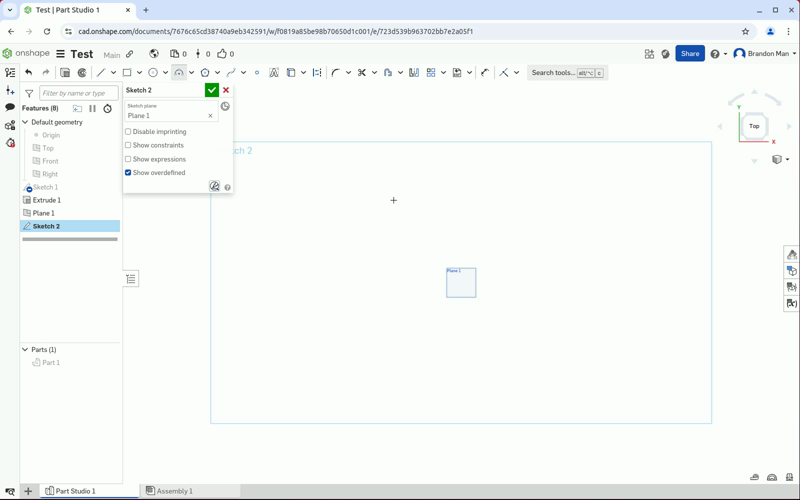
click(393, 199)
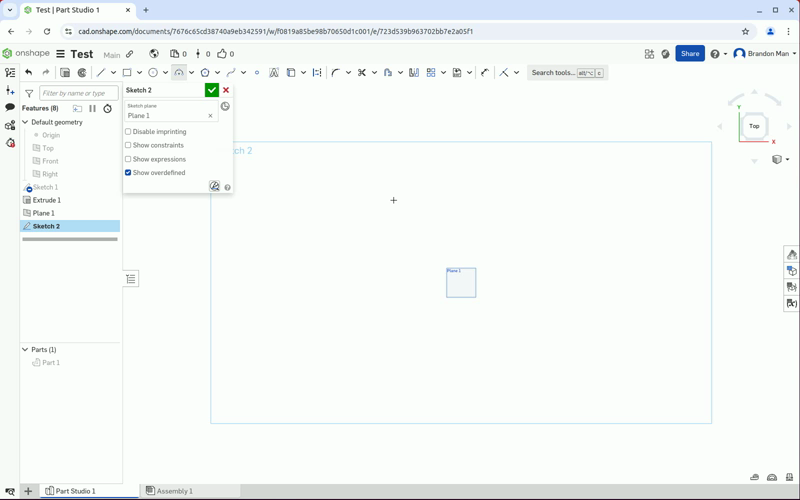
key_up(shift)
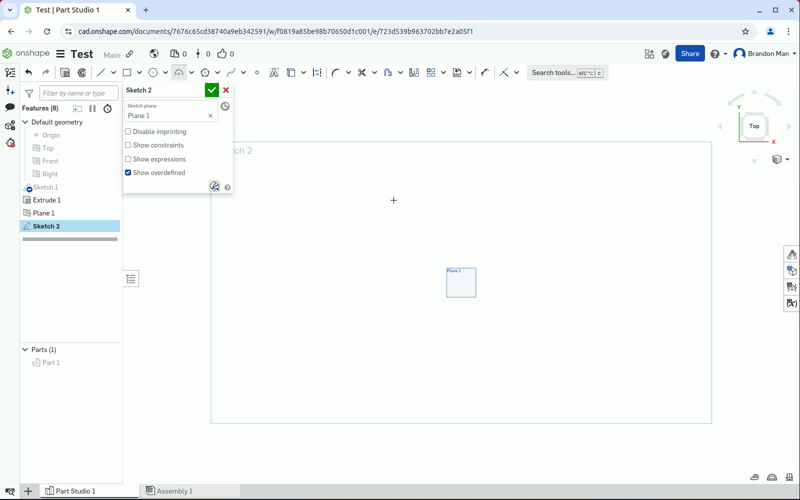
key_down(shift)
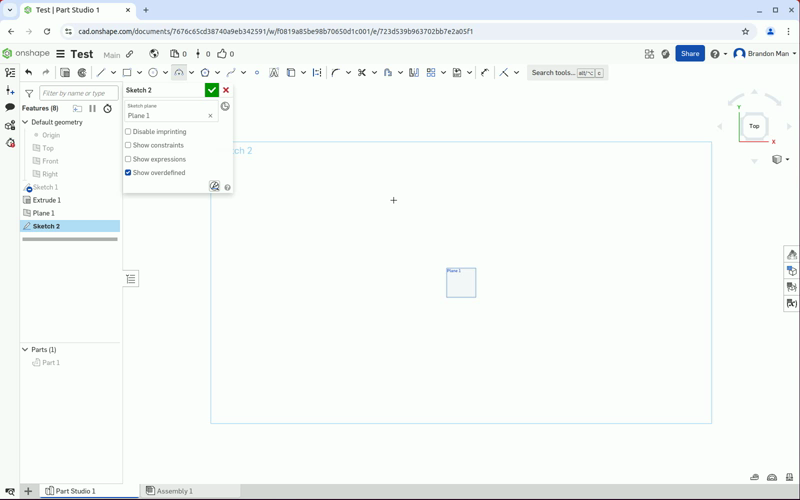
mouse_move(406, 212)
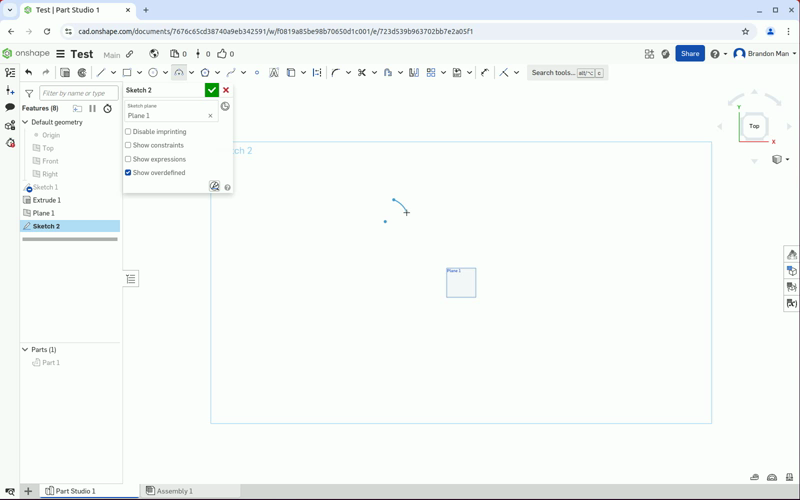
click(406, 212)
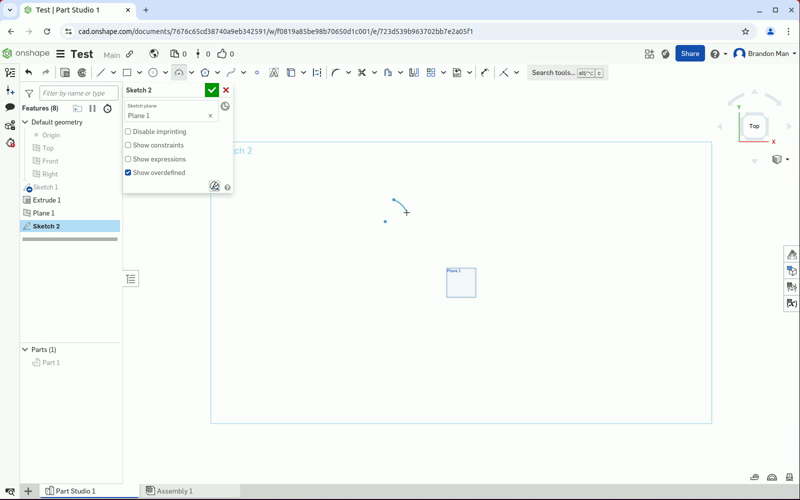
mouse_move(397, 208)
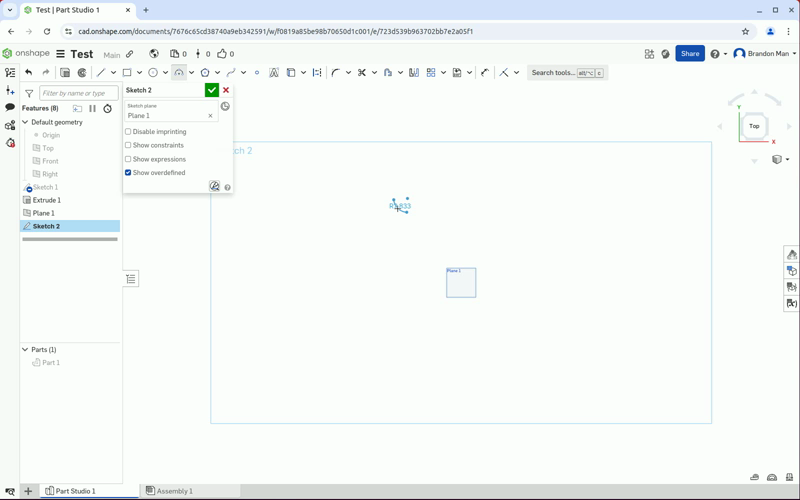
click(397, 208)
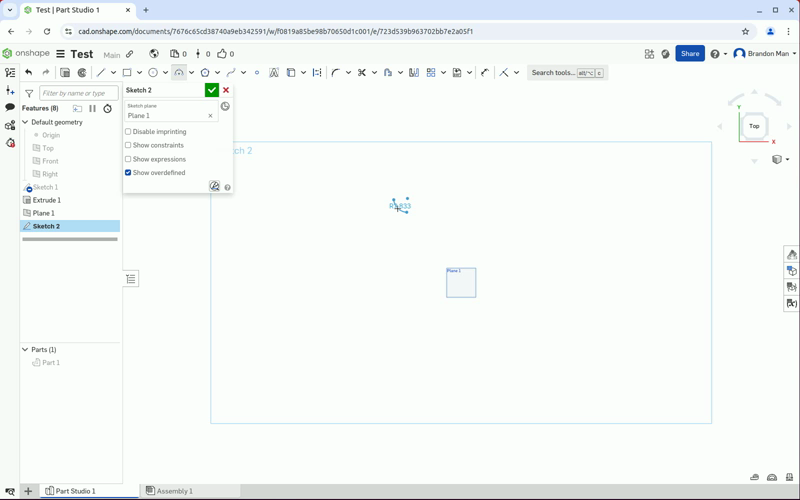
key_up(shift)
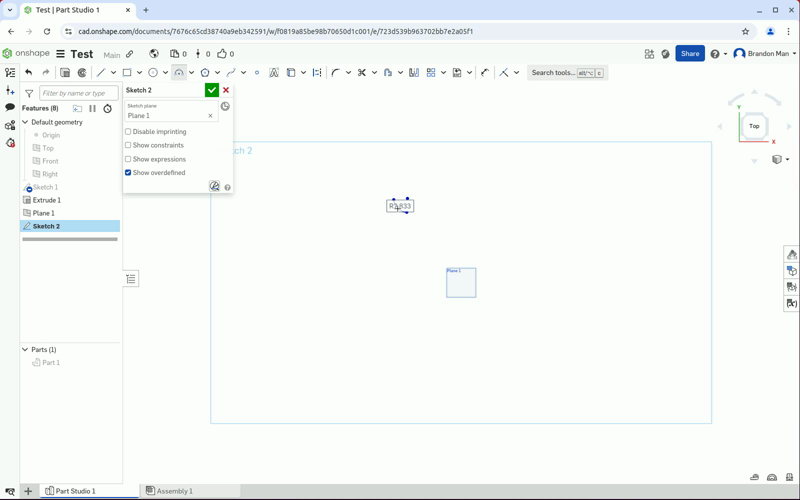
key(esc)
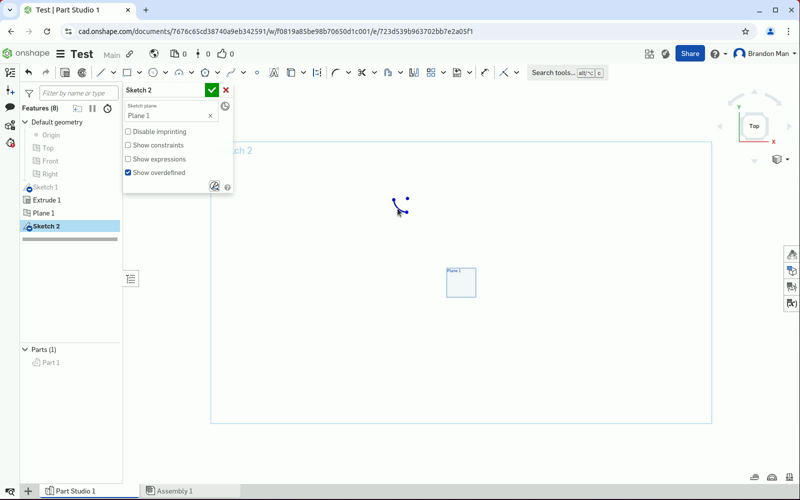
key(l)
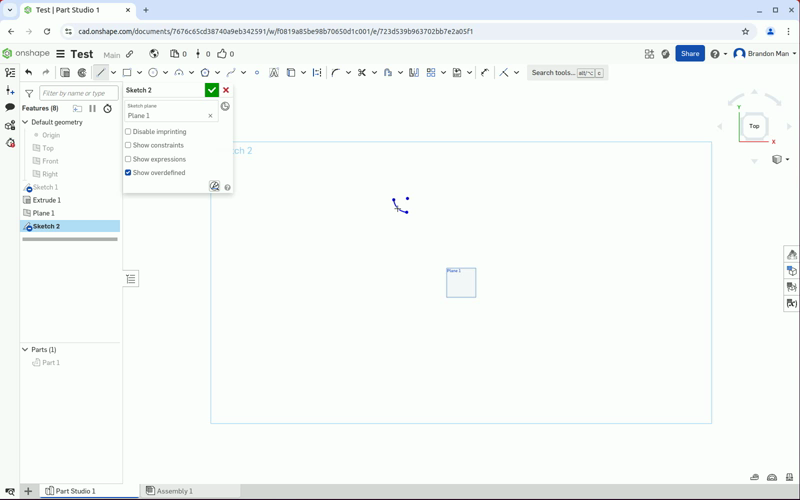
mouse_move(406, 212)
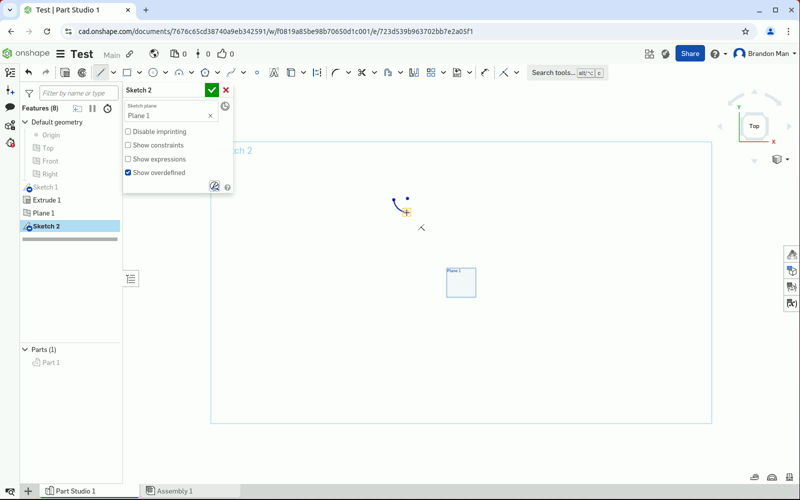
click(406, 212)
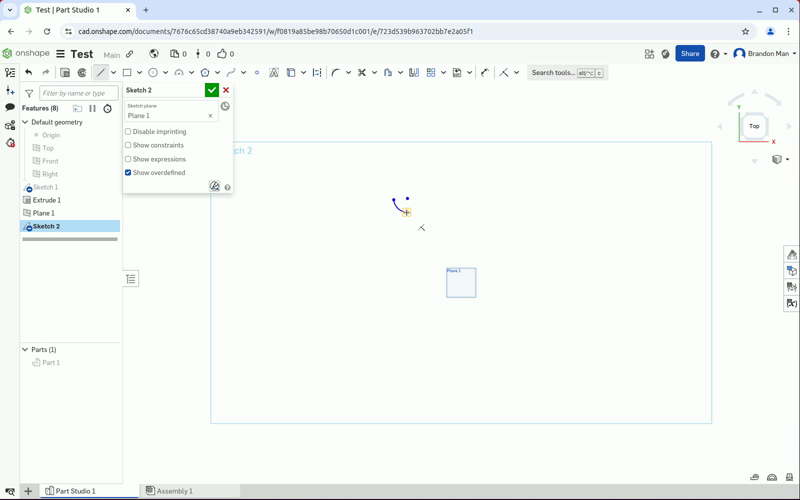
key_down(shift)
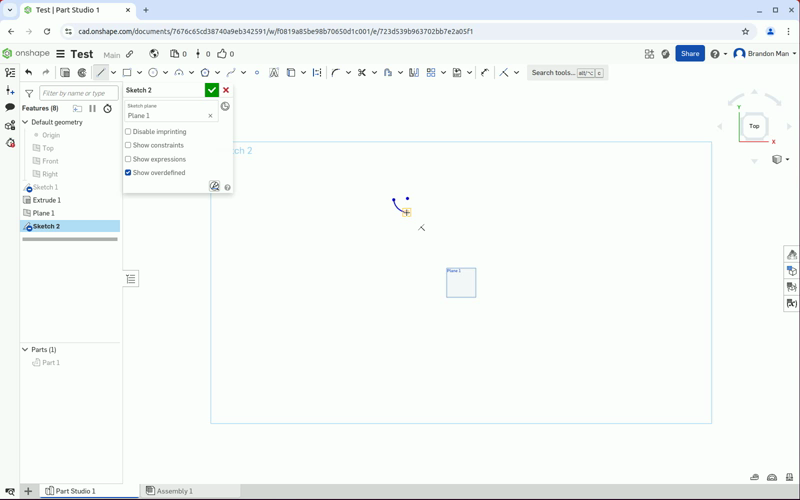
mouse_move(469, 212)
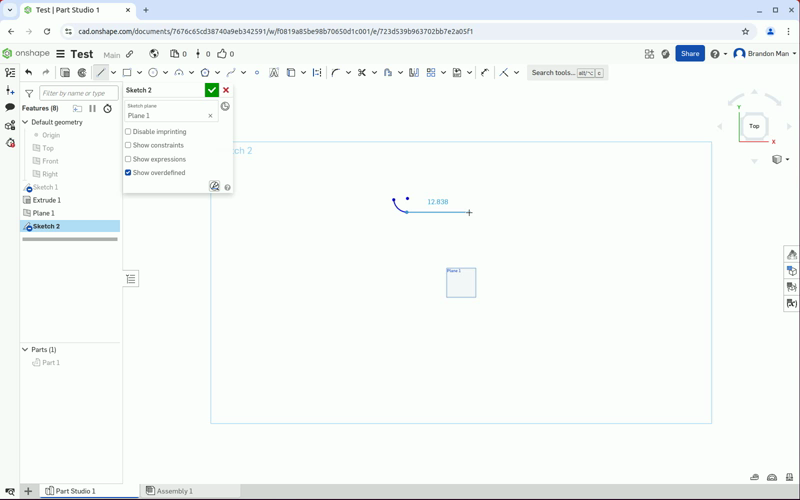
click(469, 212)
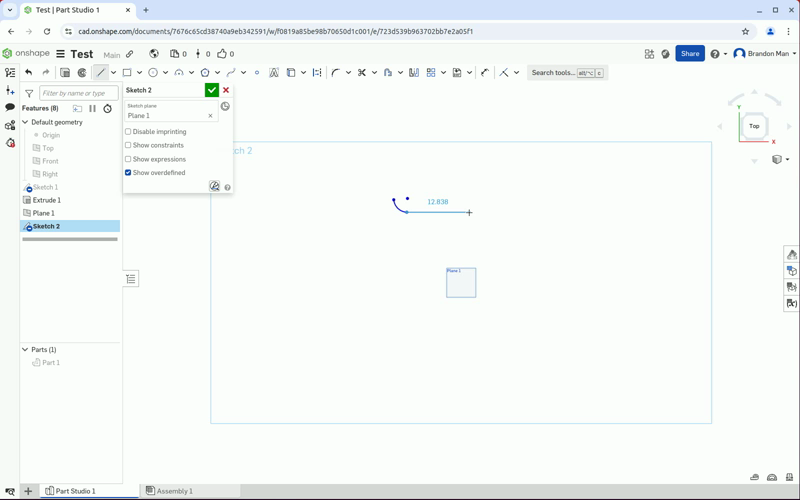
key_up(shift)
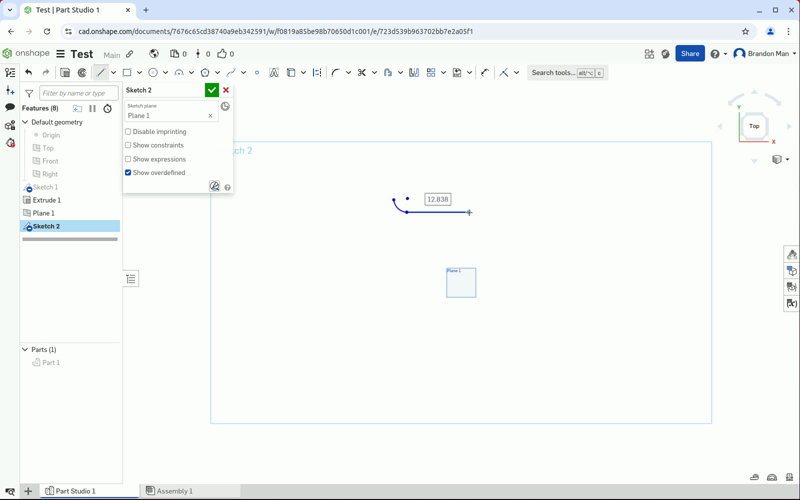
key_down(shift)
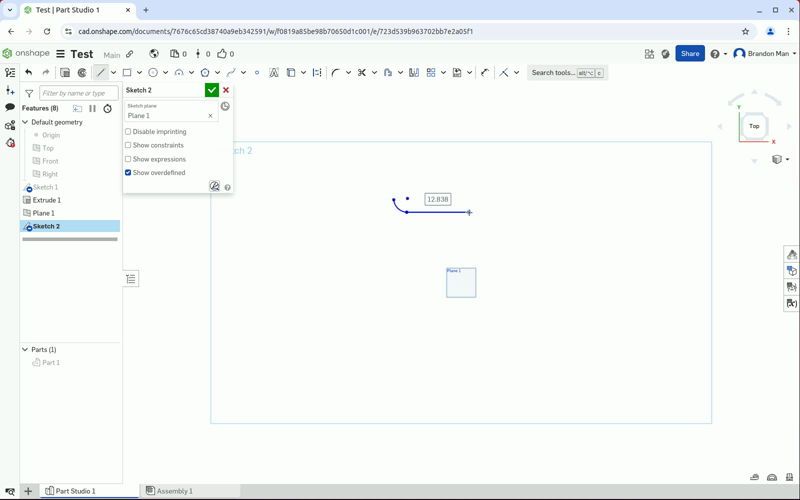
mouse_move(499, 212)
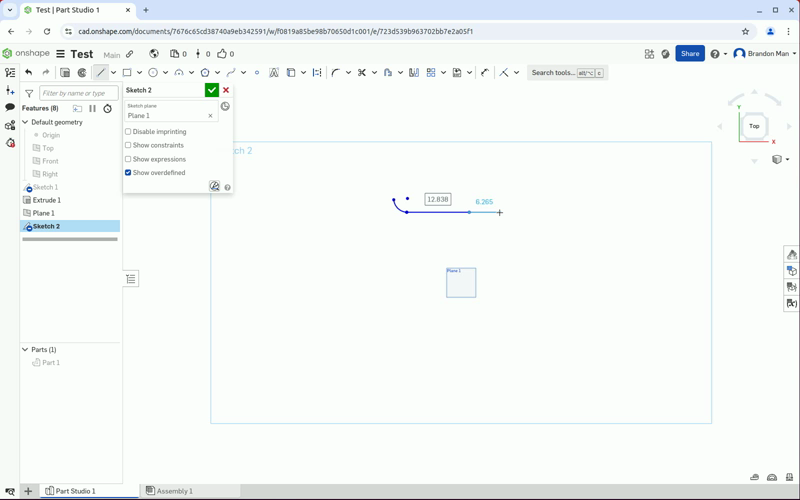
mouse_move(469, 185)
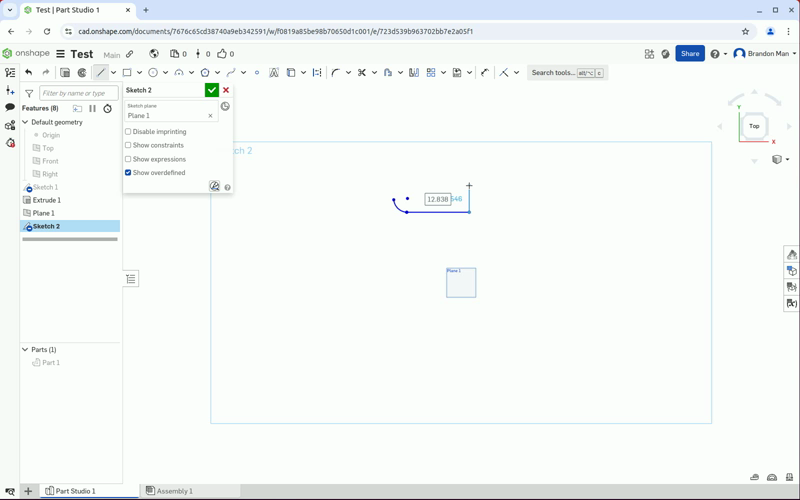
click(469, 185)
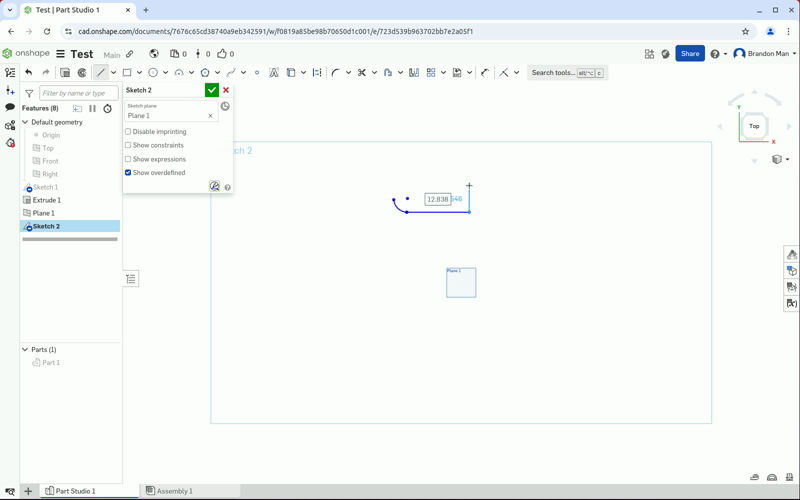
key_up(shift)
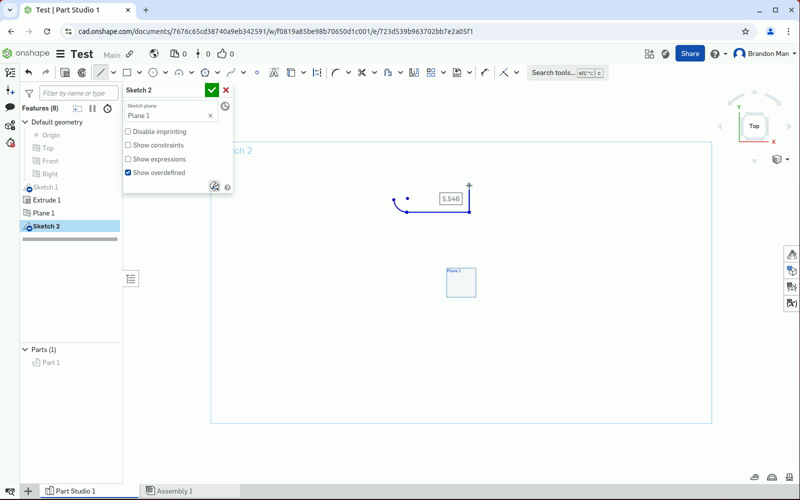
key_down(shift)
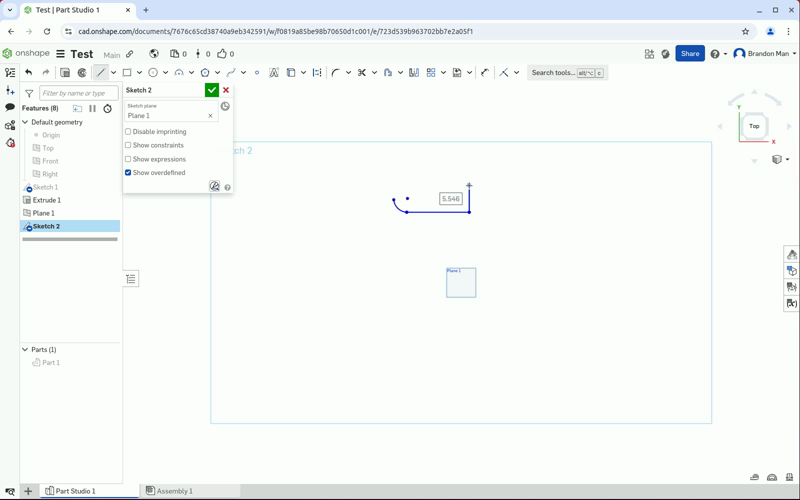
mouse_move(393, 185)
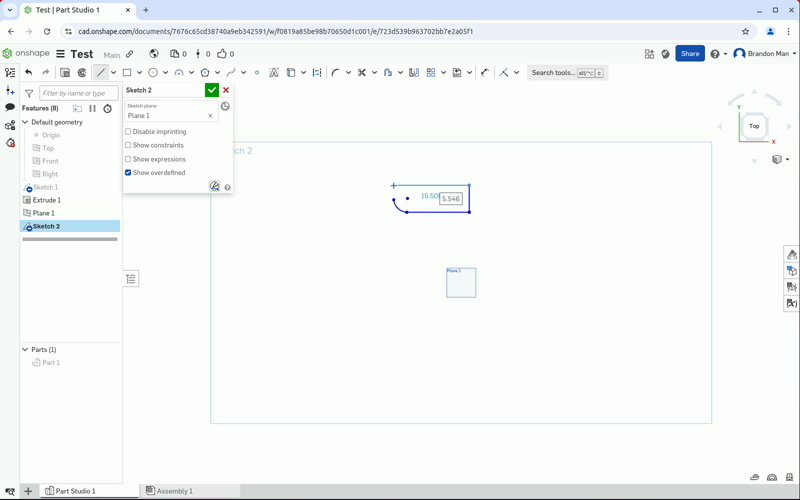
click(393, 185)
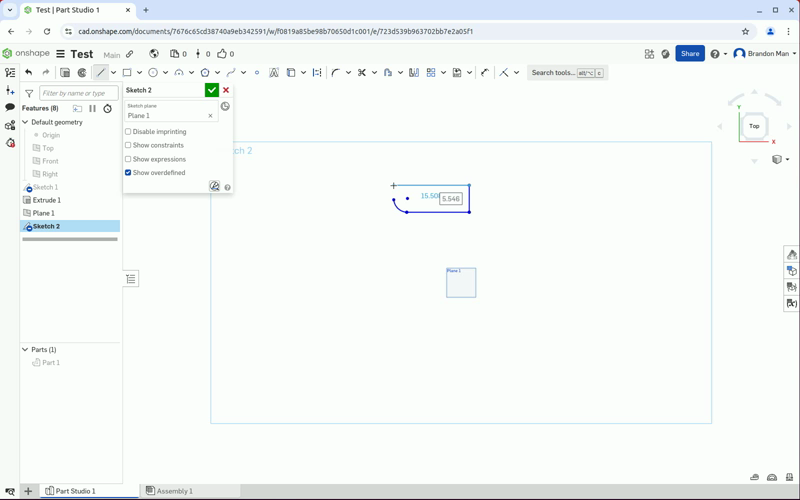
key_up(shift)
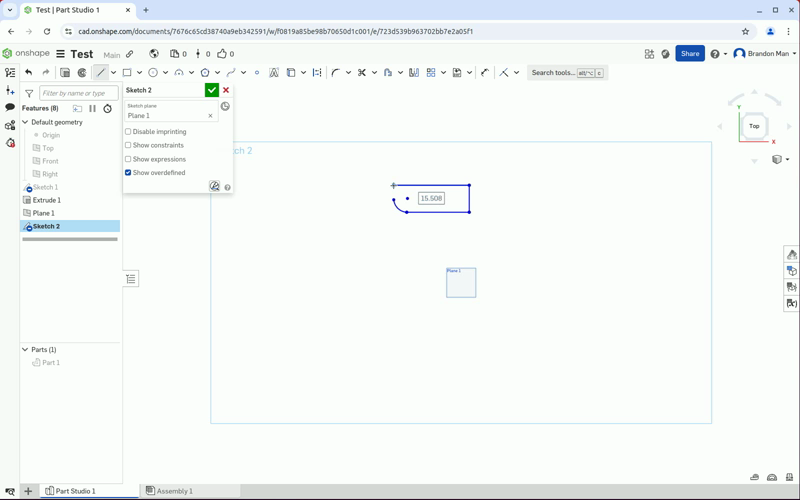
mouse_move(423, 185)
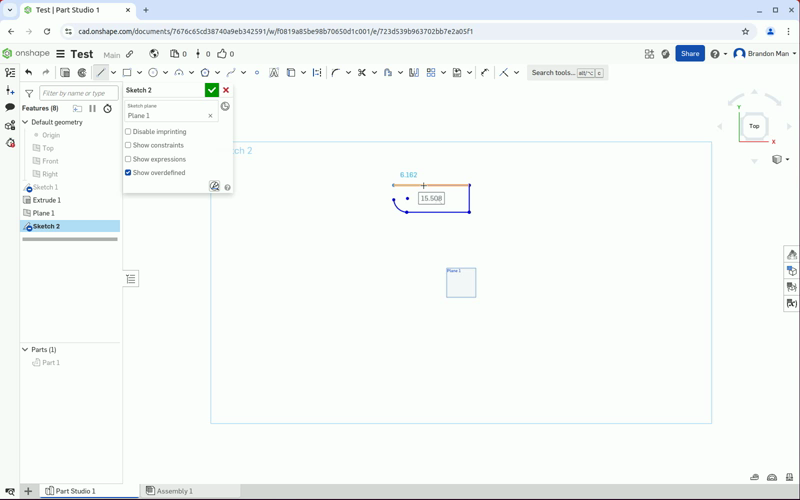
key_down(shift)
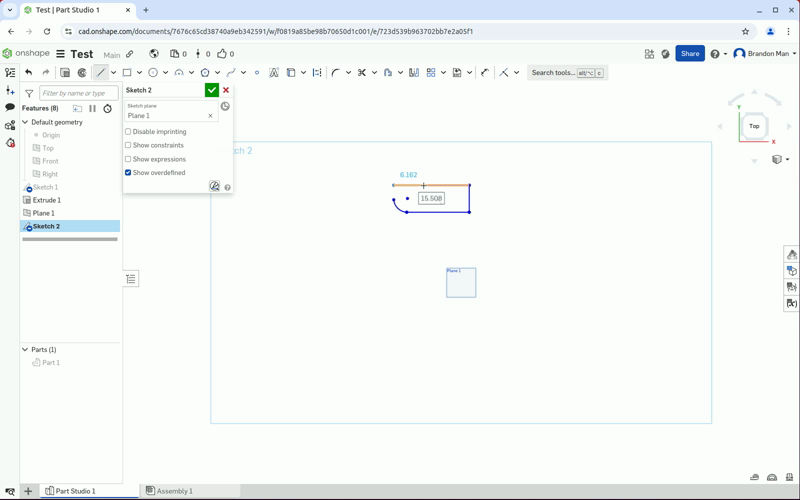
mouse_move(393, 199)
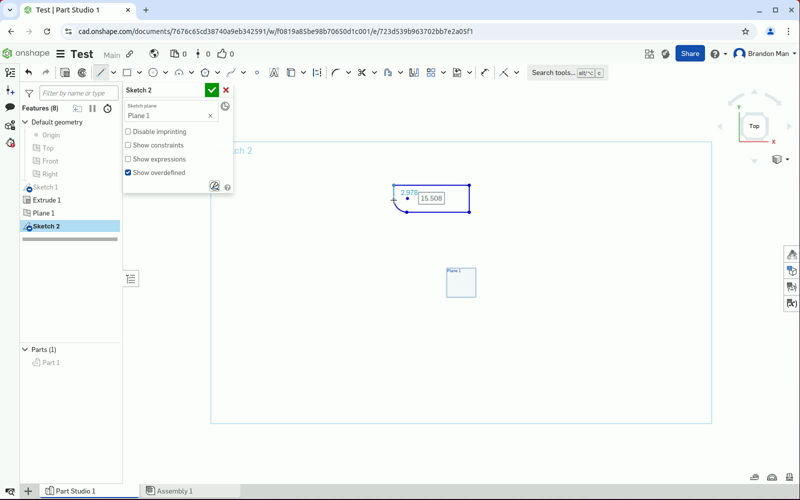
key_up(shift)
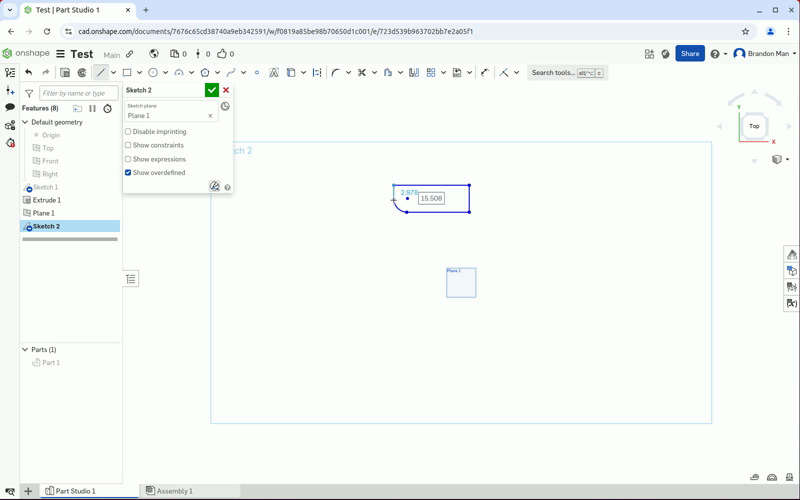
click(393, 199)
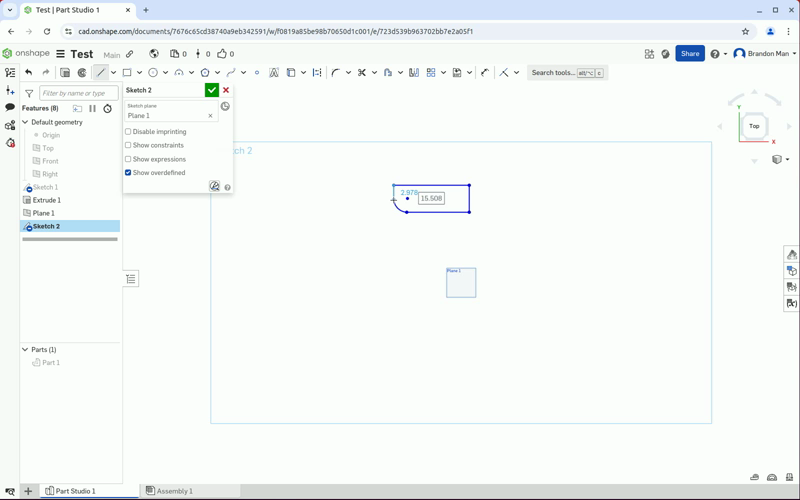
key(esc)
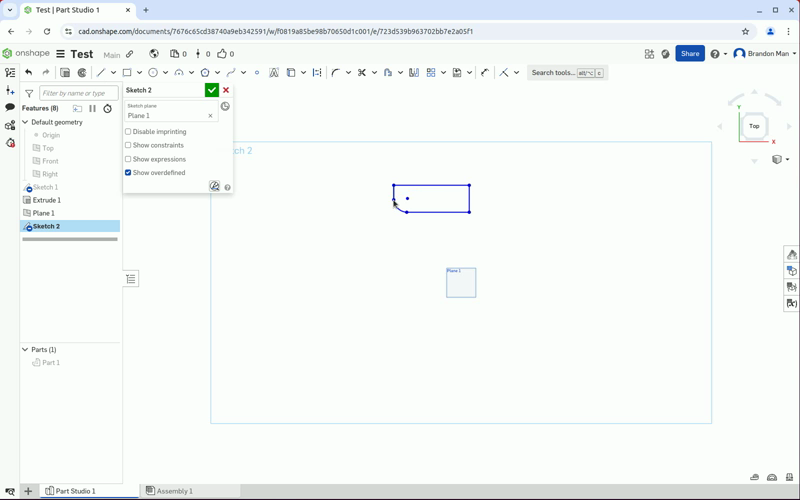
mouse_move(455, 189)
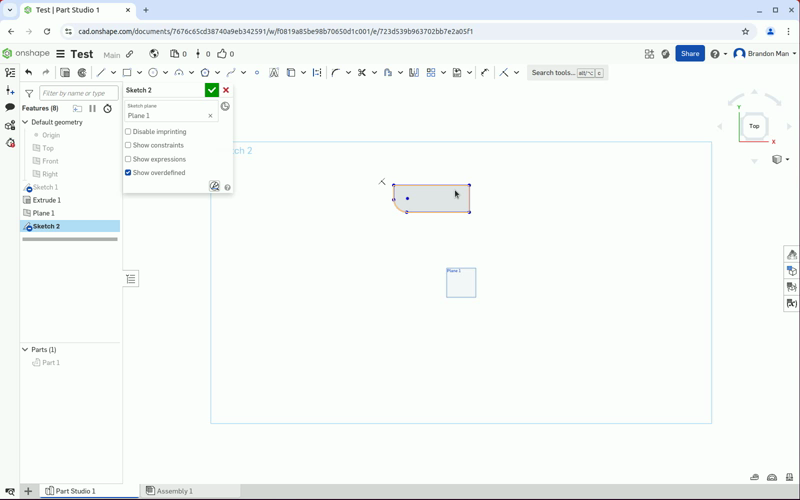
click(455, 189)
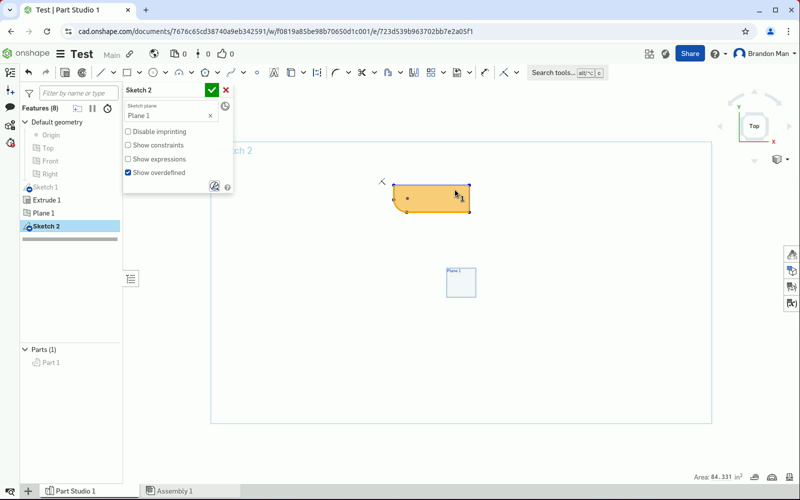
mouse_move(73, 352)
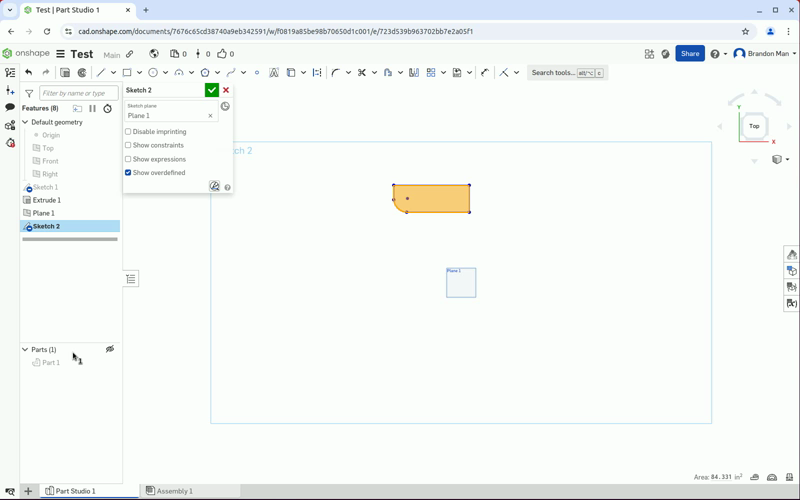
key(shift+y)
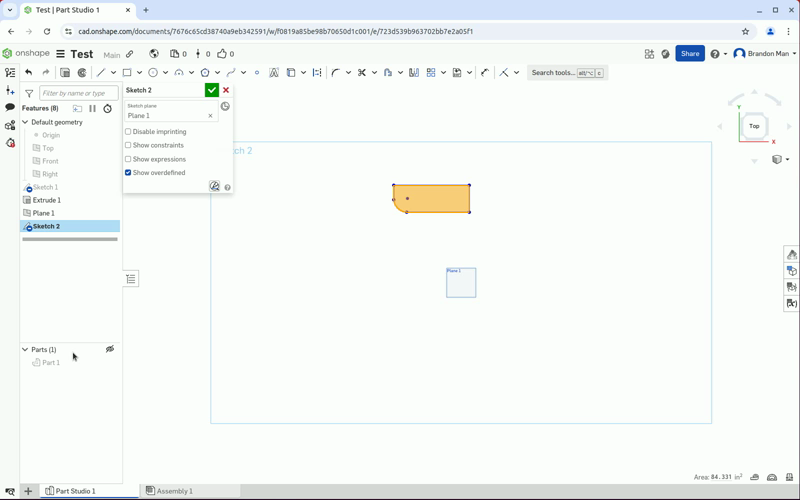
key(shift+e)
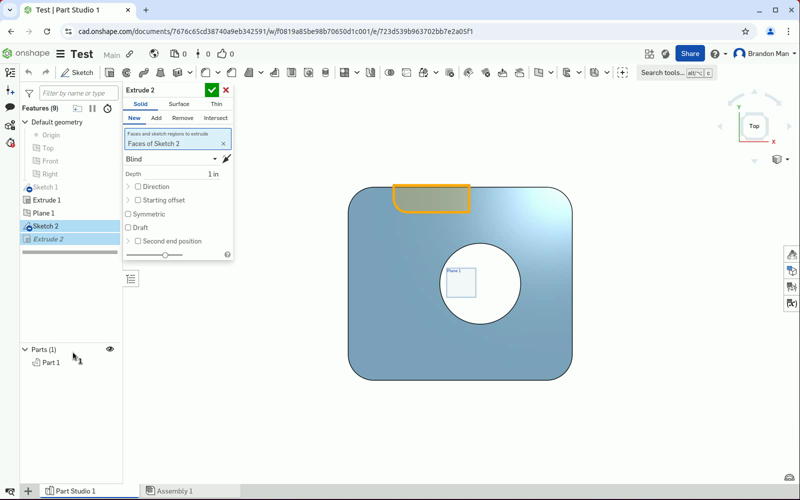
mouse_move(143, 106)
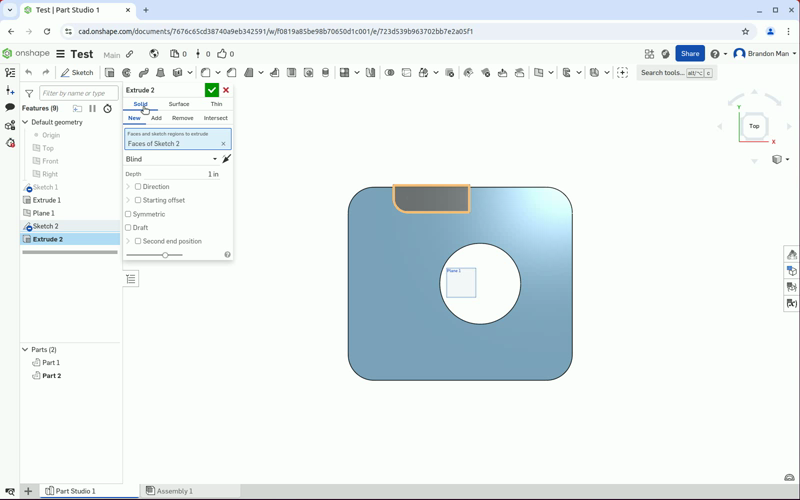
click(143, 106)
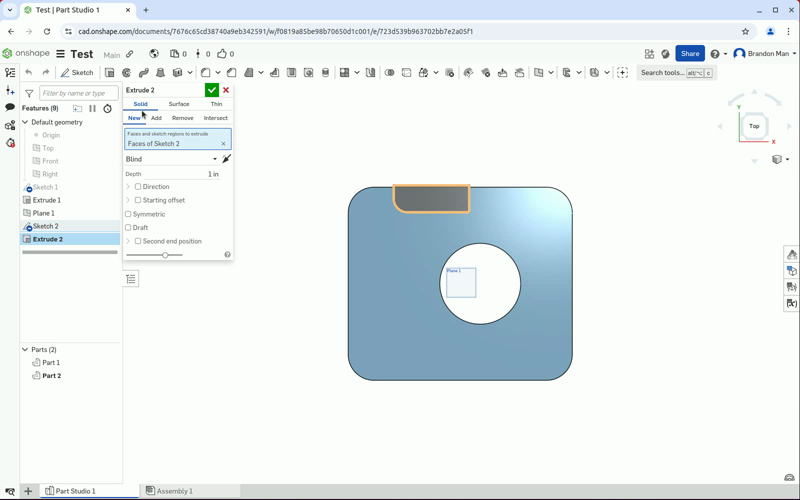
mouse_move(137, 120)
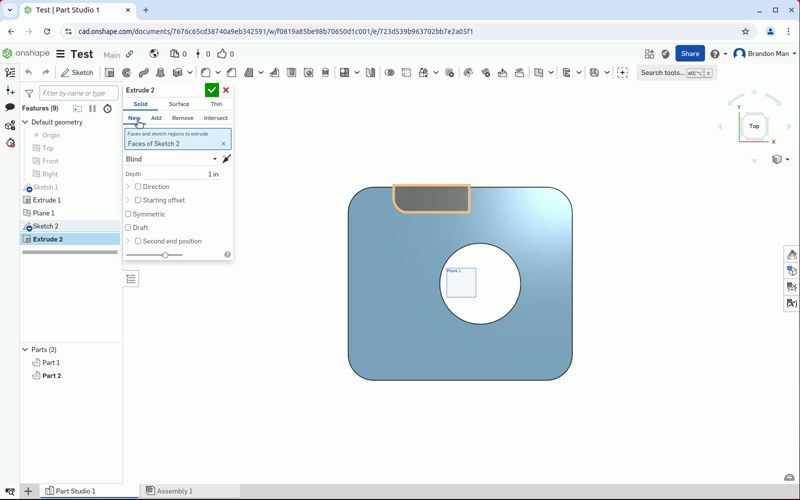
click(137, 120)
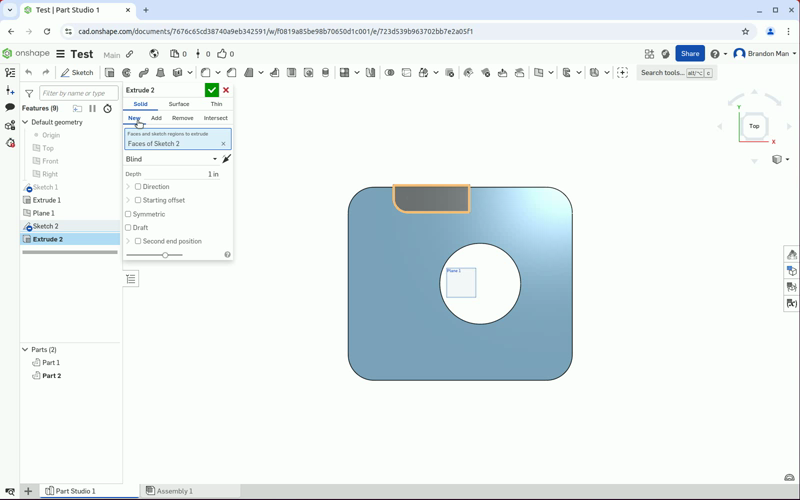
key(tab, 4)
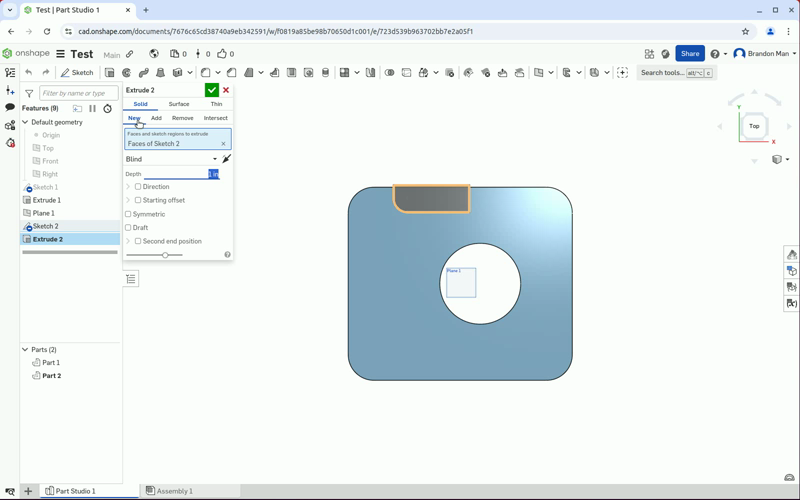
text(5.777)
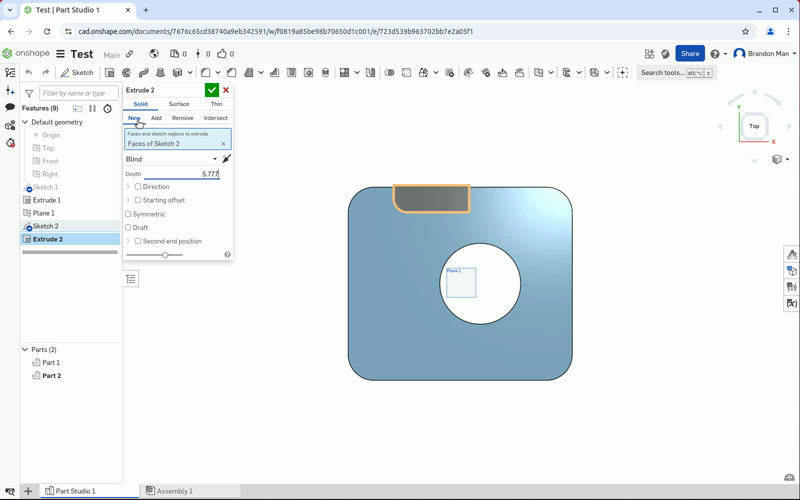
key(enter)
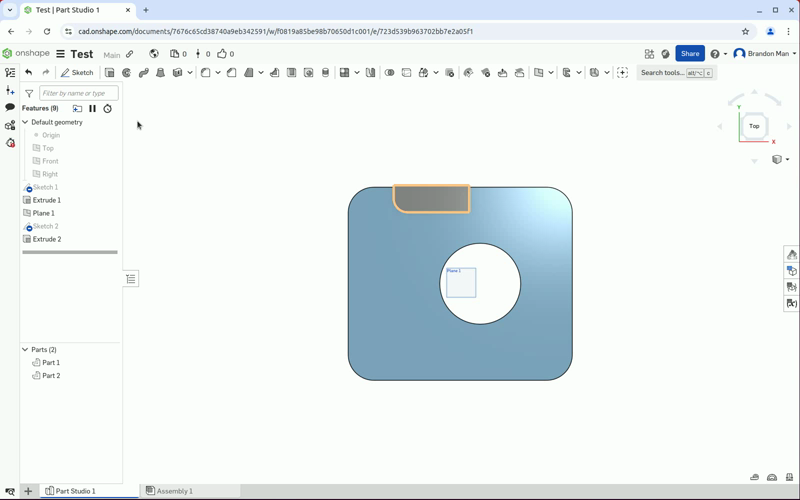
key(shift+h)
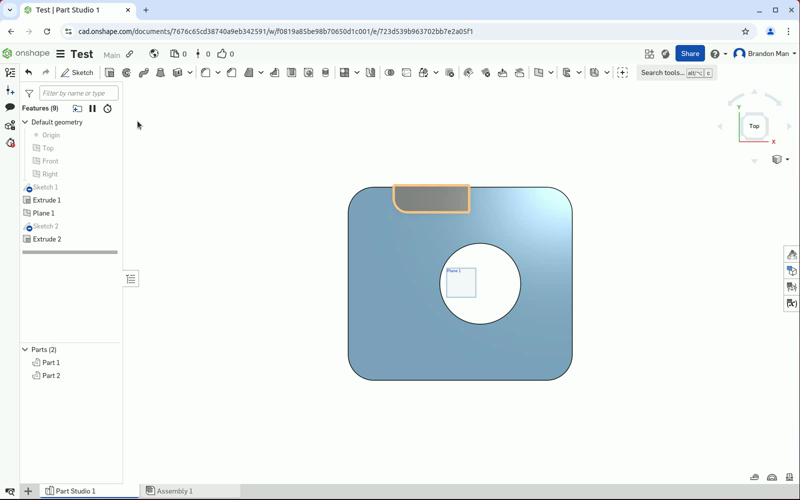
key(shift+h)
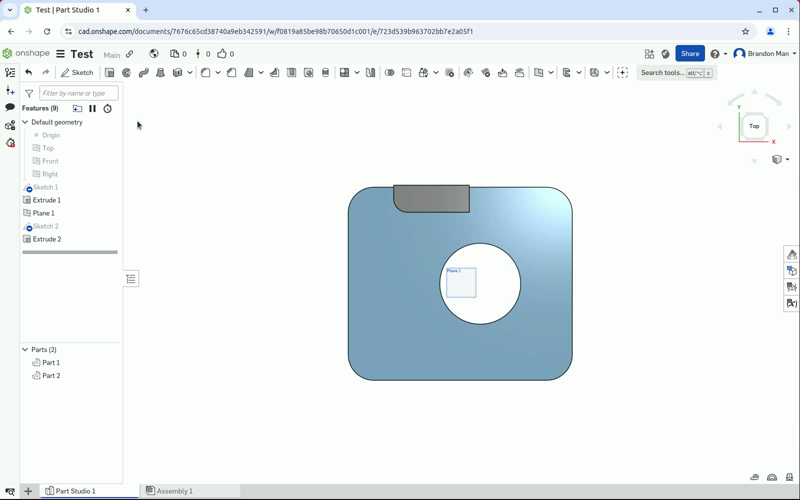
mouse_move(73, 189)
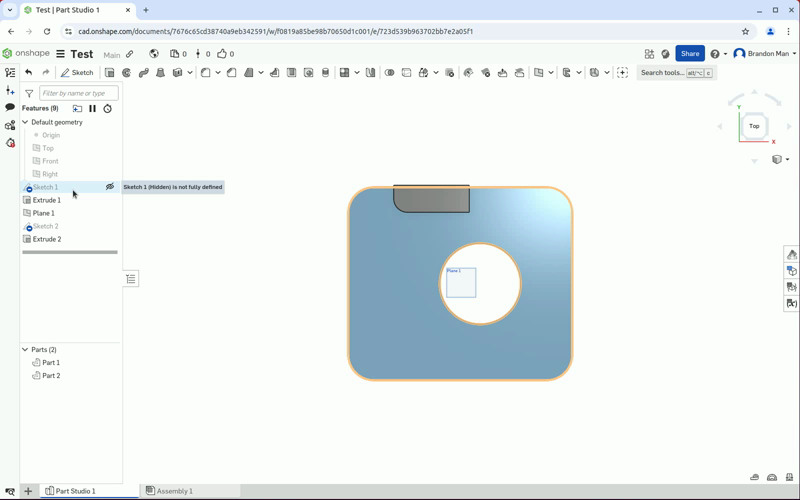
click(73, 189)
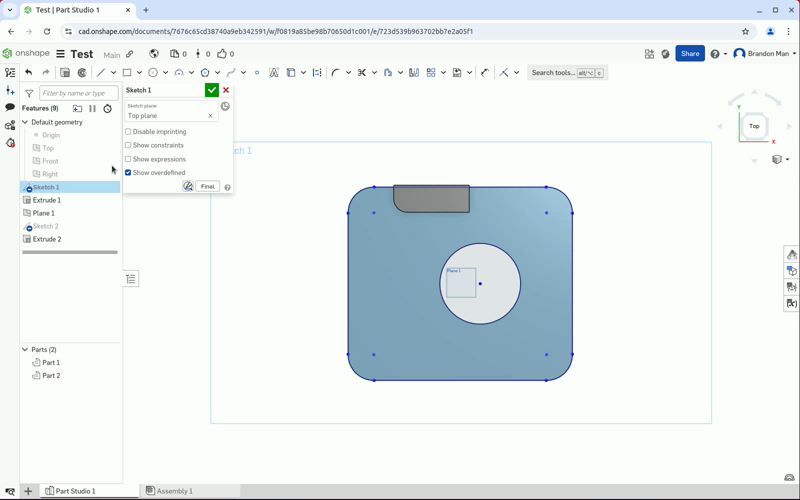
mouse_move(229, 92)
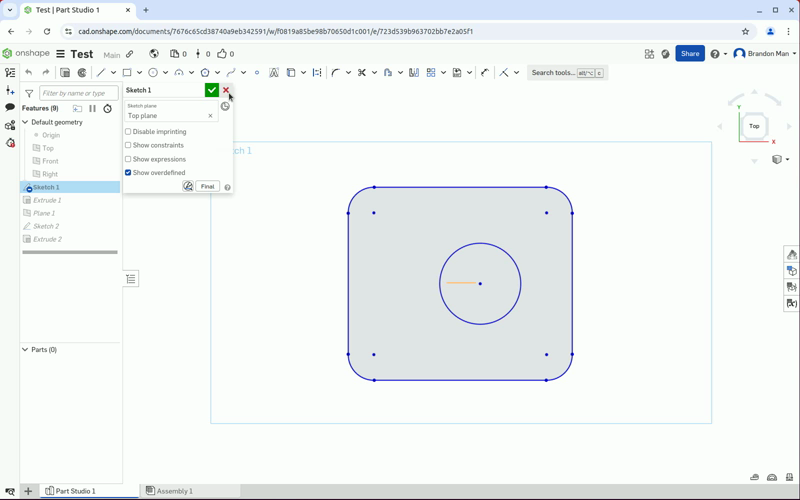
click(229, 92)
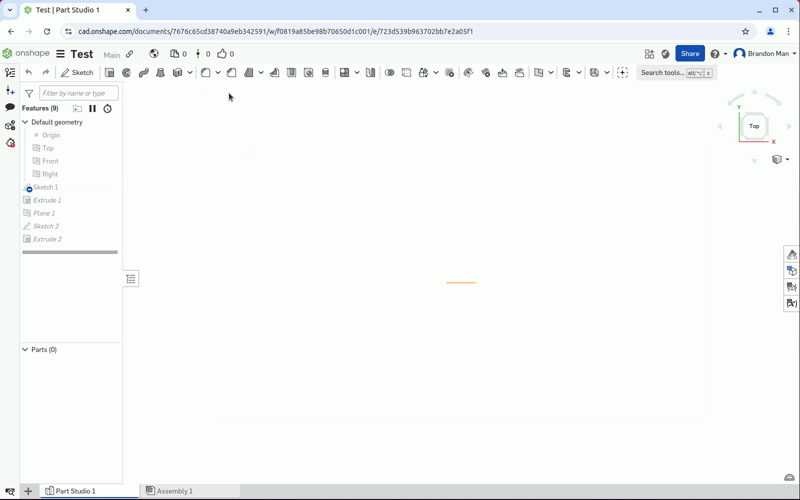
key(shift+s)
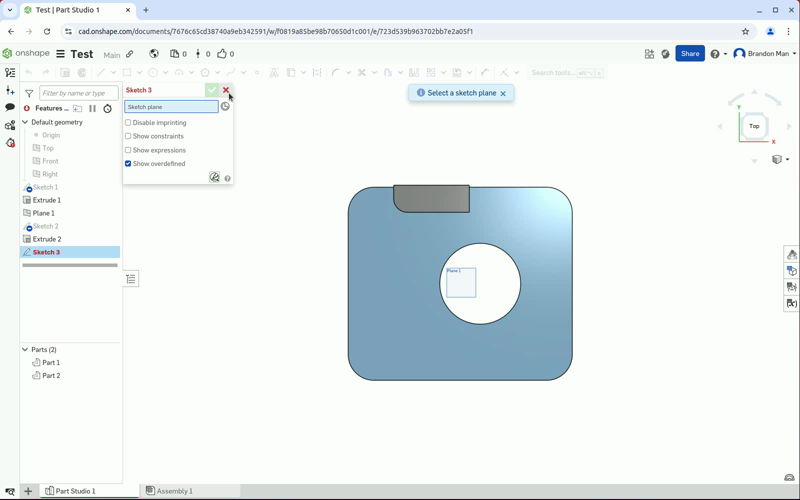
mouse_move(73, 215)
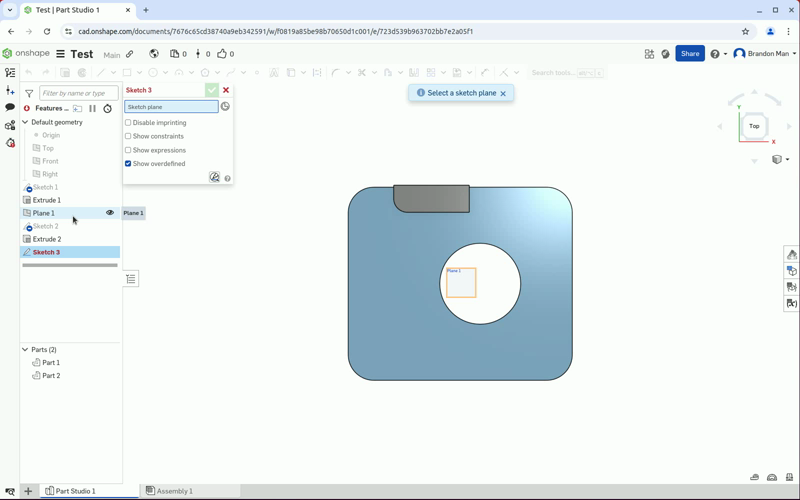
click(73, 215)
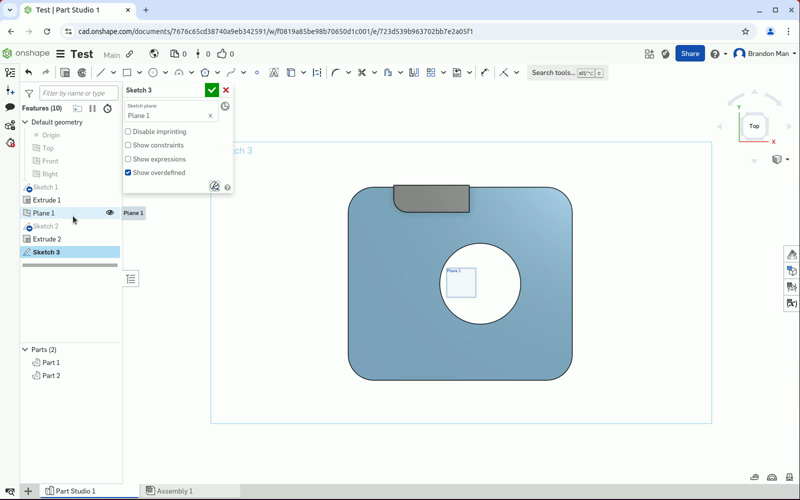
mouse_move(73, 352)
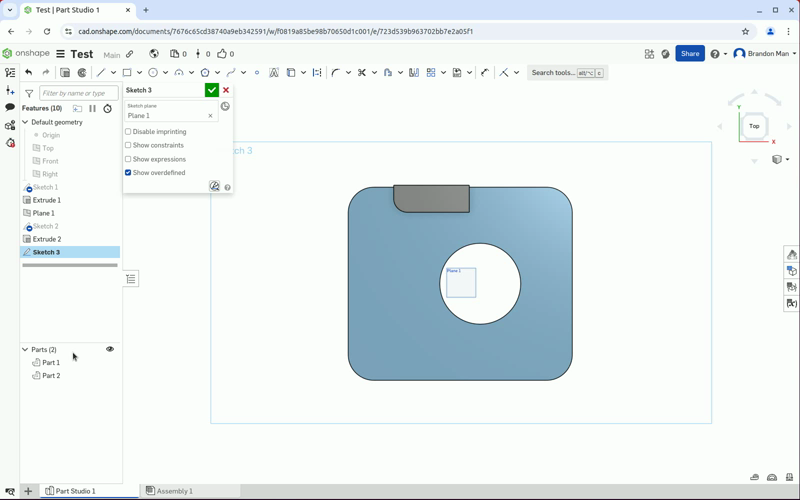
key(y)
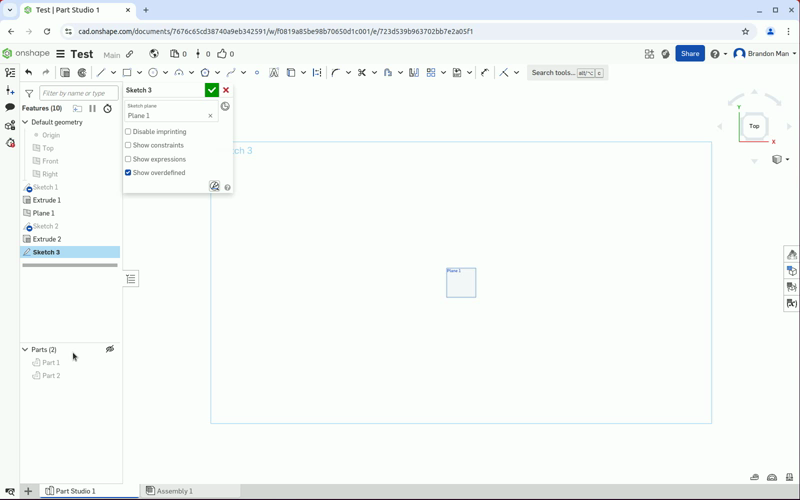
key(l)
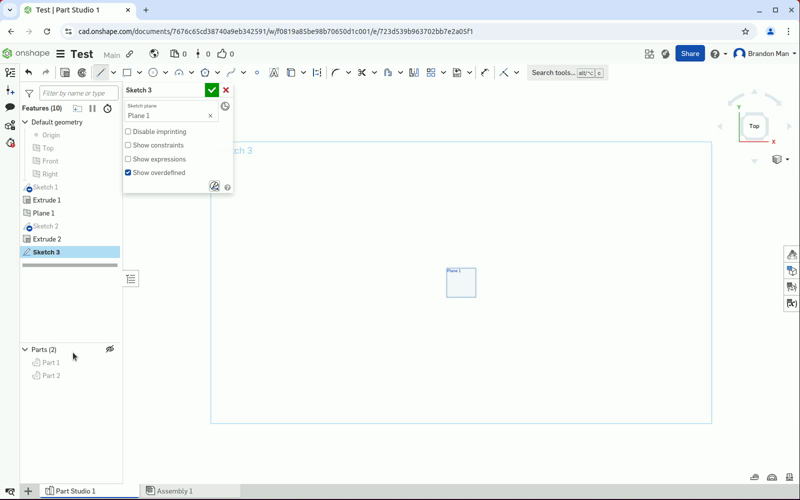
key_down(shift)
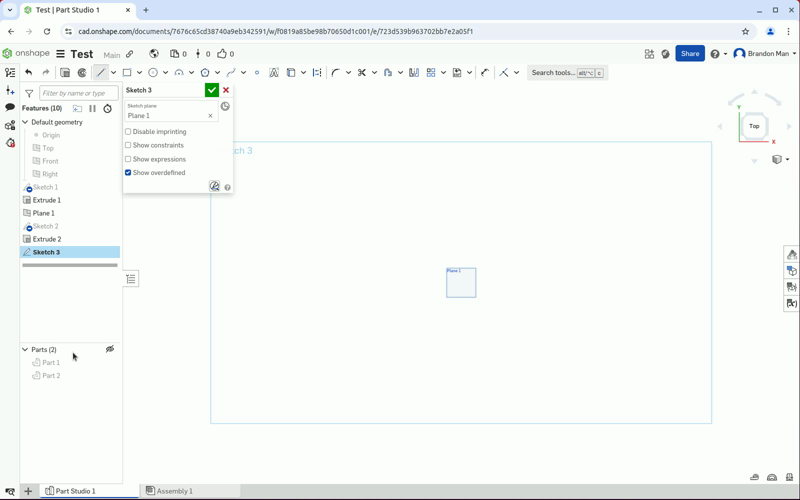
mouse_move(492, 212)
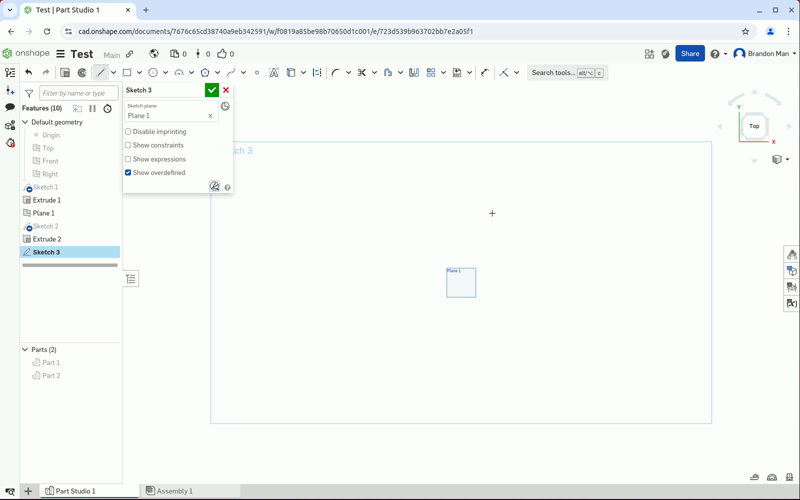
click(492, 212)
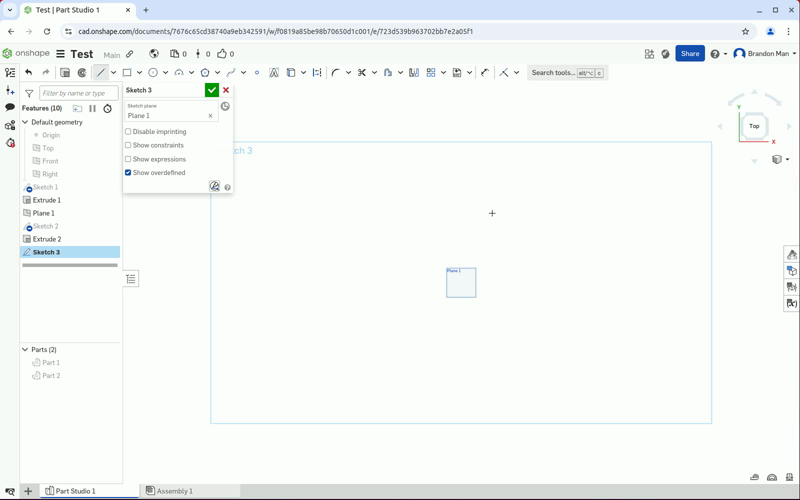
key_up(shift)
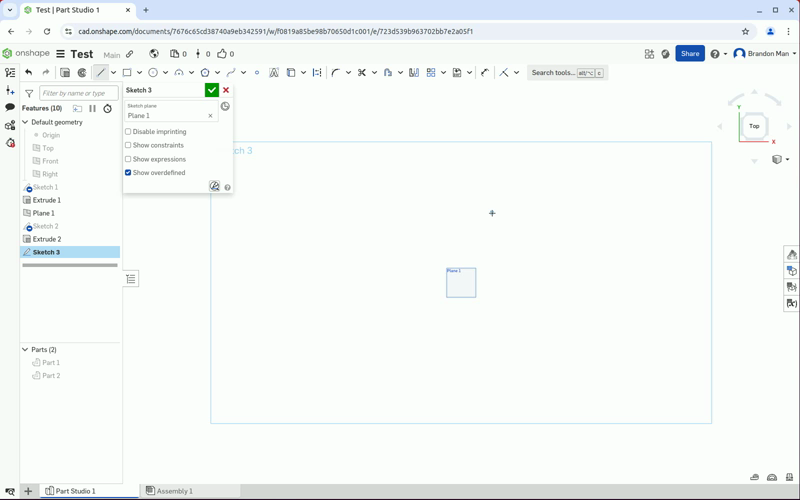
key_down(shift)
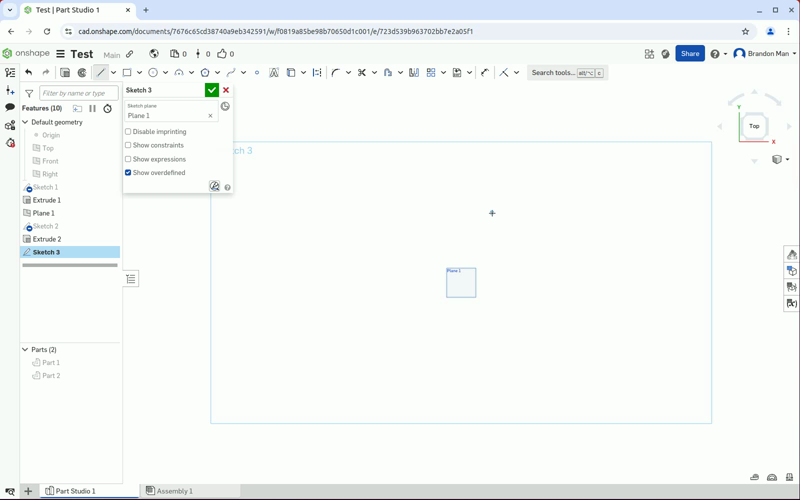
mouse_move(522, 212)
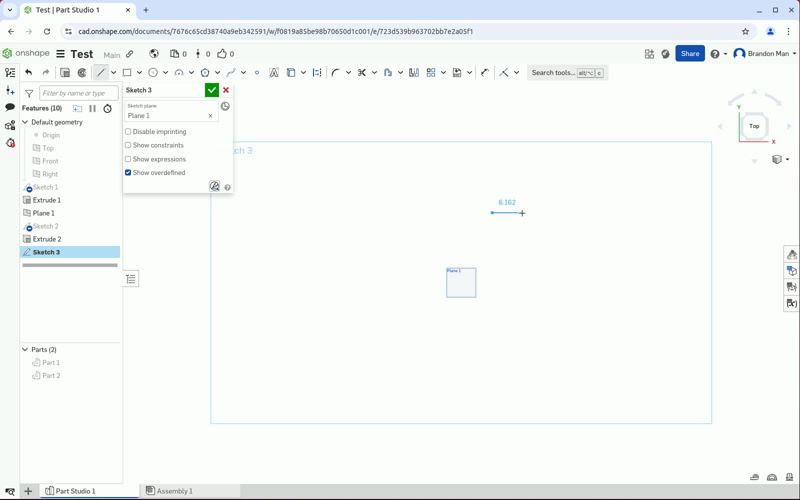
mouse_move(533, 212)
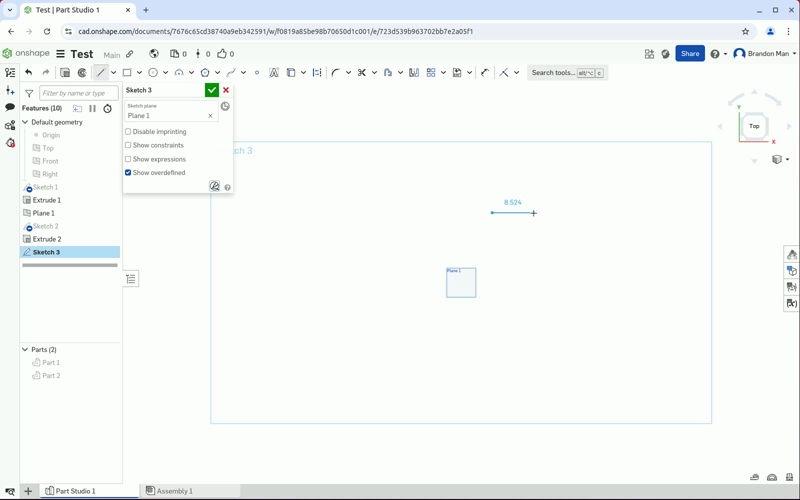
click(533, 212)
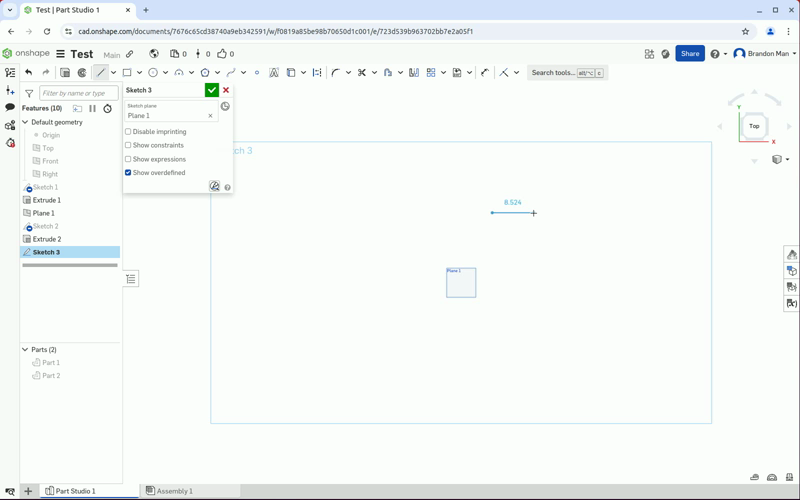
key_up(shift)
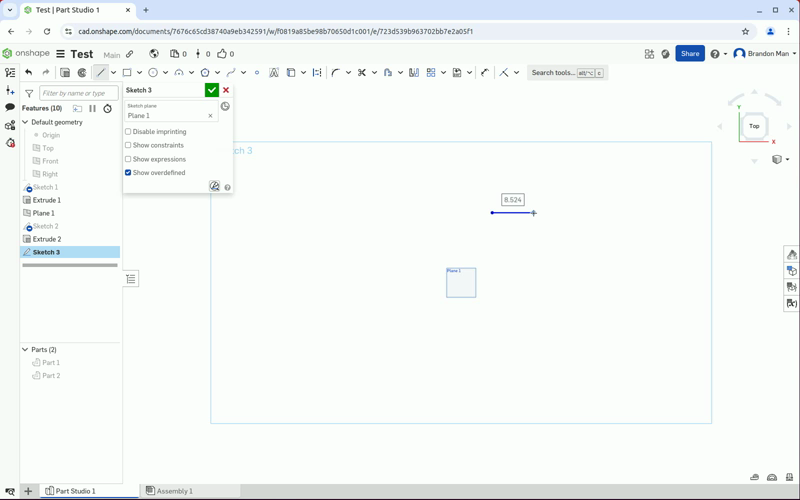
key(esc)
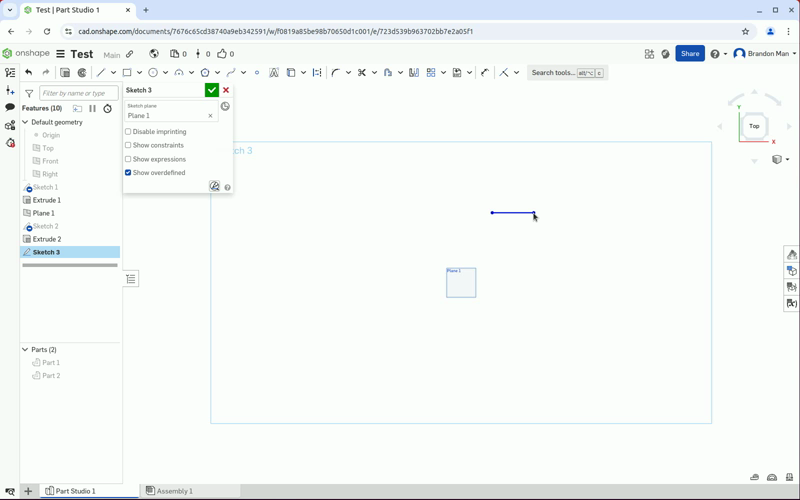
key(a)
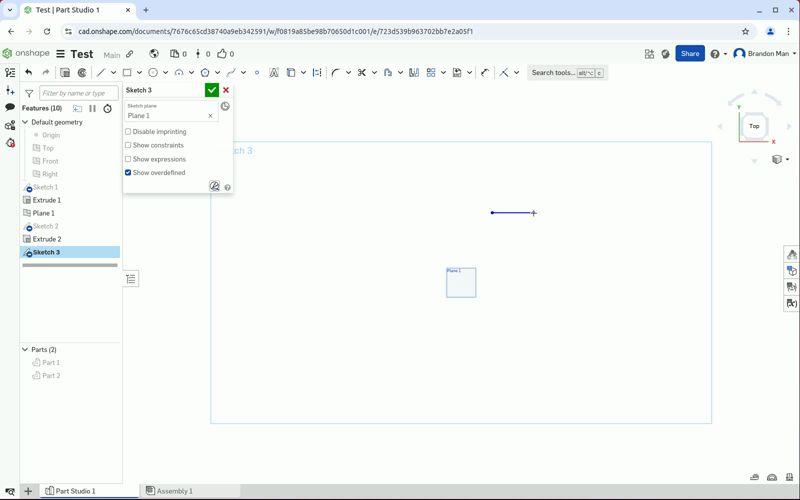
mouse_move(533, 212)
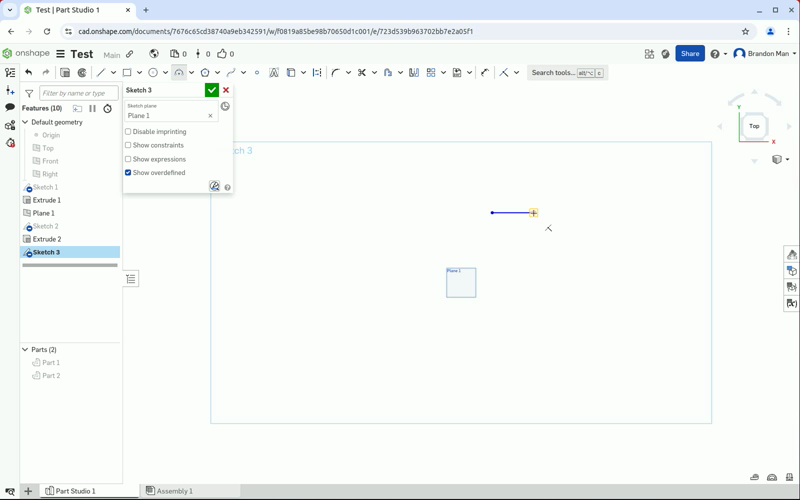
click(533, 212)
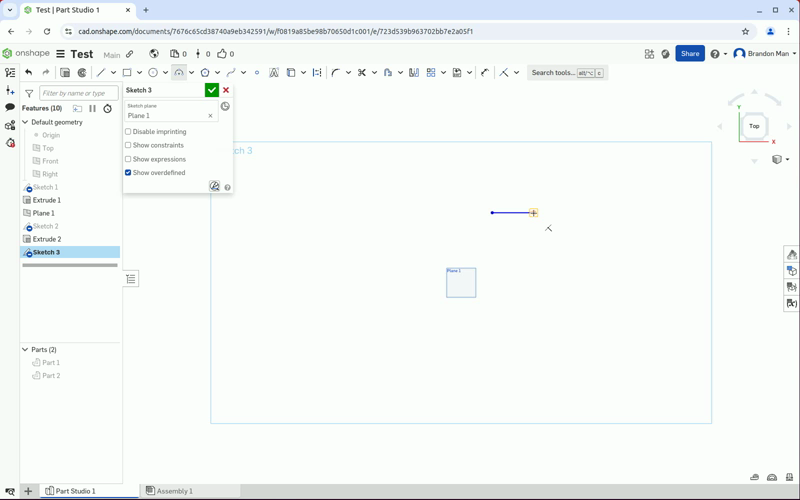
key_down(shift)
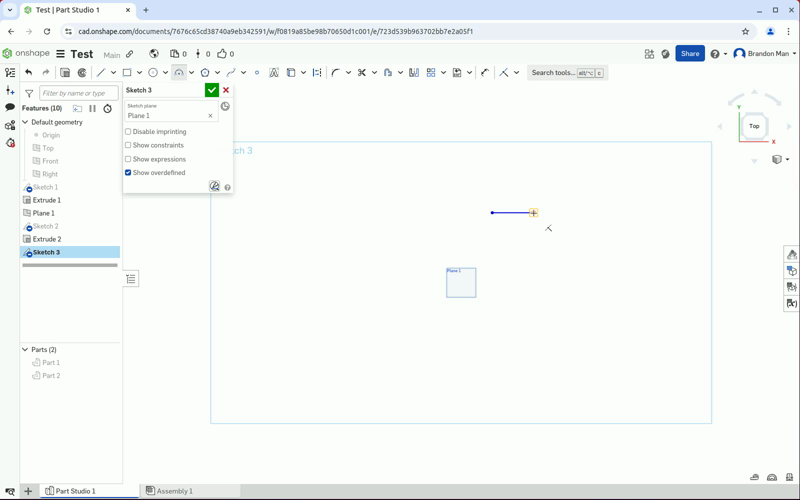
mouse_move(546, 199)
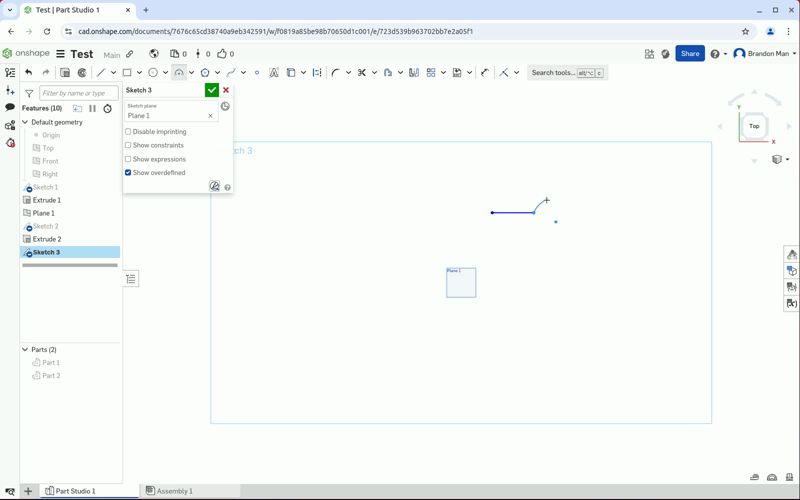
click(546, 199)
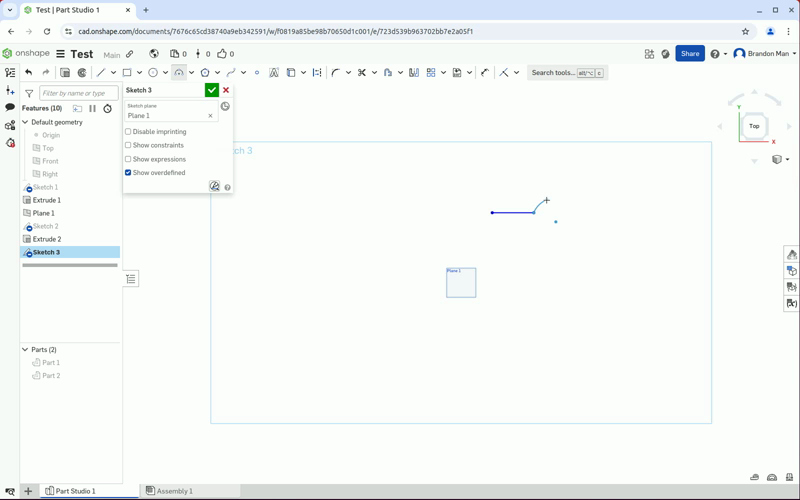
mouse_move(543, 208)
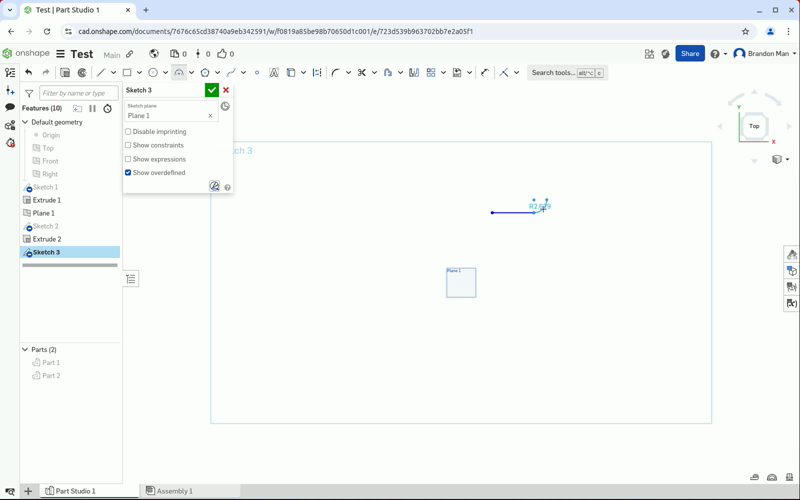
click(543, 208)
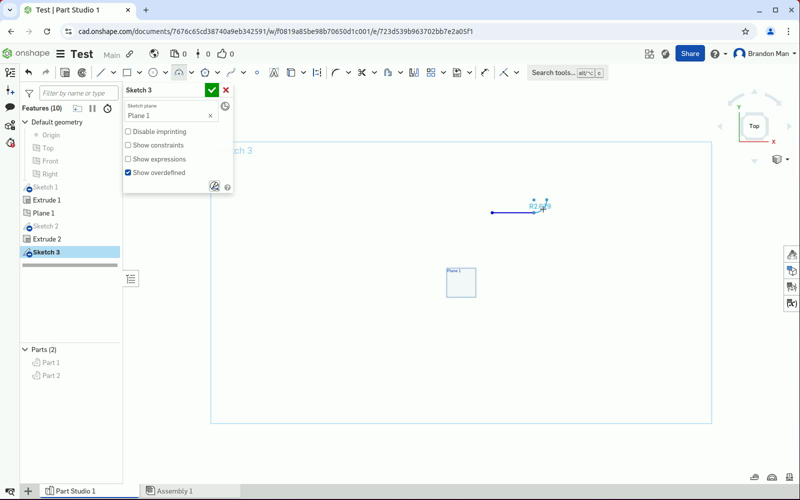
key_up(shift)
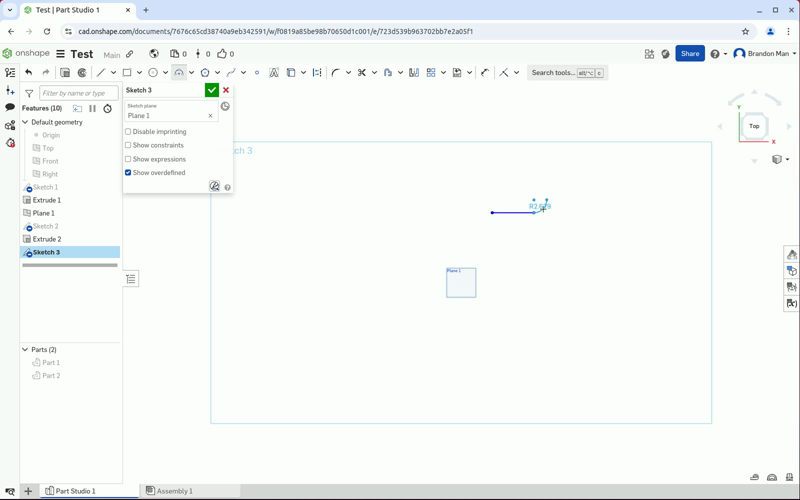
key(esc)
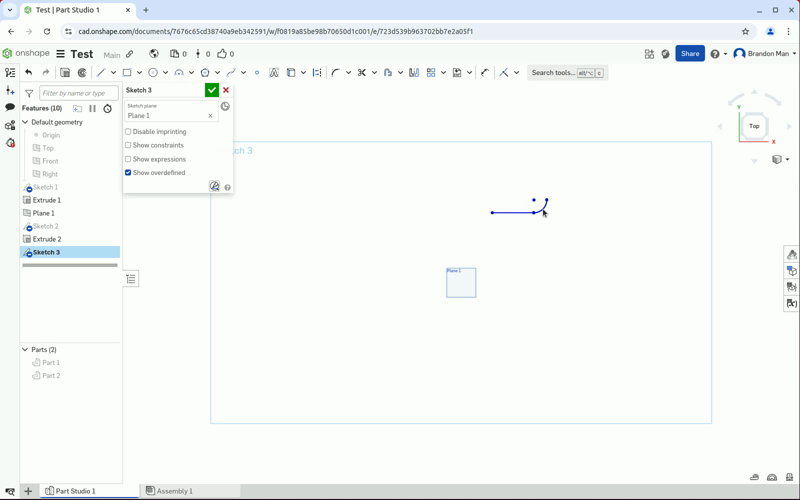
key(l)
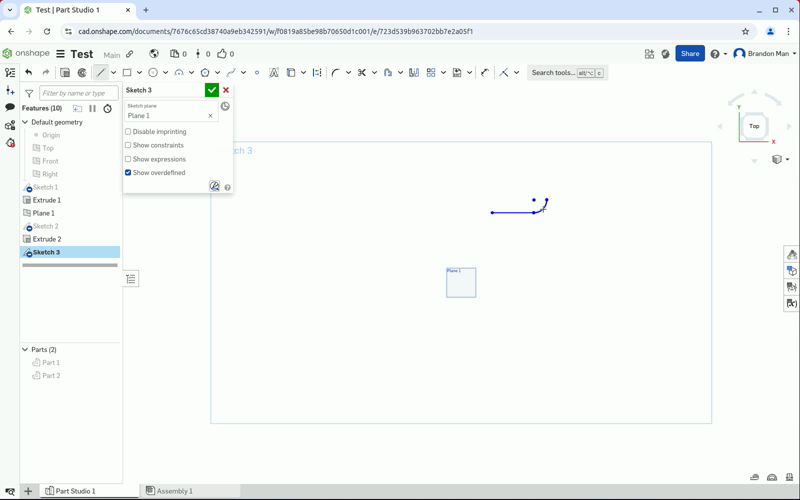
mouse_move(546, 199)
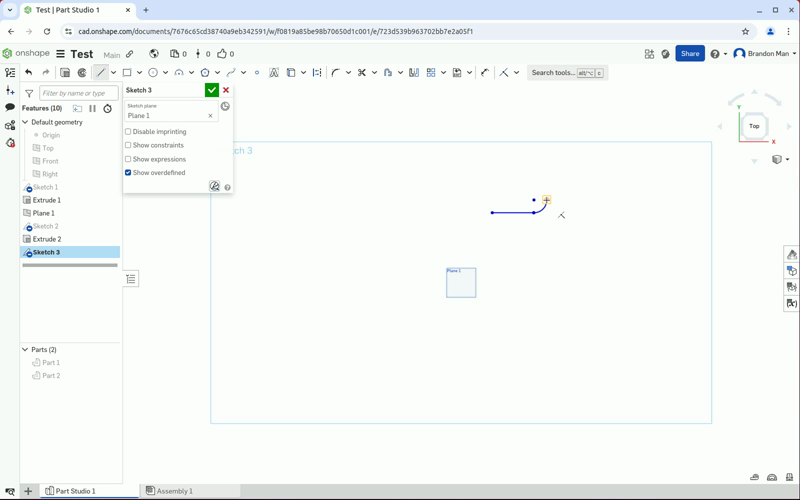
click(546, 199)
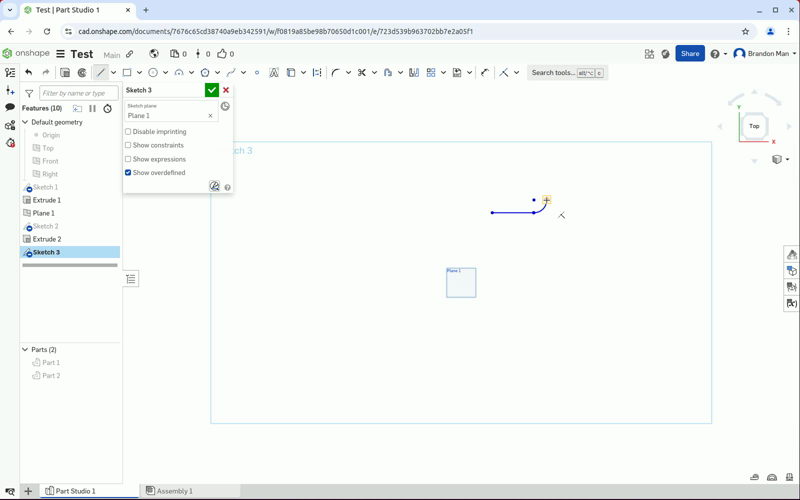
key_down(shift)
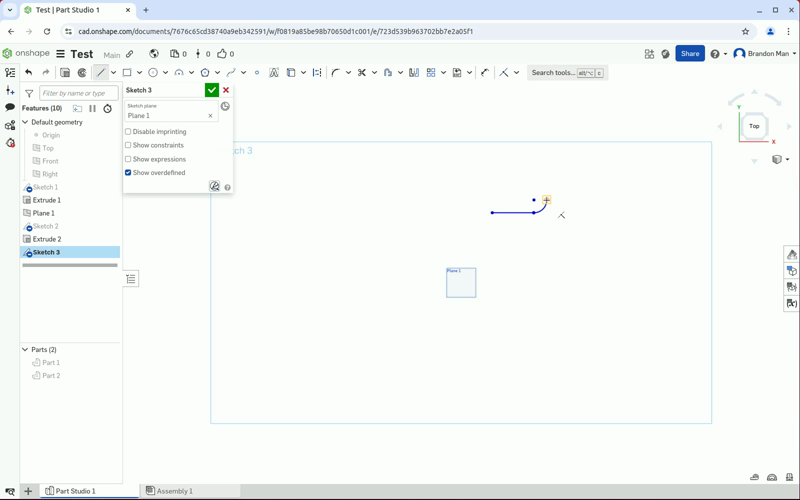
mouse_move(576, 199)
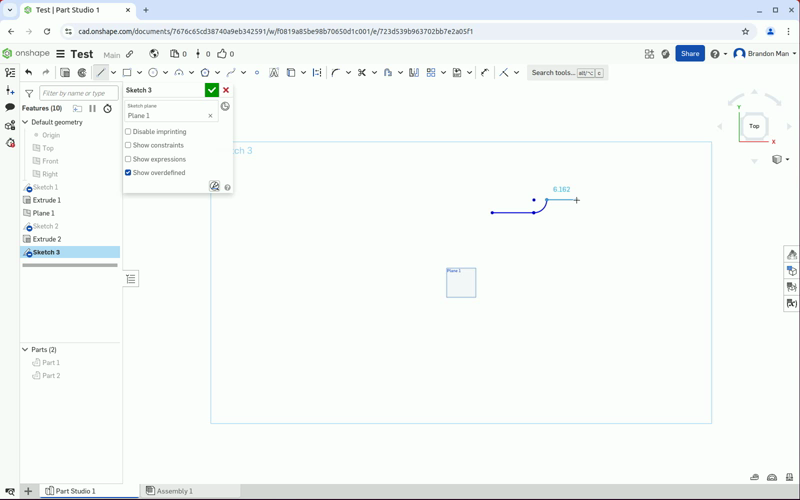
mouse_move(546, 185)
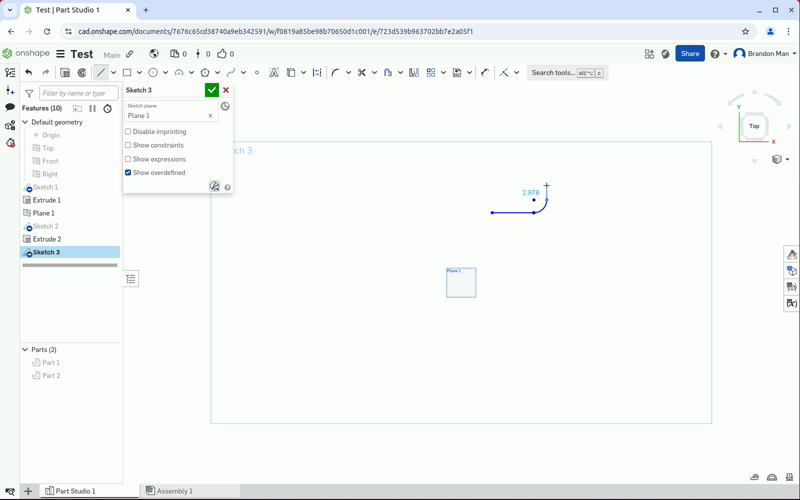
click(546, 185)
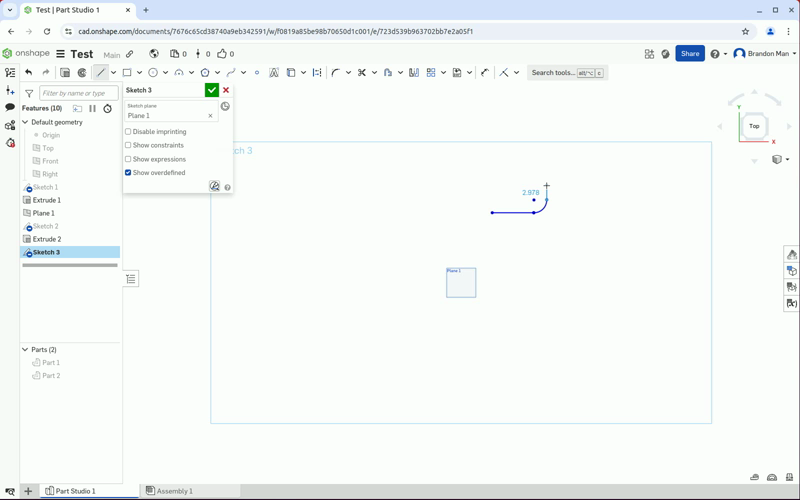
key_up(shift)
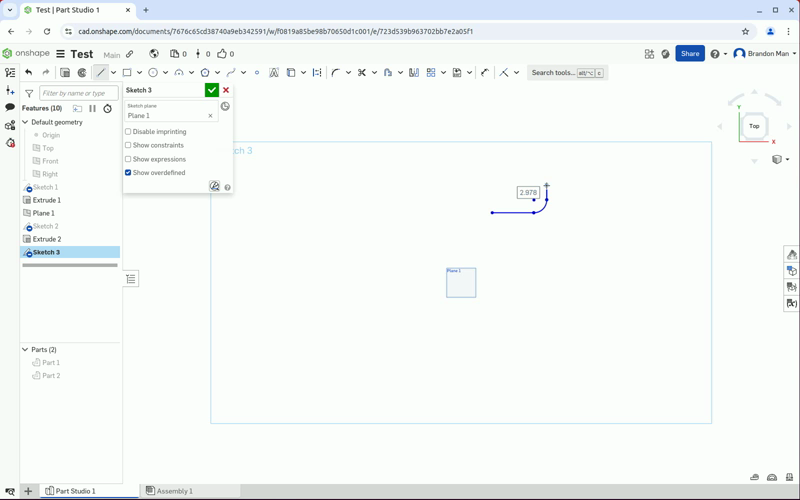
key_down(shift)
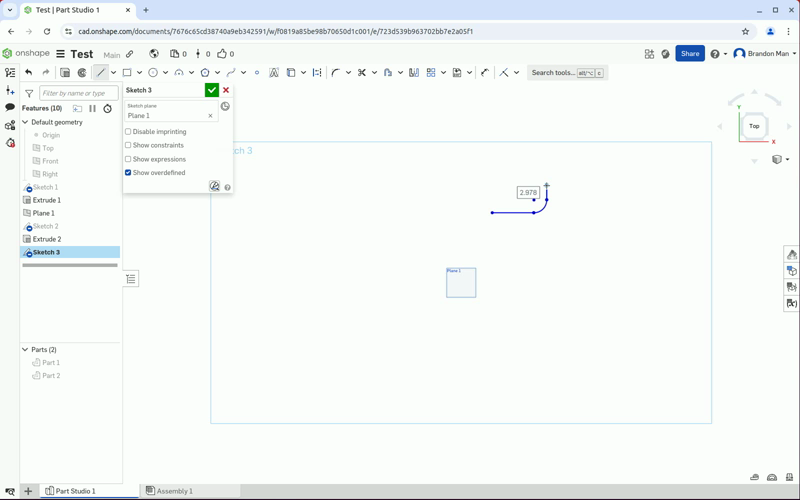
mouse_move(576, 185)
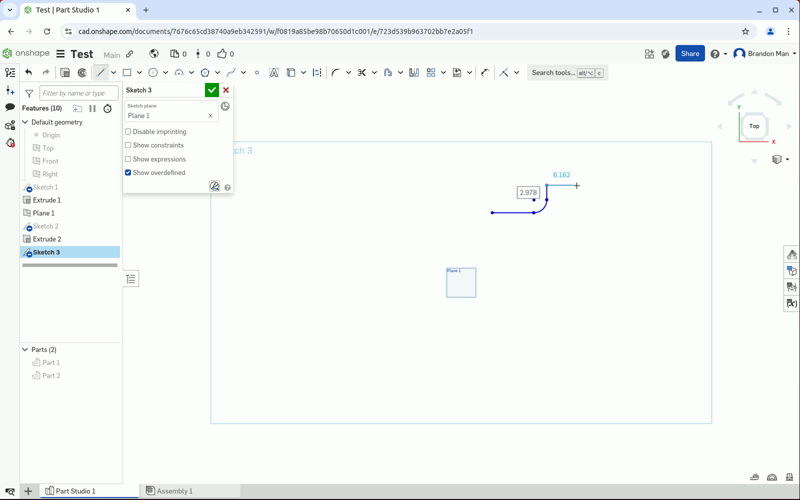
mouse_move(492, 185)
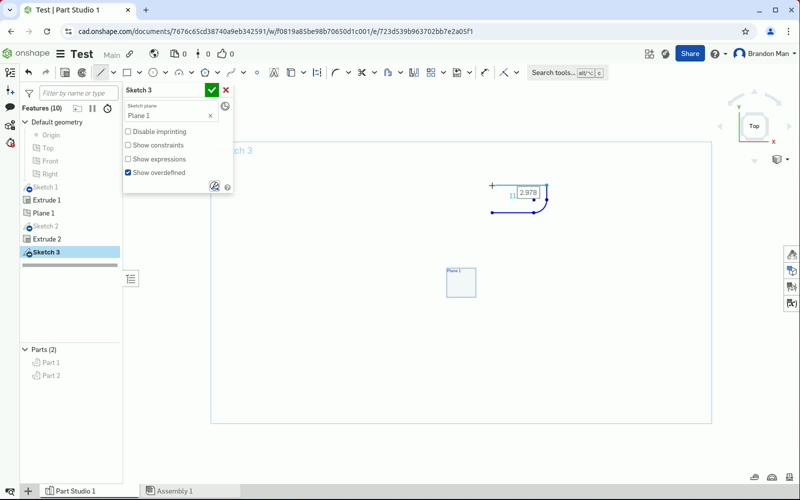
click(492, 185)
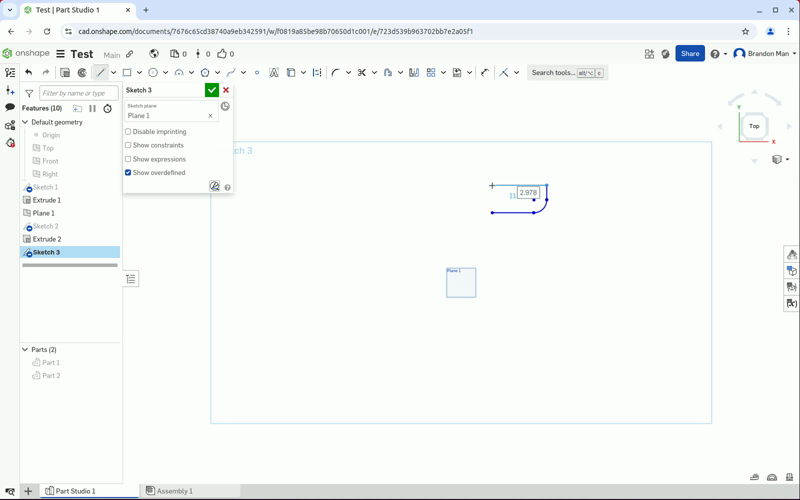
key_up(shift)
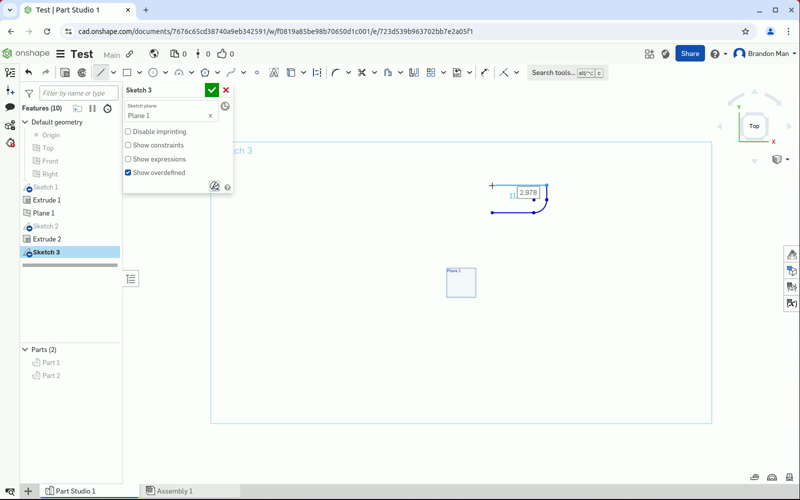
mouse_move(522, 185)
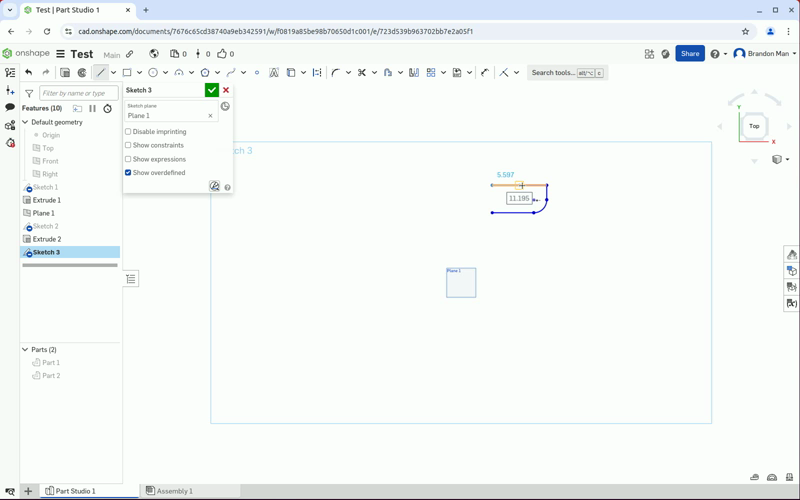
key_down(shift)
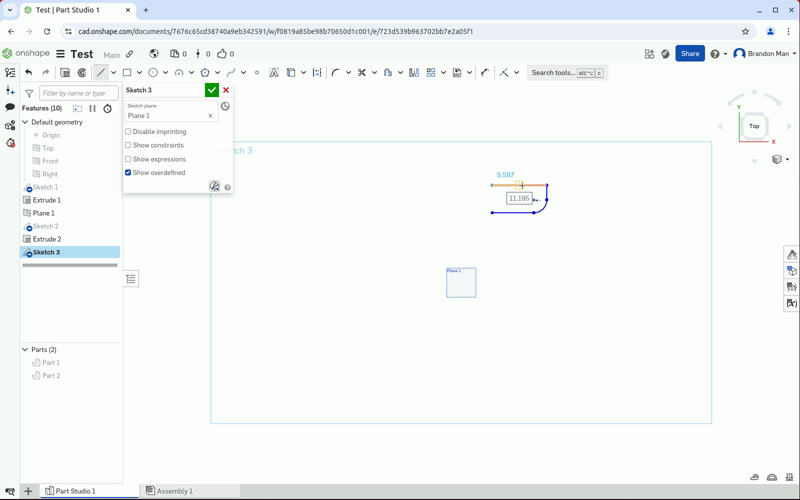
mouse_move(492, 212)
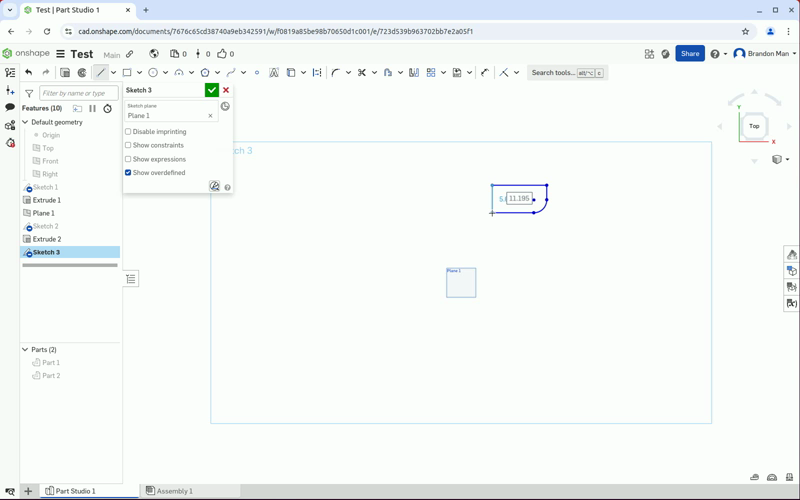
key_up(shift)
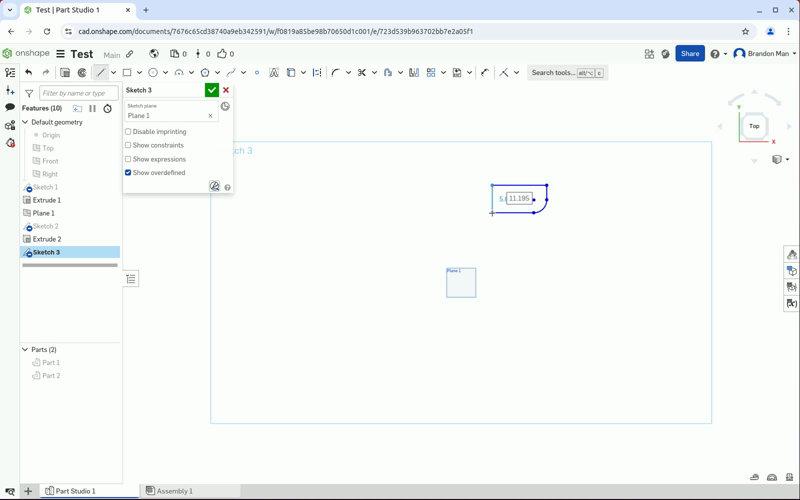
click(492, 212)
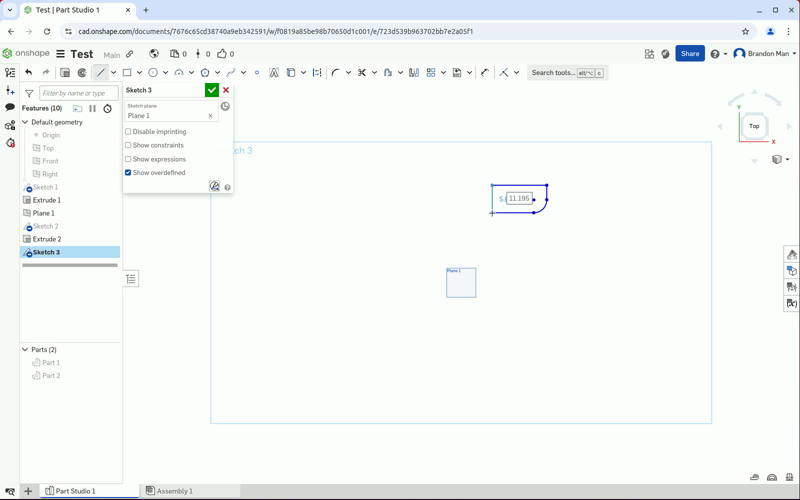
key(esc)
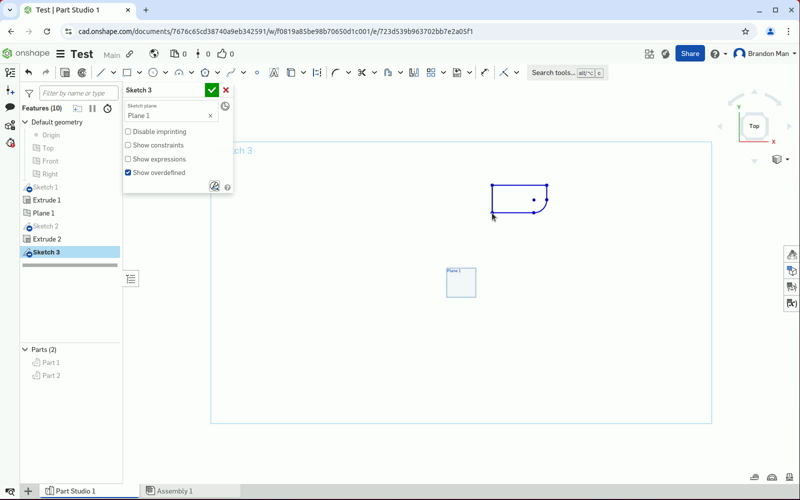
mouse_move(523, 200)
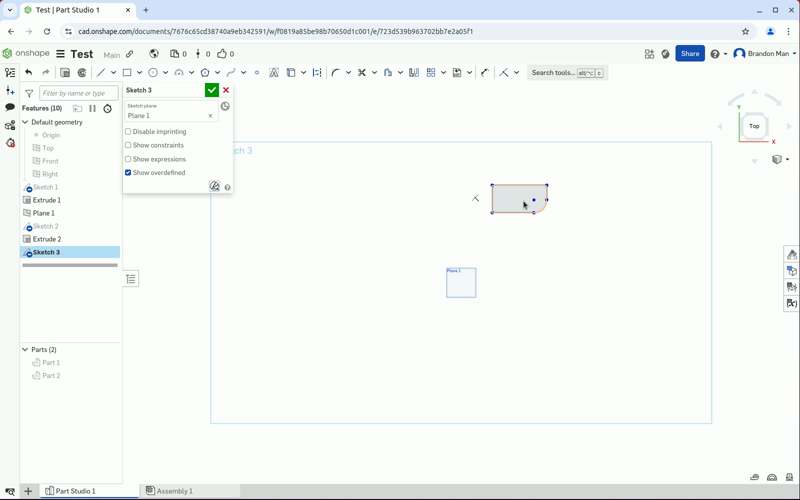
scroll(6)
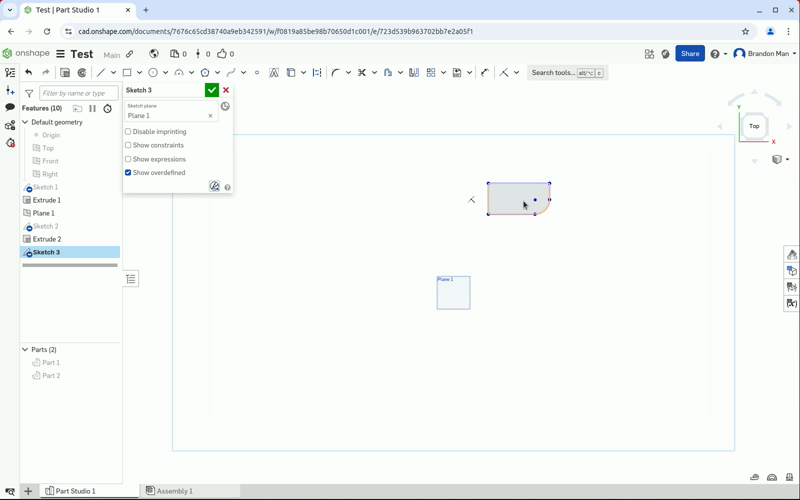
scroll(6)
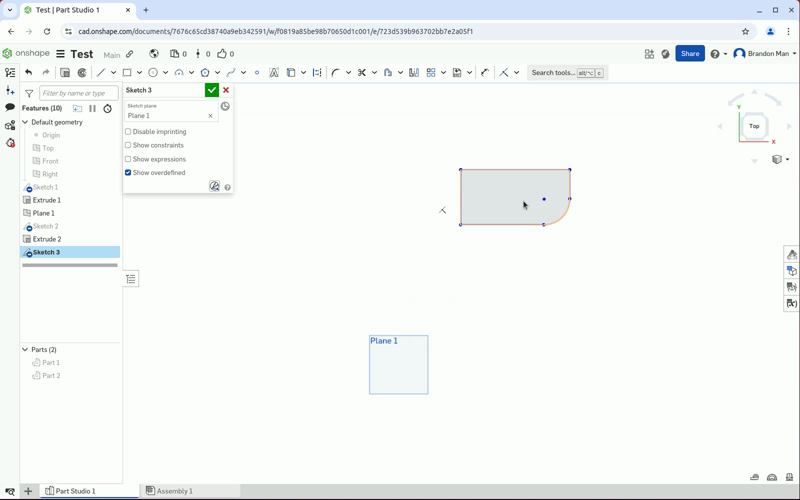
scroll(6)
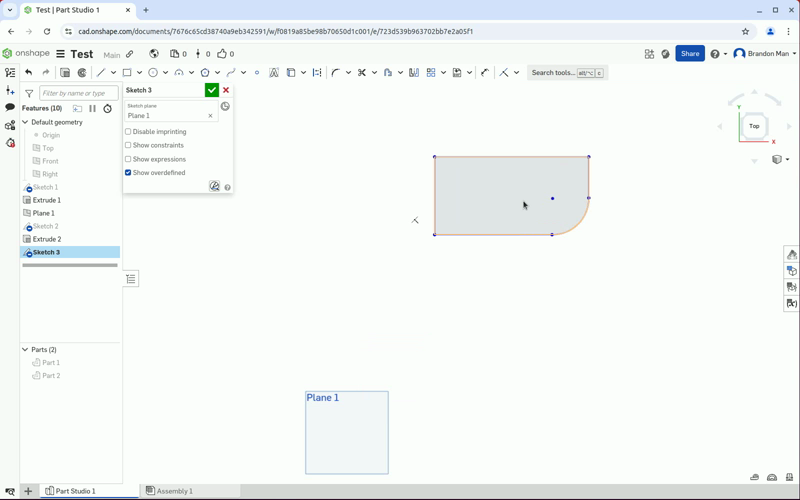
scroll(6)
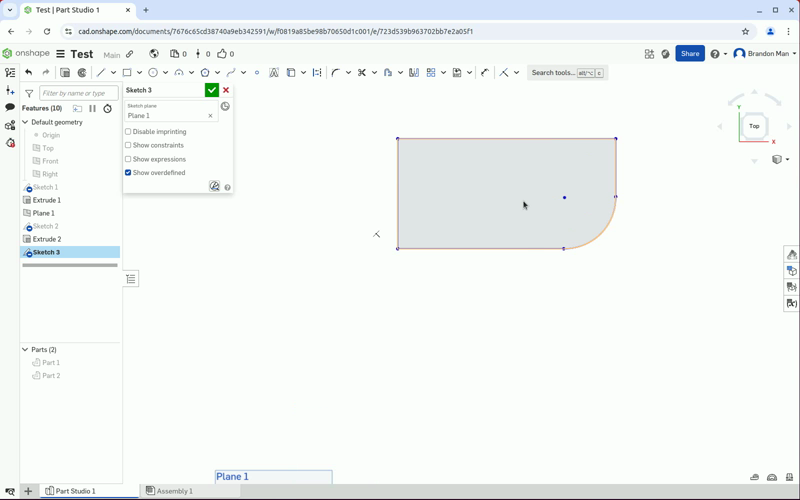
scroll(6)
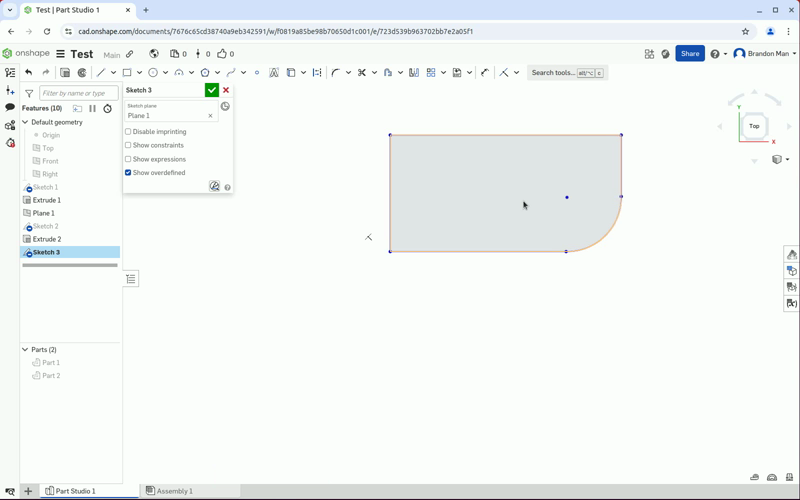
scroll(6)
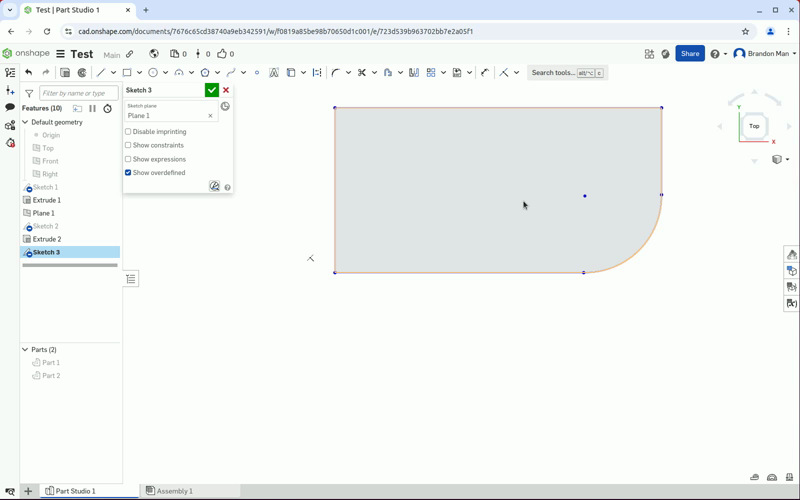
scroll(6)
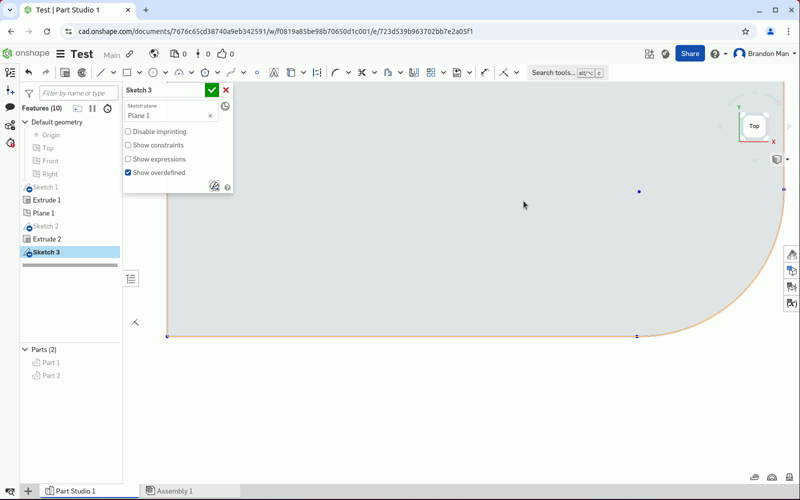
click(523, 200)
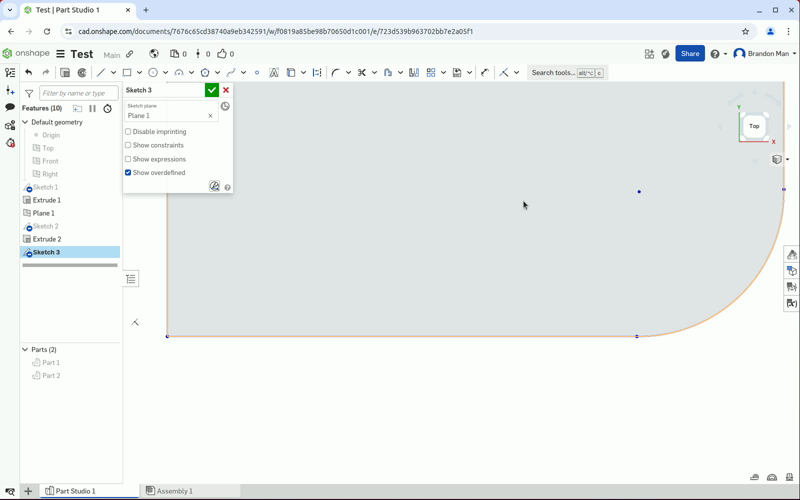
scroll(-6)
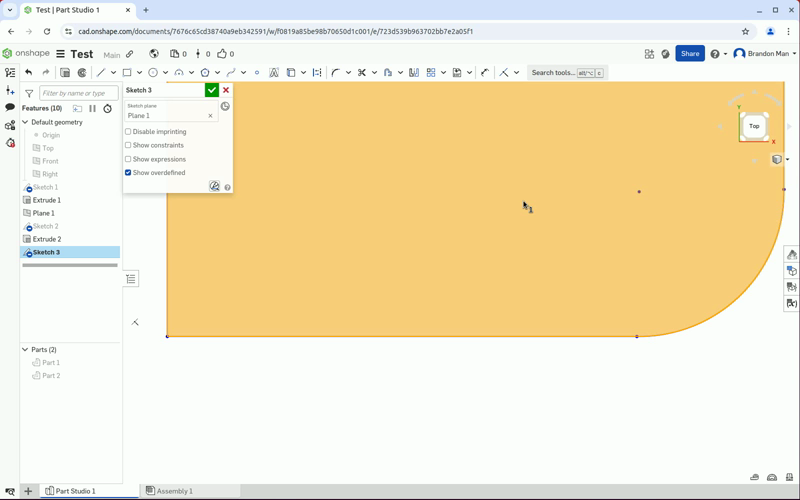
scroll(-6)
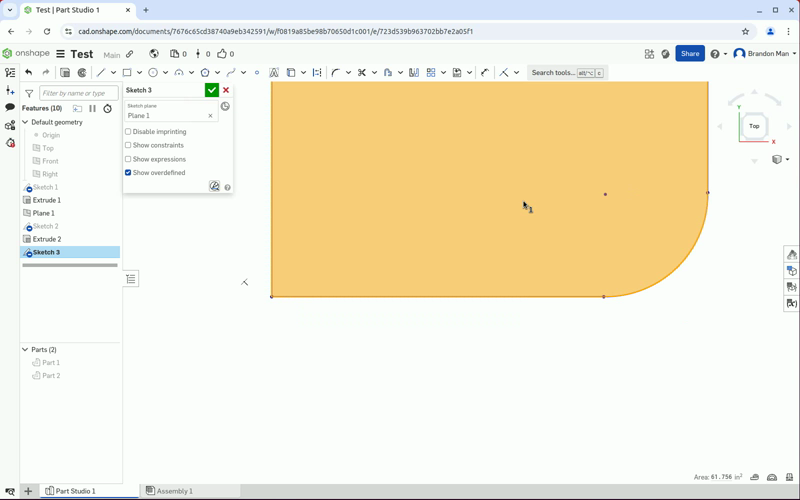
scroll(-6)
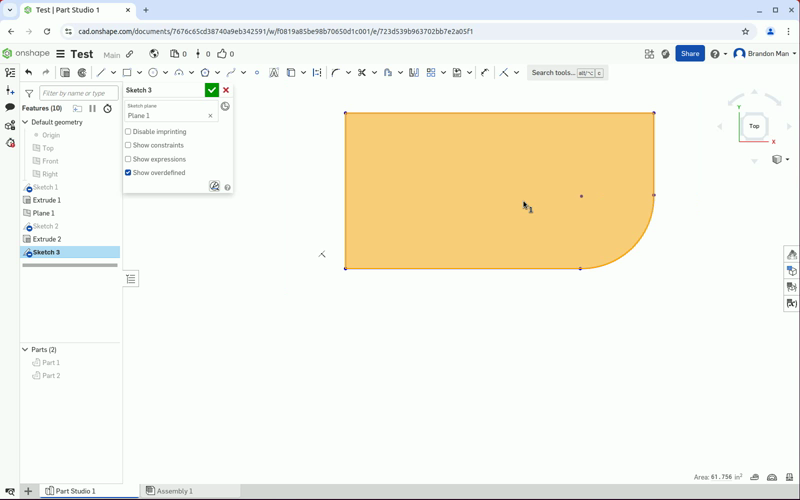
scroll(-6)
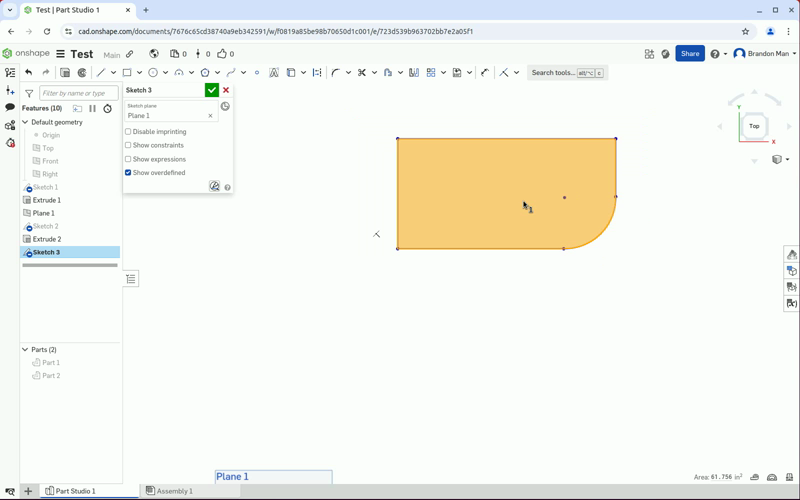
scroll(-6)
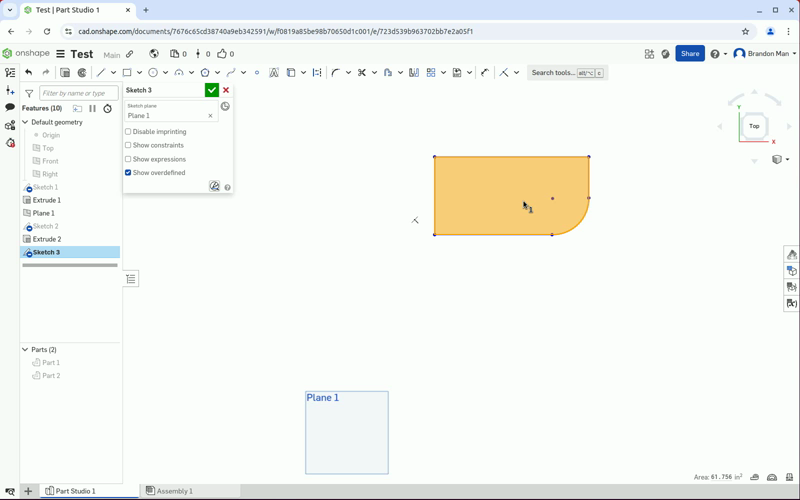
scroll(-6)
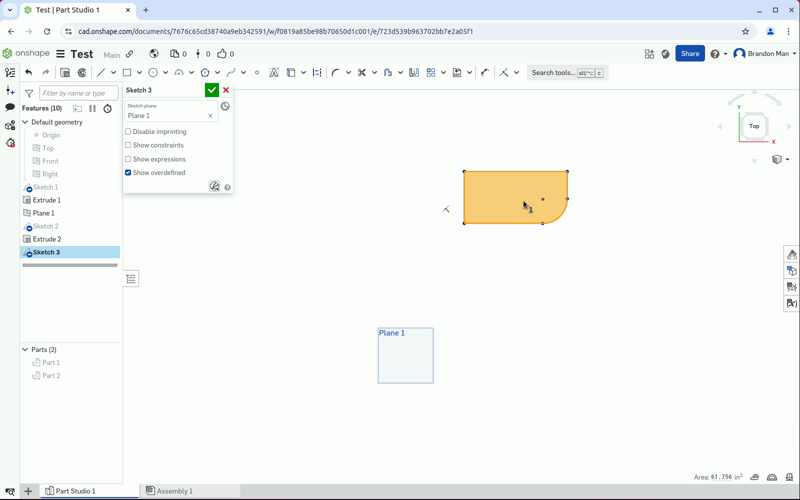
scroll(-6)
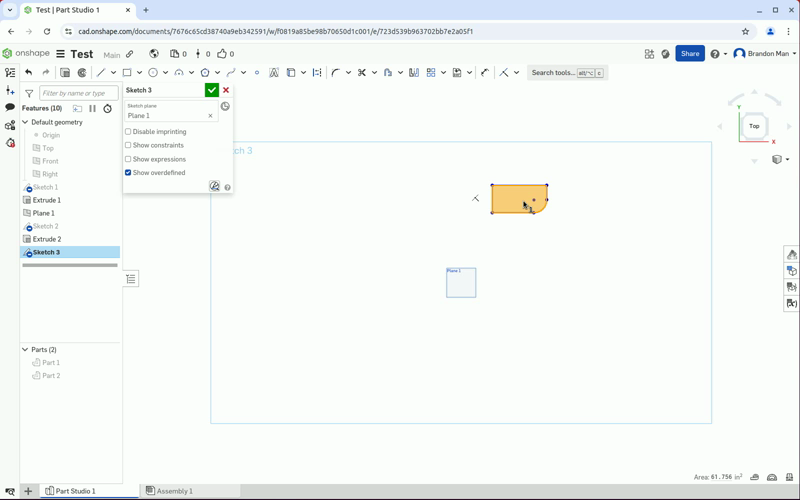
mouse_move(73, 352)
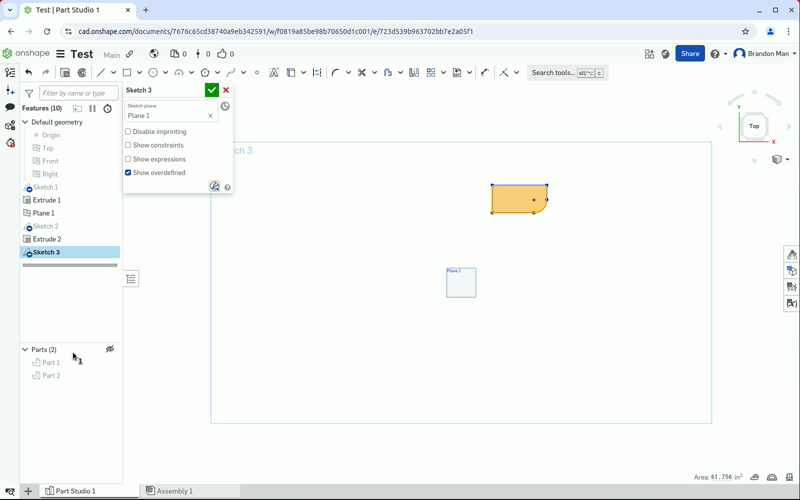
key(shift+y)
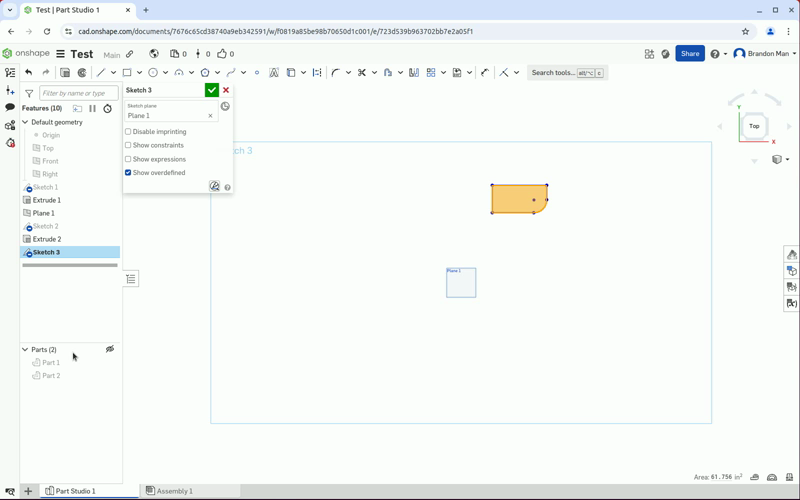
key(shift+e)
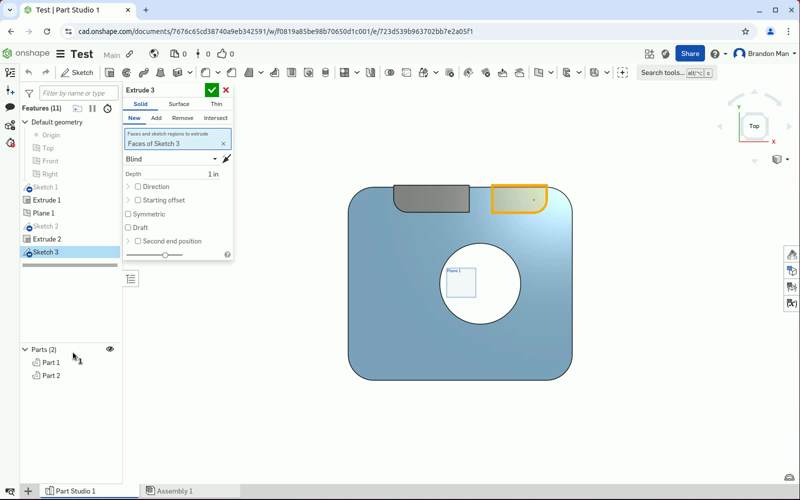
mouse_move(143, 106)
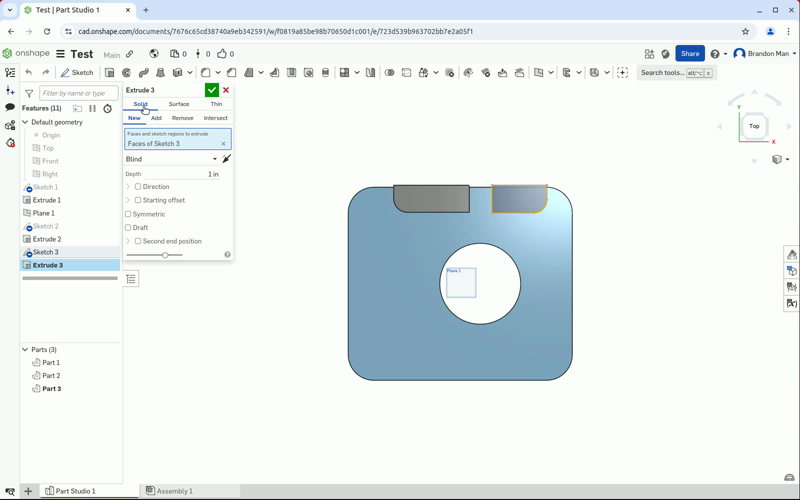
click(143, 106)
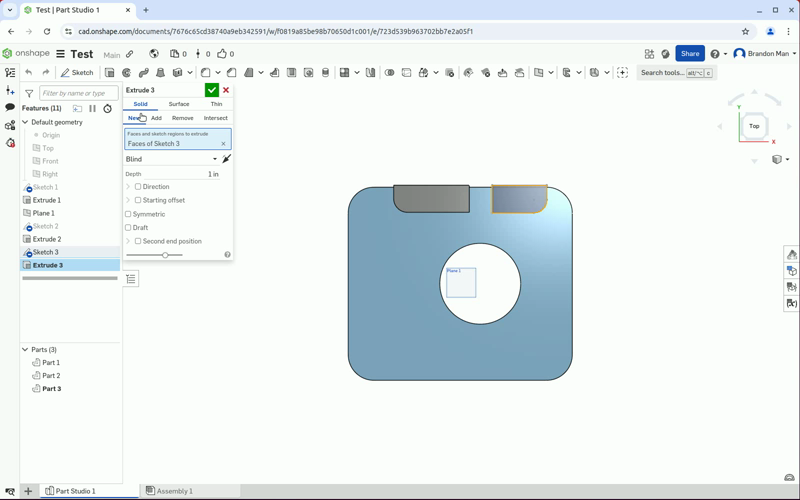
mouse_move(137, 120)
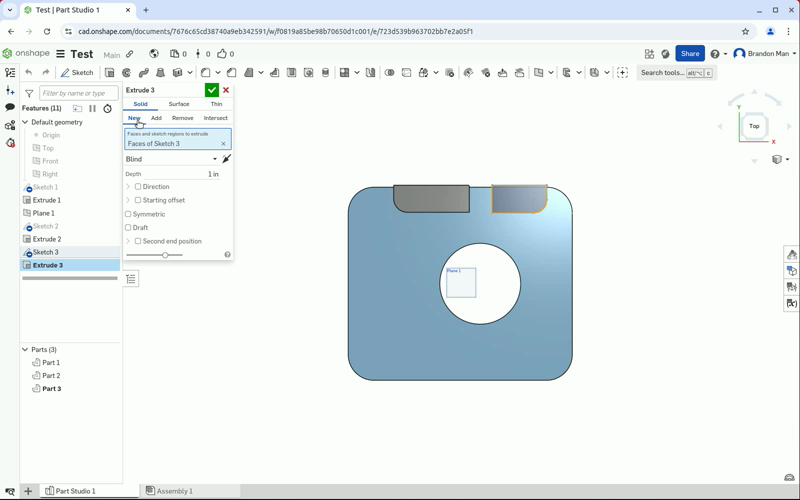
click(137, 120)
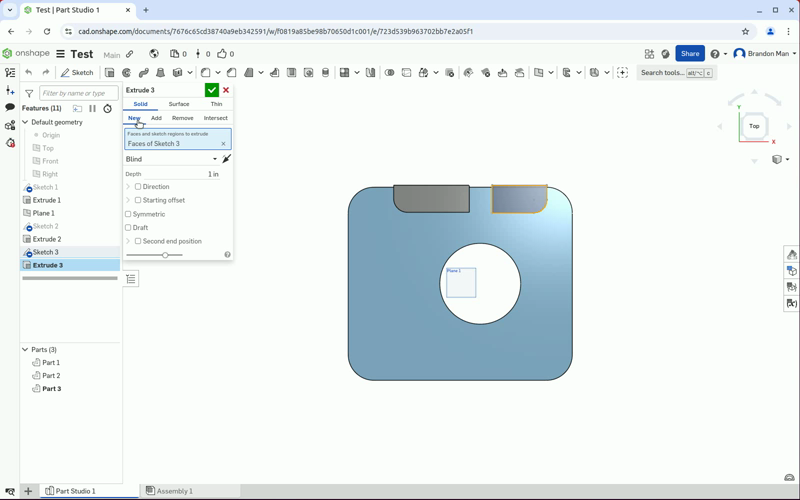
key(tab, 4)
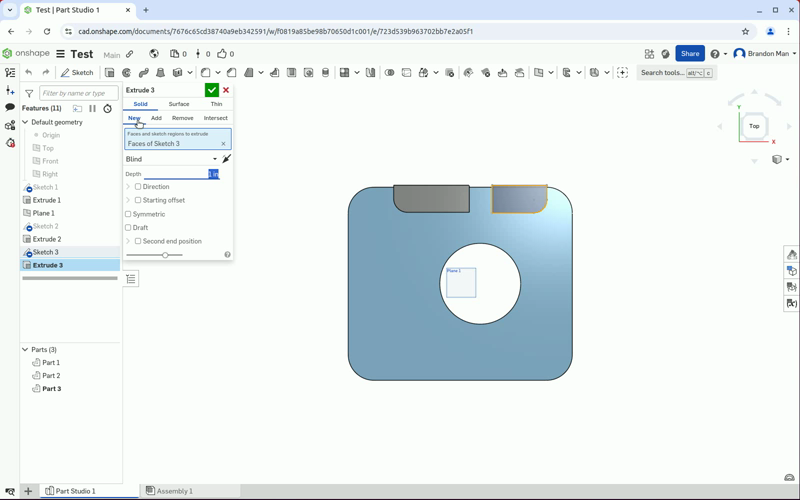
text(5.777)
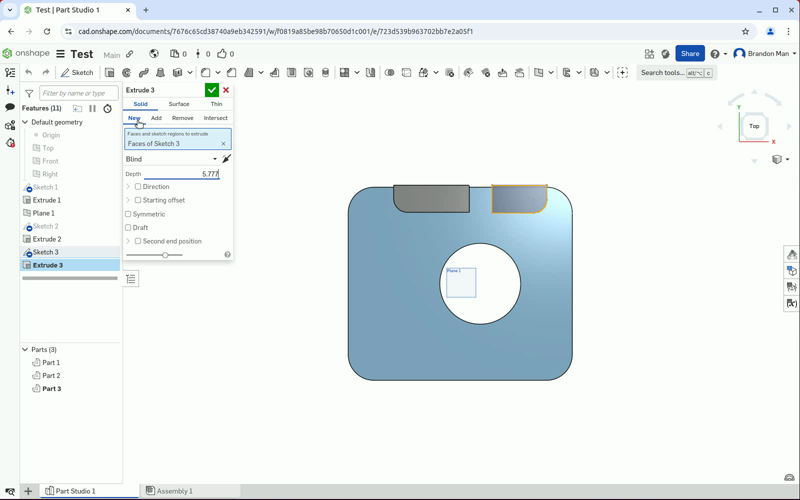
key(enter)
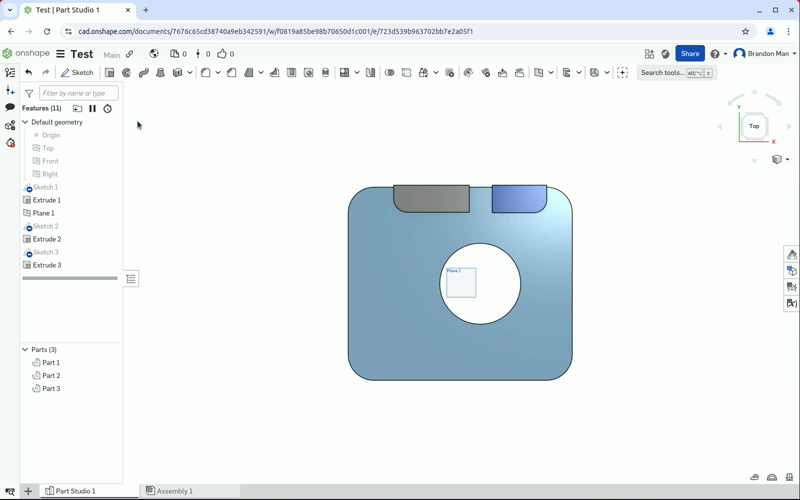
key(shift+h)
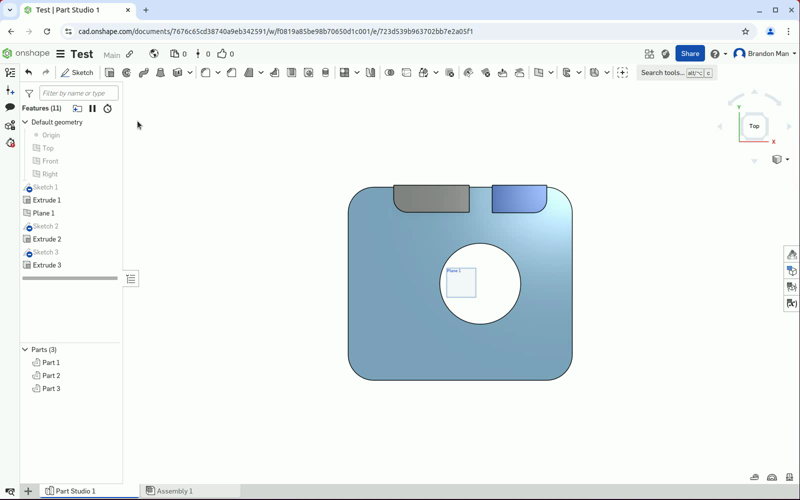
key(shift+h)
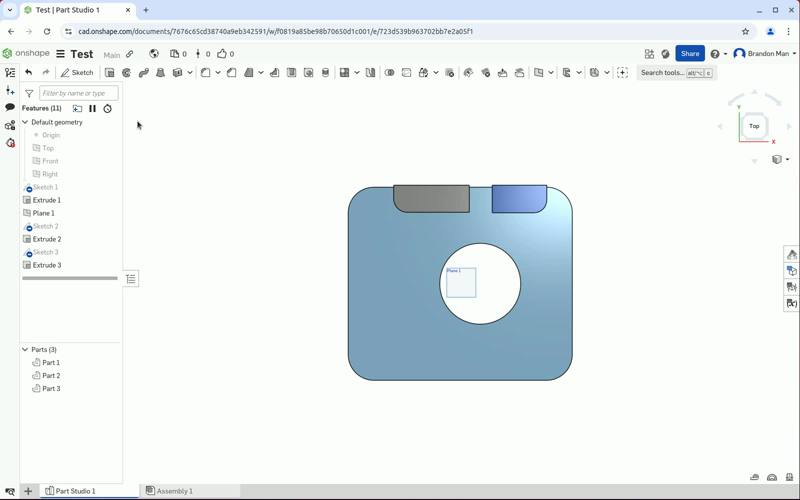
mouse_move(73, 189)
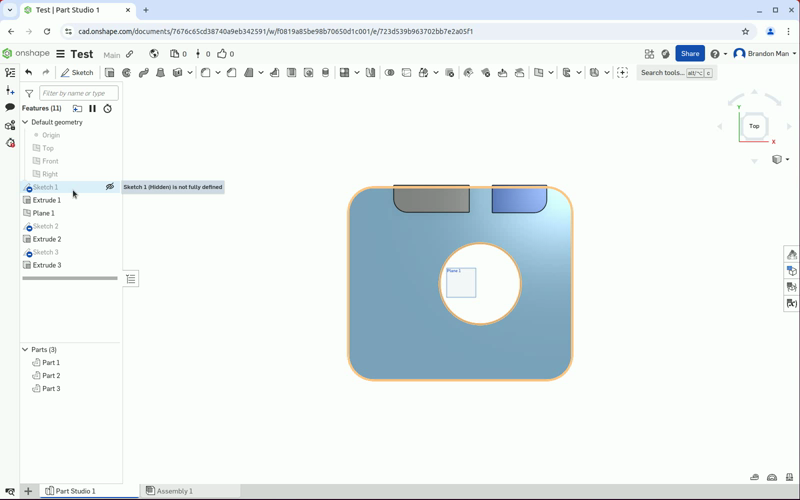
click(73, 189)
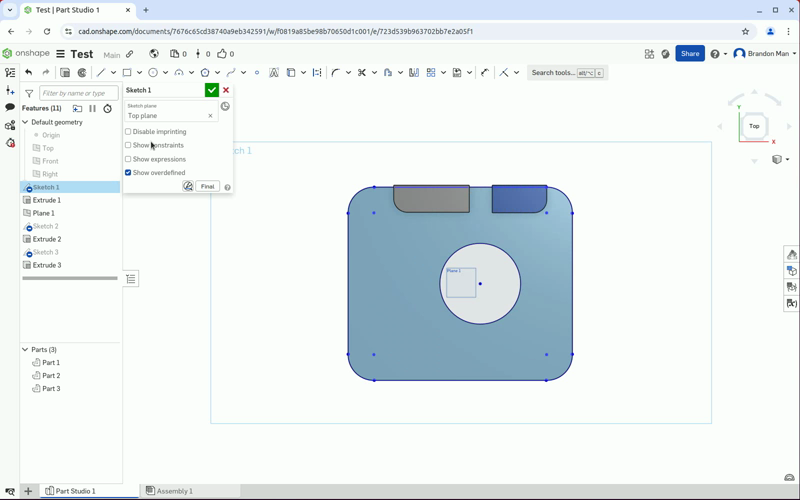
mouse_move(229, 92)
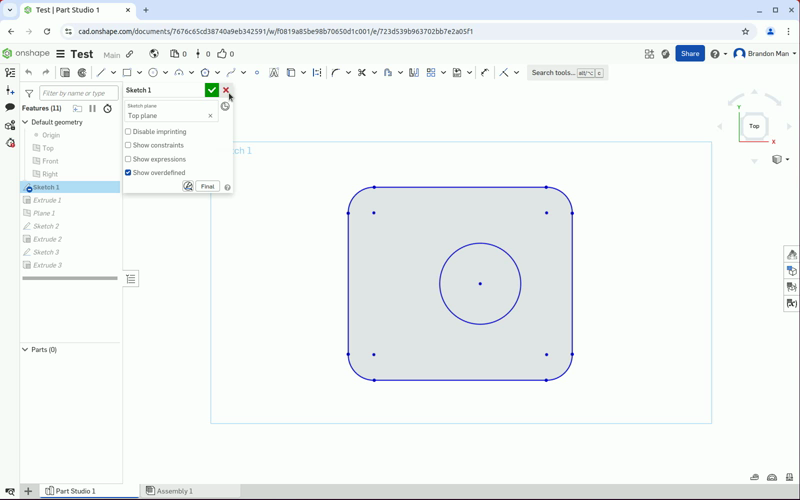
click(229, 92)
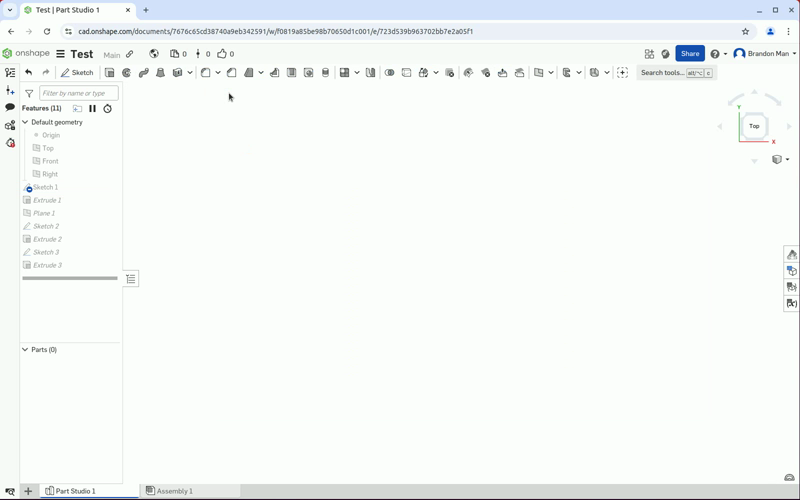
key(shift+s)
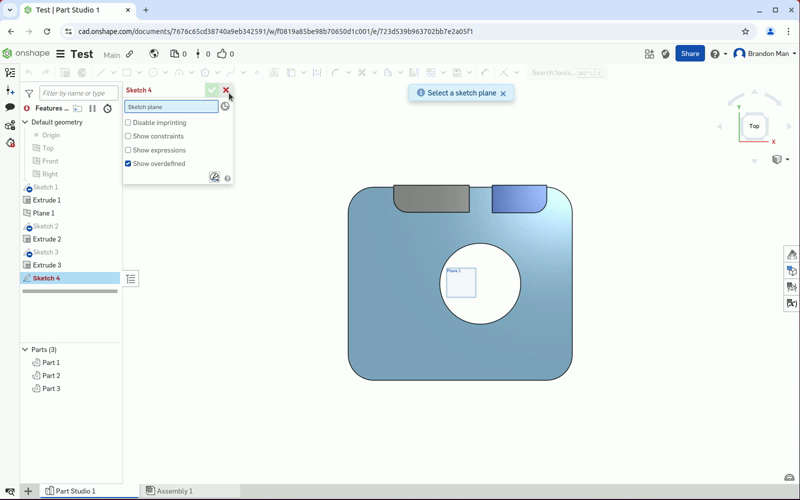
mouse_move(73, 215)
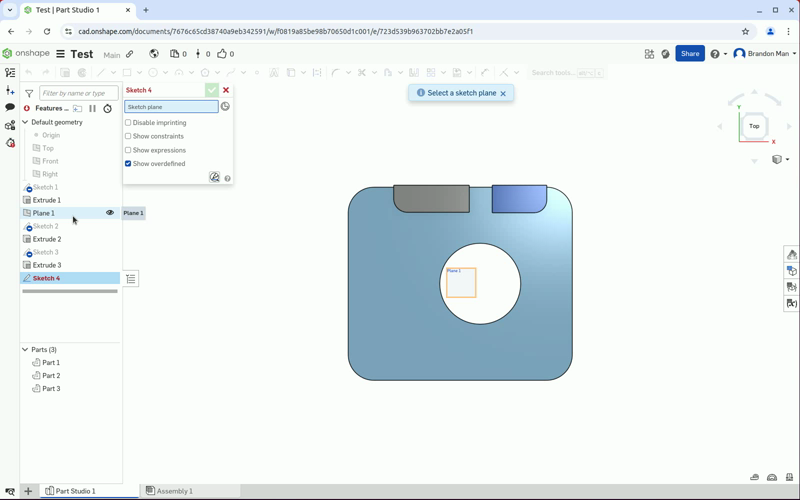
click(73, 215)
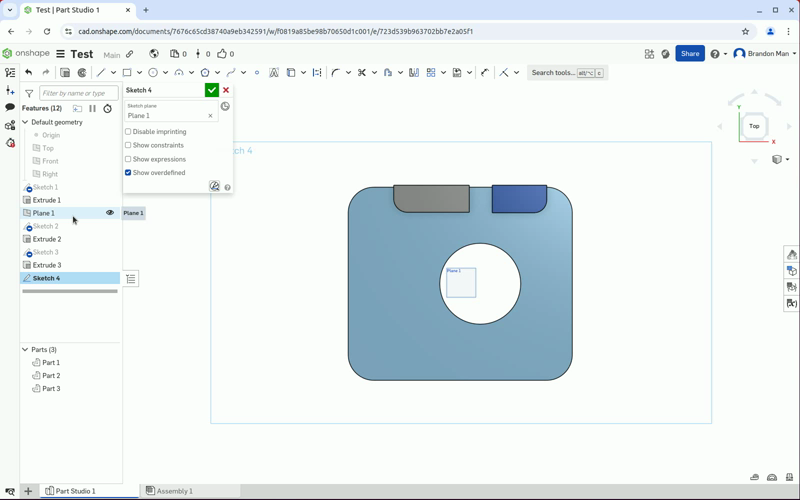
mouse_move(73, 352)
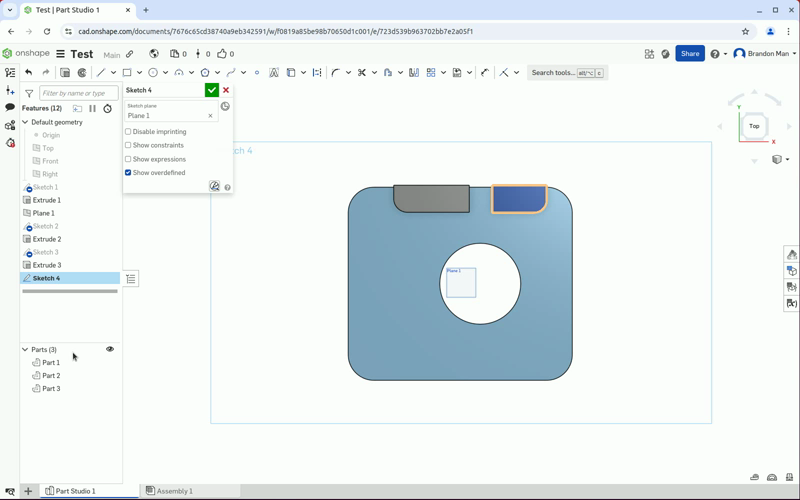
key(y)
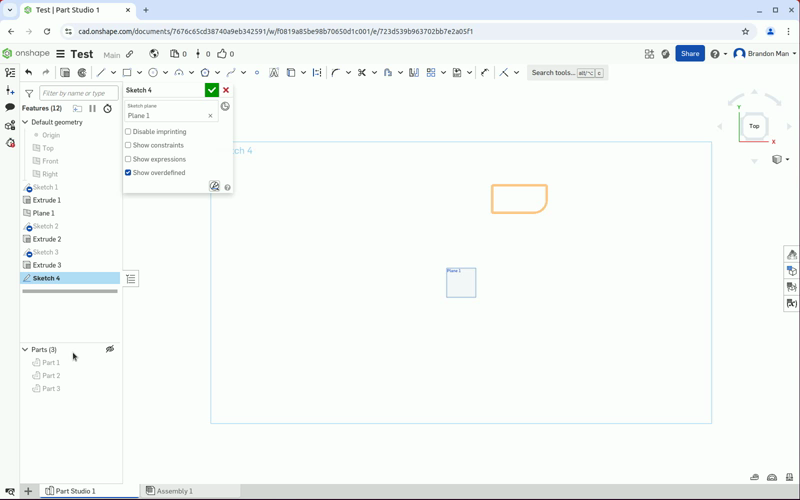
key(l)
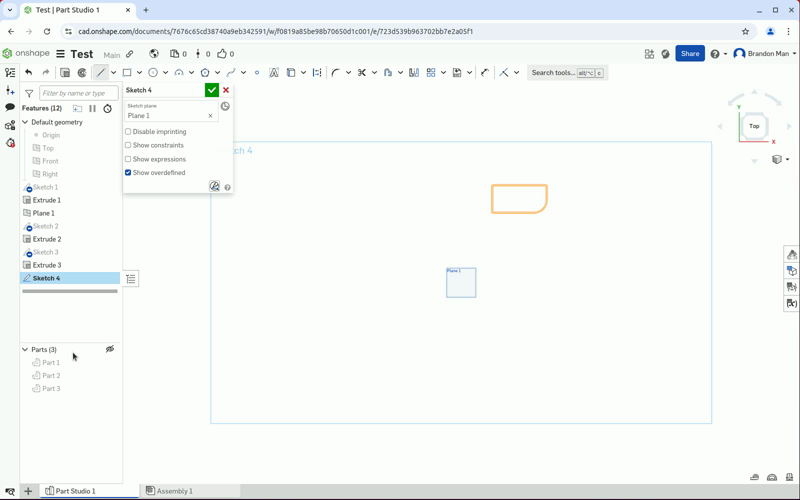
key_down(shift)
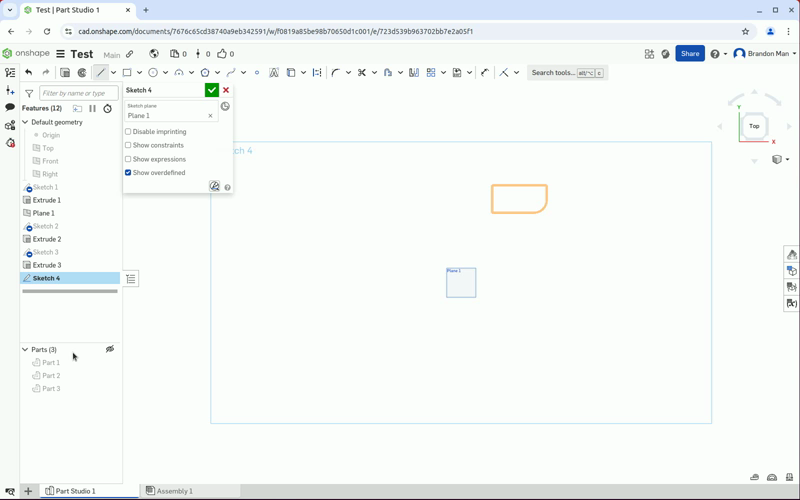
mouse_move(393, 380)
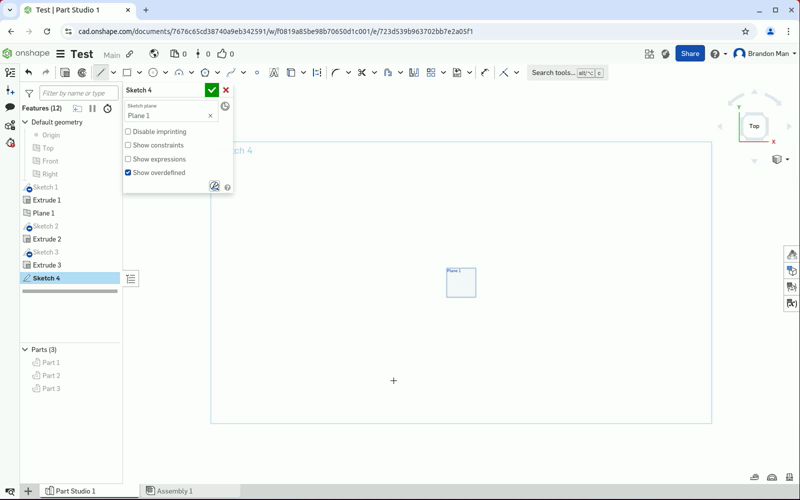
click(393, 380)
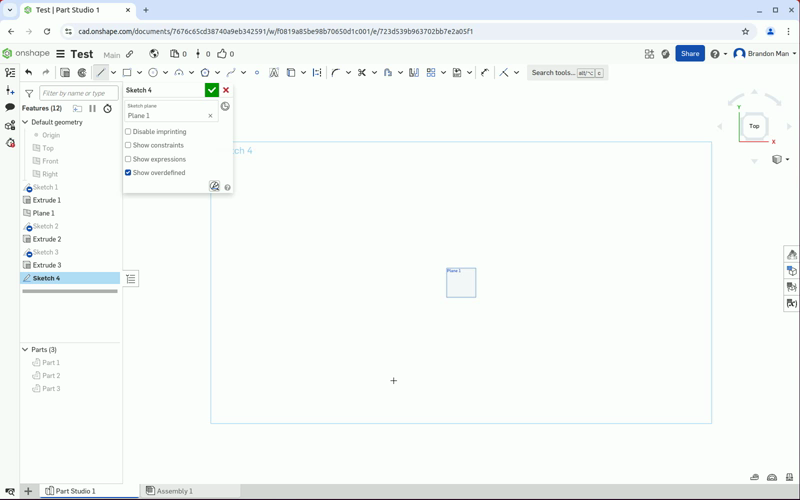
key_up(shift)
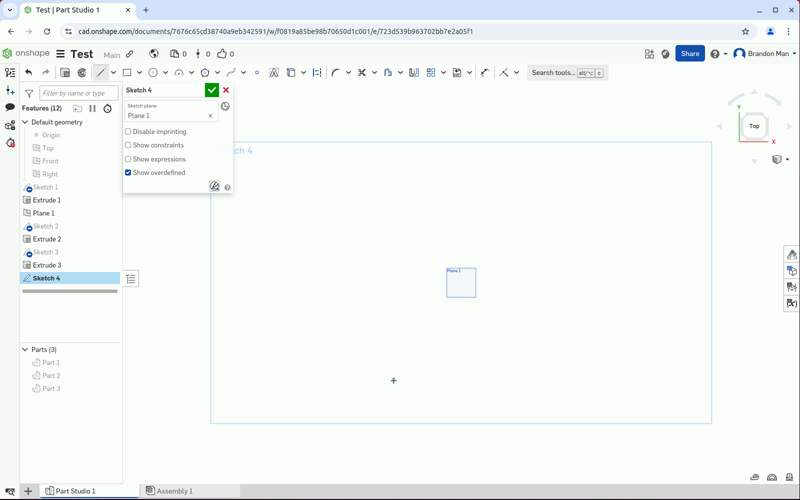
key_down(shift)
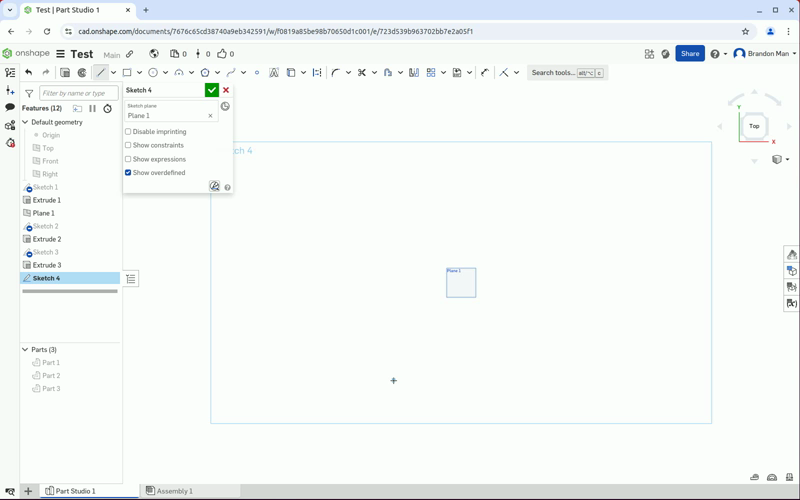
mouse_move(469, 380)
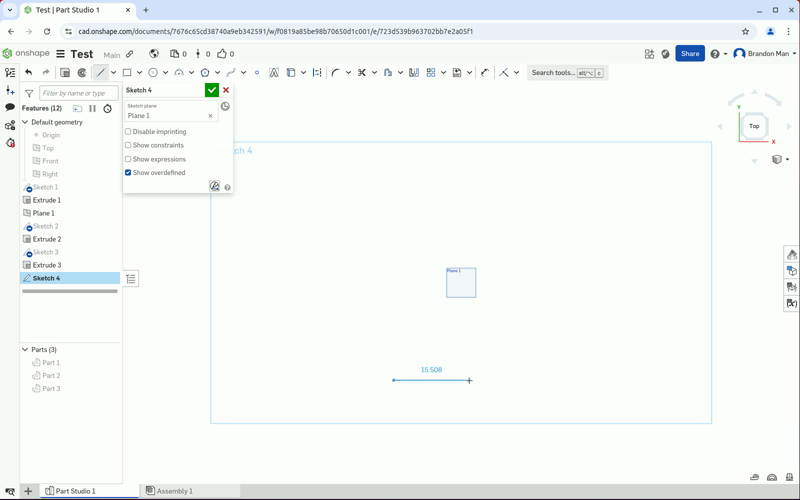
click(469, 380)
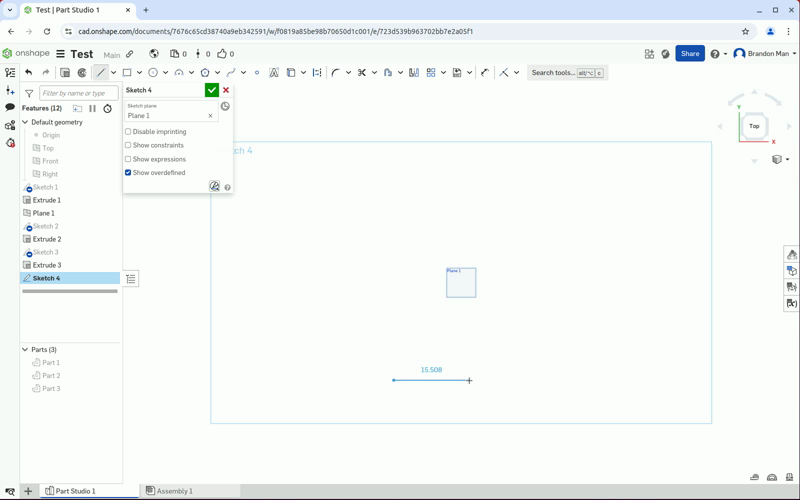
key_up(shift)
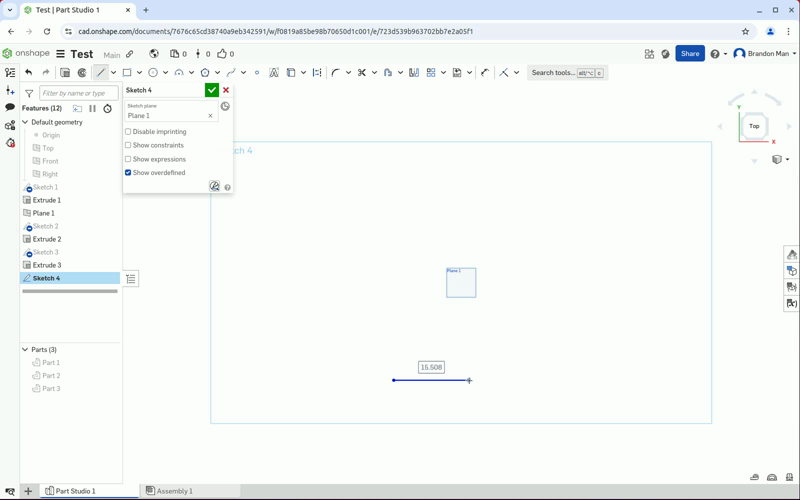
key_down(shift)
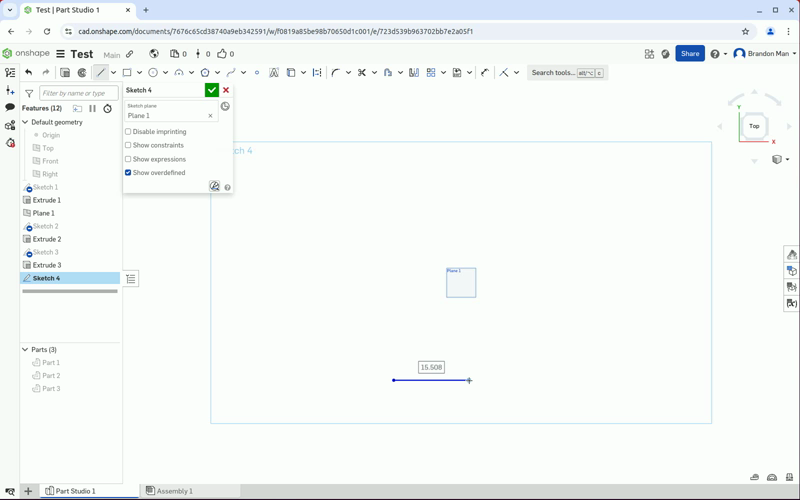
mouse_move(499, 380)
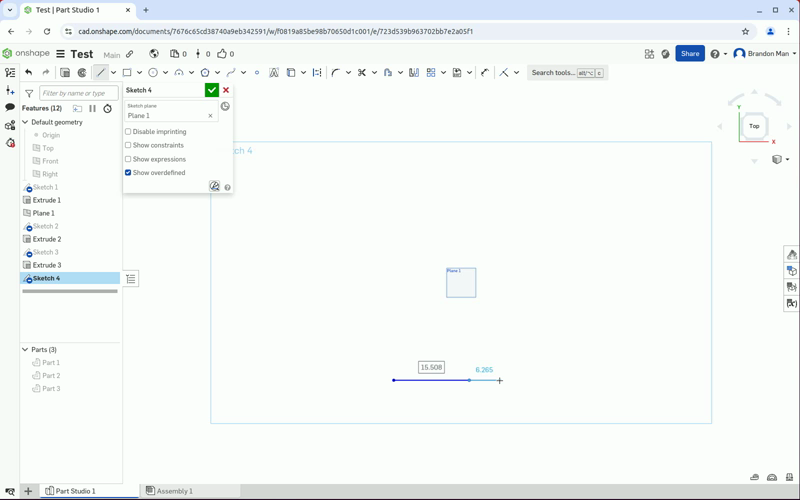
mouse_move(469, 353)
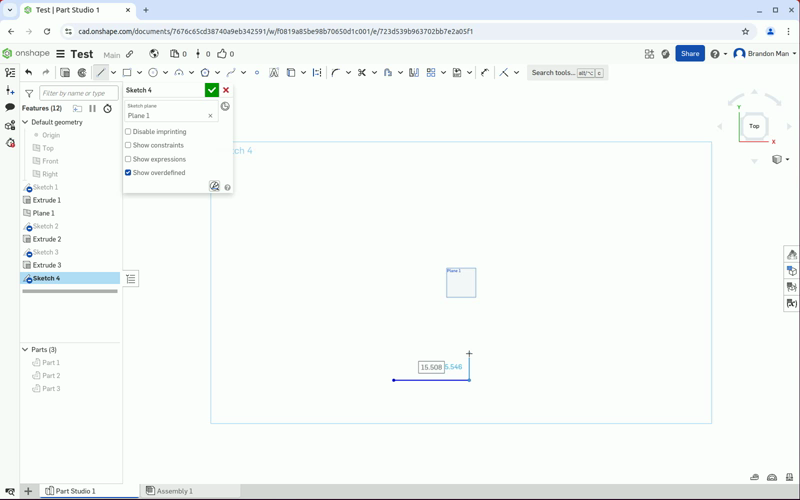
click(469, 353)
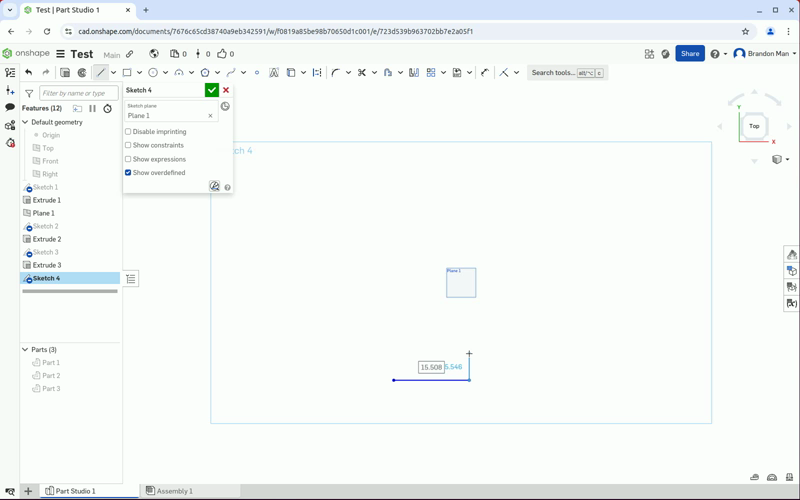
key_up(shift)
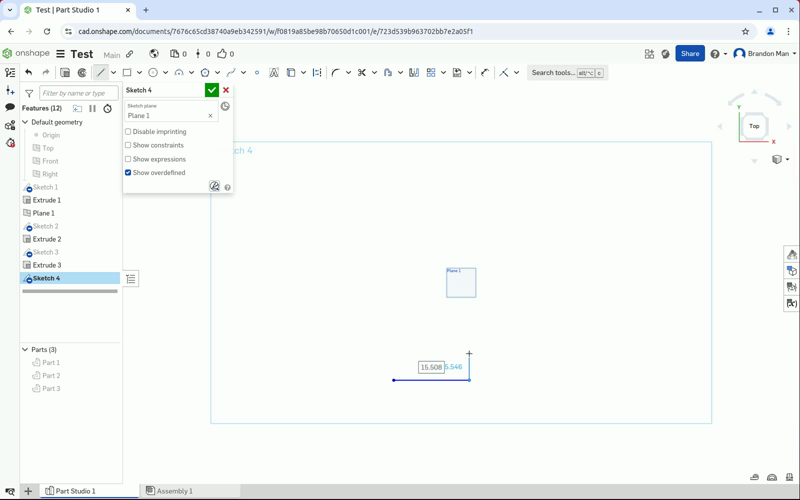
key_down(shift)
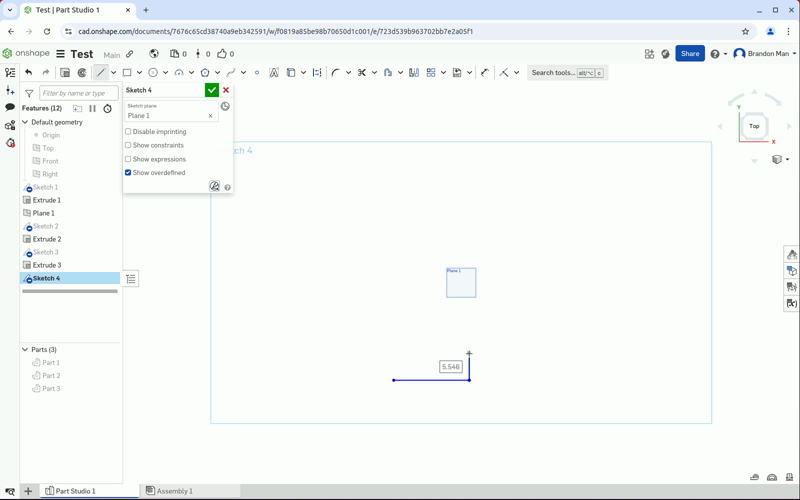
mouse_move(406, 353)
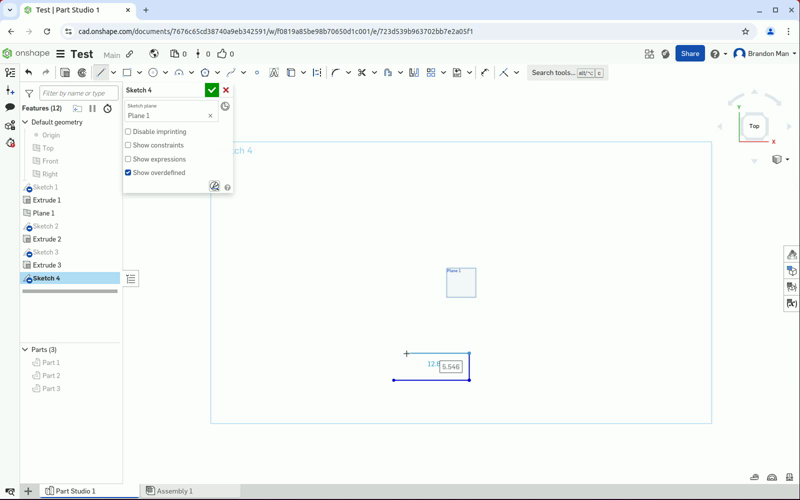
click(406, 353)
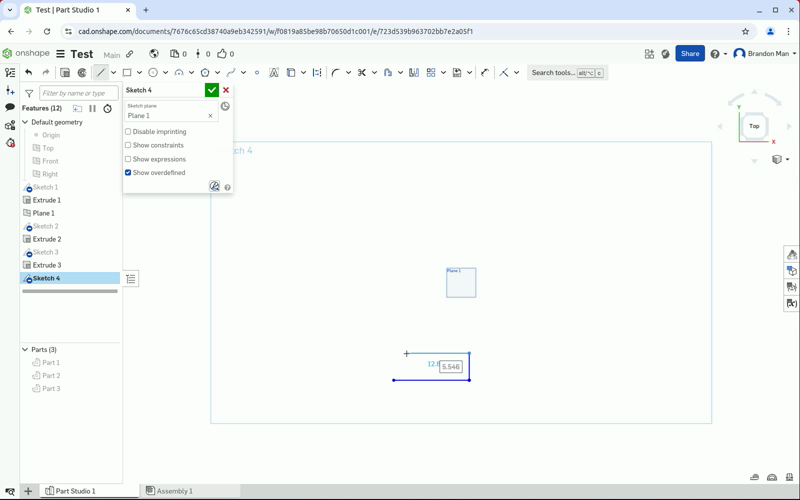
key_up(shift)
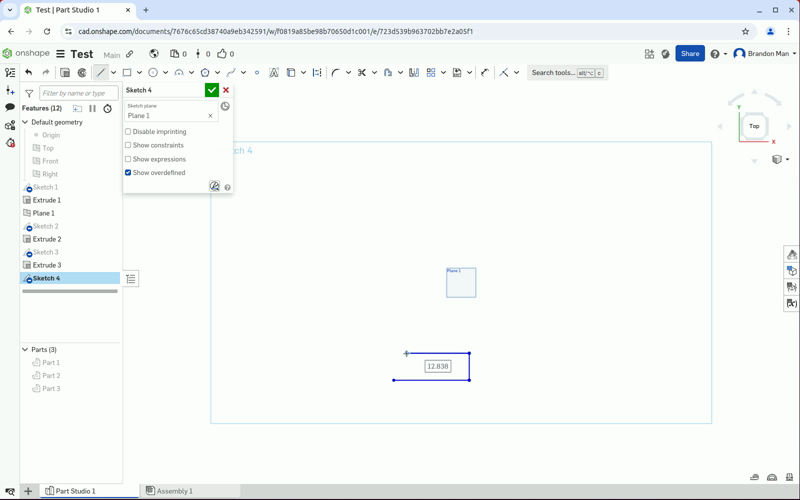
key(esc)
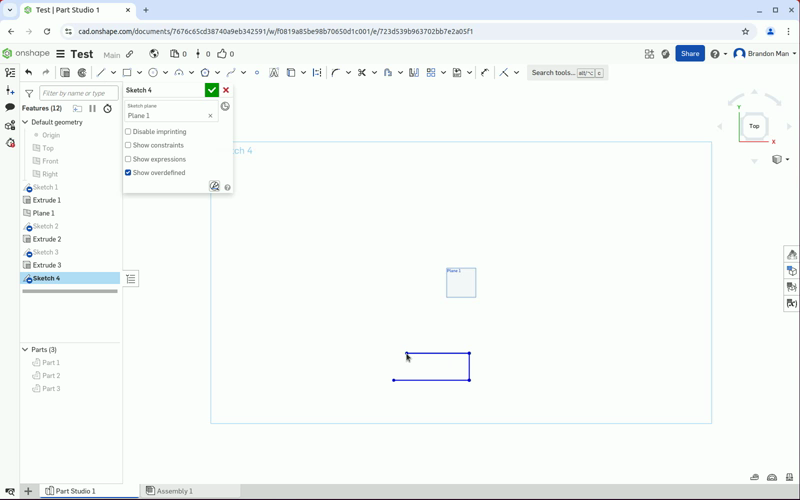
key(a)
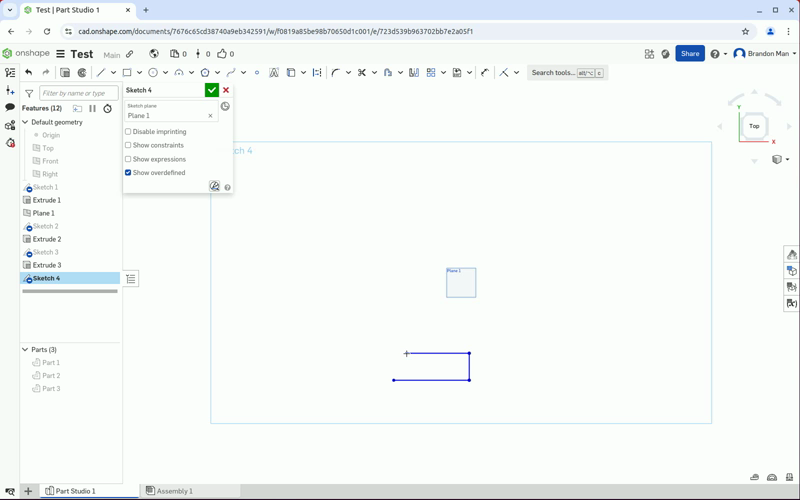
mouse_move(406, 353)
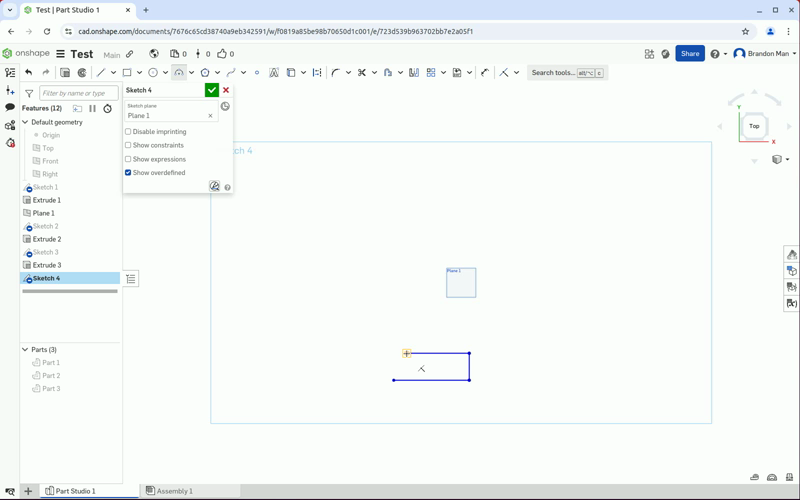
click(406, 353)
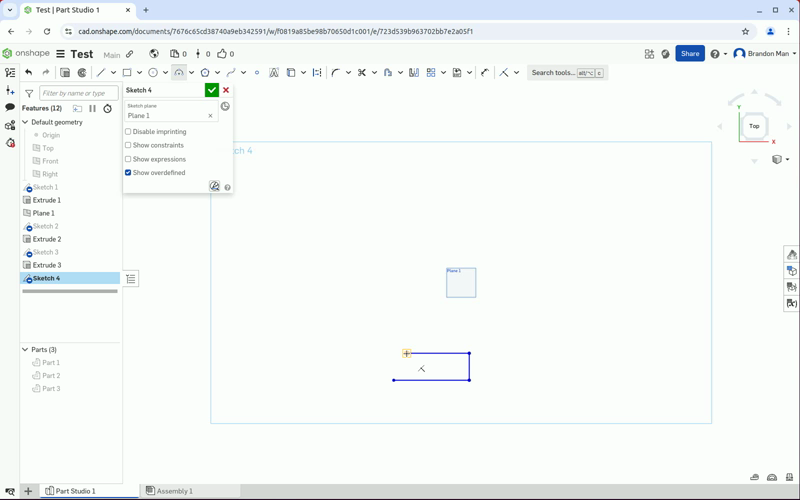
key_down(shift)
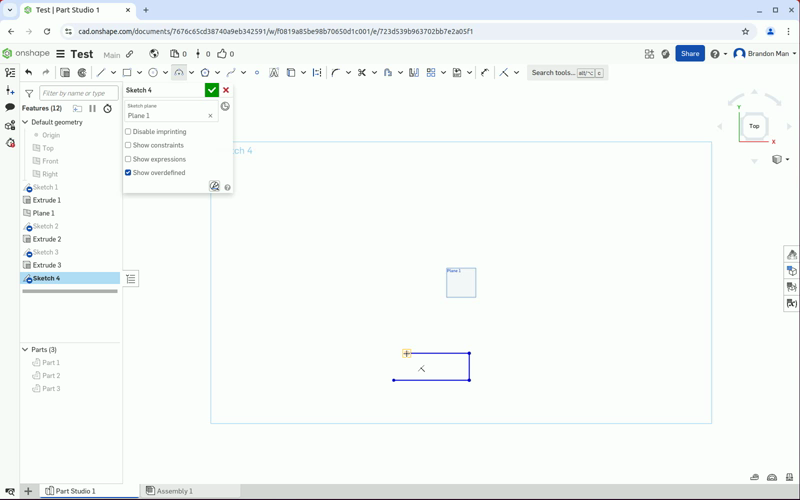
mouse_move(393, 365)
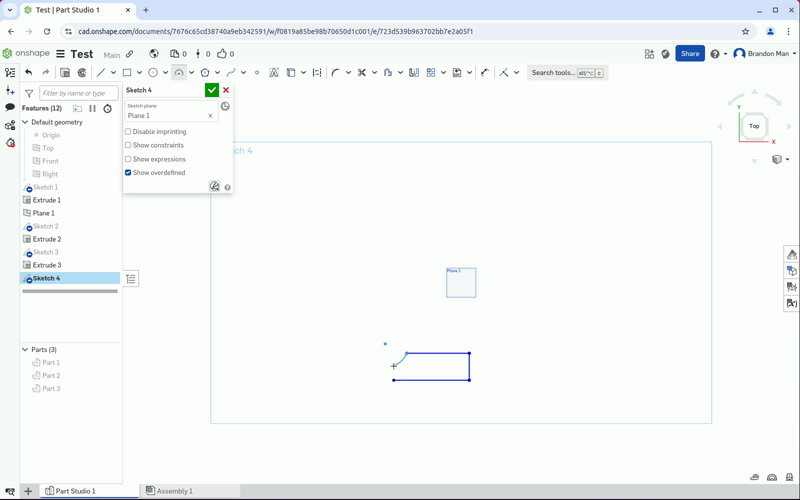
click(393, 365)
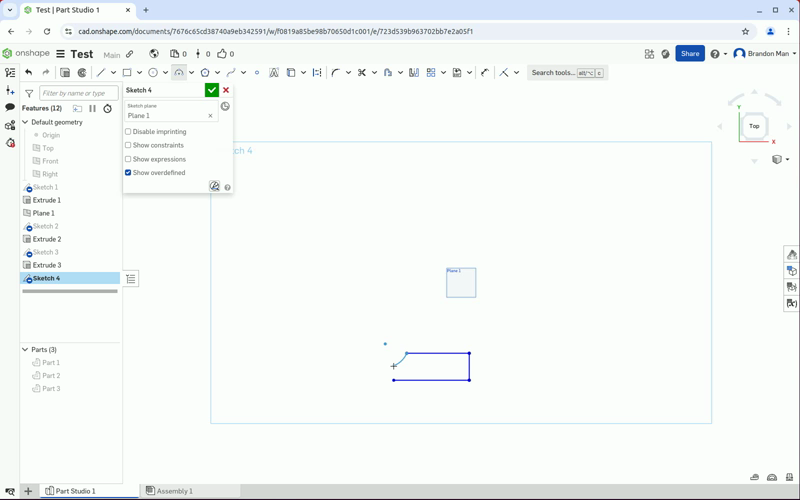
mouse_move(397, 356)
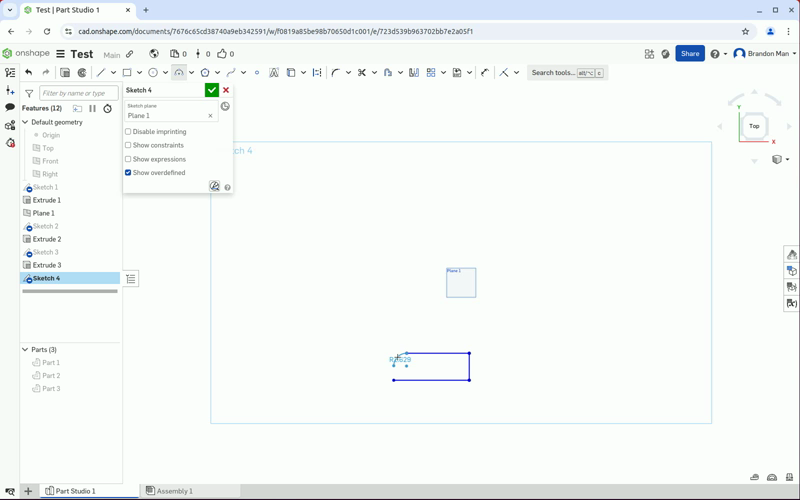
click(397, 356)
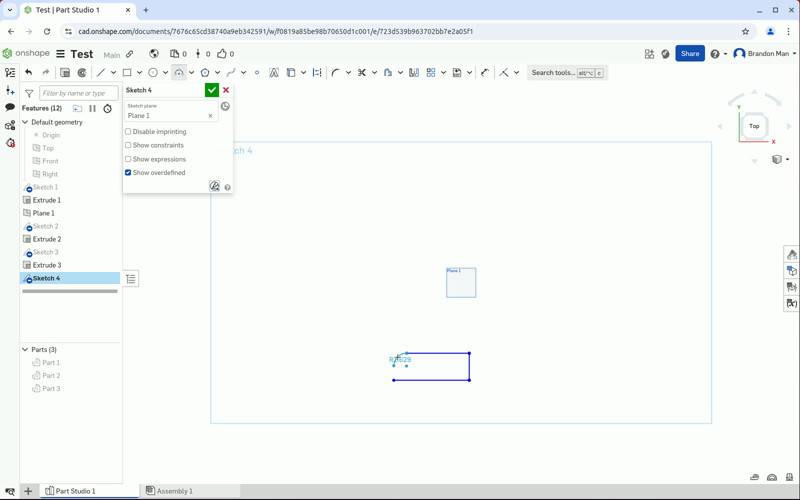
key_up(shift)
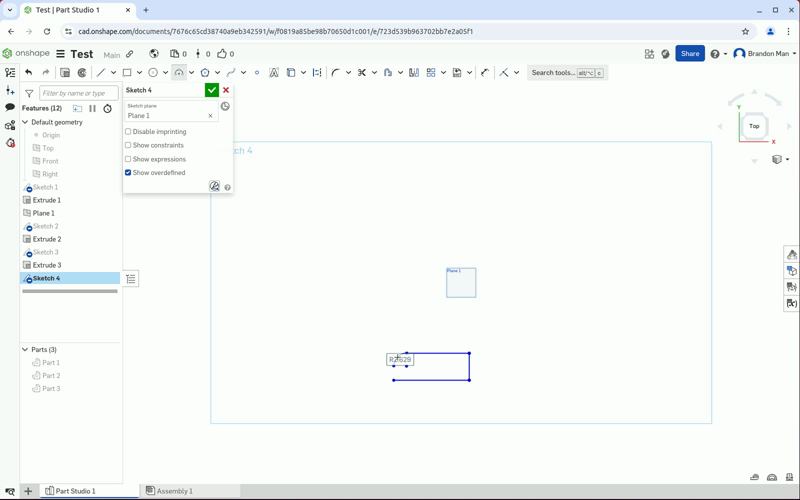
key(esc)
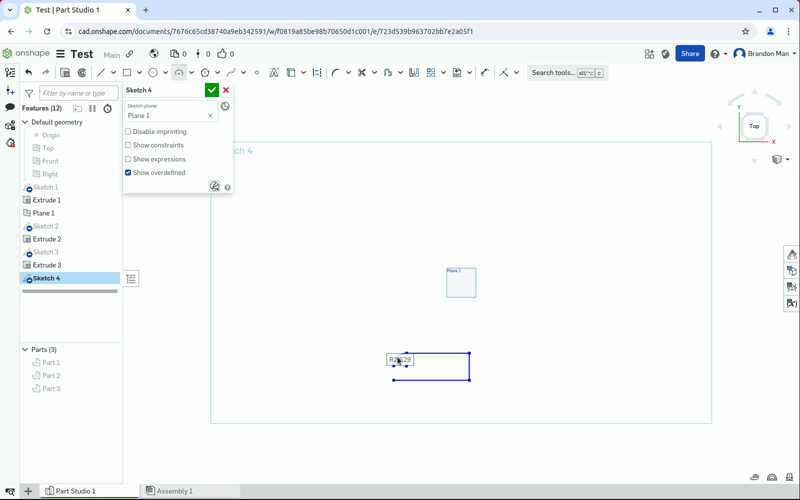
key(l)
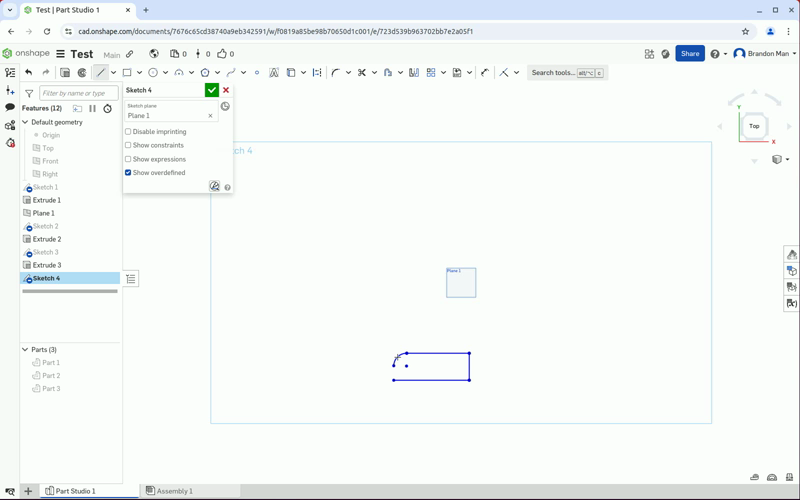
mouse_move(393, 365)
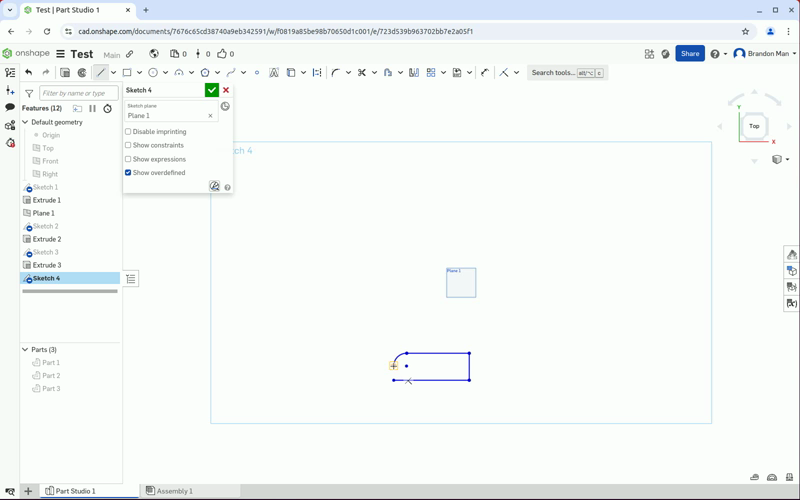
click(393, 365)
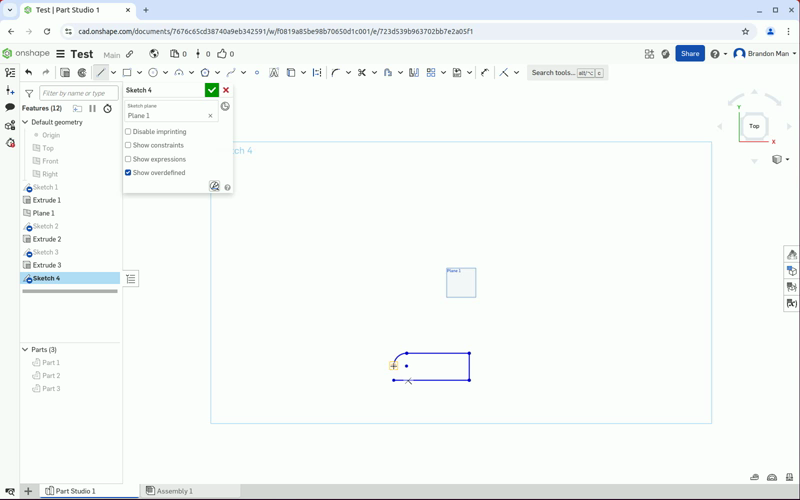
mouse_move(423, 365)
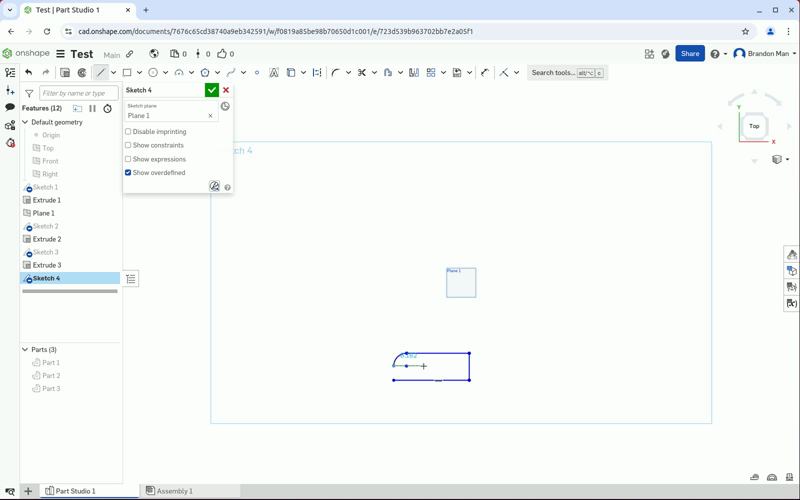
key_down(shift)
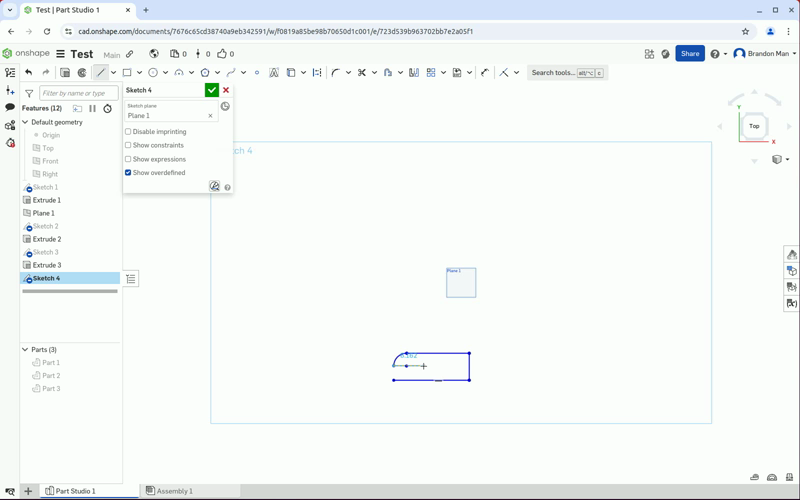
mouse_move(393, 380)
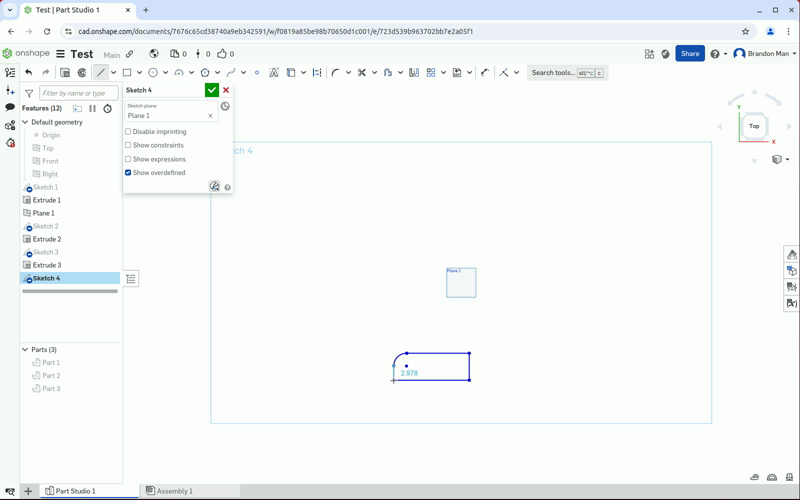
key_up(shift)
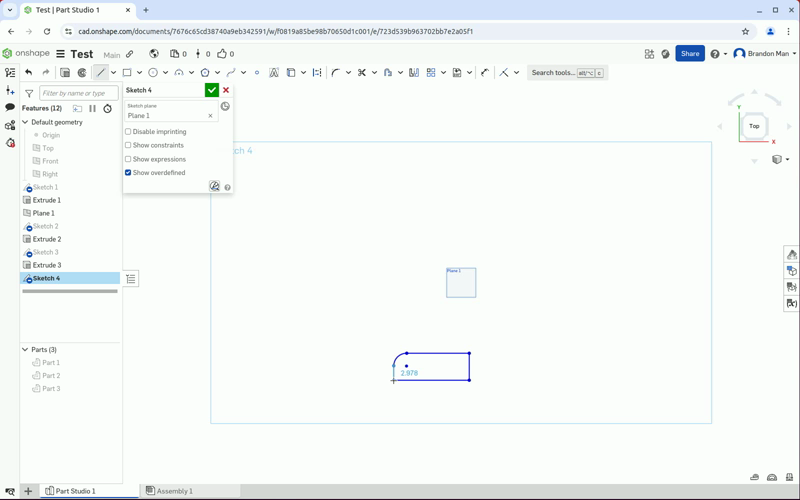
click(393, 380)
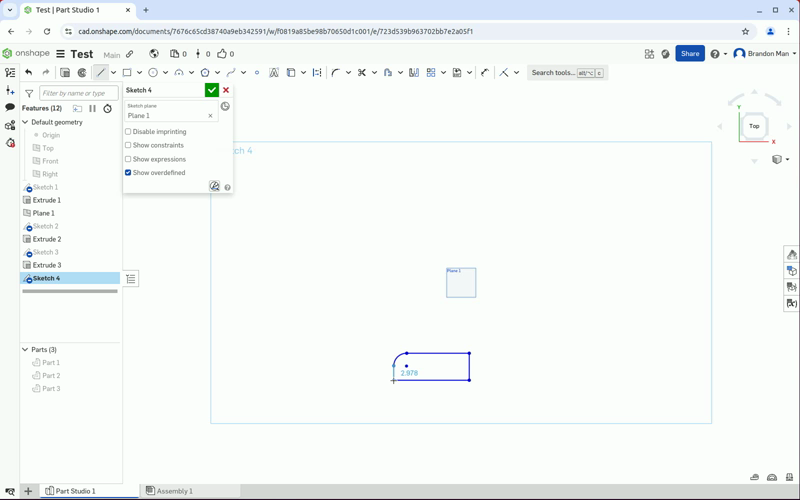
key(esc)
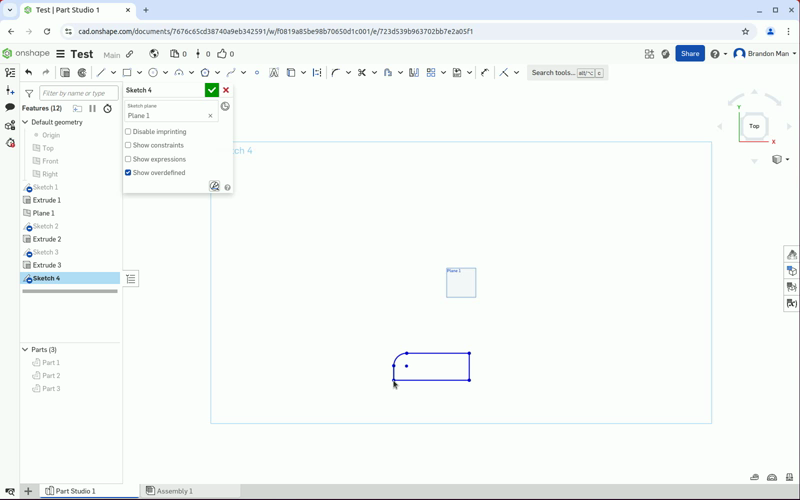
mouse_move(457, 360)
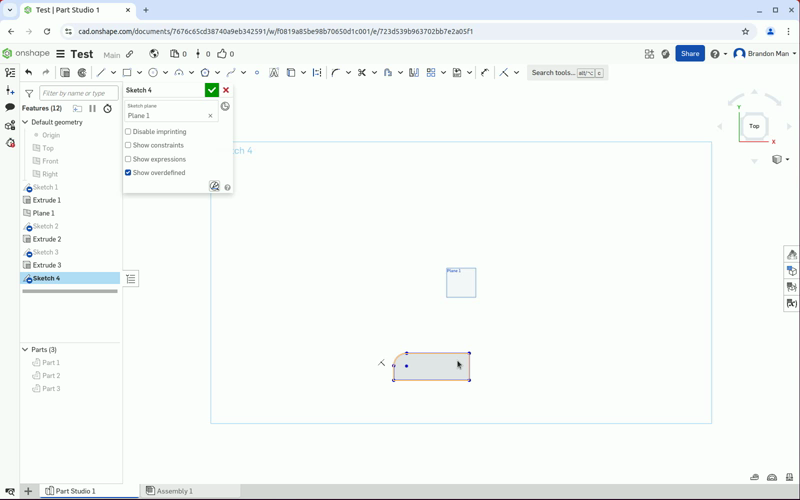
click(457, 360)
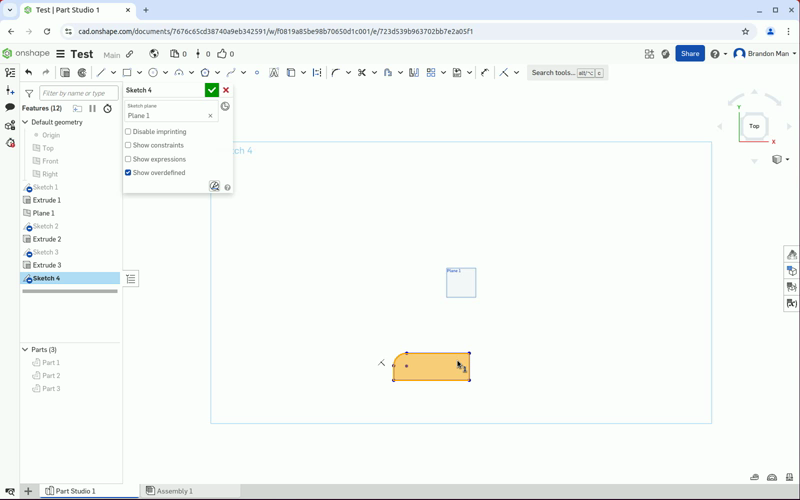
mouse_move(73, 352)
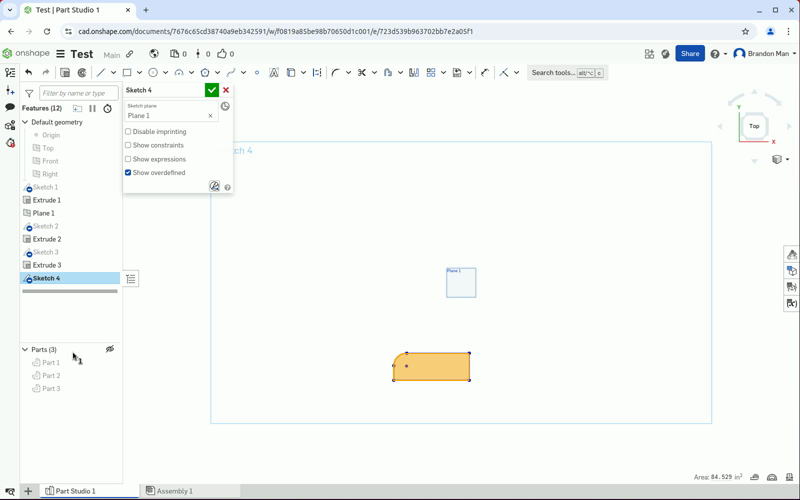
key(shift+y)
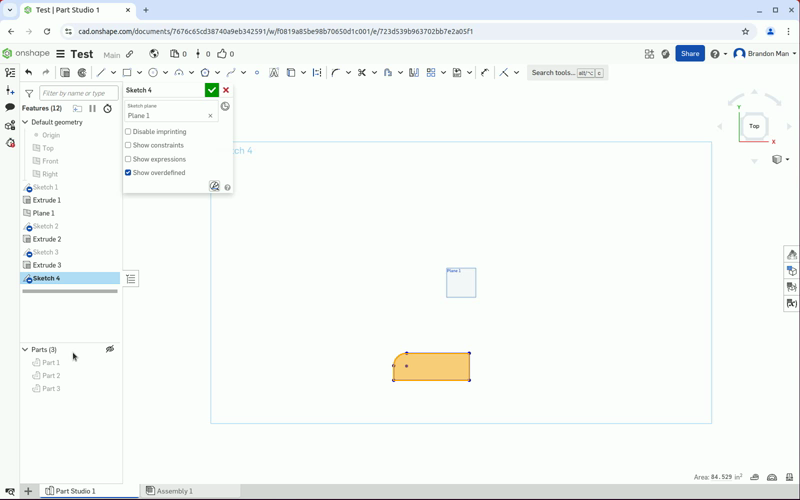
key(shift+e)
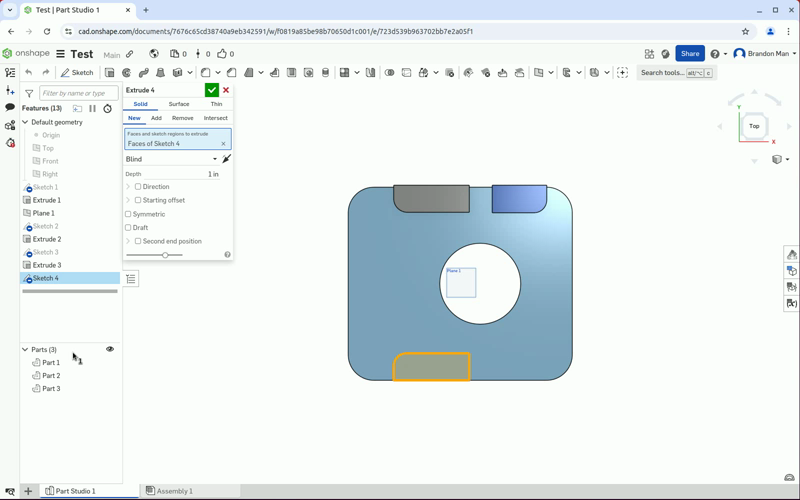
mouse_move(143, 106)
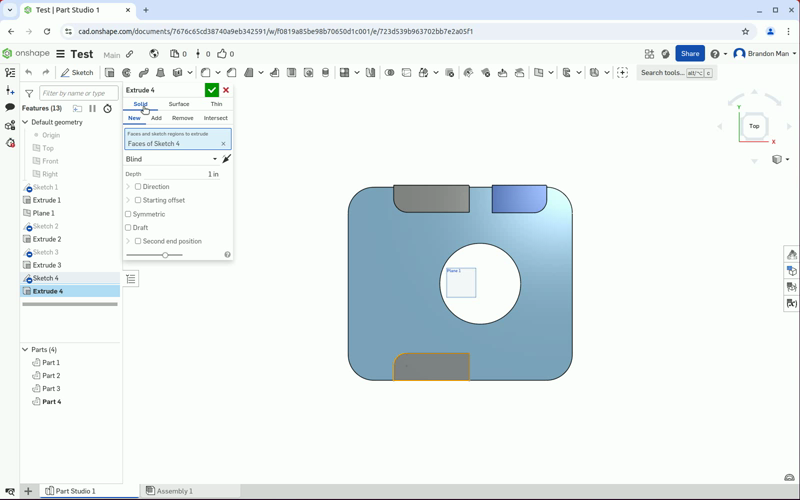
click(143, 106)
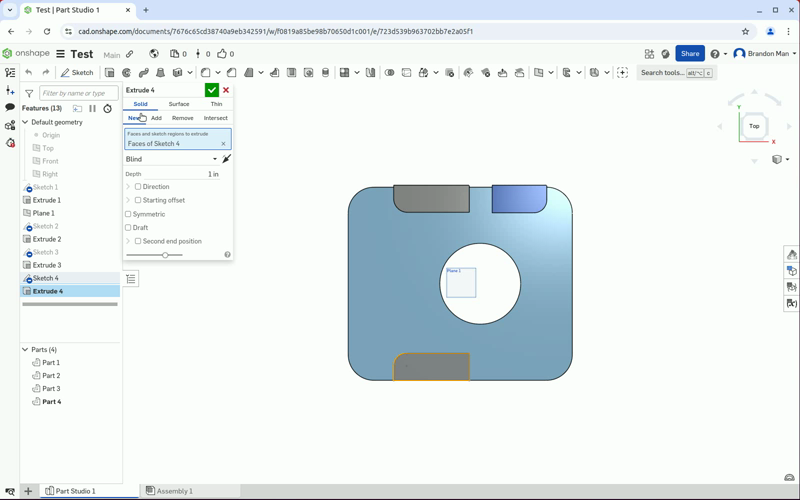
mouse_move(137, 120)
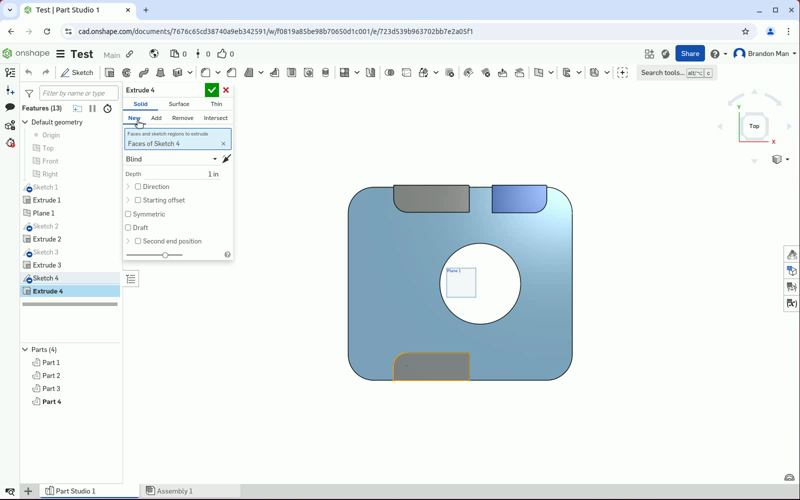
click(137, 120)
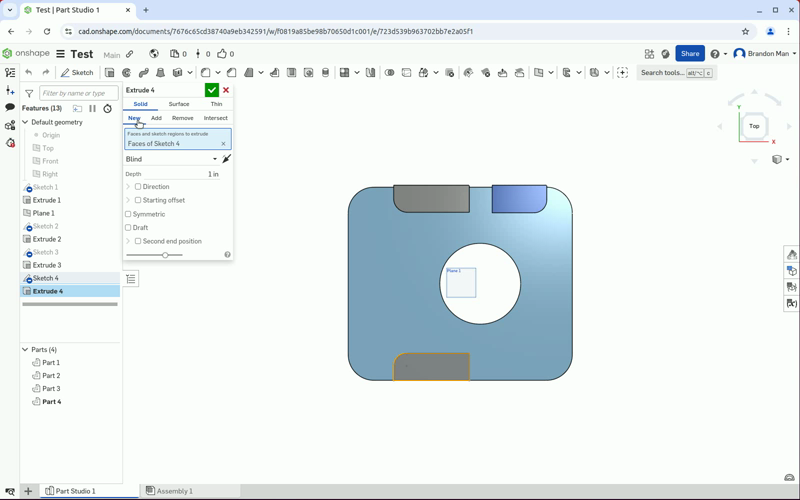
key(tab, 4)
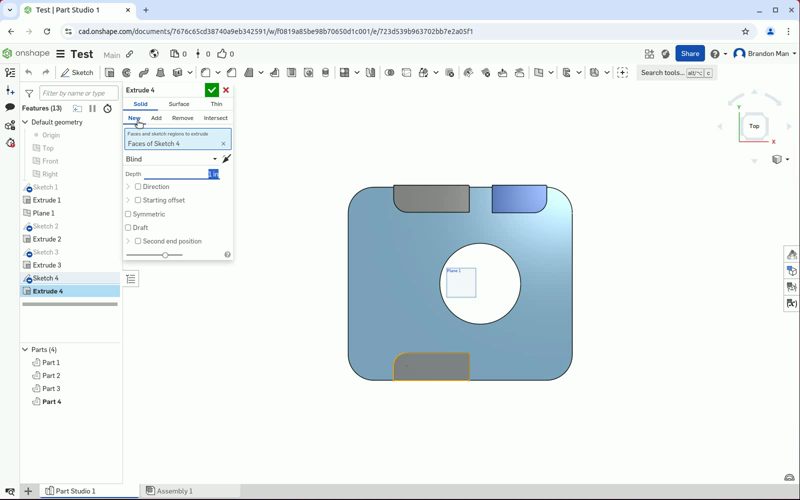
text(5.777)
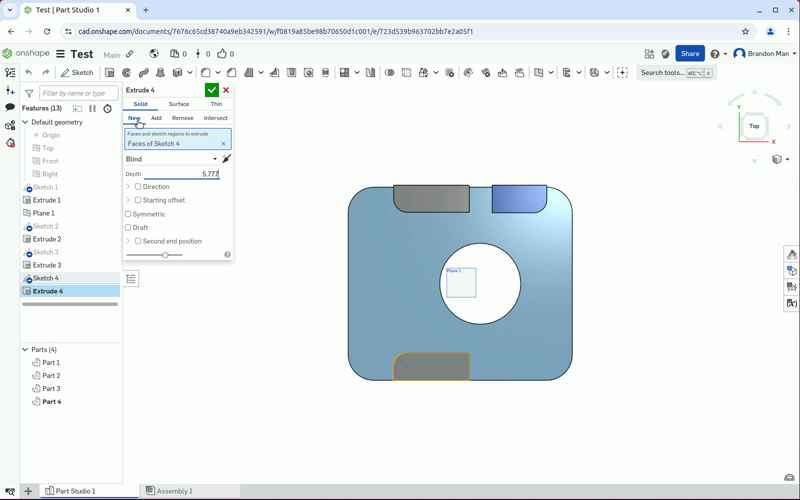
key(enter)
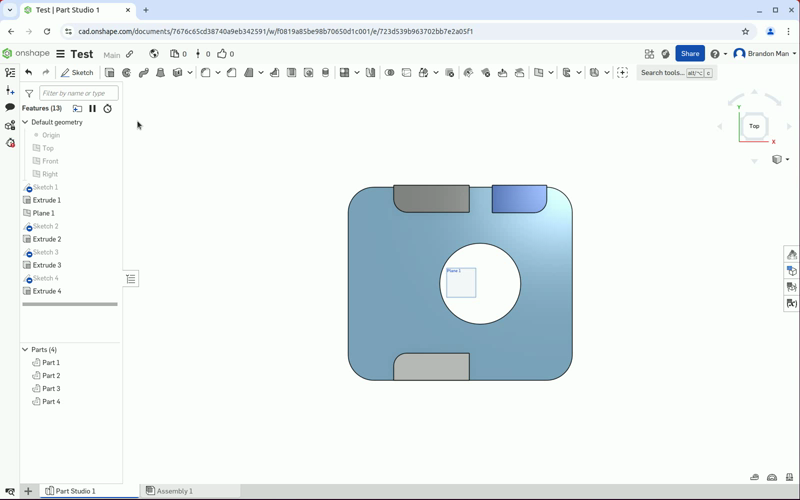
key(shift+h)
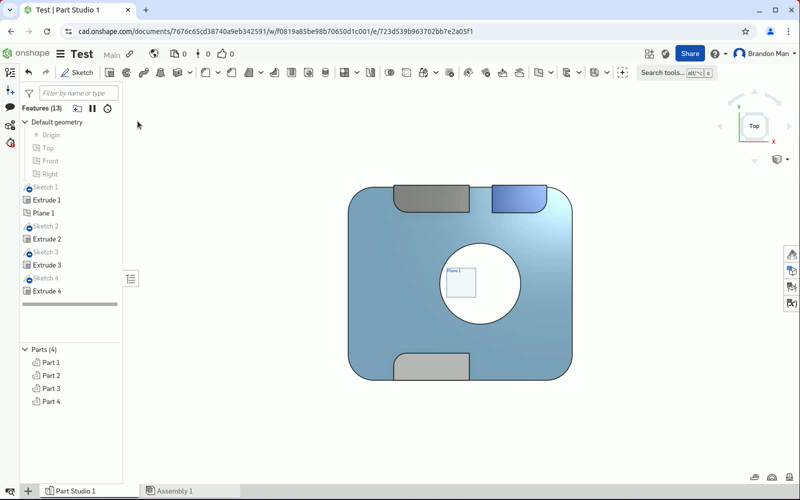
key(shift+h)
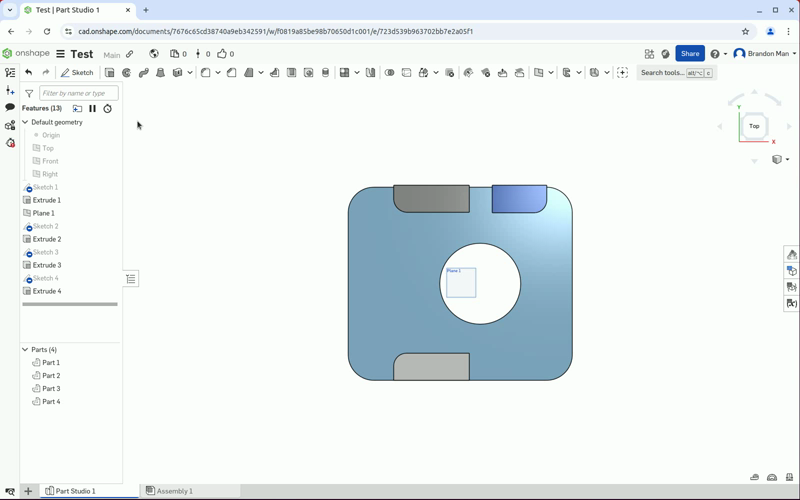
mouse_move(73, 189)
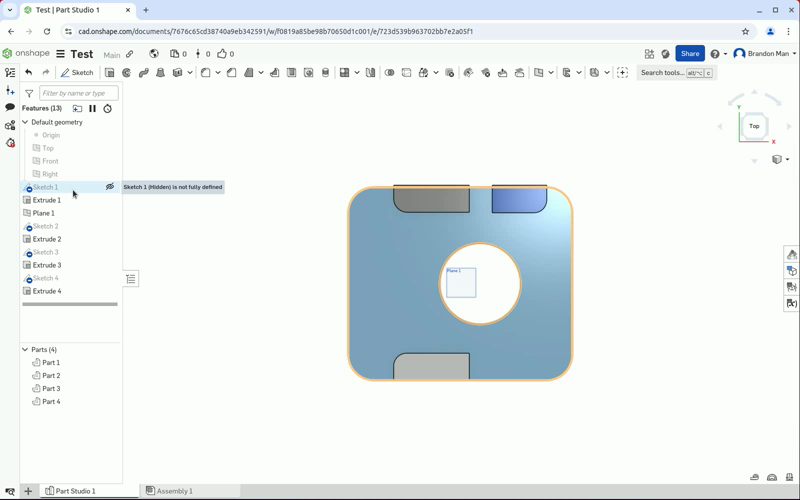
click(73, 189)
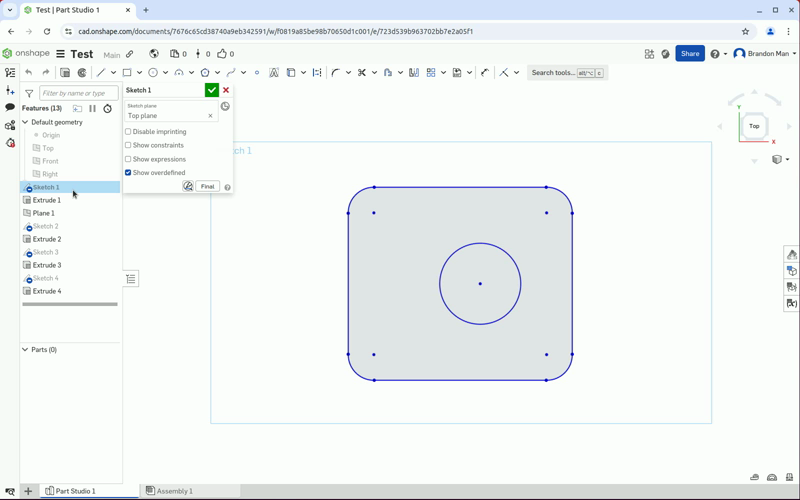
mouse_move(229, 92)
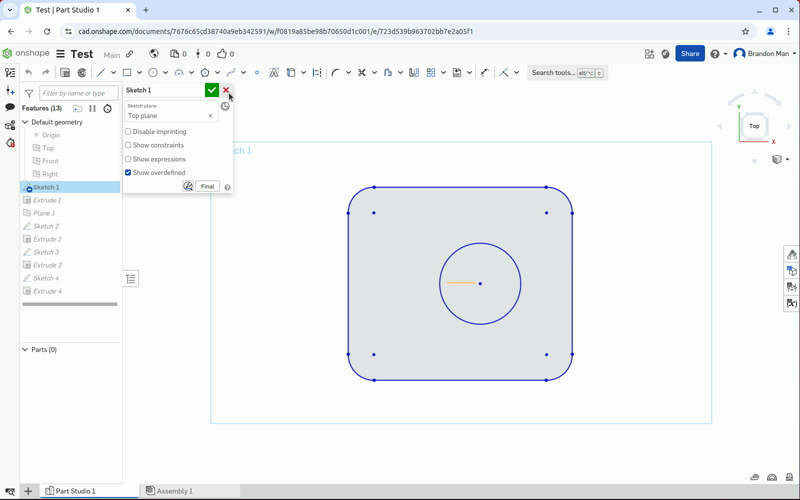
click(229, 92)
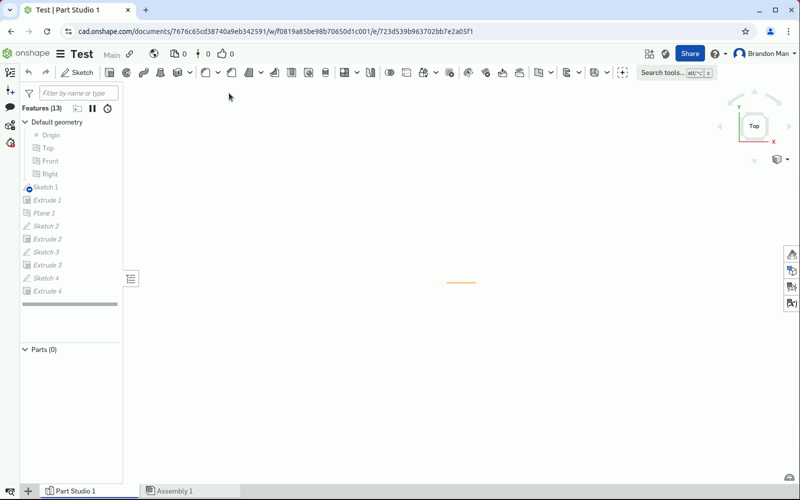
key(shift+s)
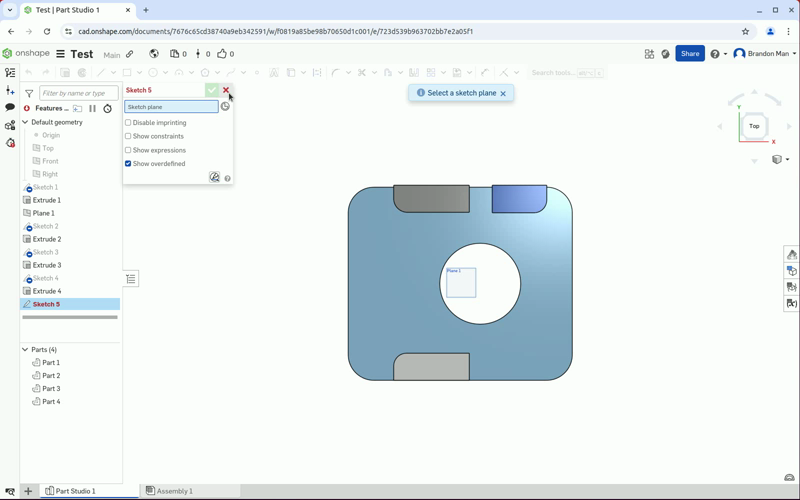
mouse_move(73, 215)
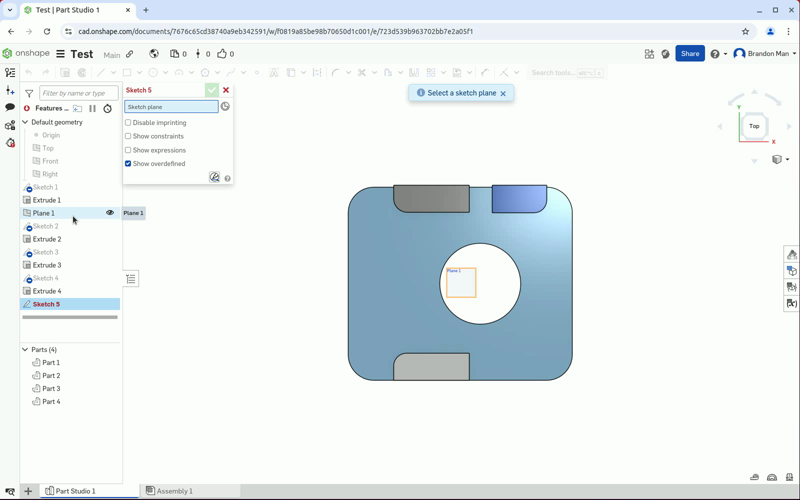
click(73, 215)
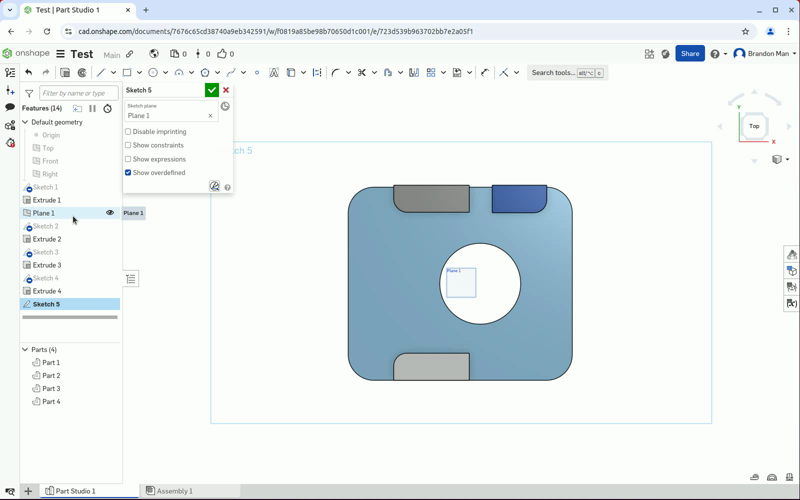
mouse_move(73, 352)
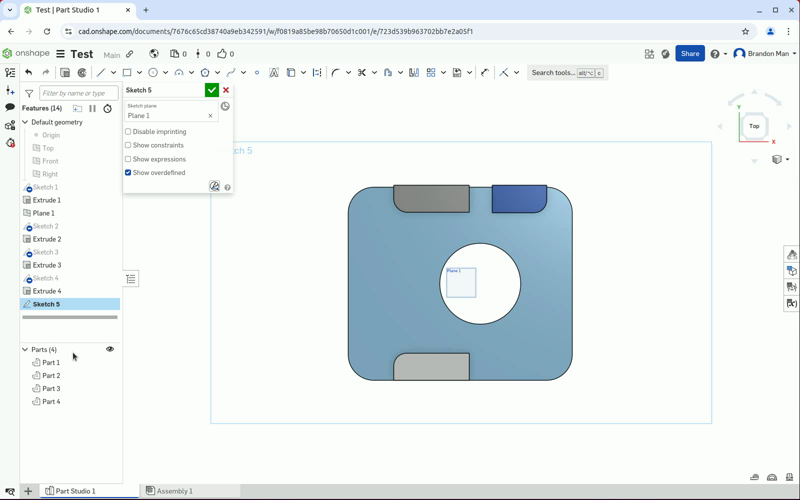
key(y)
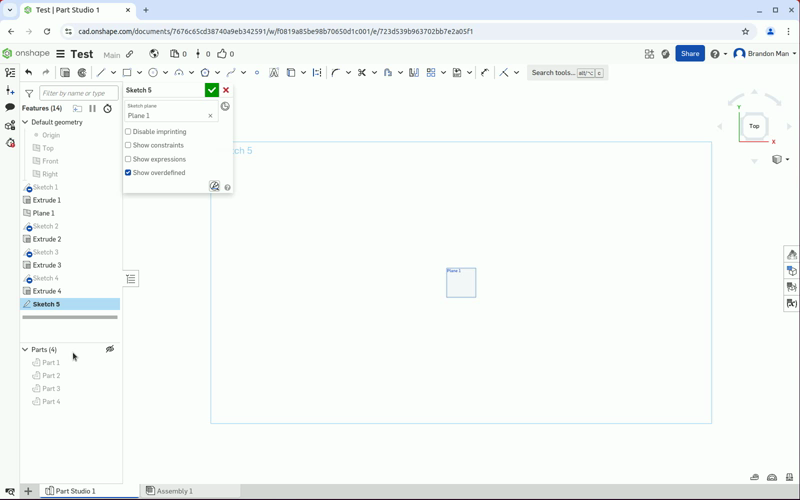
key(l)
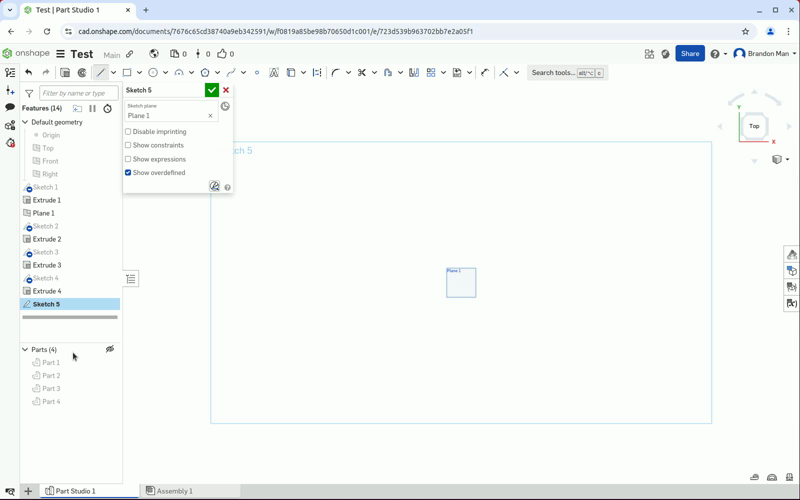
key_down(shift)
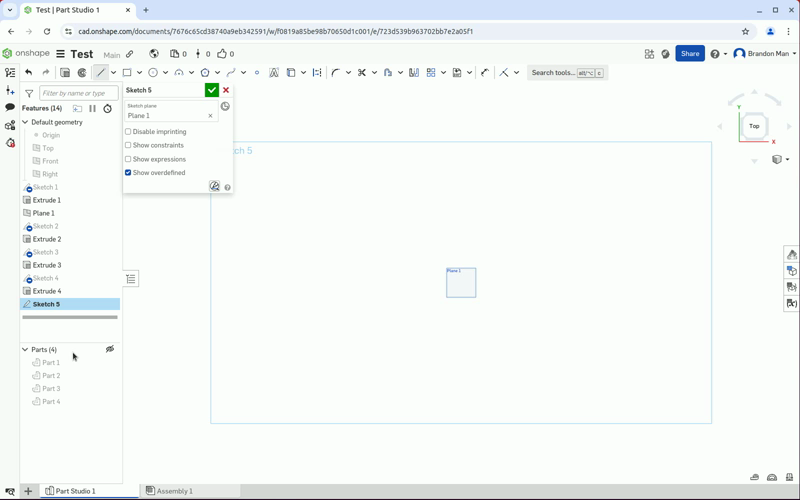
mouse_move(492, 380)
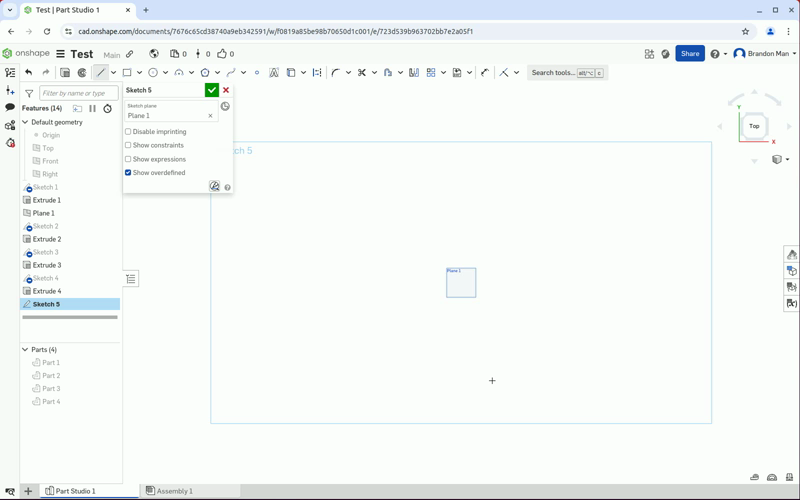
click(492, 380)
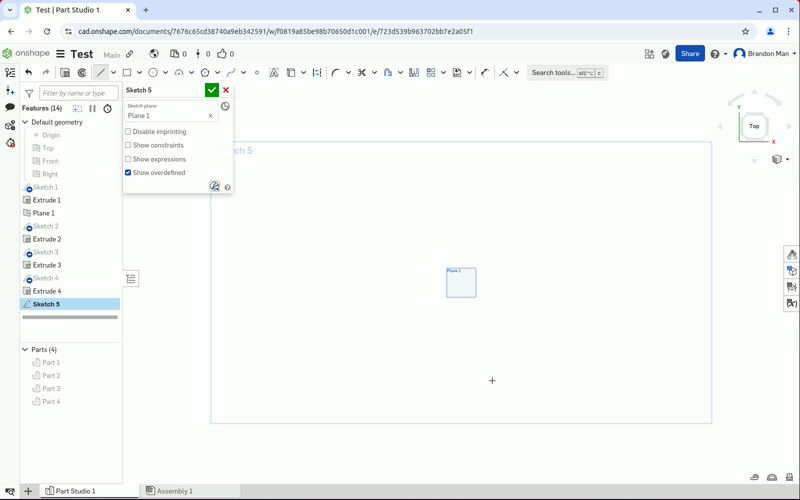
key_up(shift)
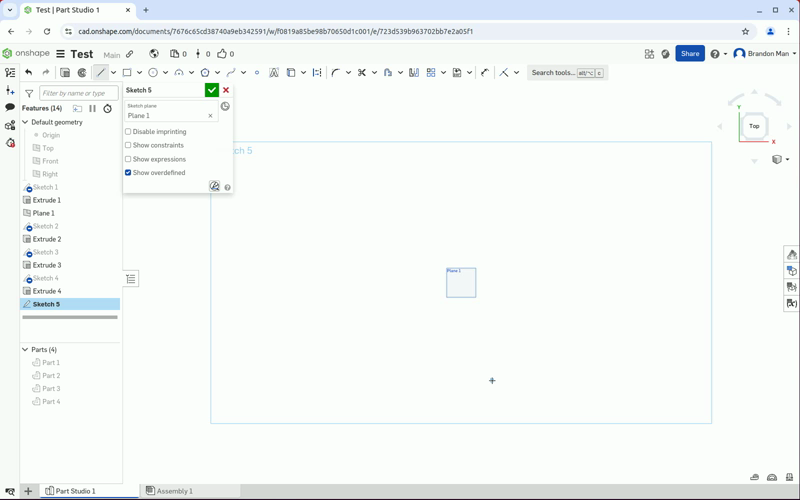
key_down(shift)
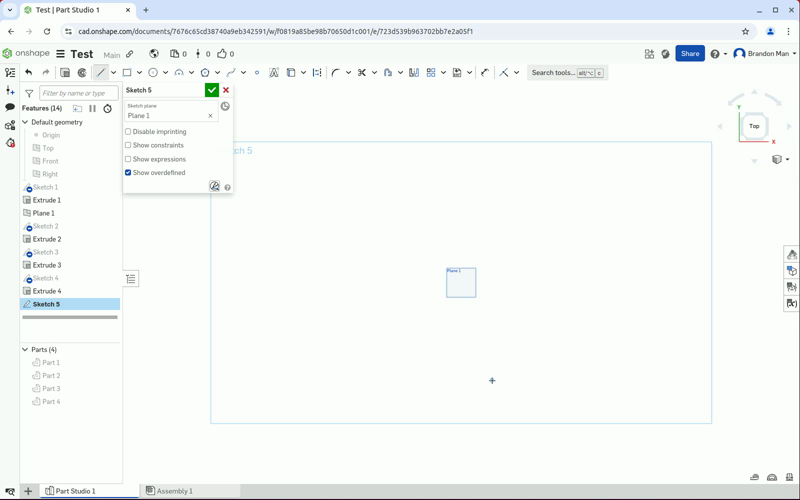
mouse_move(522, 380)
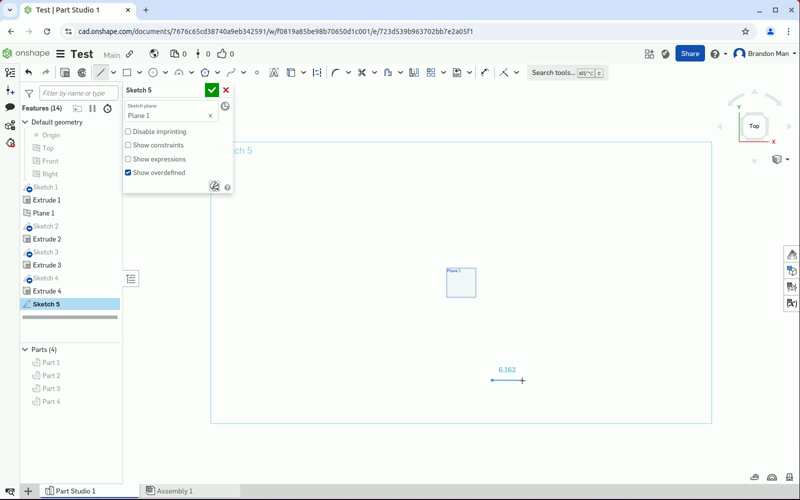
mouse_move(546, 380)
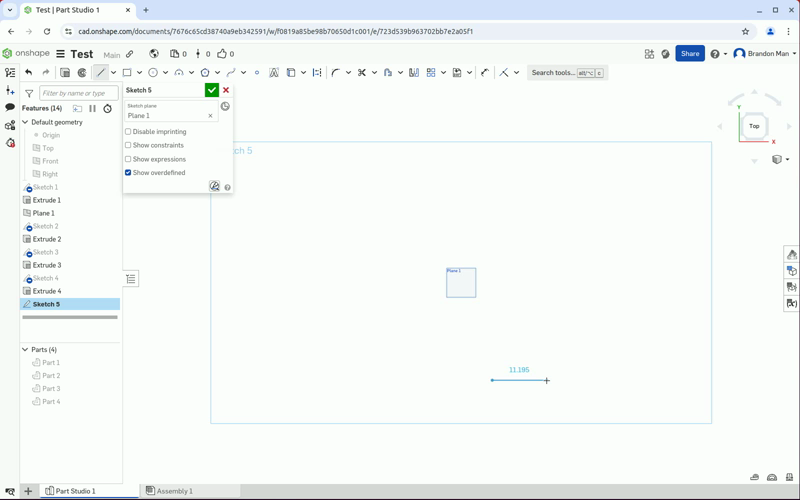
click(546, 380)
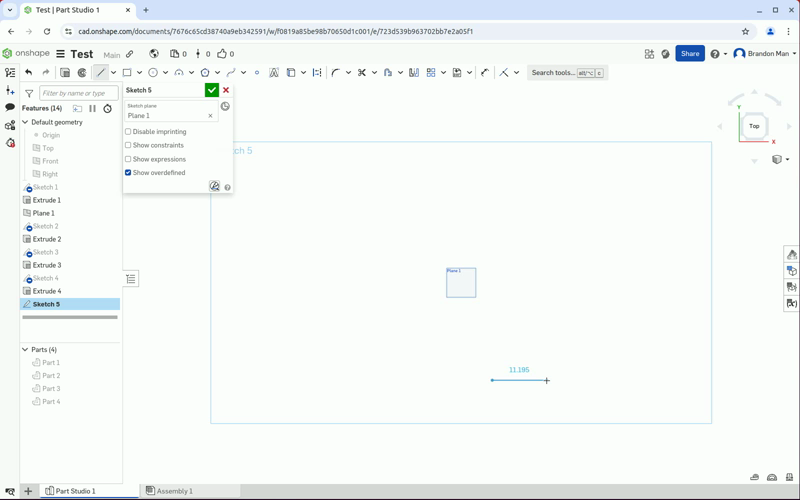
key_up(shift)
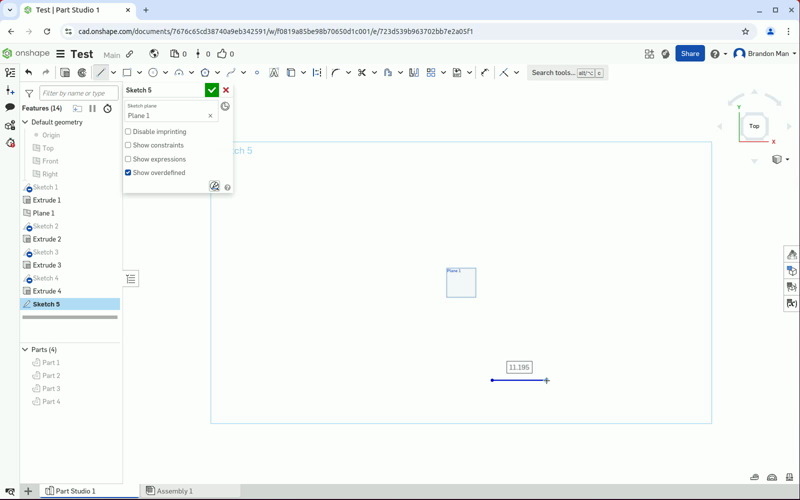
key_down(shift)
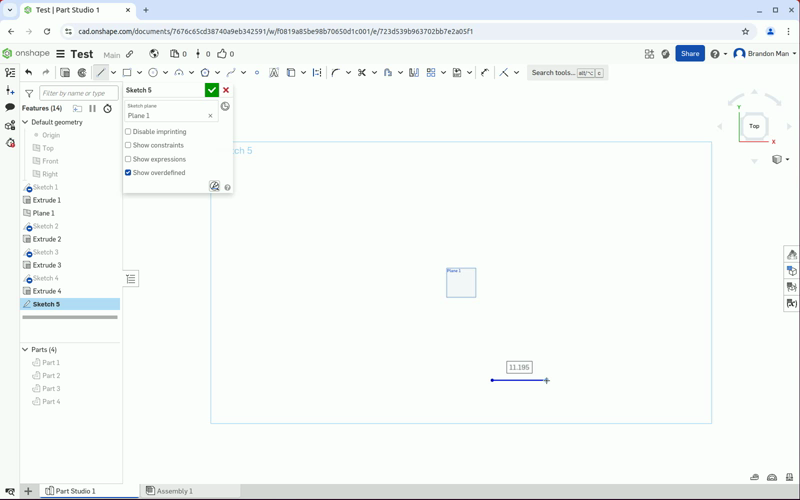
mouse_move(576, 380)
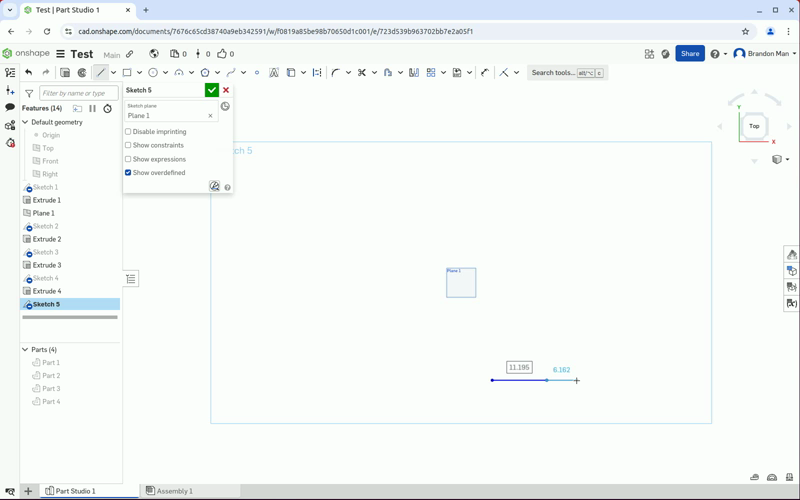
mouse_move(546, 352)
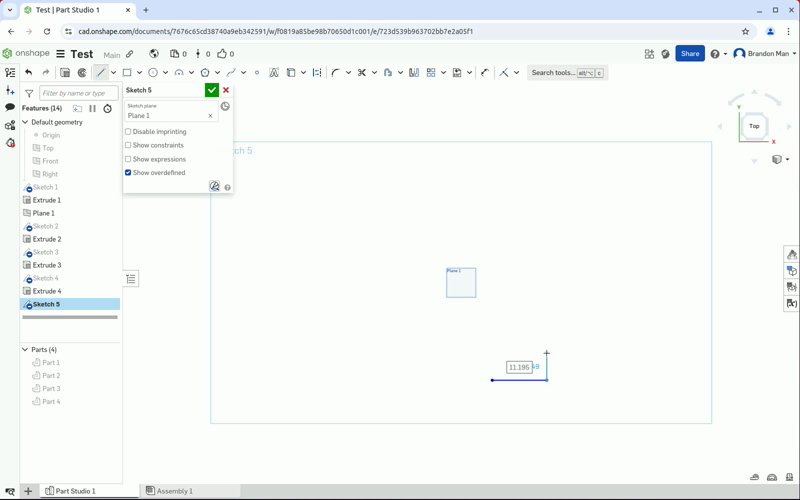
click(546, 352)
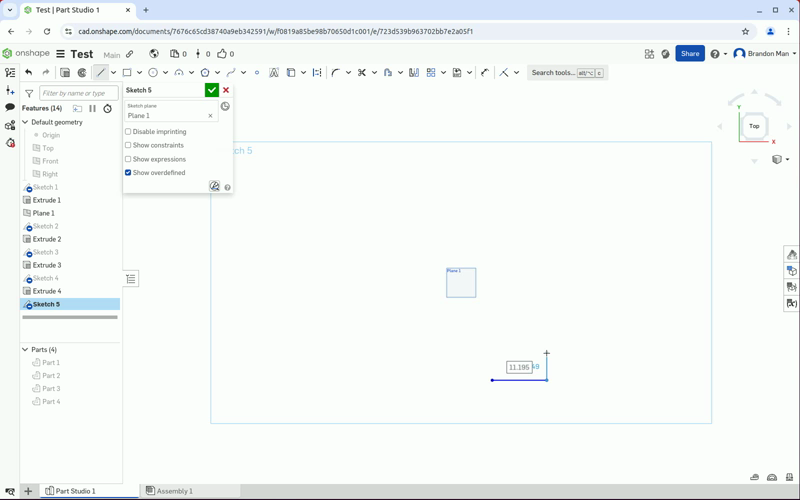
key_up(shift)
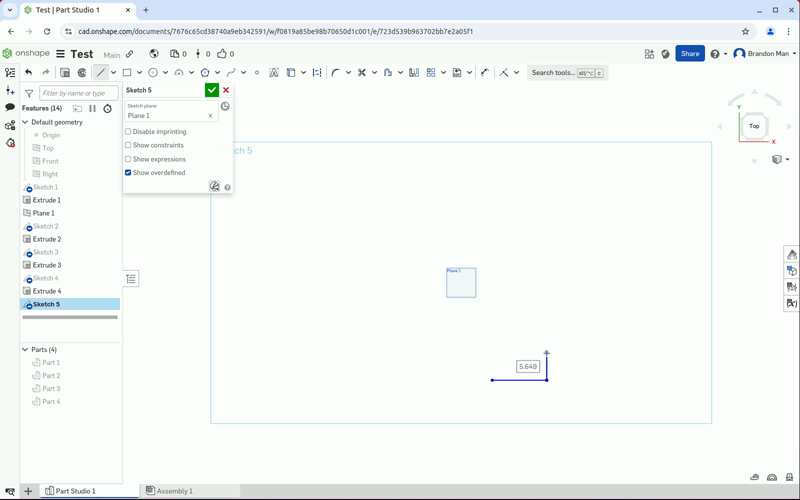
key_down(shift)
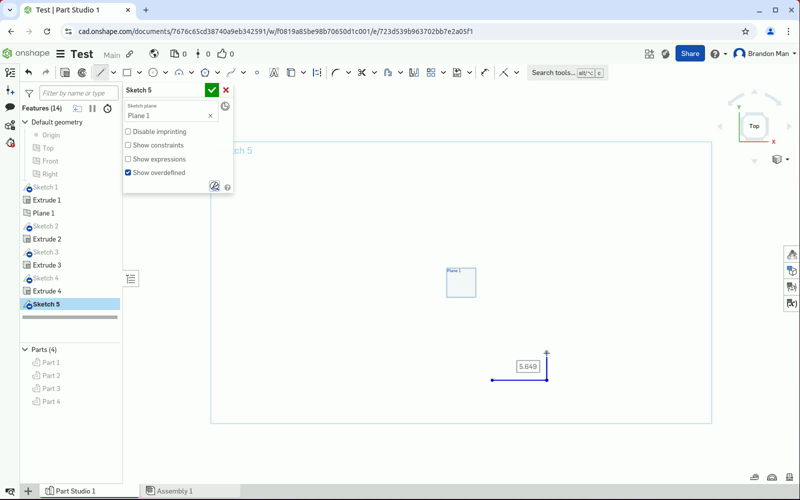
mouse_move(576, 352)
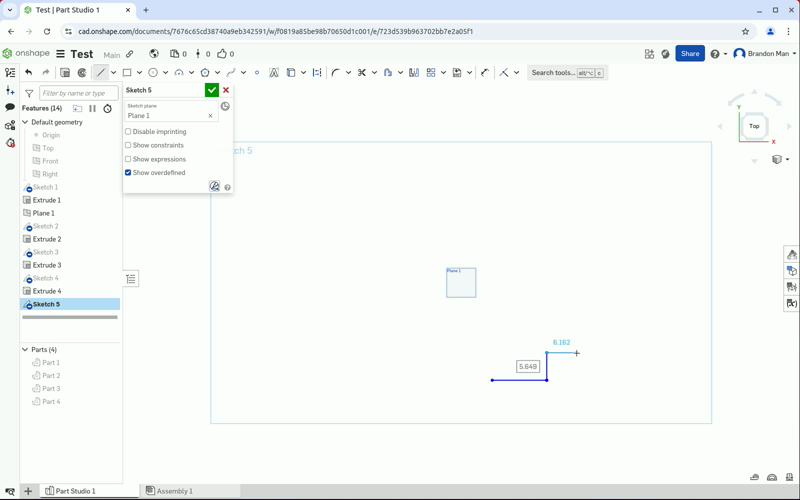
mouse_move(492, 352)
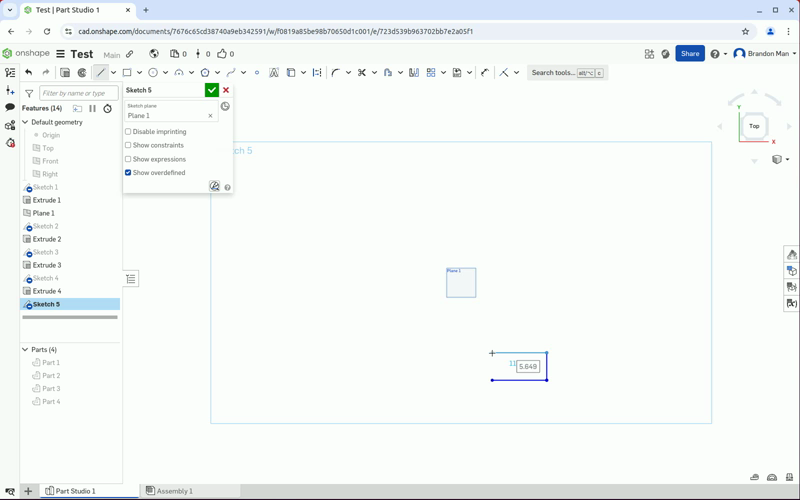
click(492, 352)
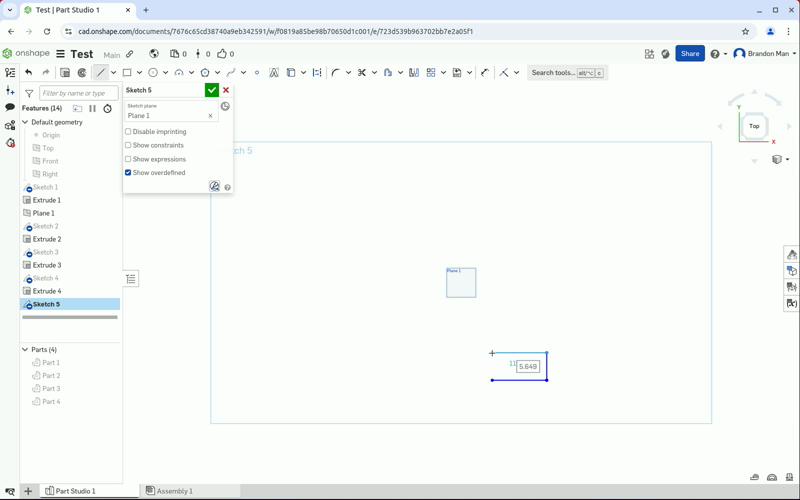
key_up(shift)
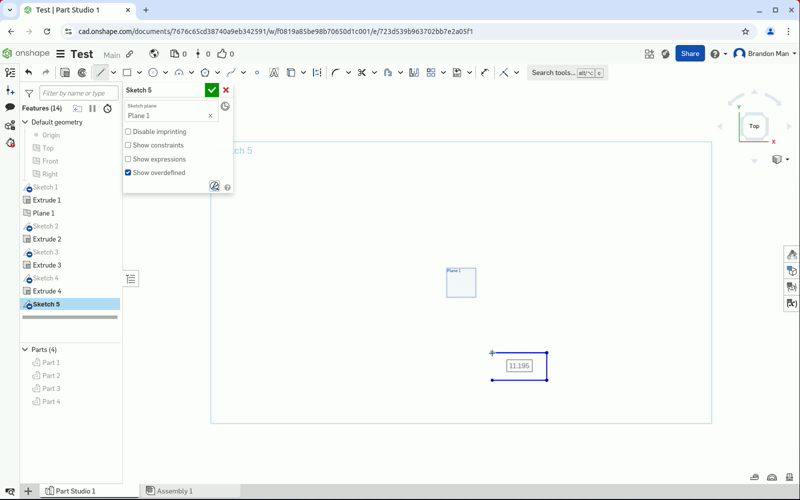
mouse_move(522, 352)
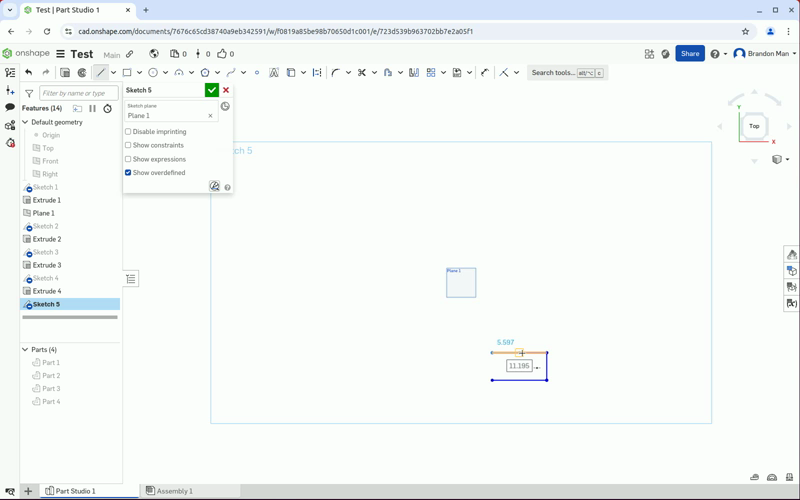
key_down(shift)
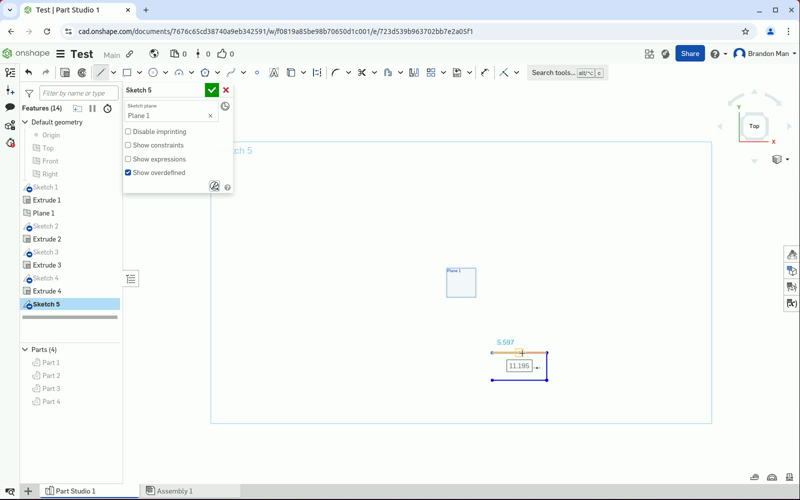
mouse_move(492, 380)
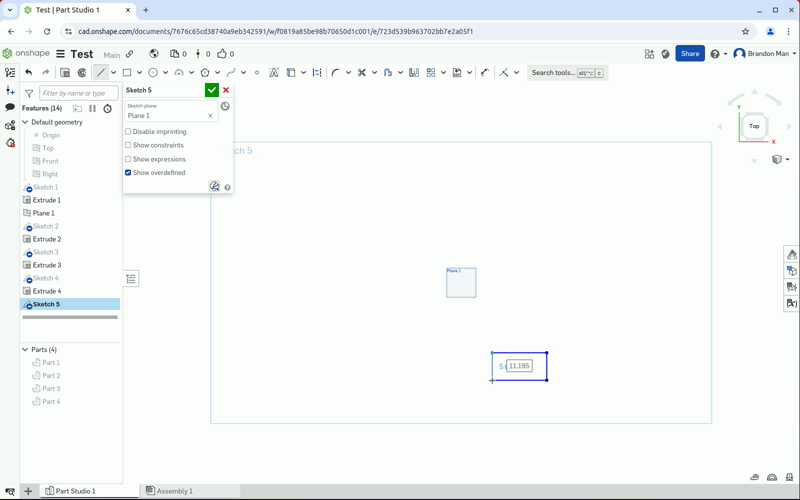
key_up(shift)
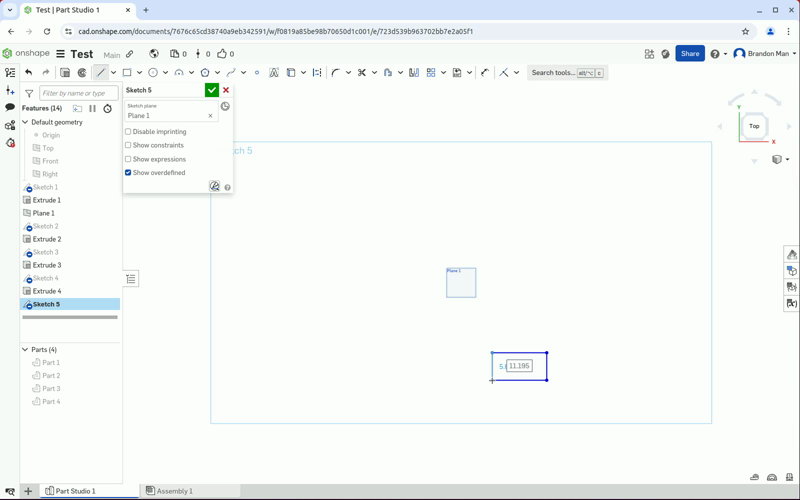
click(492, 380)
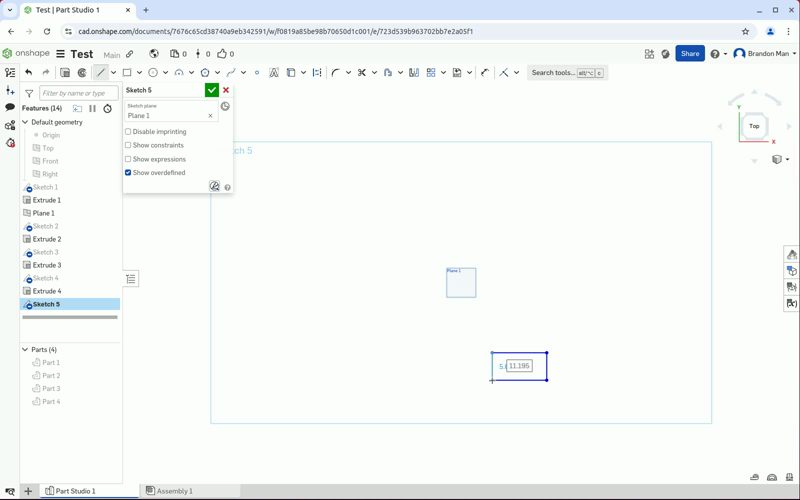
key(esc)
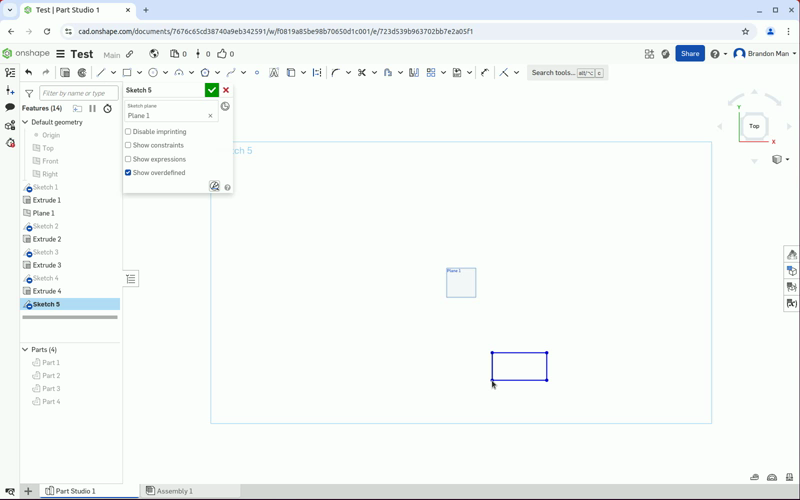
mouse_move(522, 374)
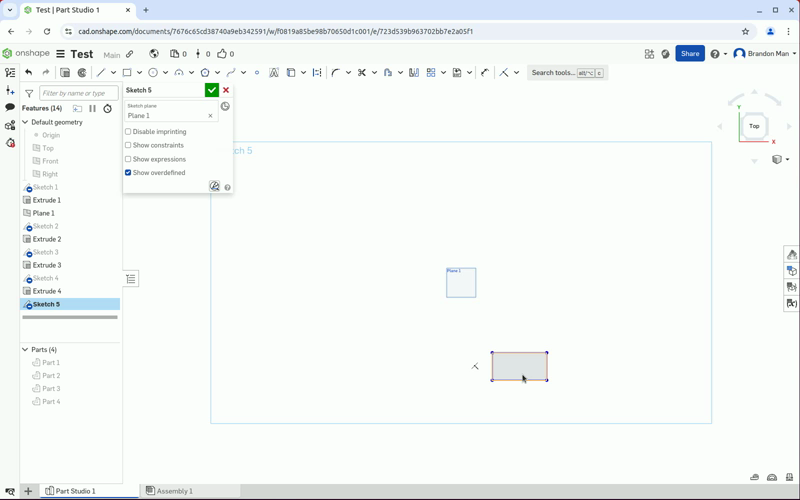
scroll(6)
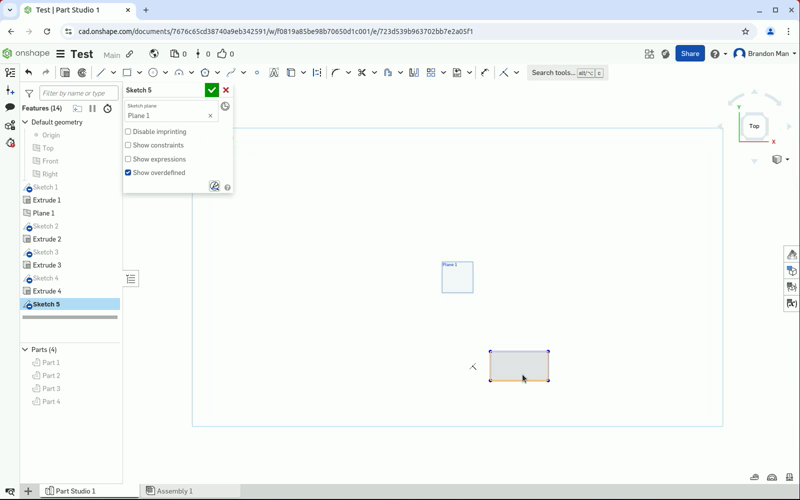
scroll(6)
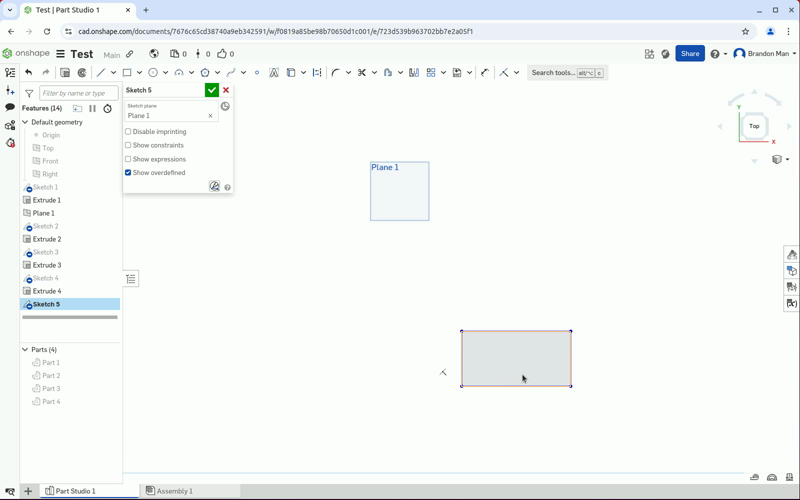
scroll(6)
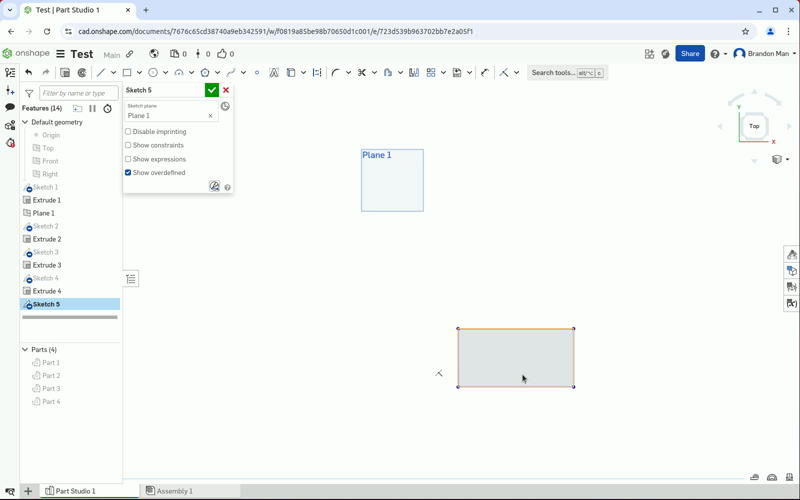
scroll(6)
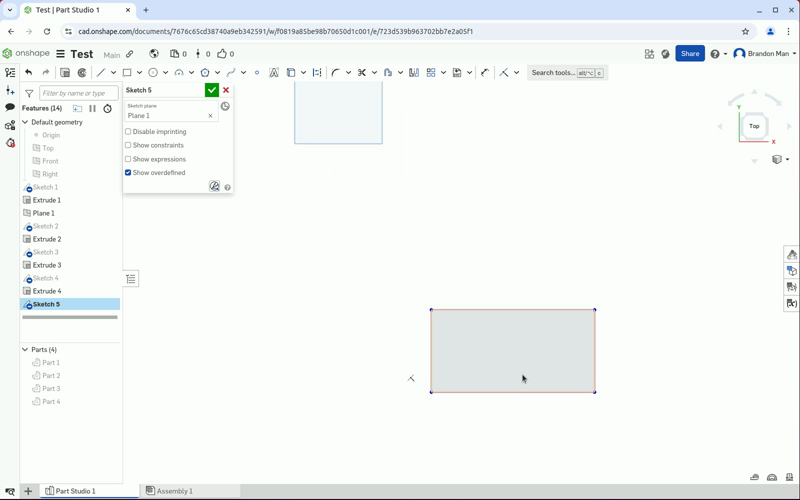
scroll(6)
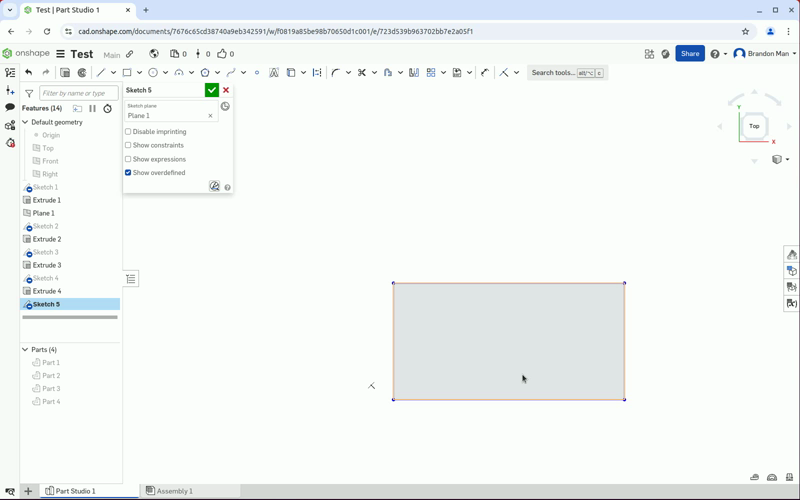
scroll(6)
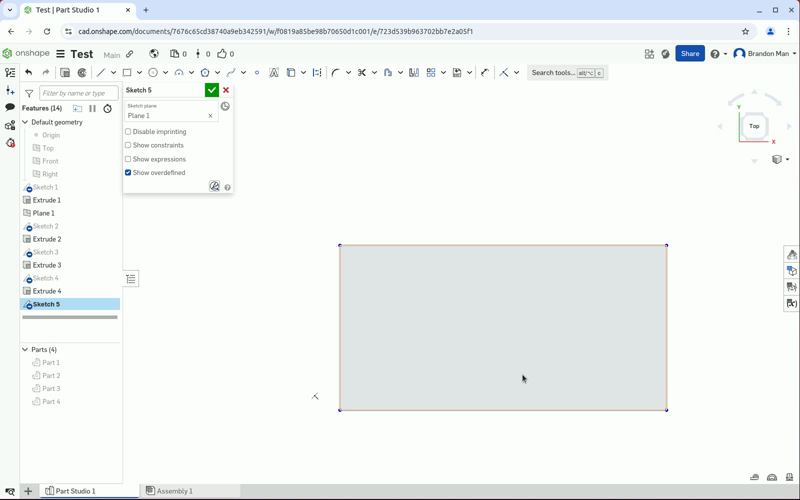
scroll(6)
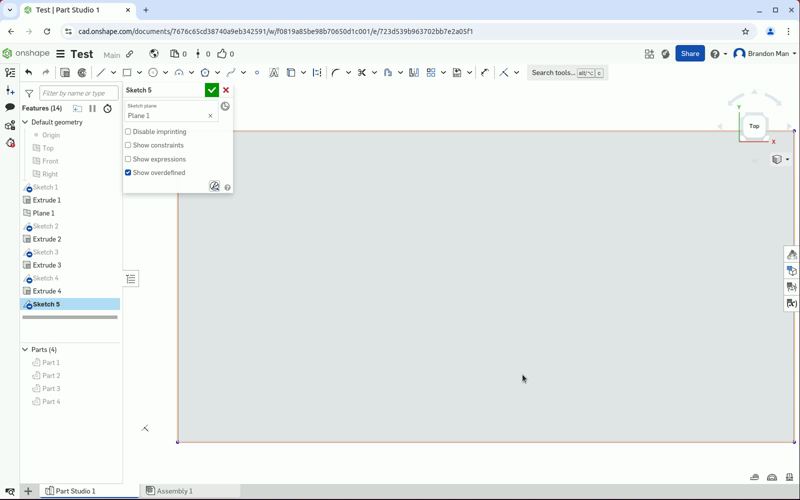
click(522, 374)
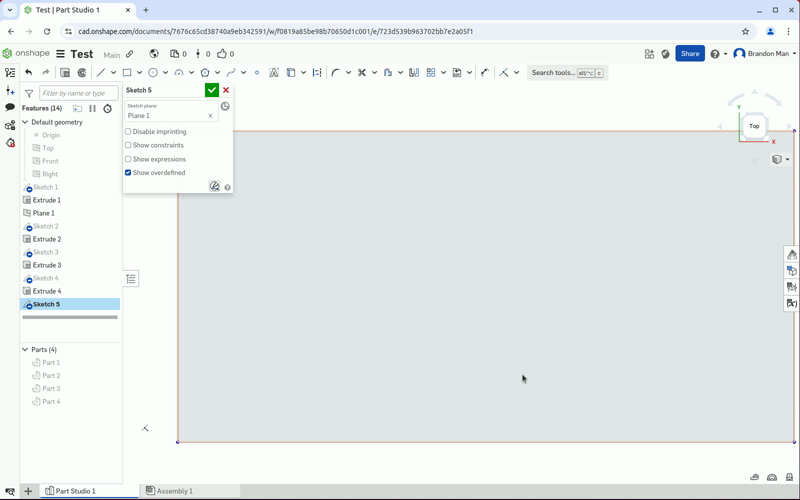
scroll(-6)
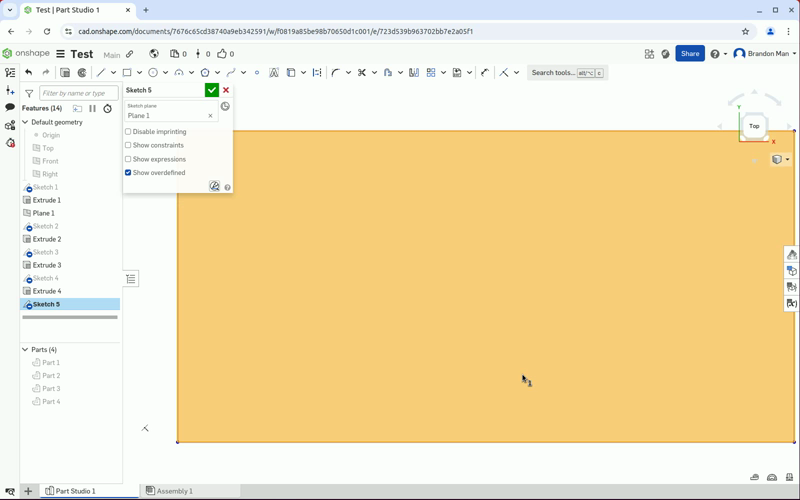
scroll(-6)
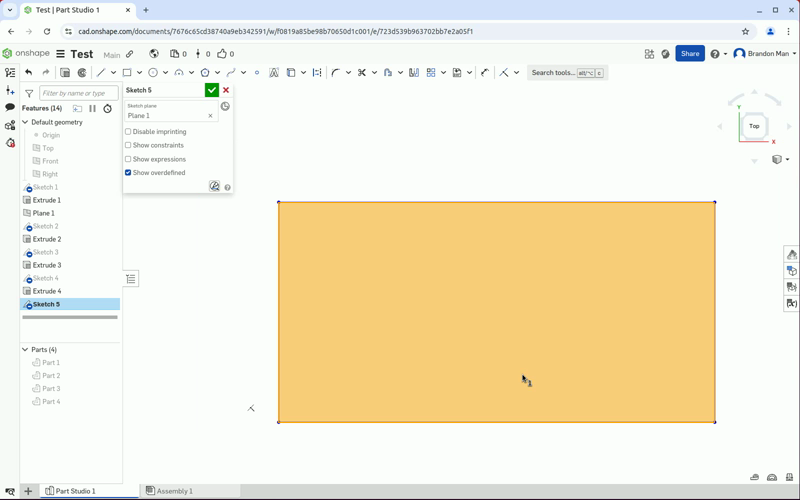
scroll(-6)
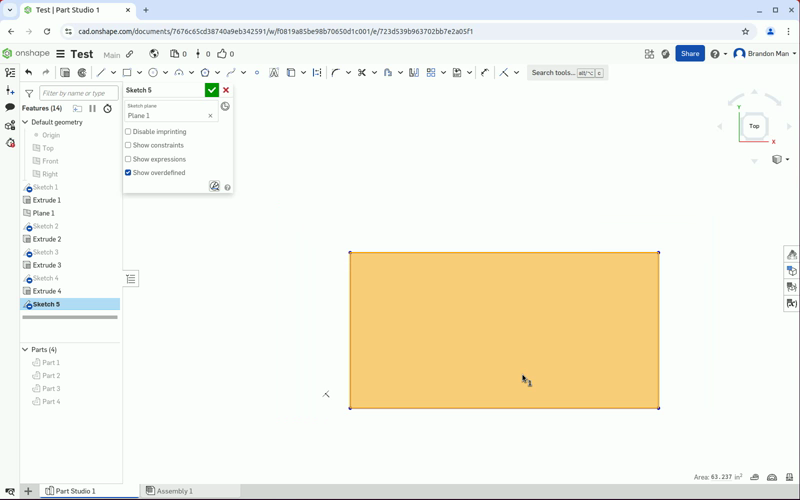
scroll(-6)
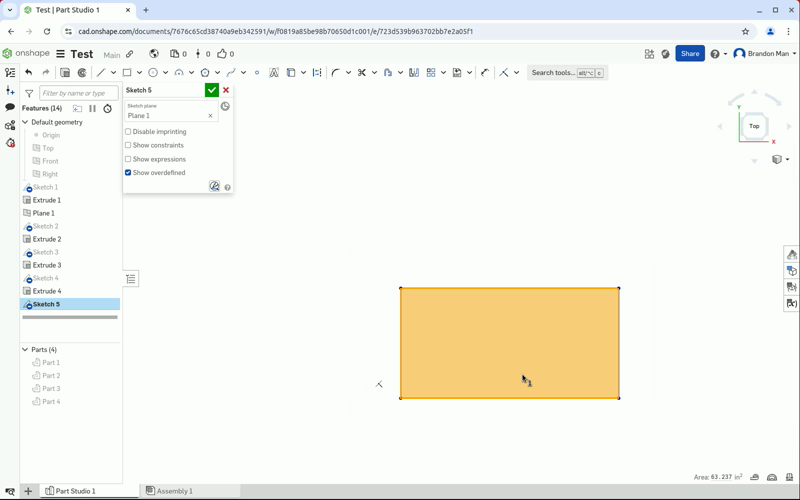
scroll(-6)
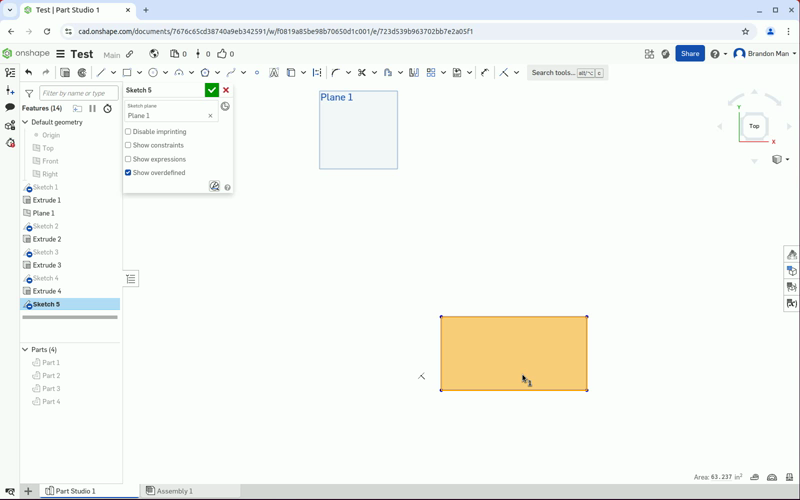
scroll(-6)
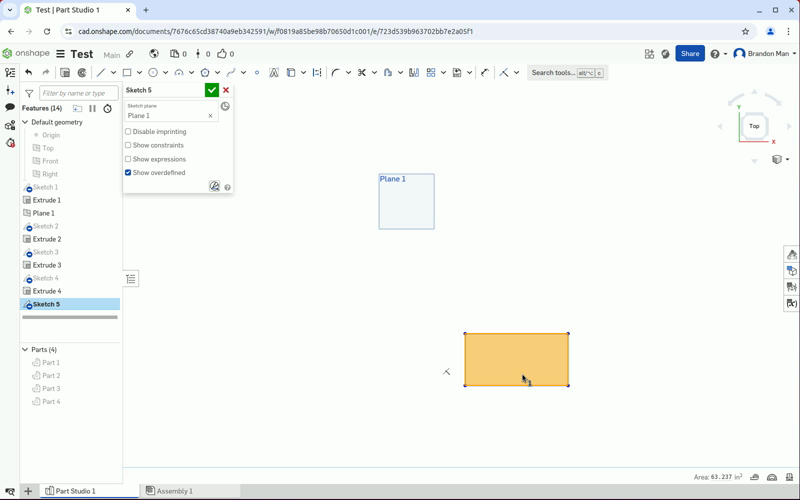
scroll(-6)
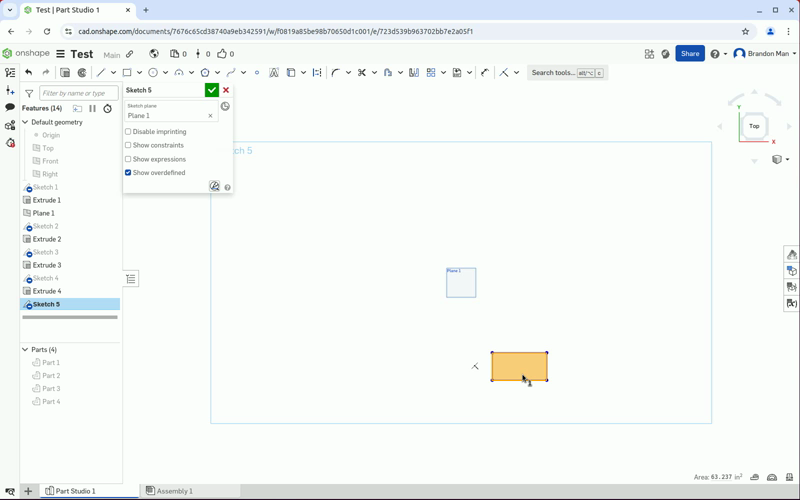
mouse_move(73, 352)
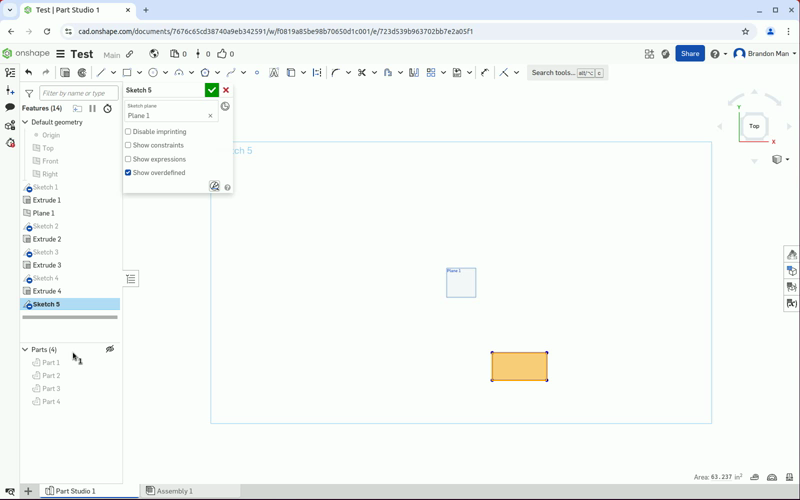
key(shift+y)
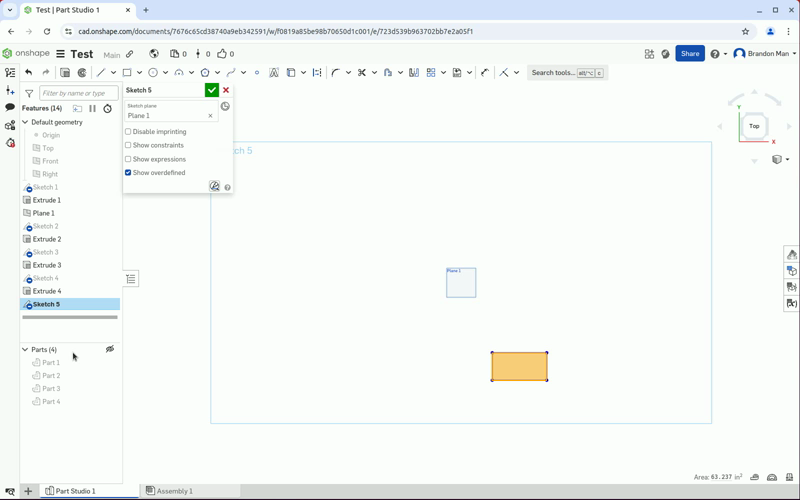
key(shift+e)
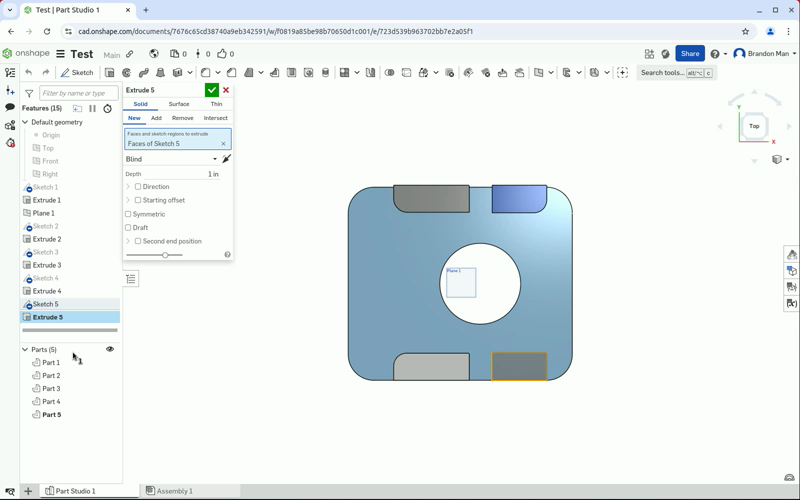
mouse_move(143, 106)
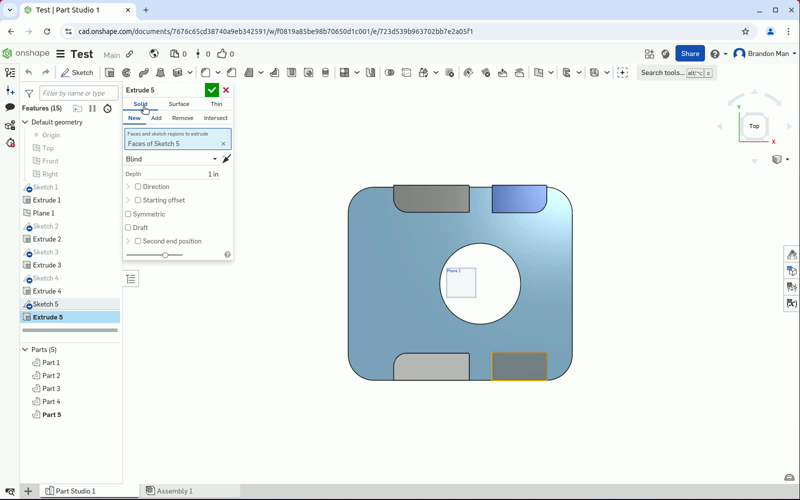
click(143, 106)
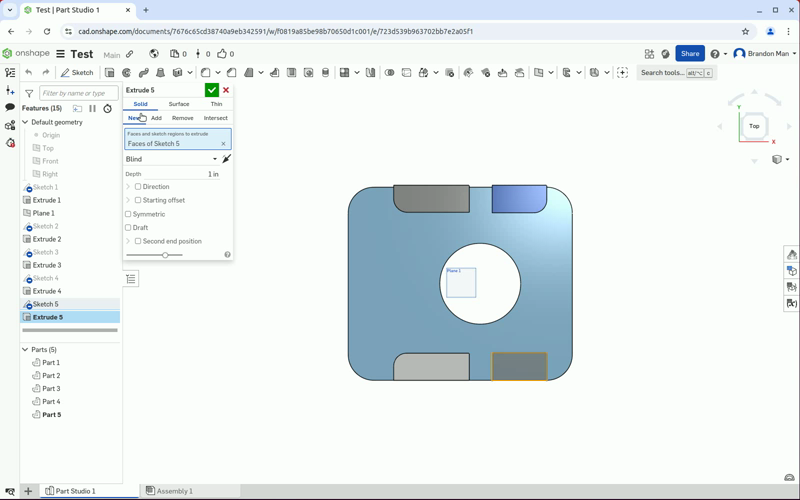
mouse_move(137, 120)
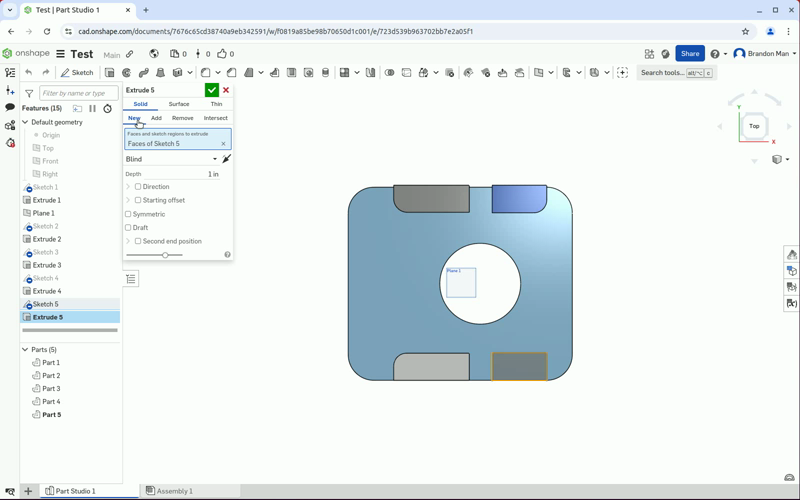
click(137, 120)
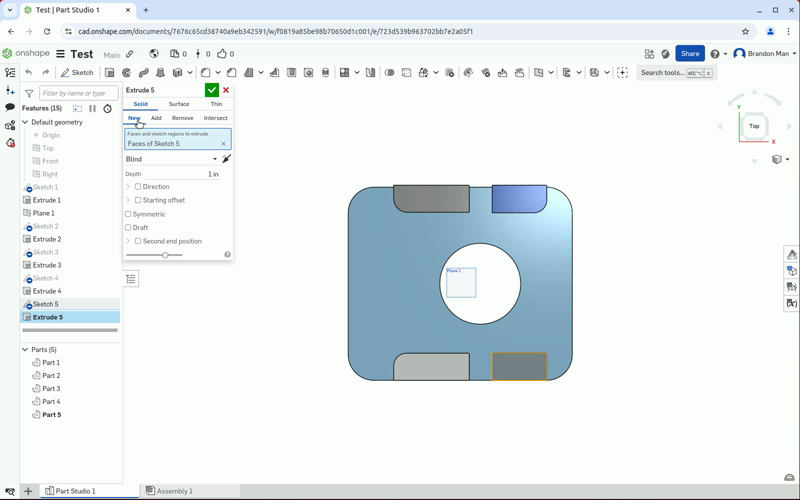
key(tab, 4)
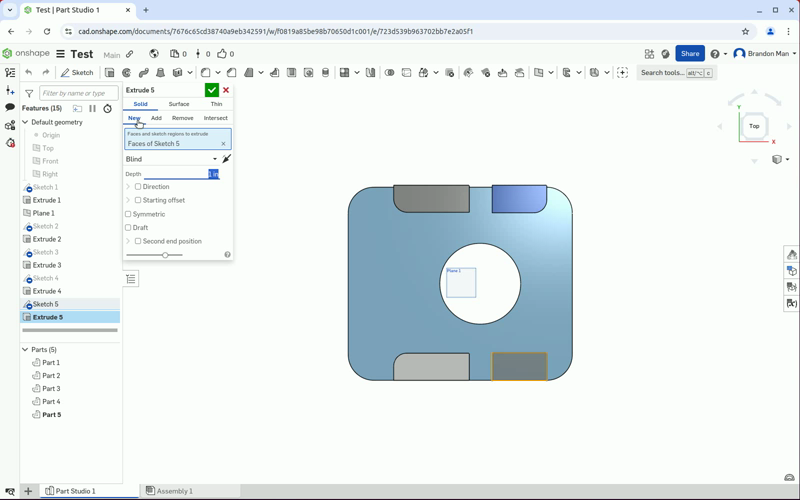
text(5.777)
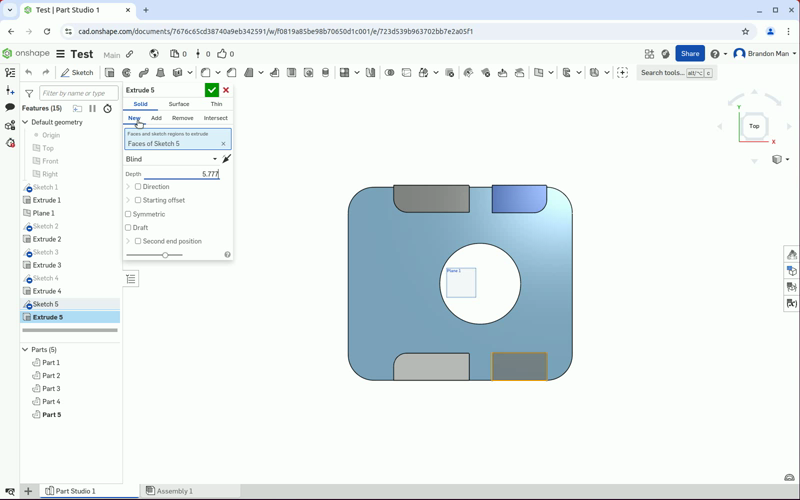
key(enter)
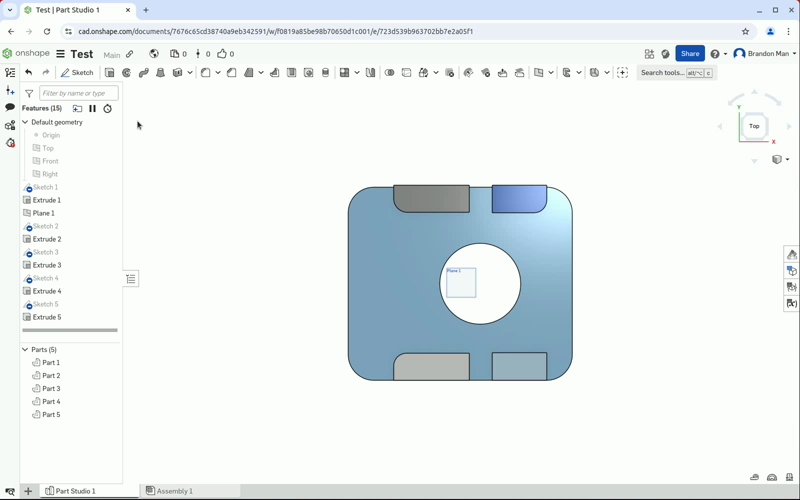
key(shift+h)
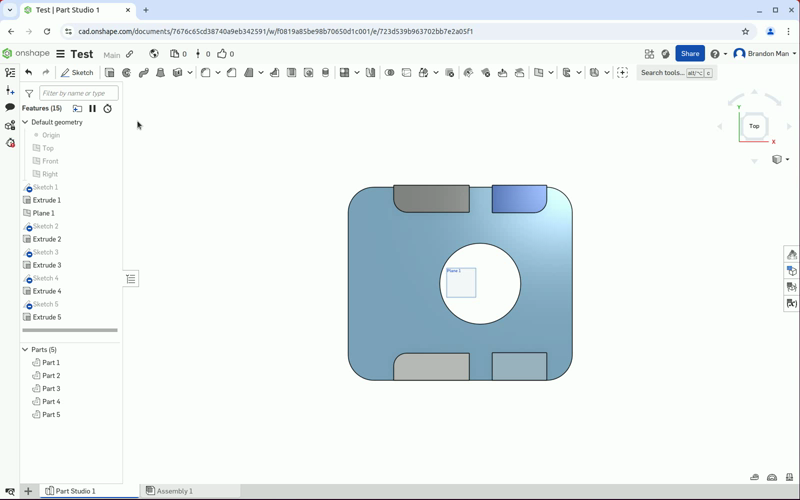
key(shift+h)
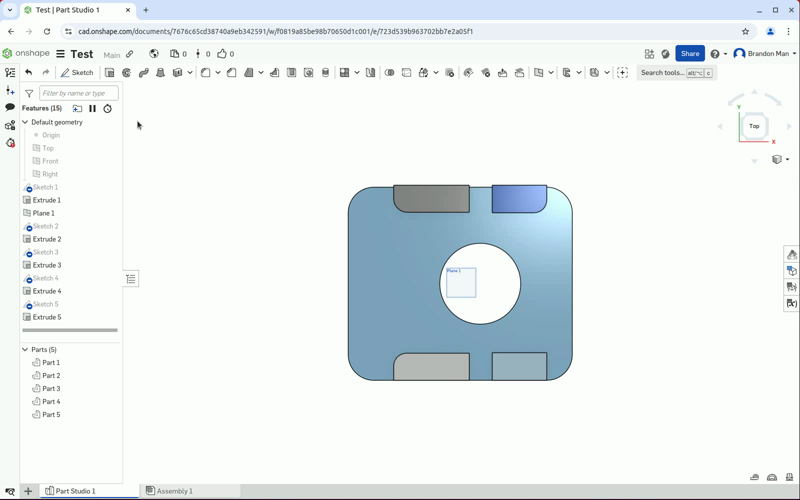
key(shift+7)
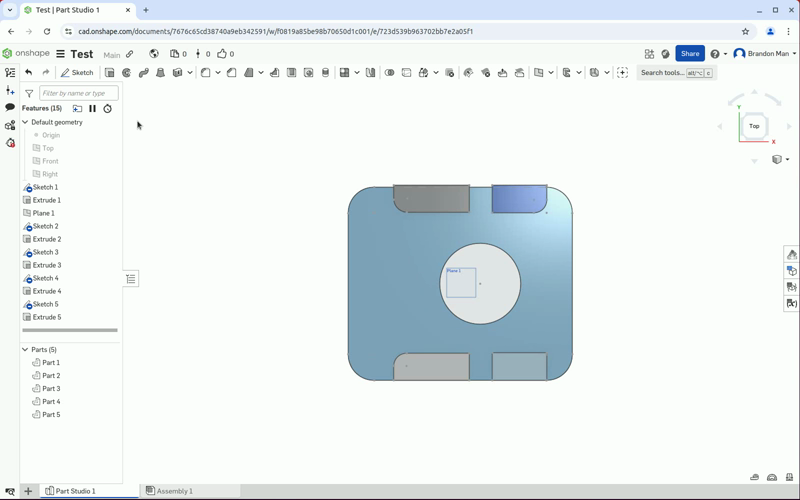
key(up, 3)
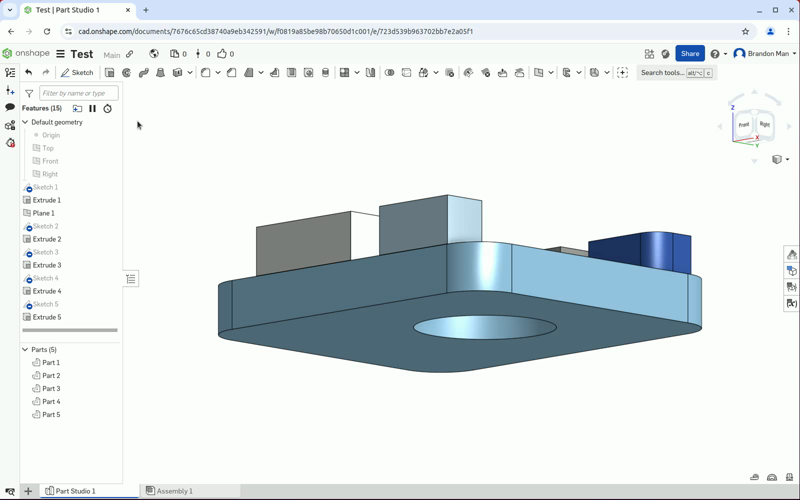
key(left, 3)
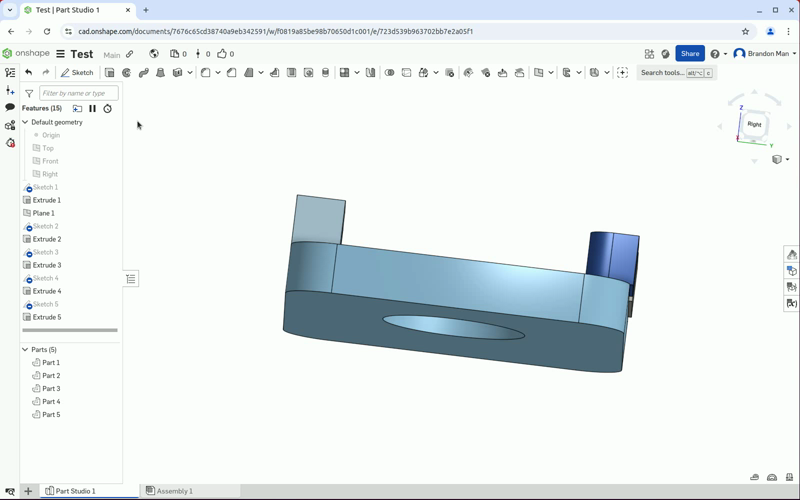
key(right, 3)
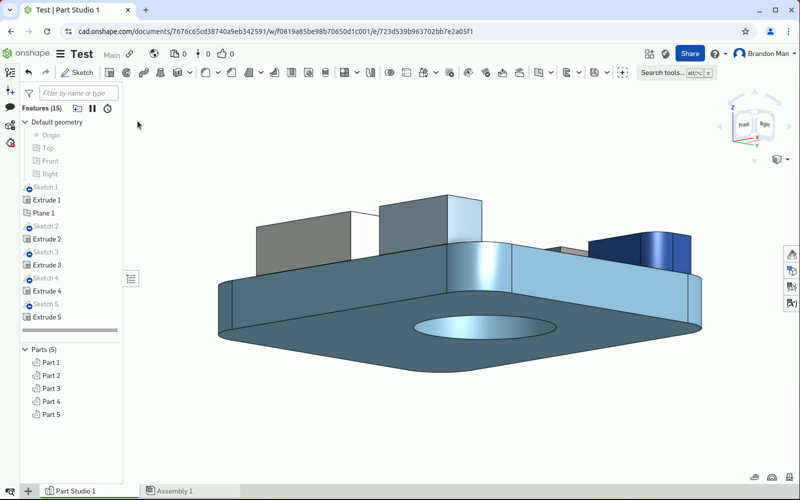
key(down, 3)
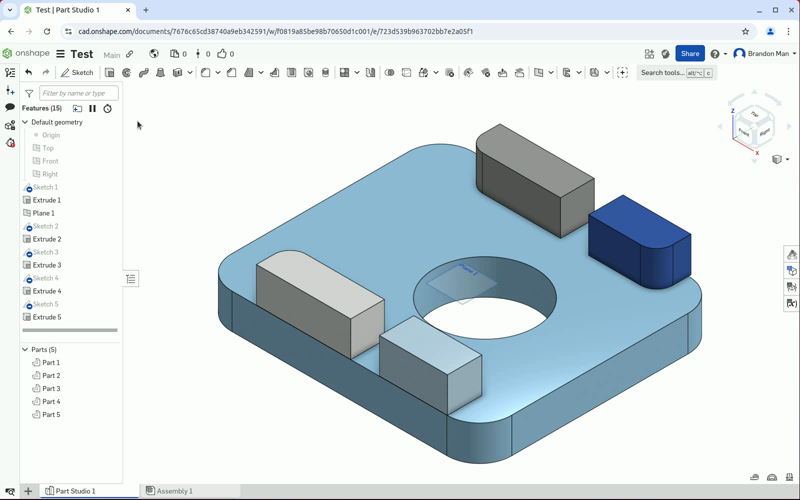
mouse_move(73, 189)
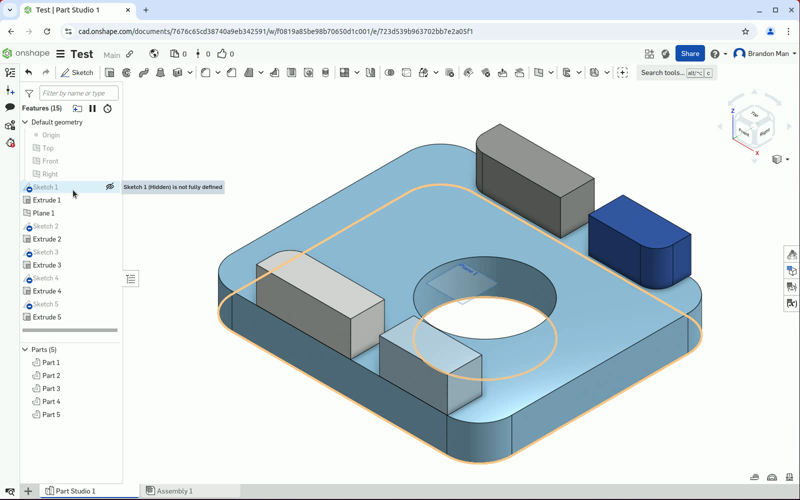
click(73, 189)